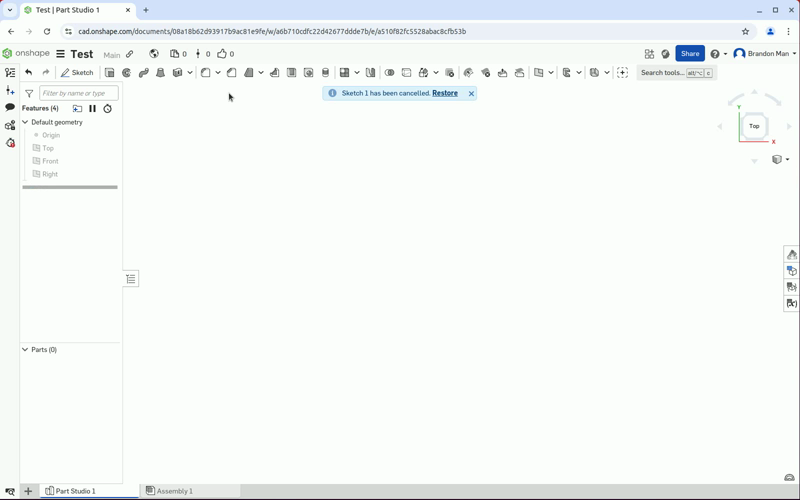
key(shift+h)
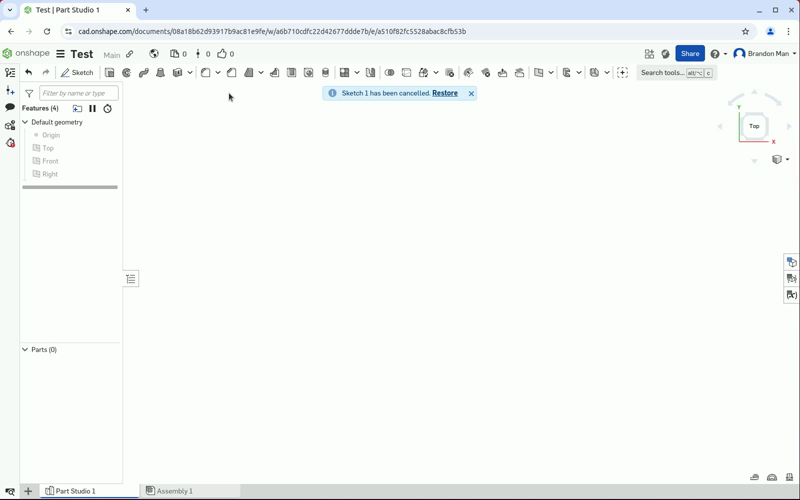
mouse_move(73, 352)
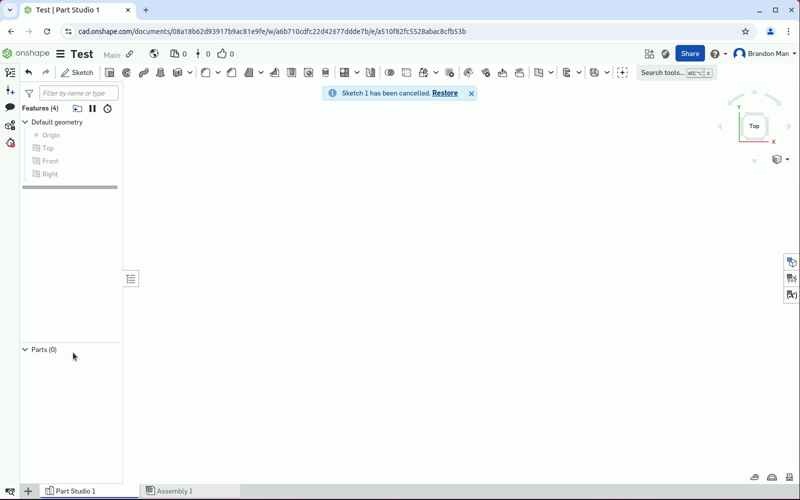
key(y)
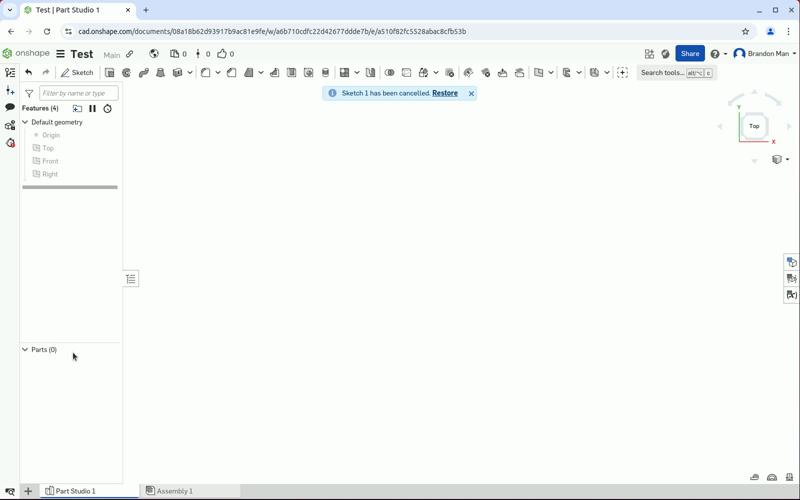
key(shift+p)
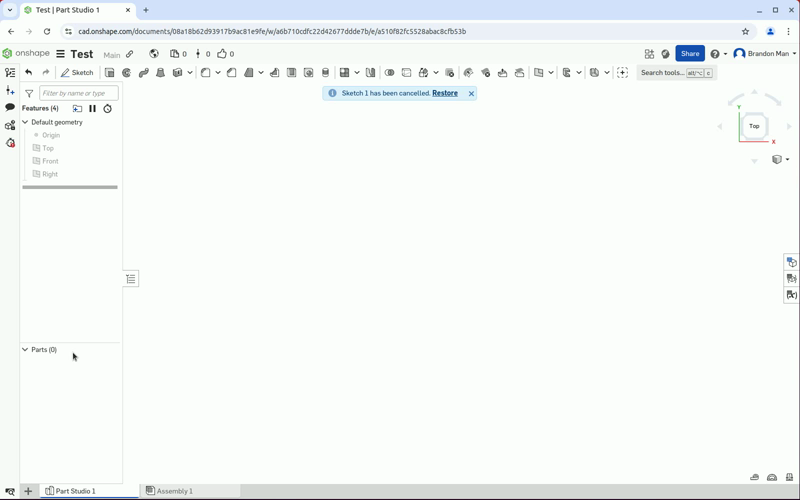
key(space)
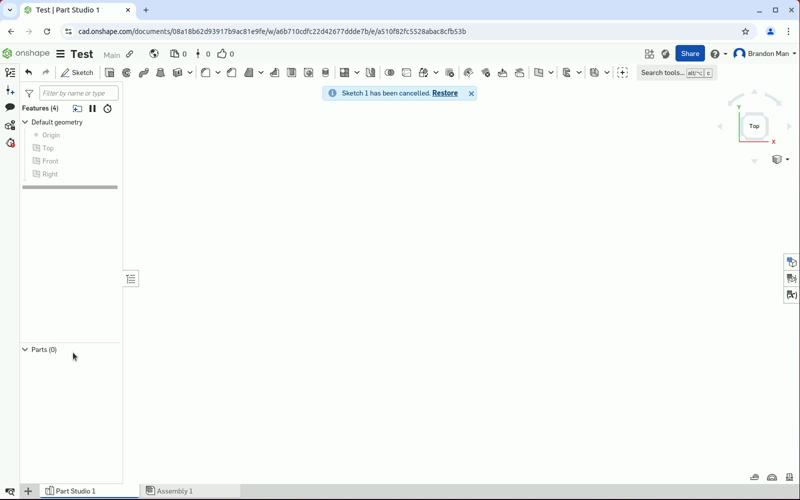
key_down(shift)
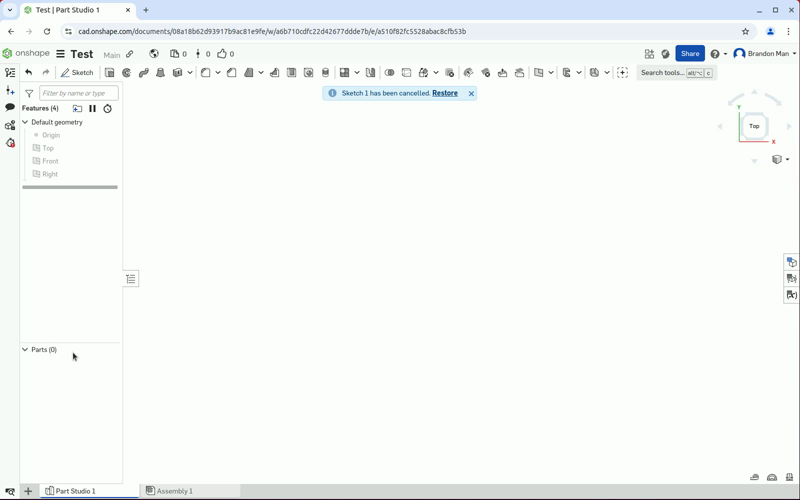
key(up)
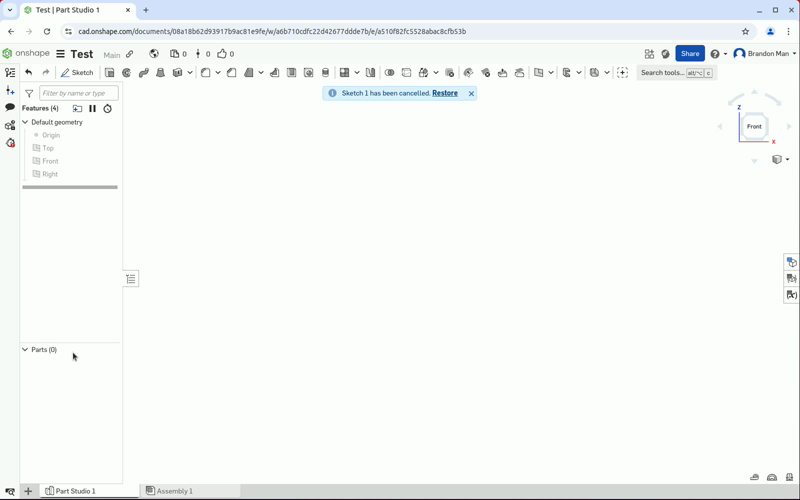
key_up(shift)
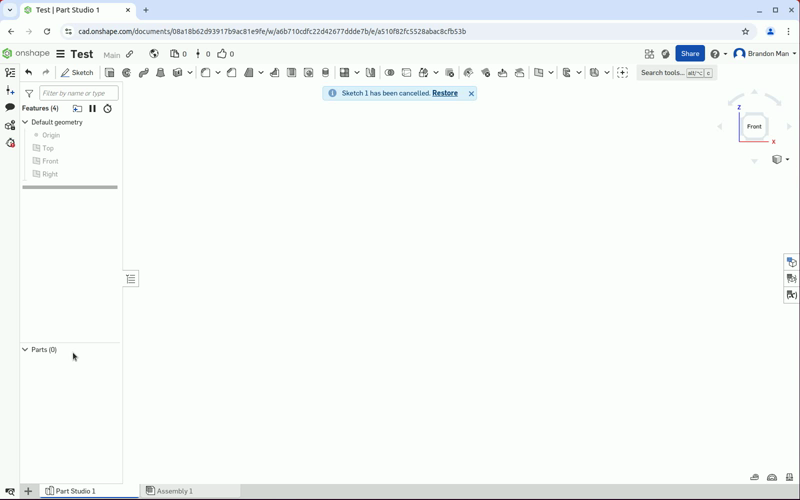
mouse_move(73, 352)
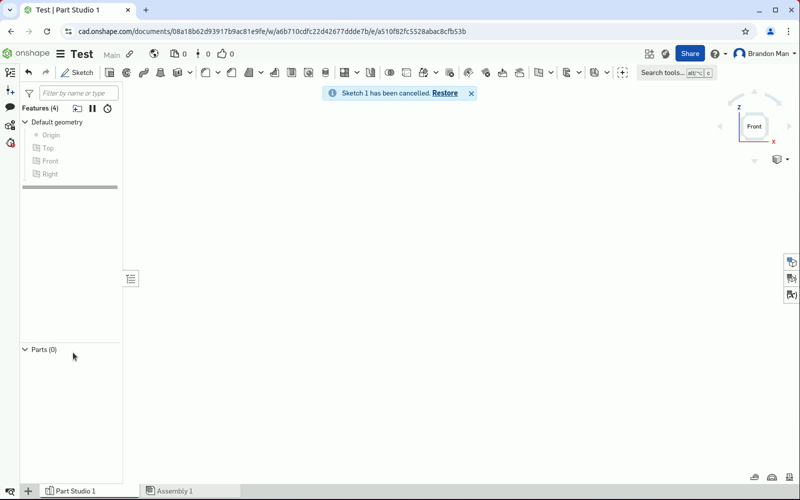
key(shift+y)
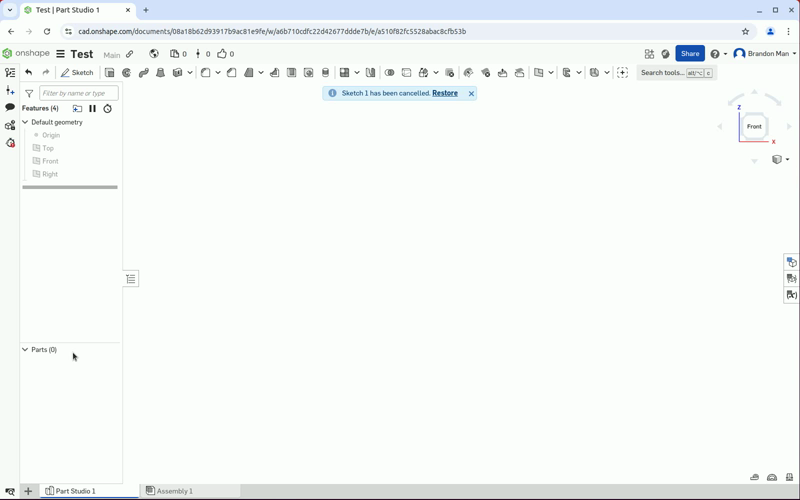
key(shift+s)
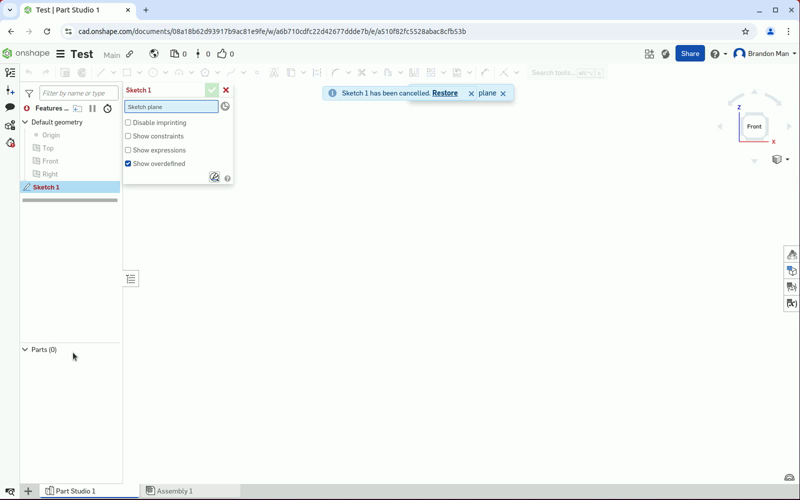
mouse_move(73, 163)
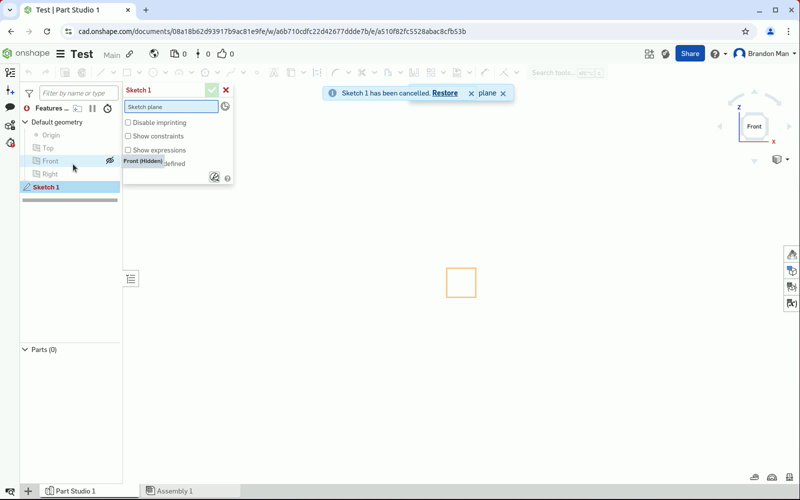
click(73, 163)
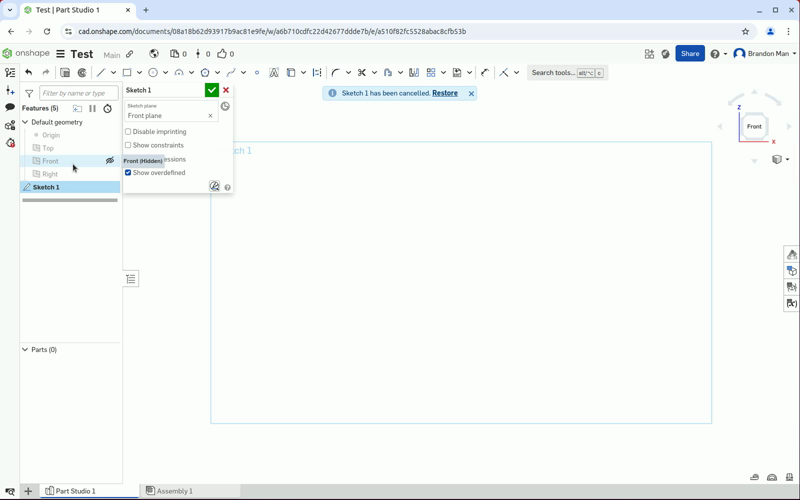
mouse_move(73, 352)
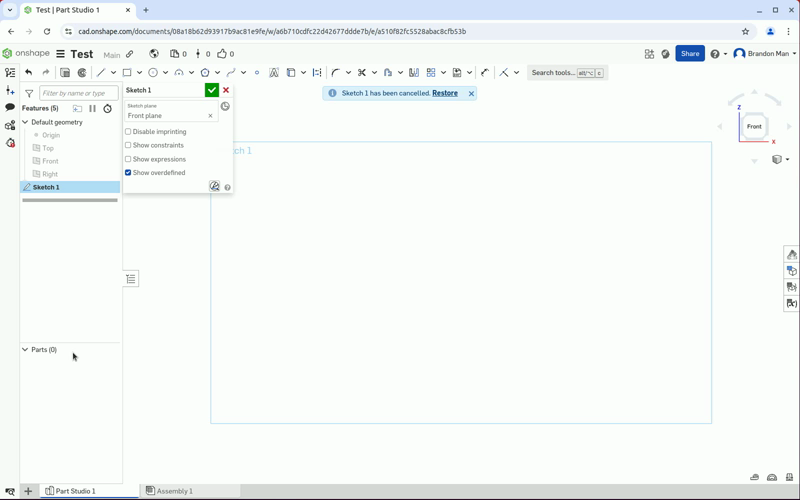
key(y)
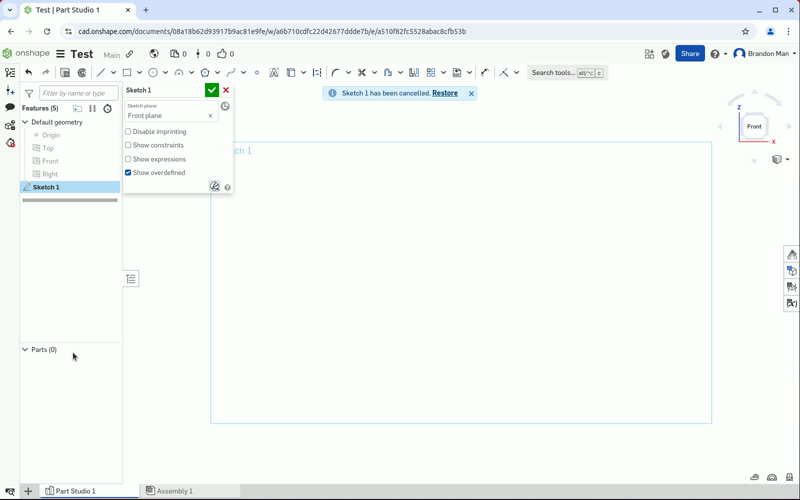
key(l)
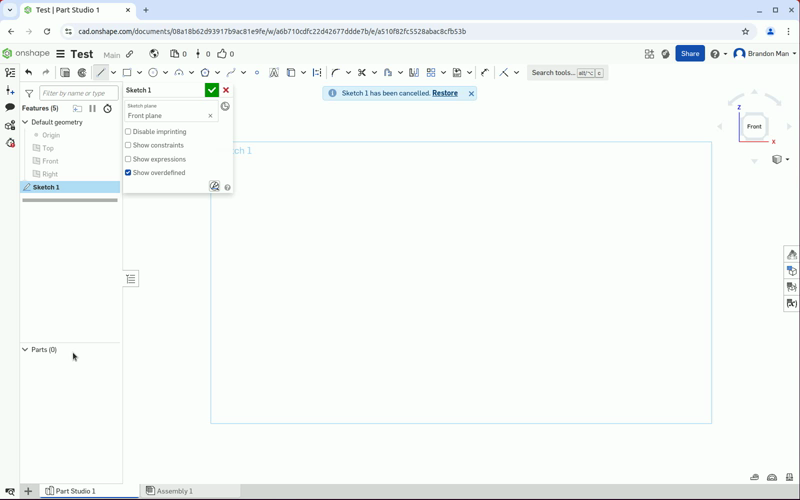
key_down(shift)
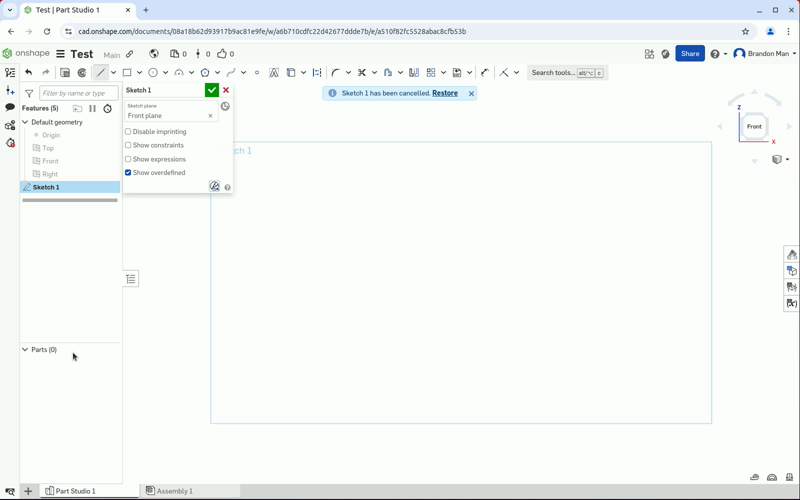
mouse_move(460, 285)
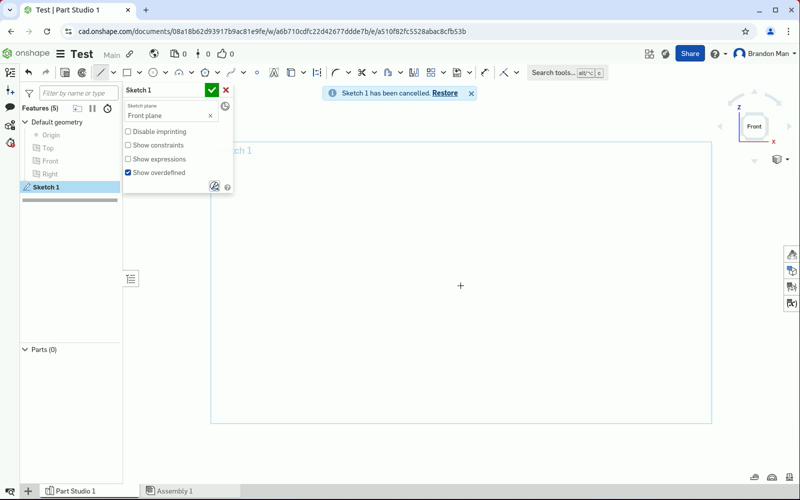
click(460, 285)
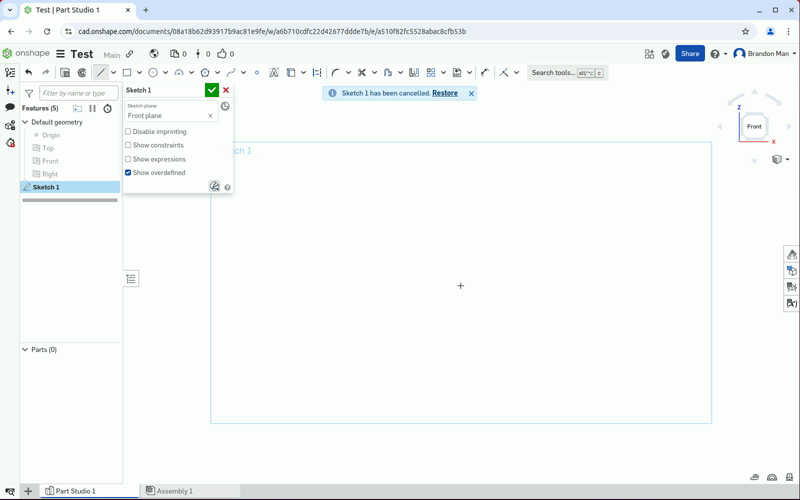
key_up(shift)
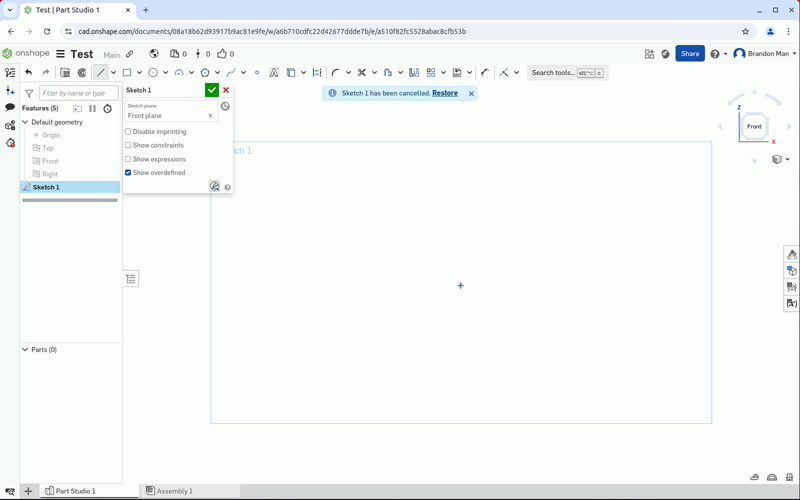
key_down(shift)
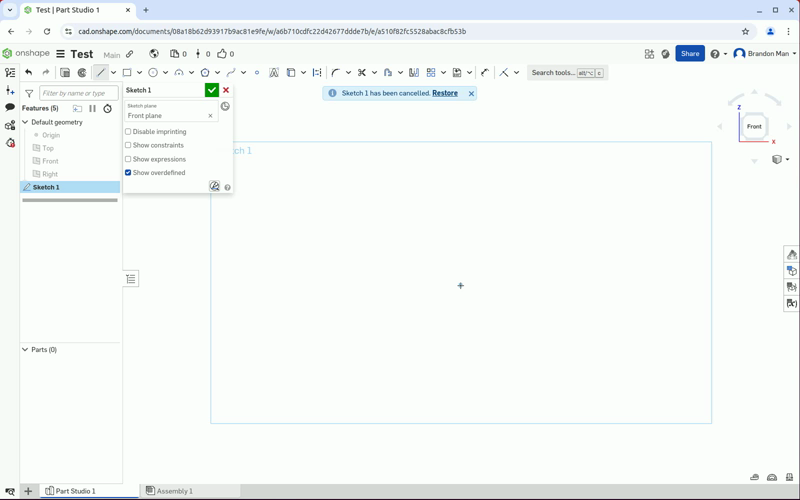
mouse_move(490, 285)
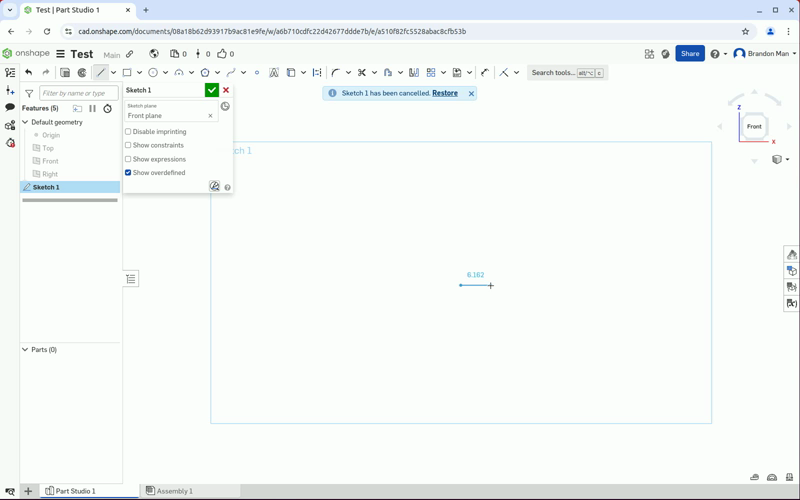
mouse_move(465, 285)
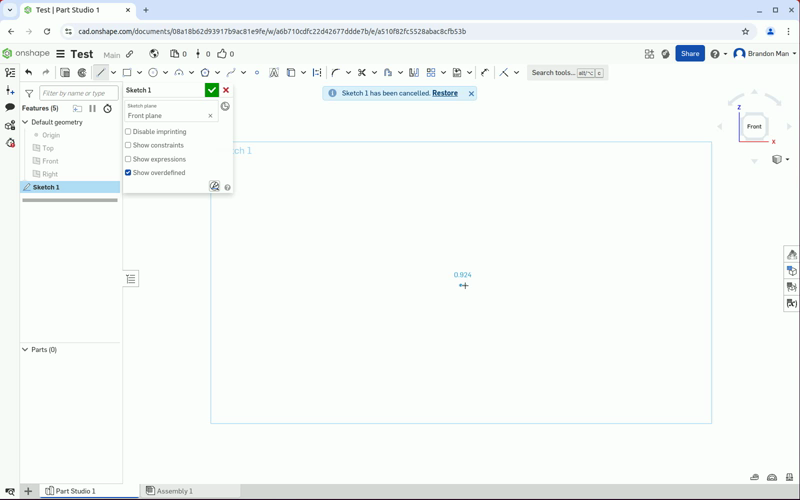
scroll(6)
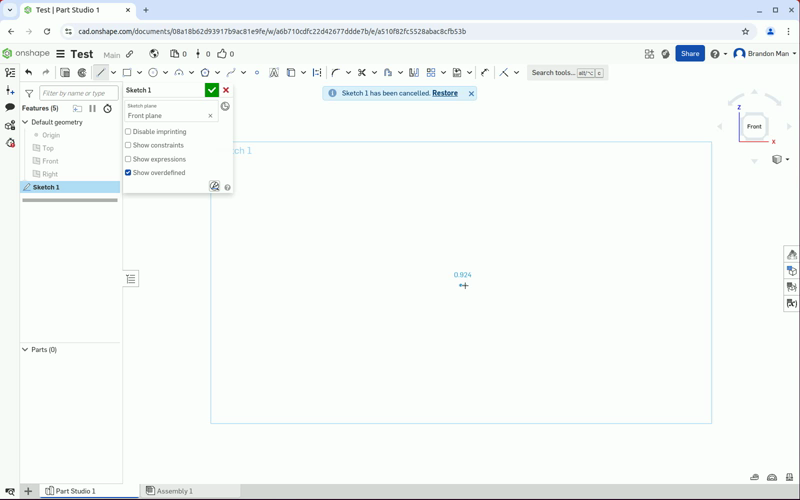
scroll(6)
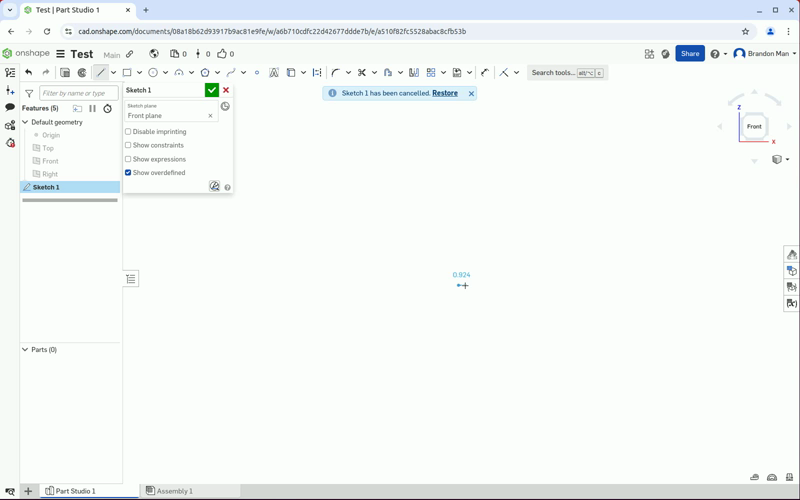
scroll(6)
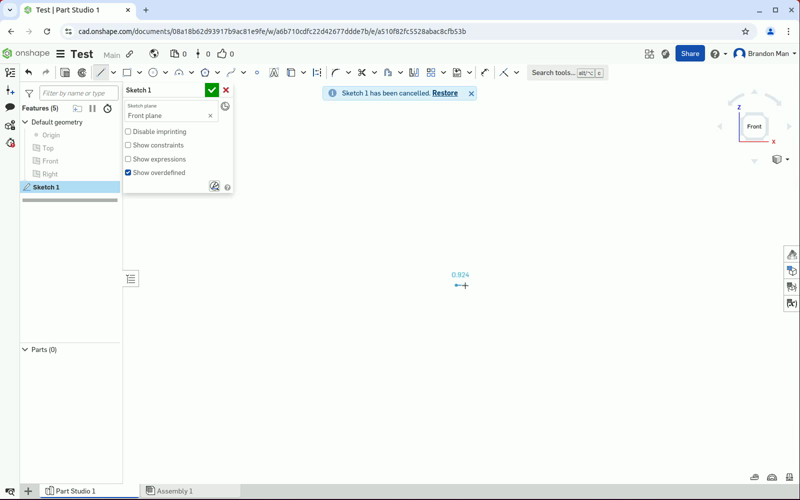
scroll(6)
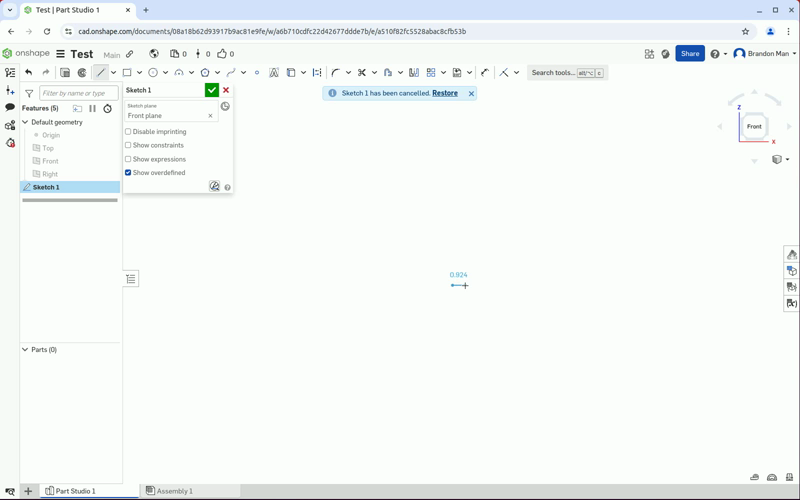
scroll(6)
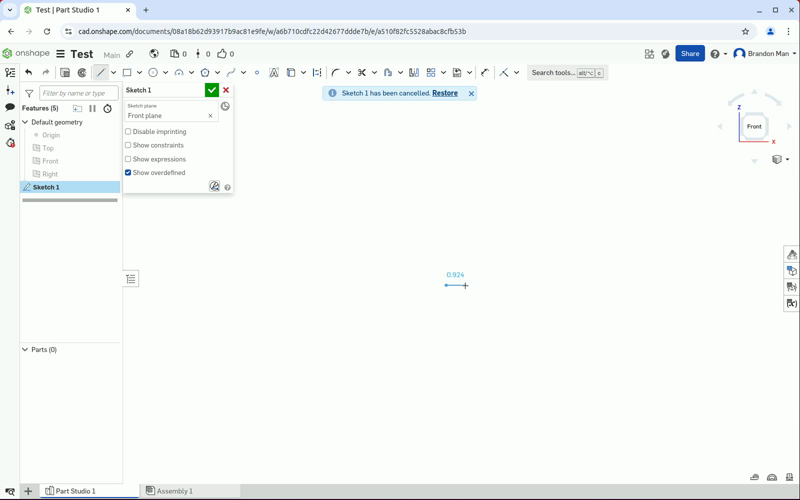
scroll(6)
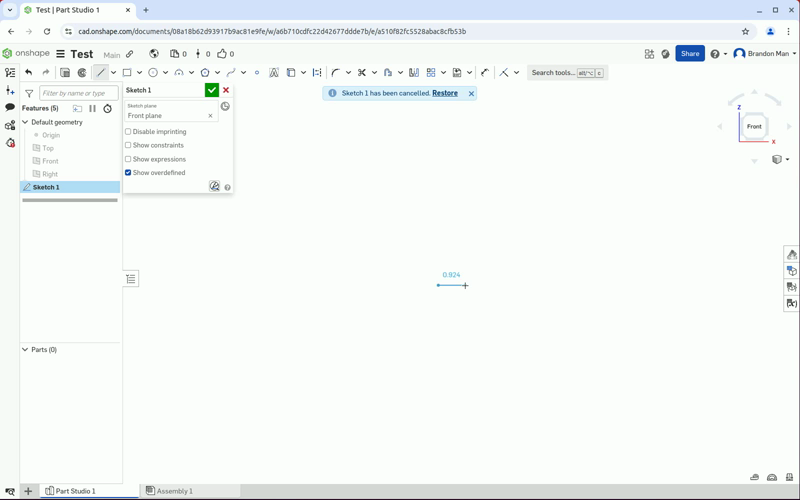
scroll(6)
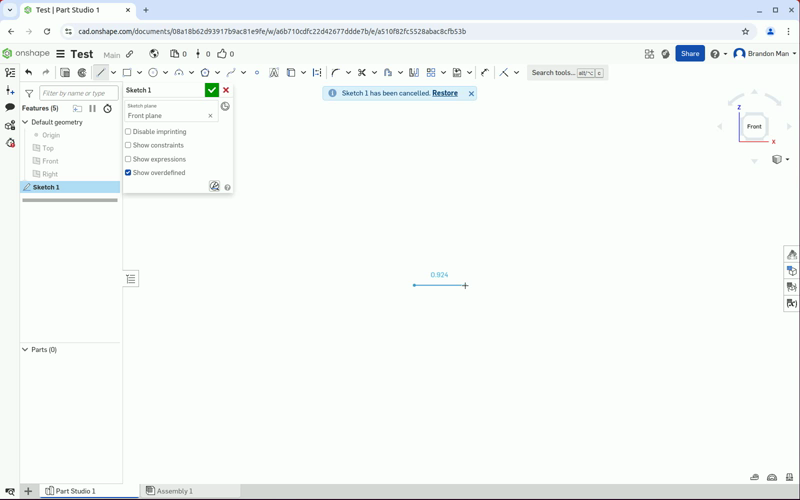
click(465, 285)
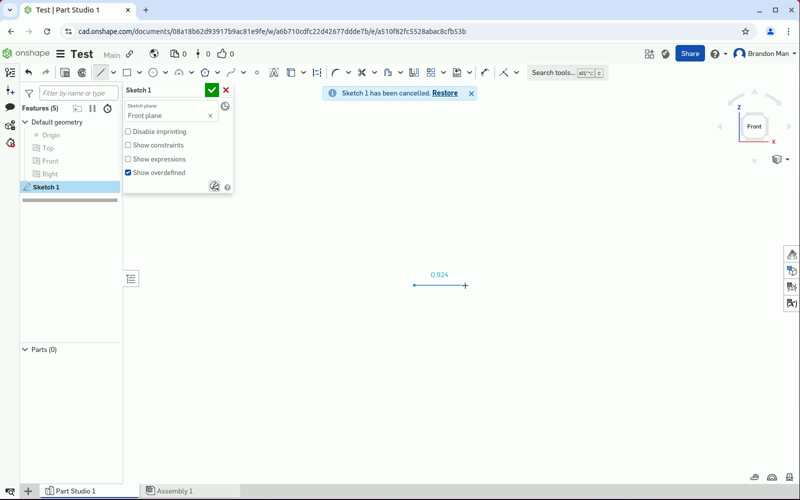
scroll(-6)
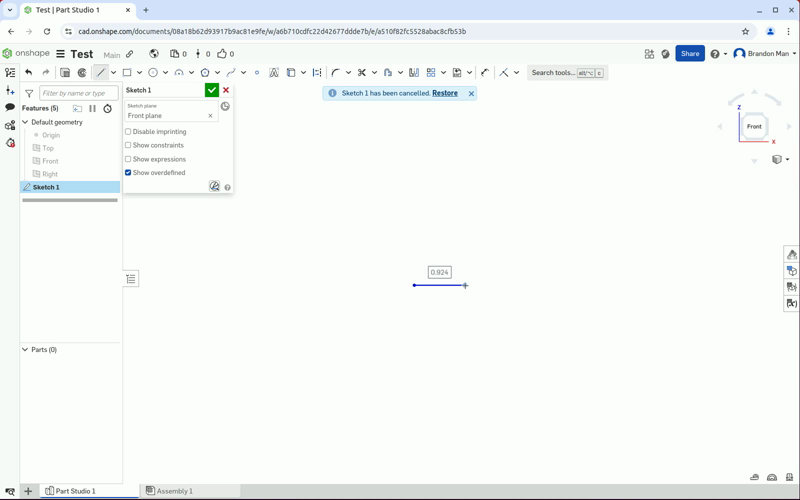
scroll(-6)
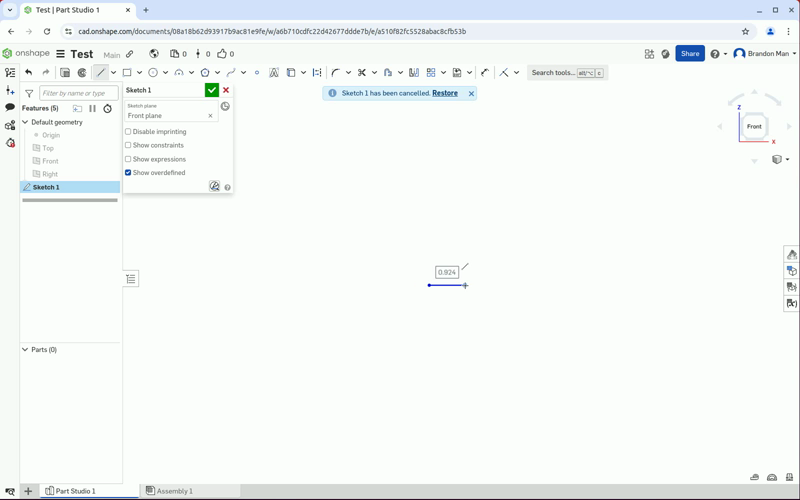
scroll(-6)
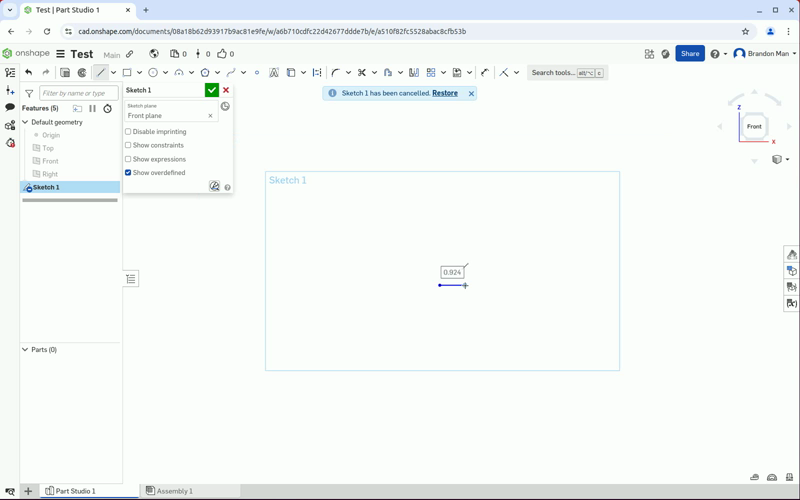
scroll(-6)
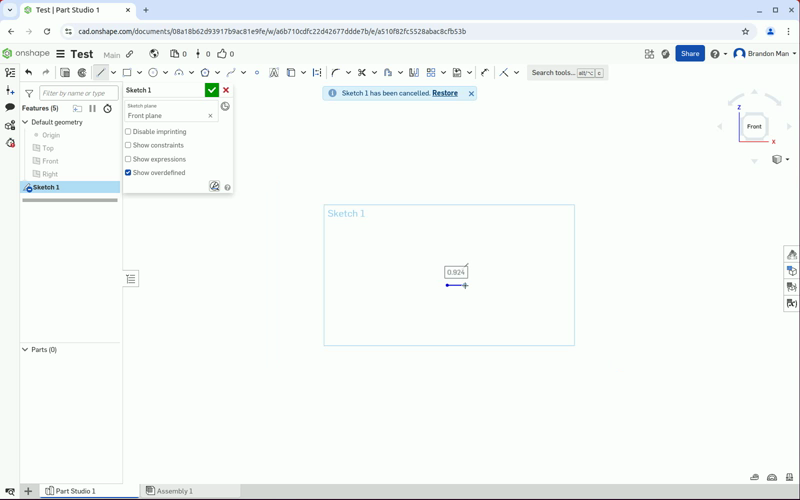
scroll(-6)
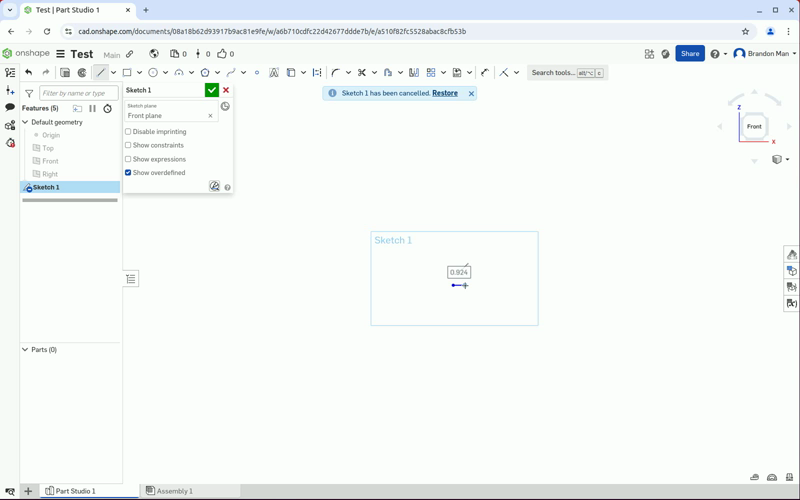
scroll(-6)
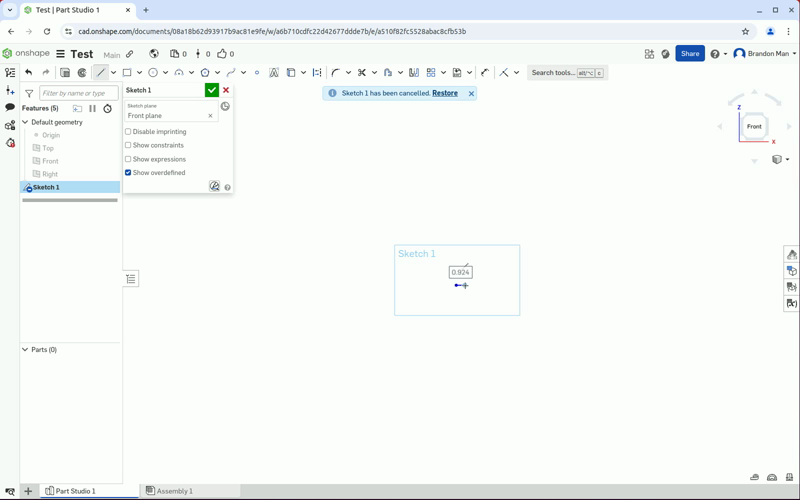
scroll(-6)
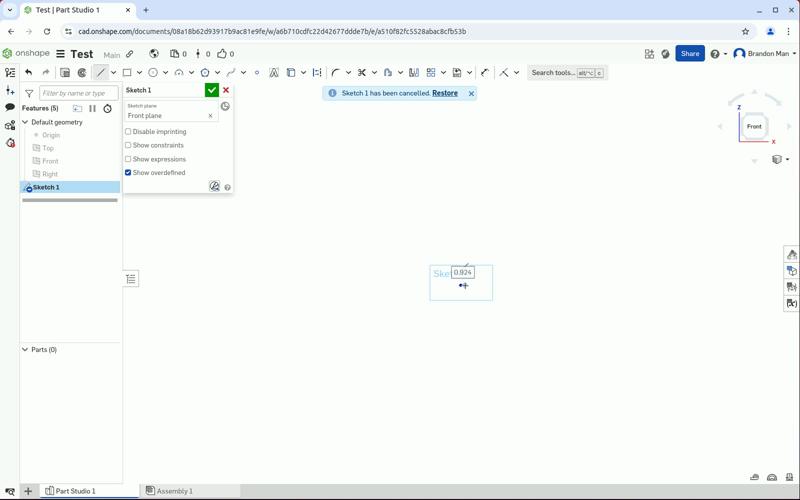
key_up(shift)
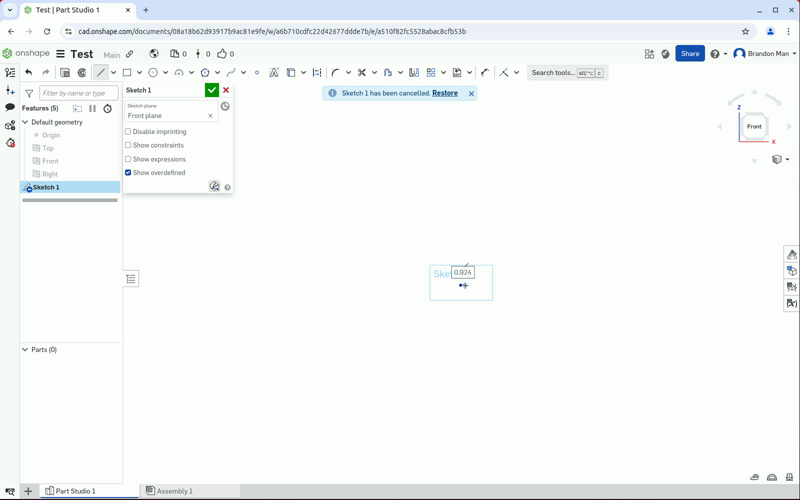
key_down(shift)
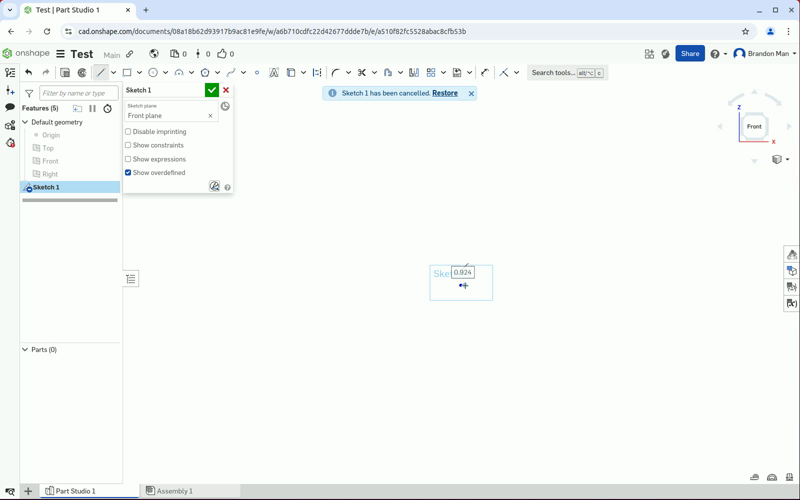
mouse_move(495, 285)
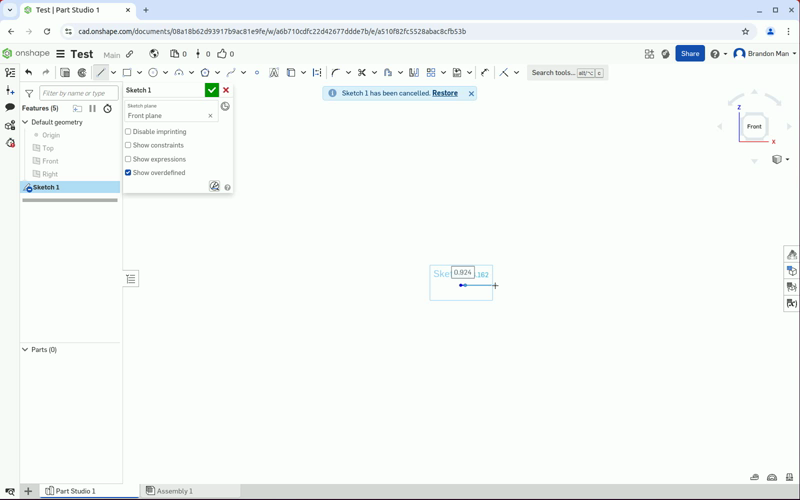
mouse_move(465, 282)
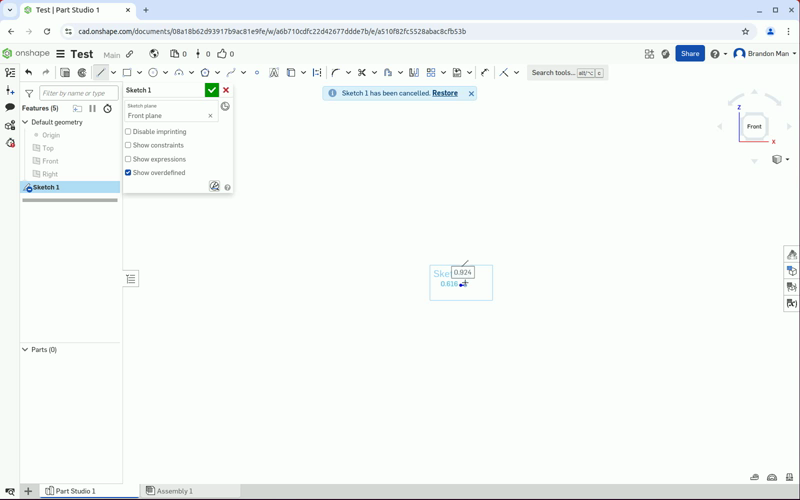
scroll(6)
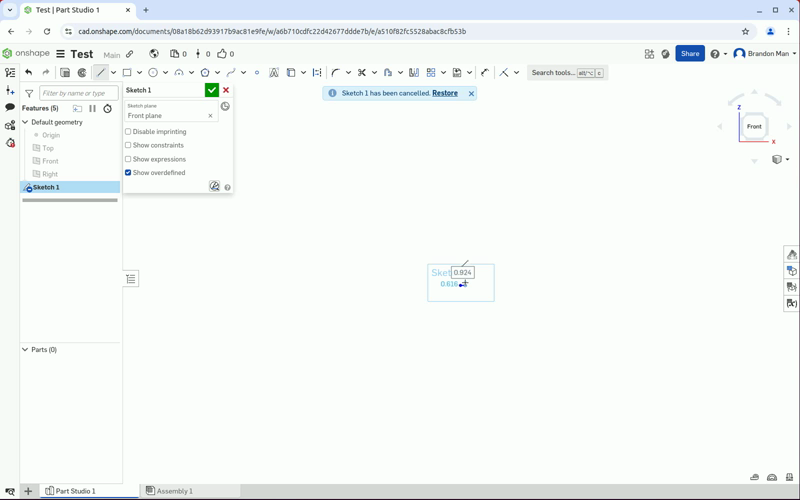
scroll(6)
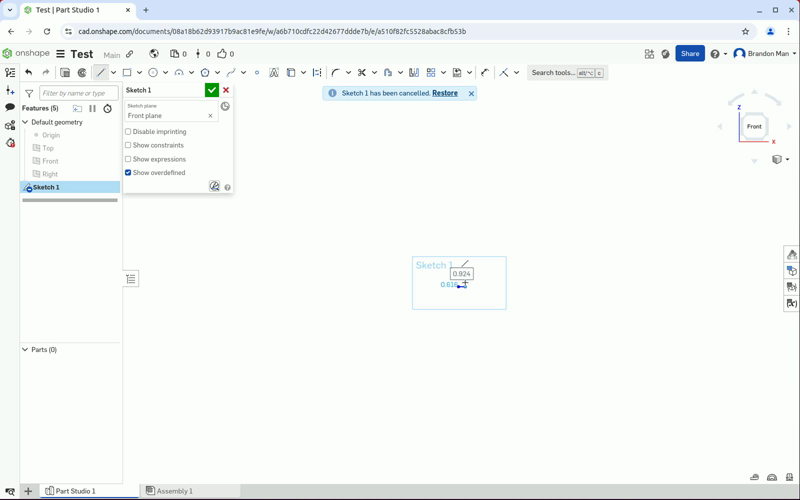
scroll(6)
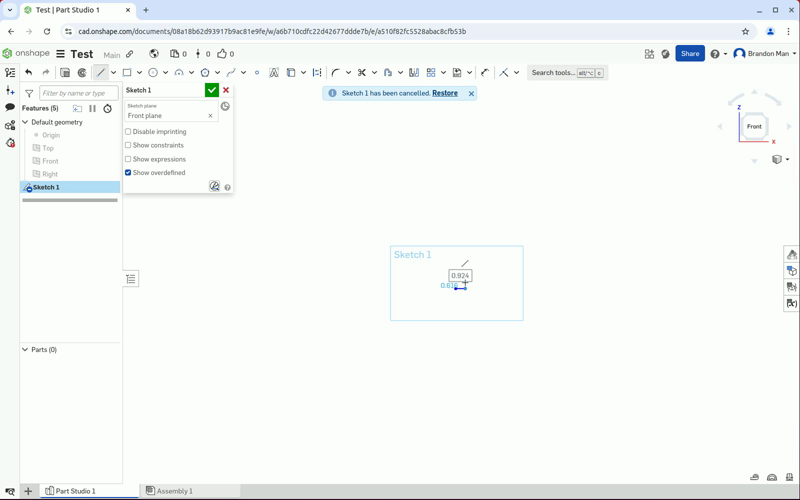
scroll(6)
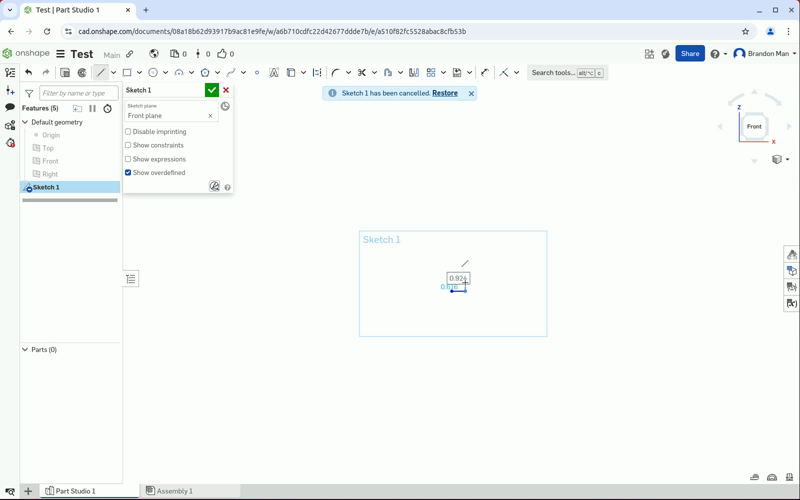
scroll(6)
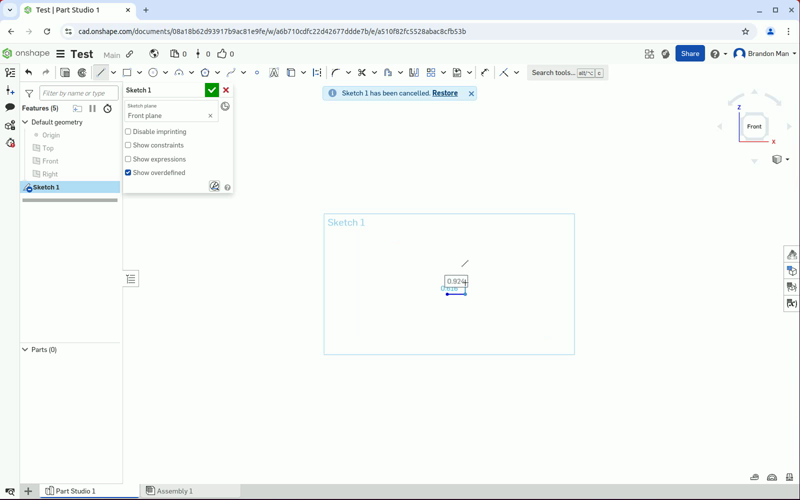
scroll(6)
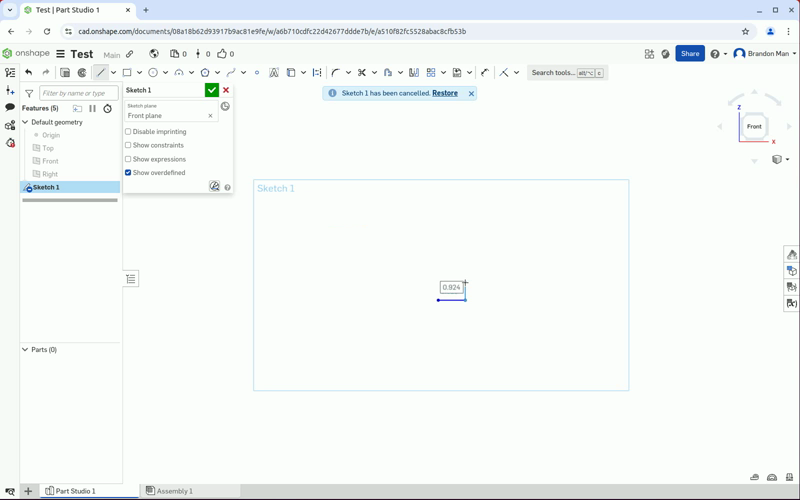
scroll(6)
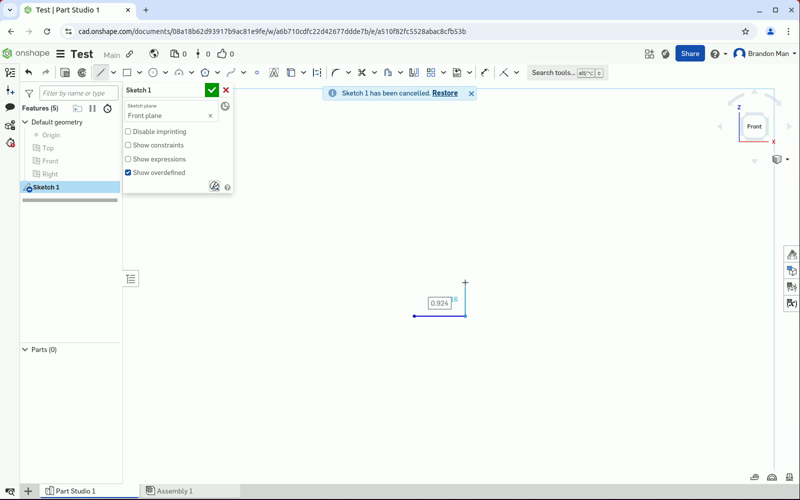
click(465, 282)
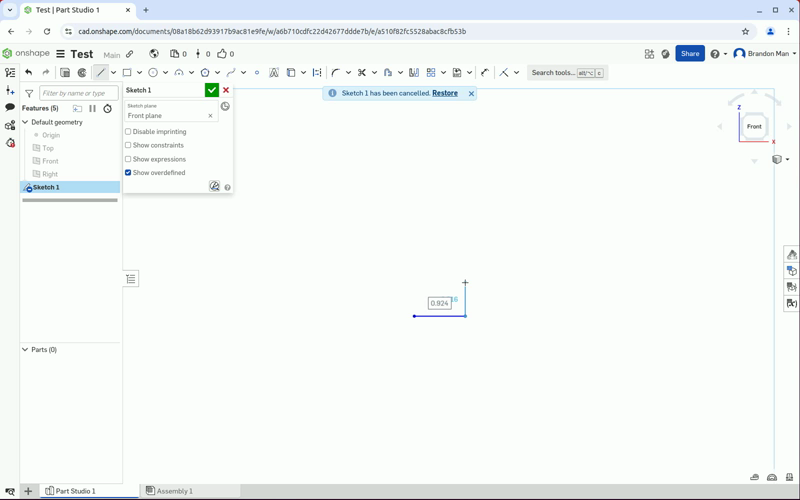
scroll(-6)
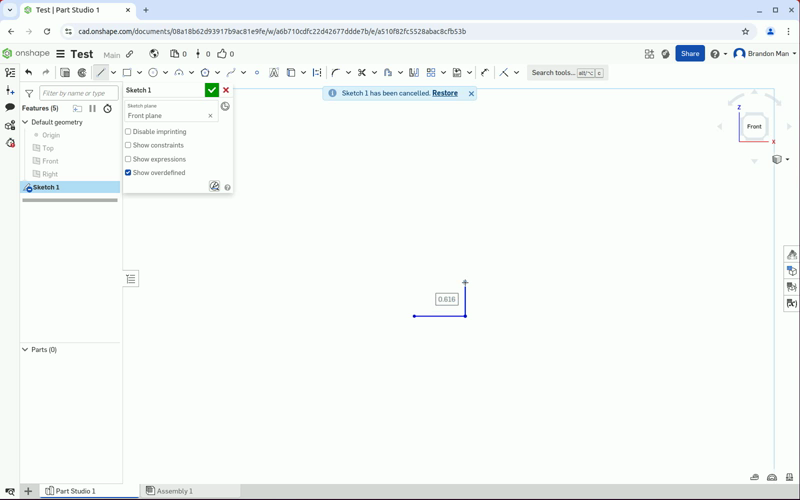
scroll(-6)
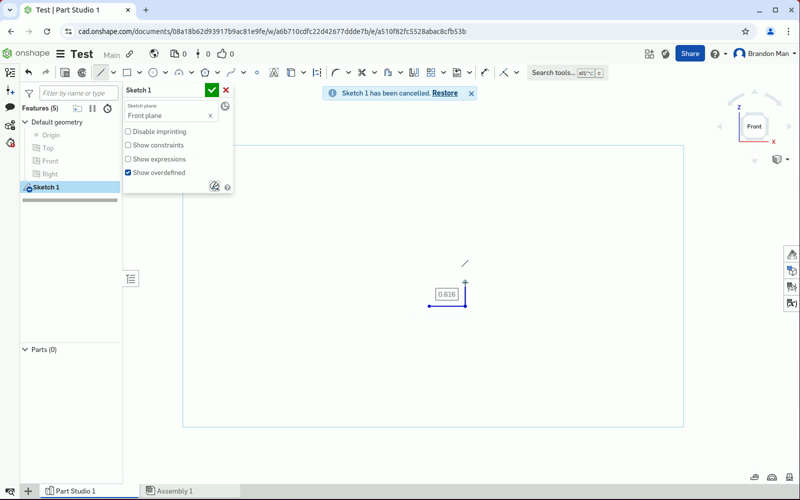
scroll(-6)
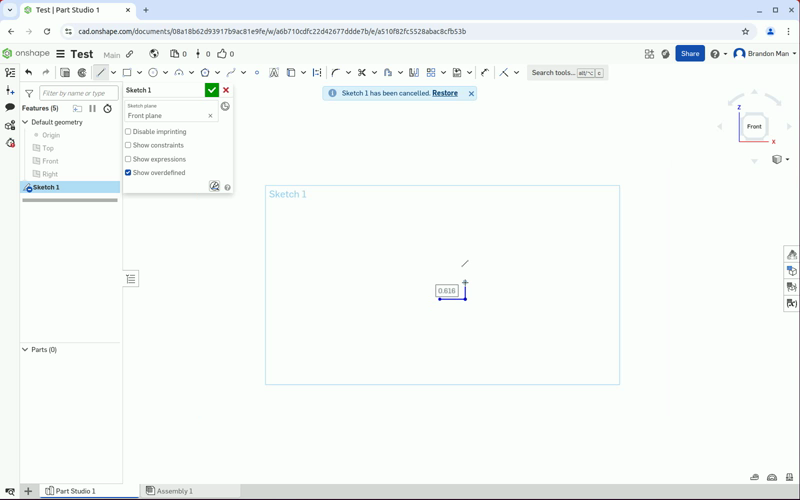
scroll(-6)
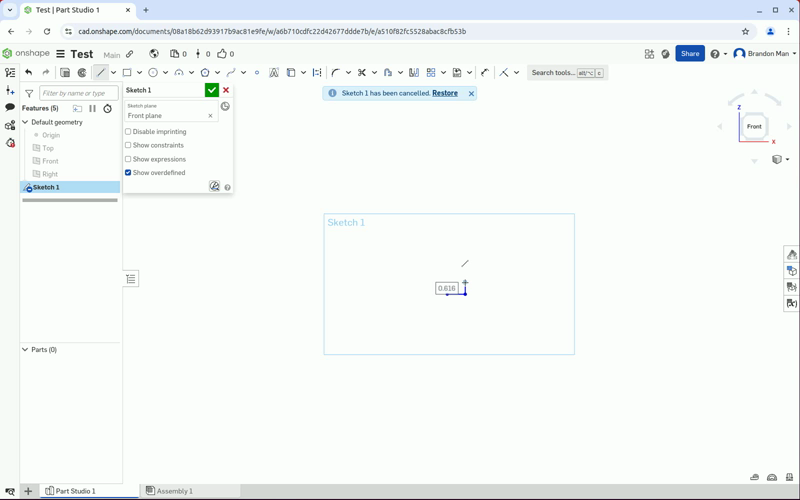
scroll(-6)
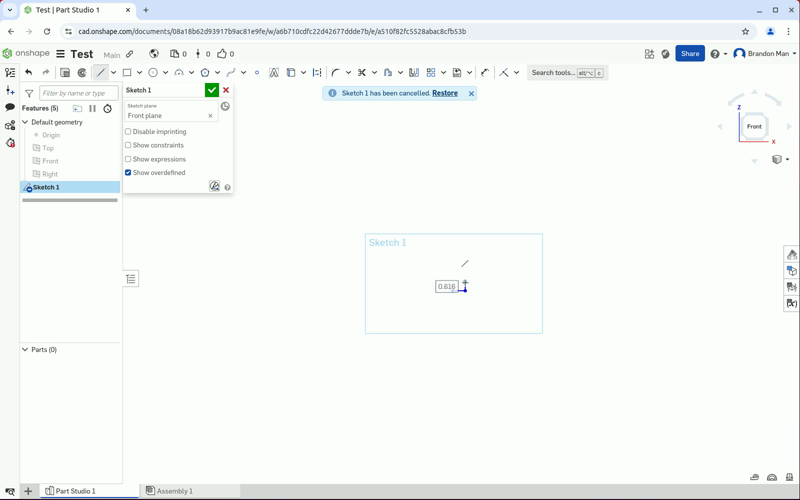
scroll(-6)
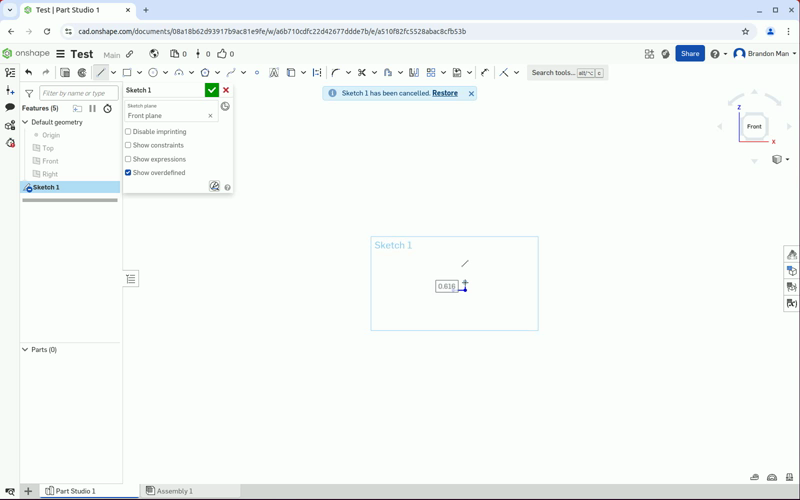
scroll(-6)
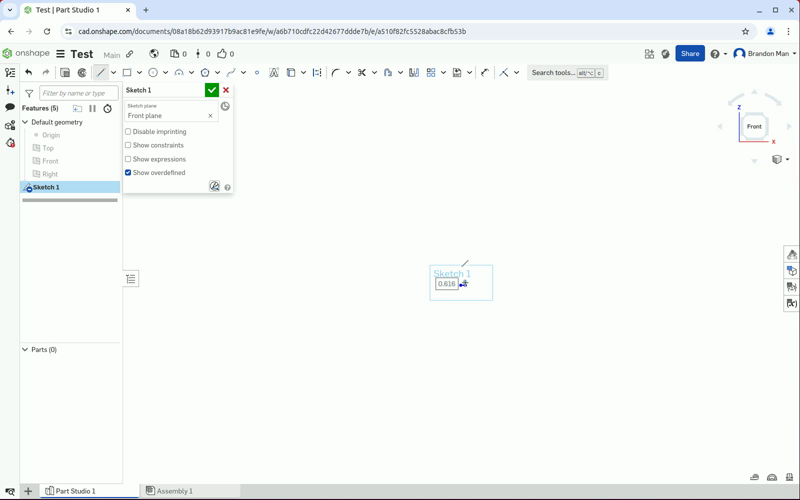
key_up(shift)
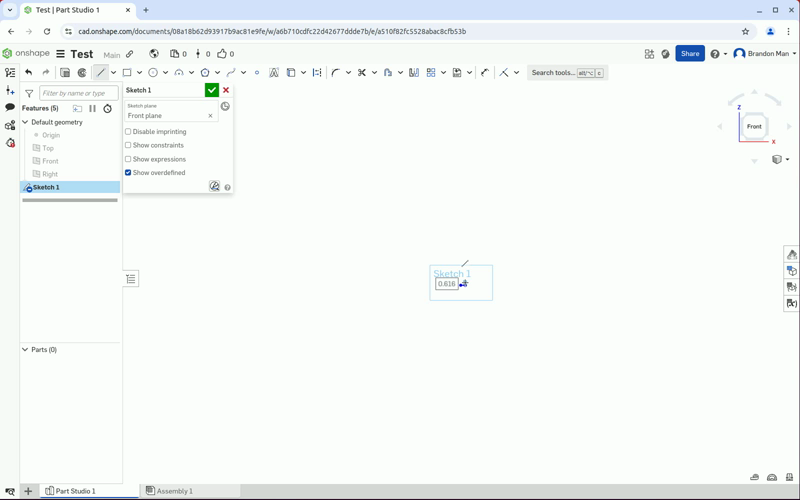
key_down(shift)
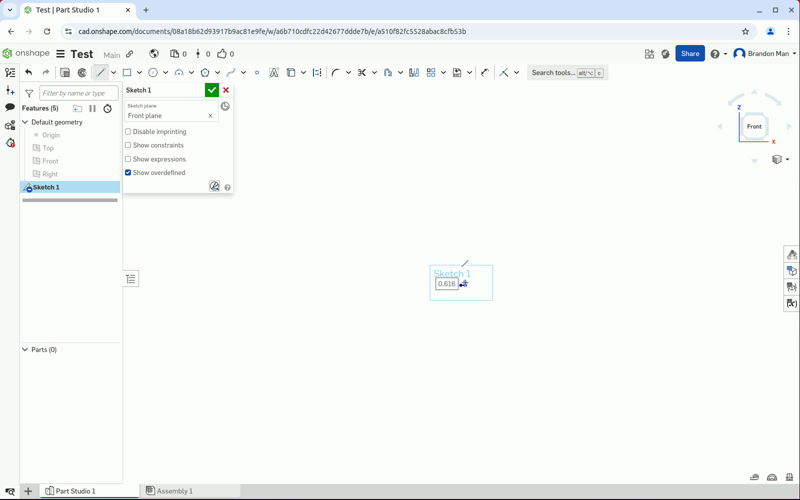
mouse_move(495, 282)
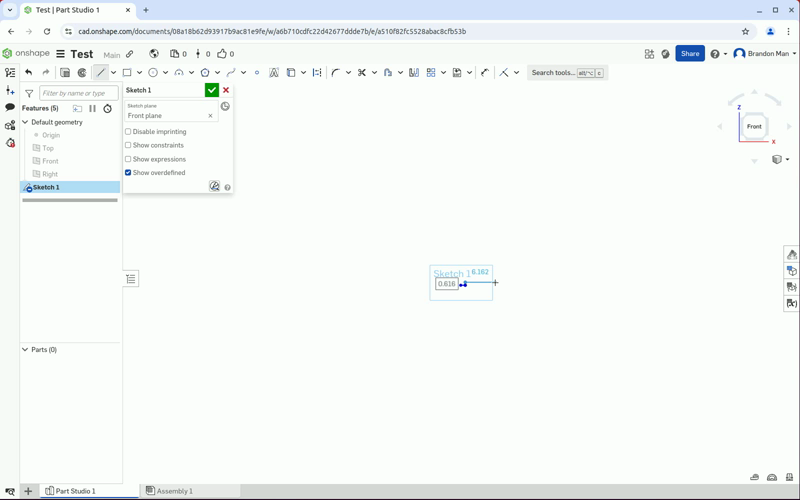
mouse_move(460, 282)
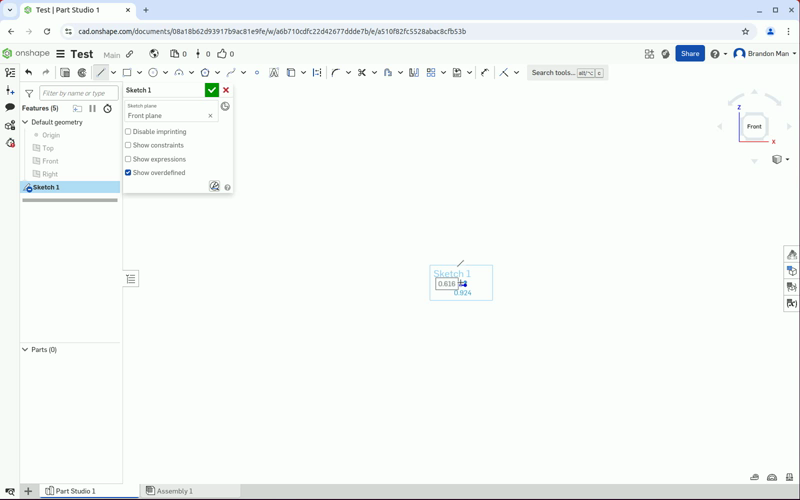
scroll(6)
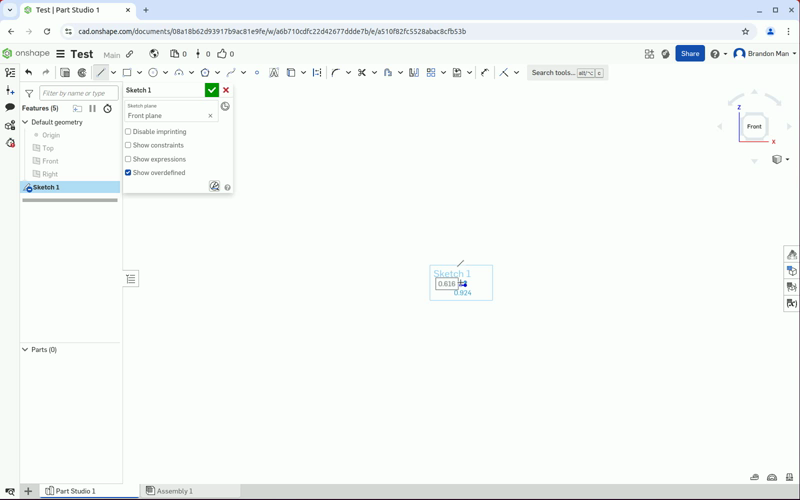
scroll(6)
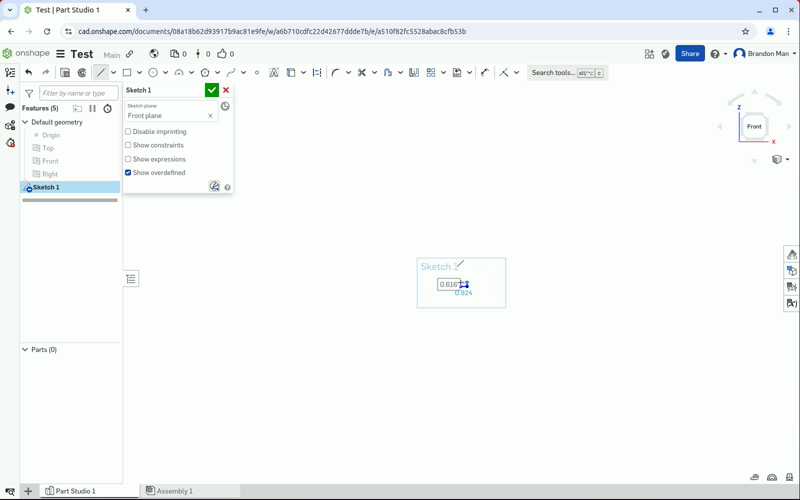
scroll(6)
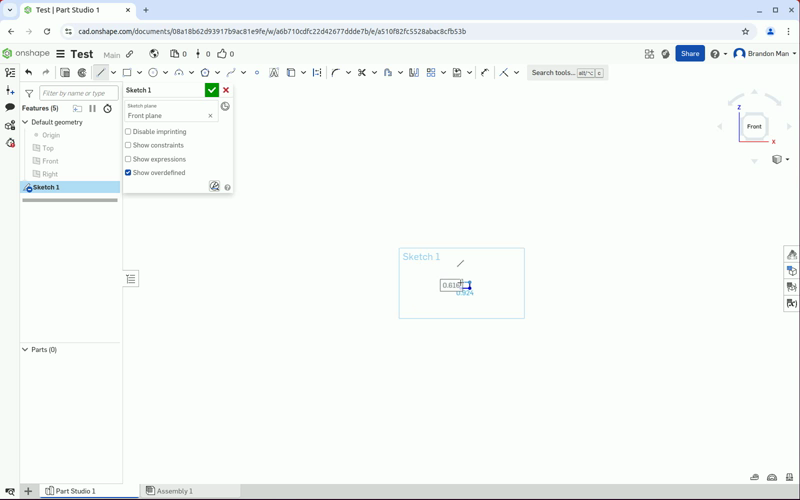
scroll(6)
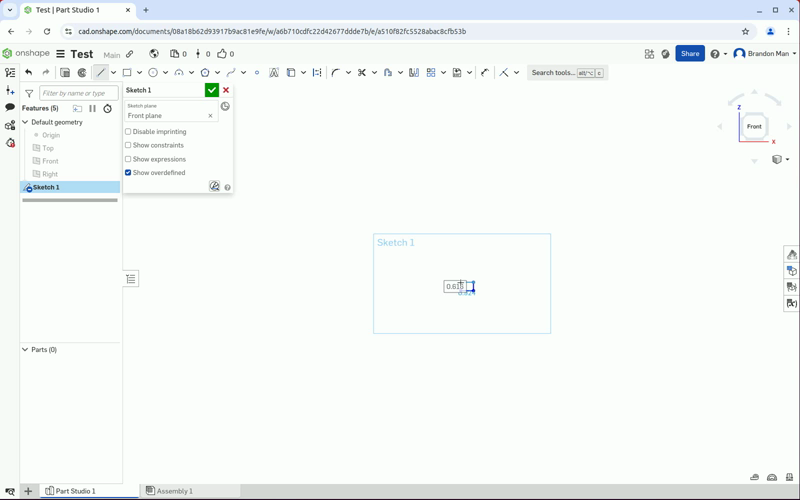
scroll(6)
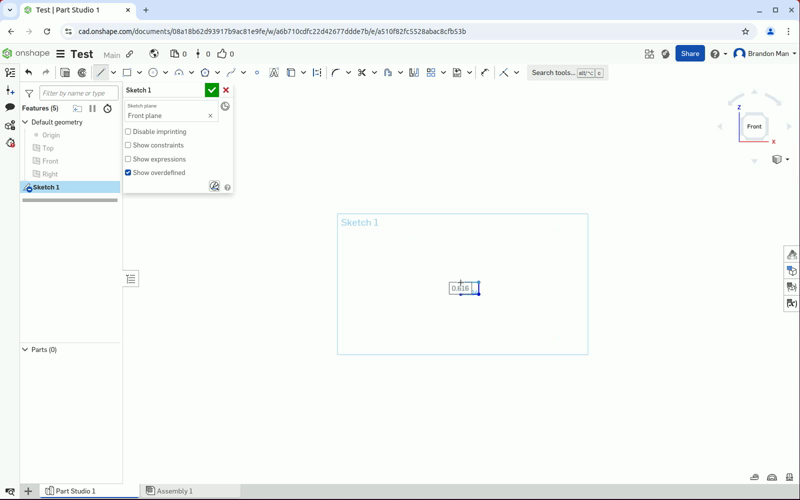
scroll(6)
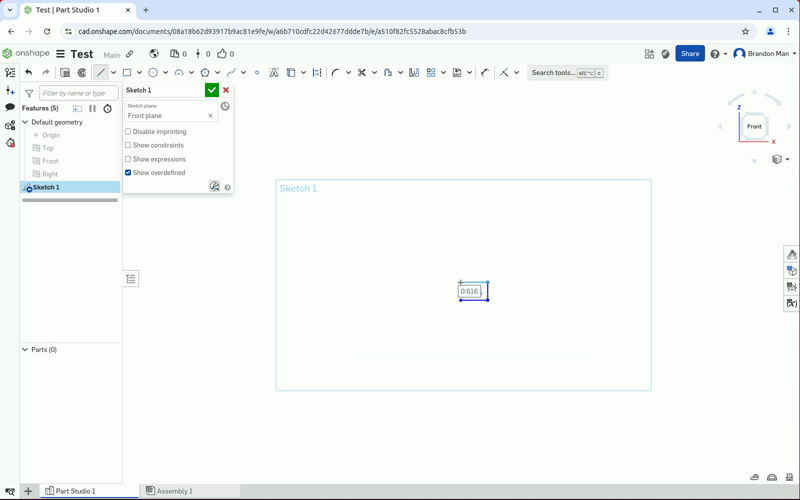
scroll(6)
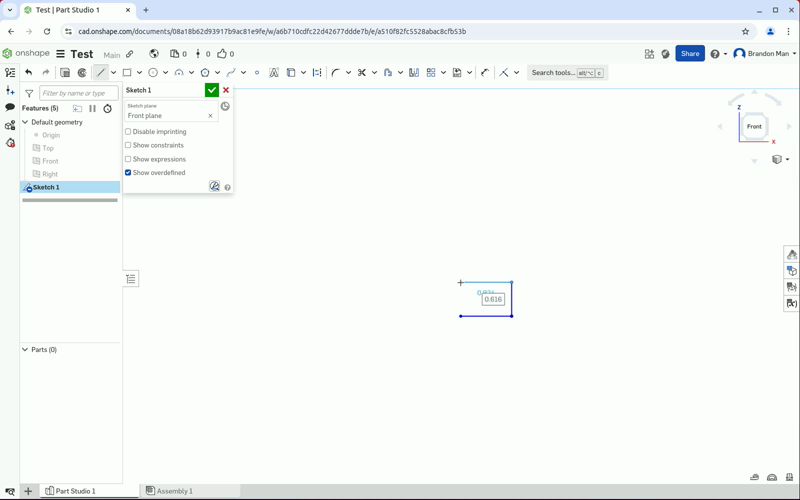
click(460, 282)
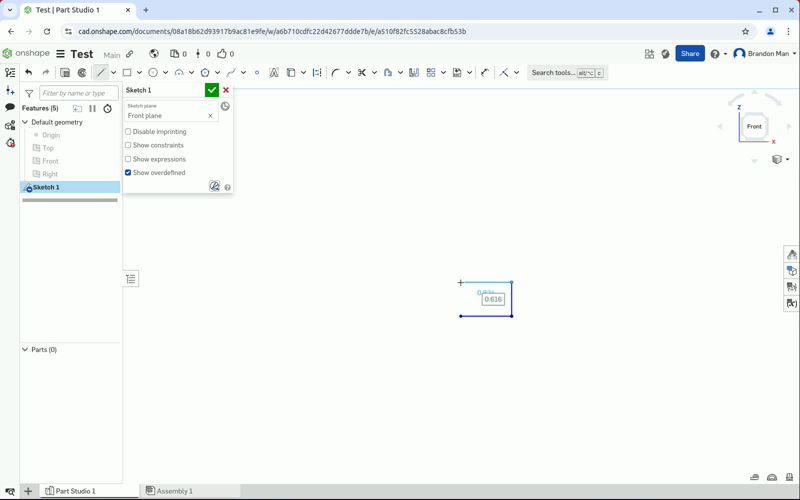
scroll(-6)
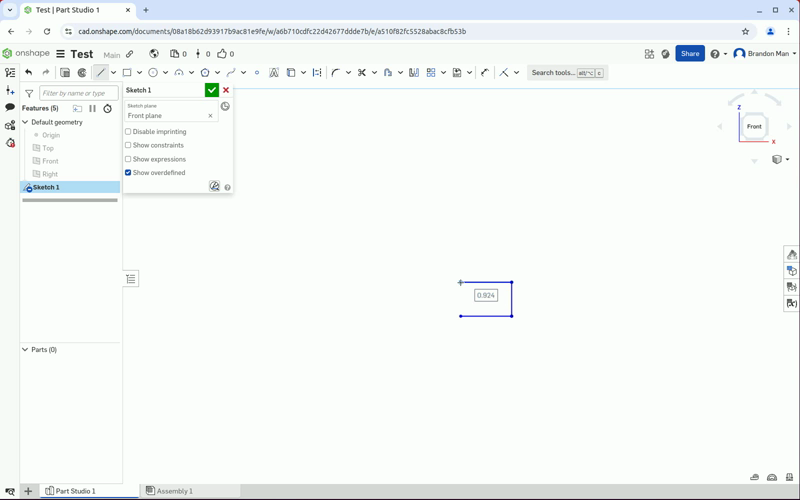
scroll(-6)
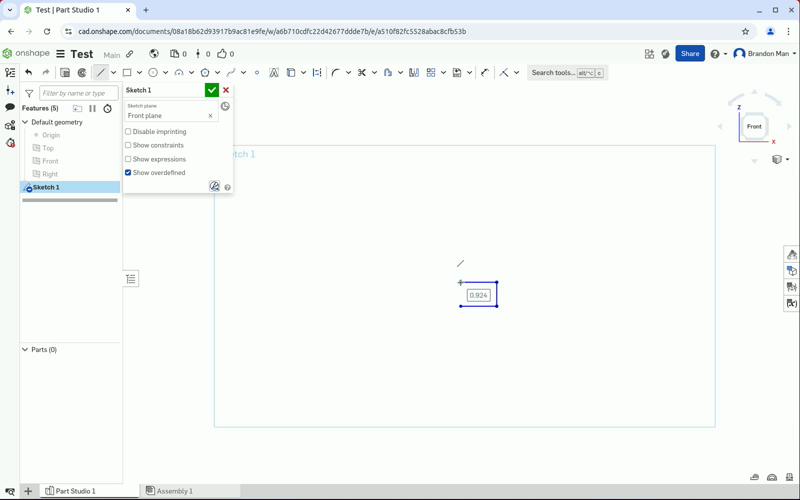
scroll(-6)
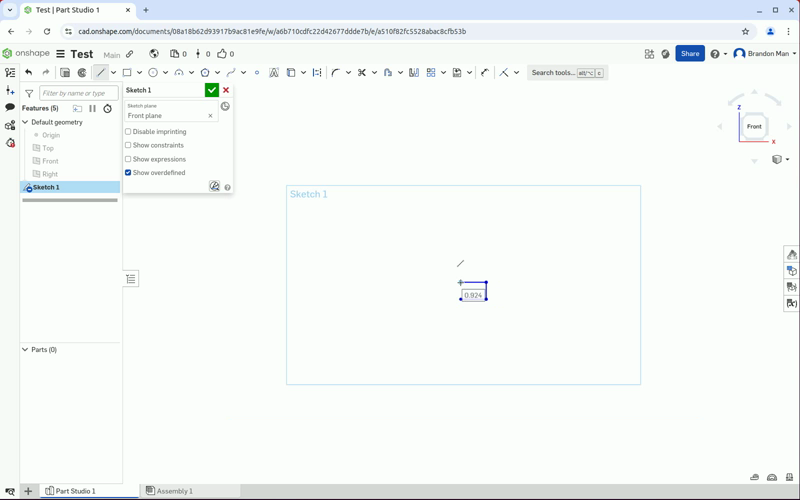
scroll(-6)
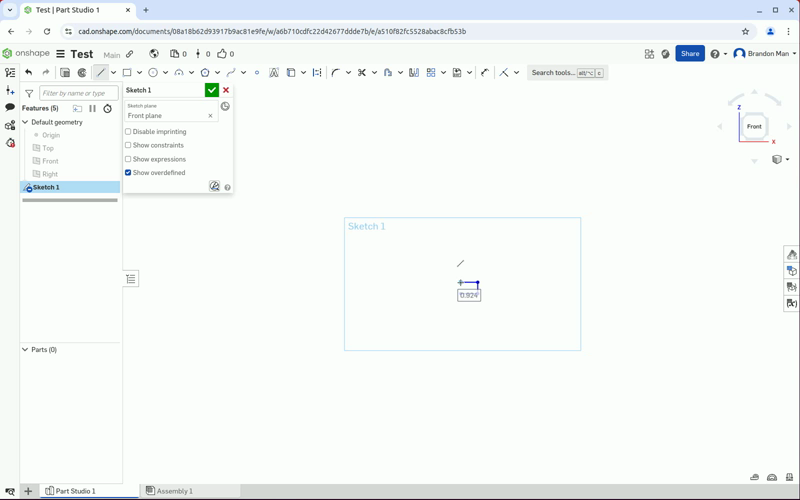
scroll(-6)
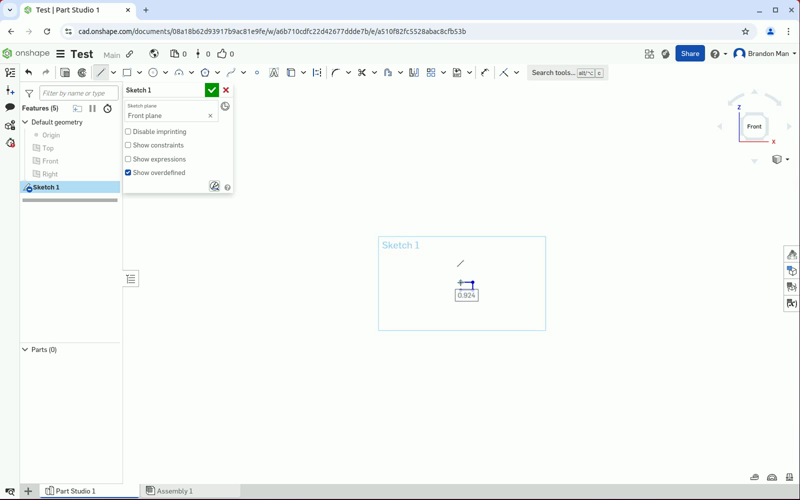
scroll(-6)
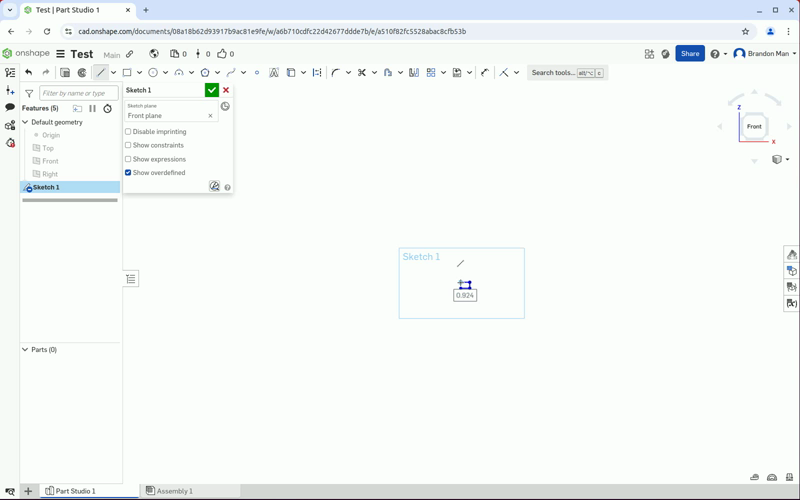
scroll(-6)
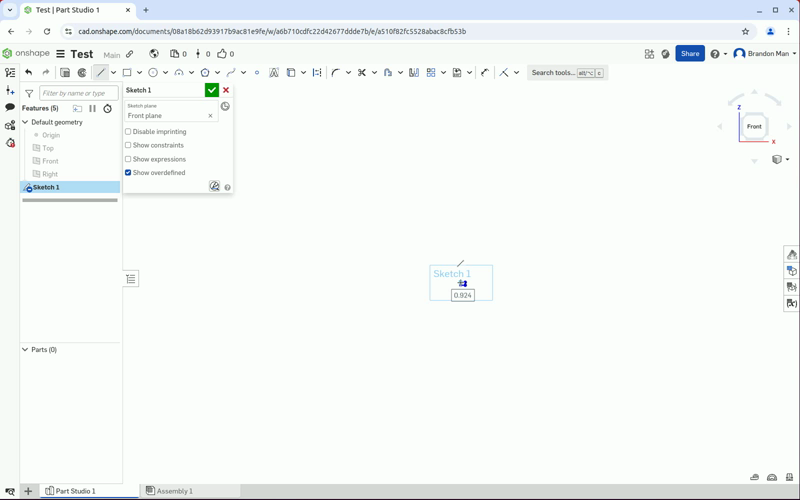
key_up(shift)
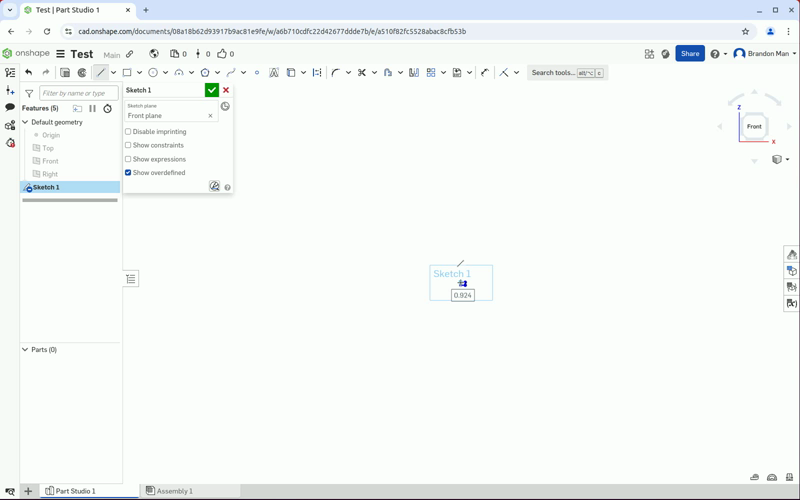
mouse_move(490, 282)
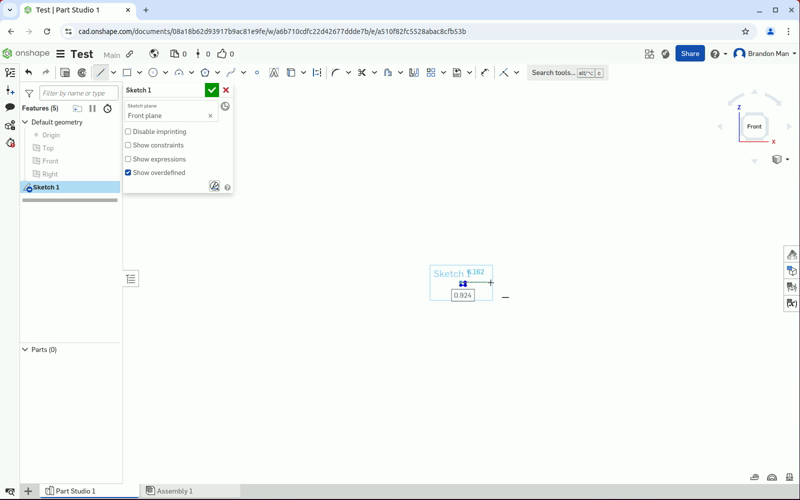
key_down(shift)
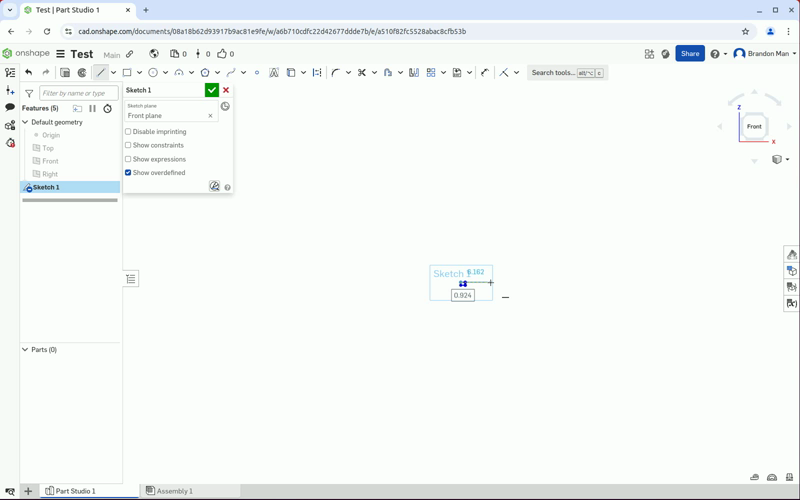
mouse_move(460, 285)
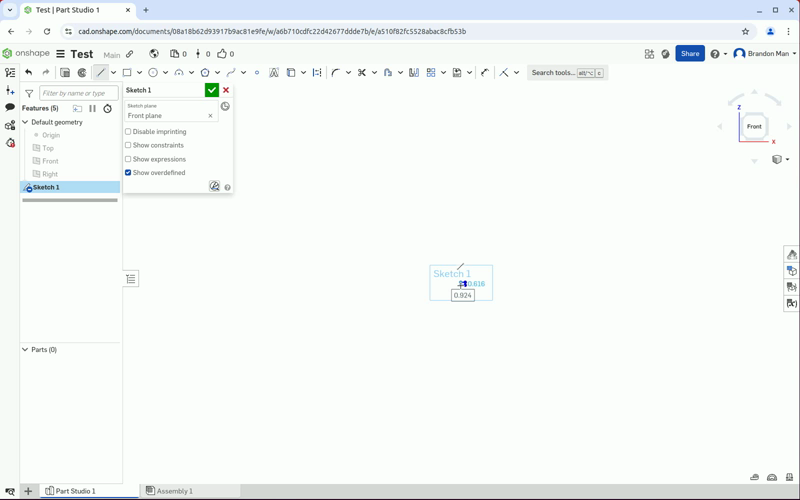
scroll(6)
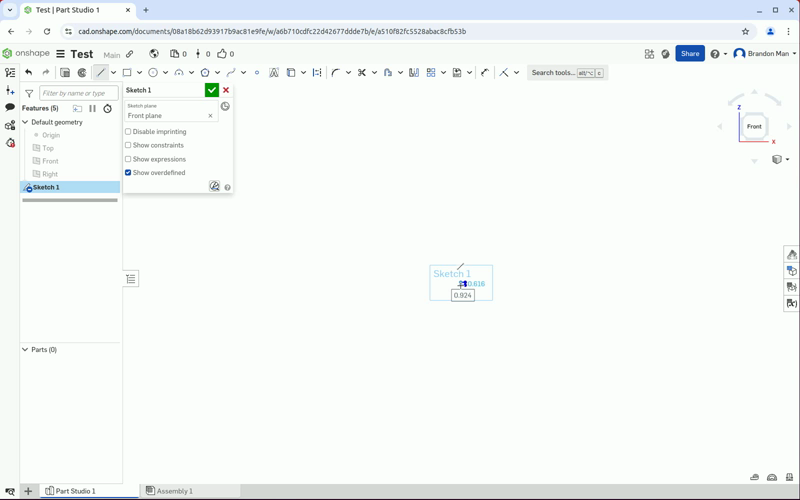
scroll(6)
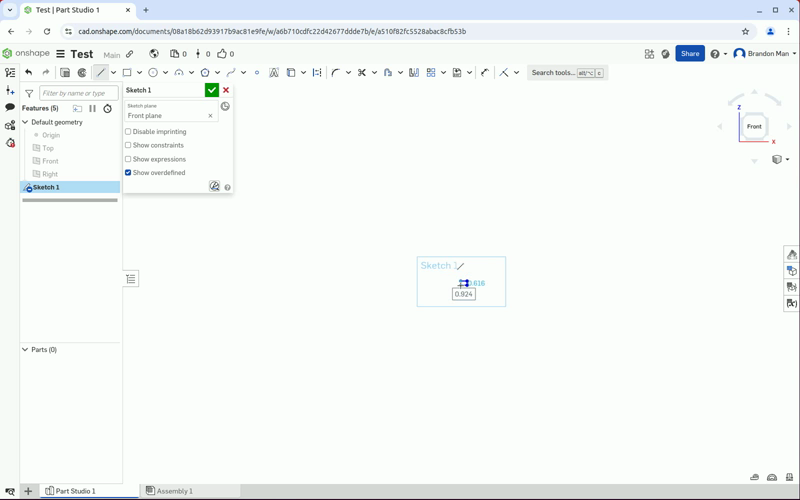
scroll(6)
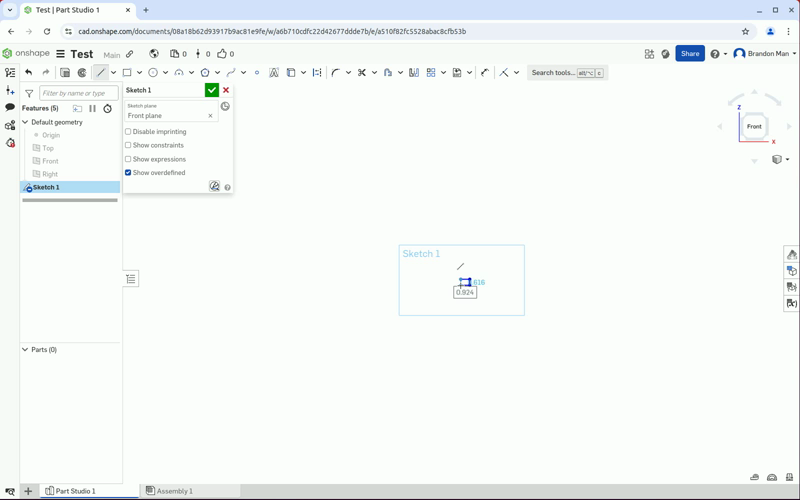
scroll(6)
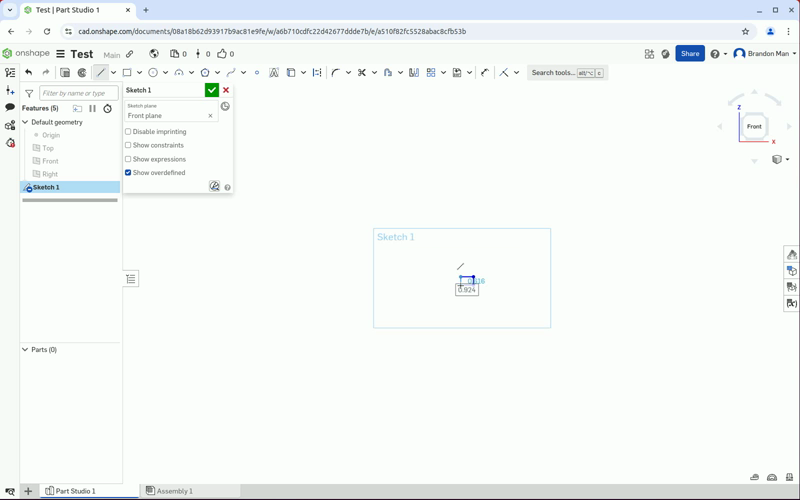
scroll(6)
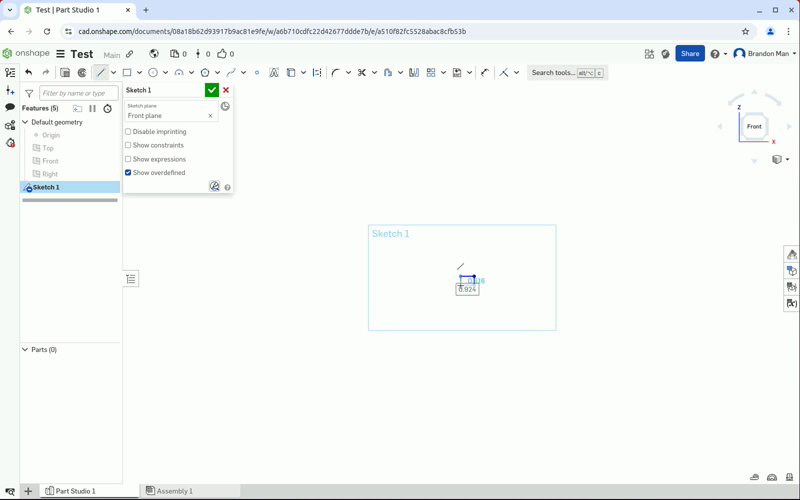
scroll(6)
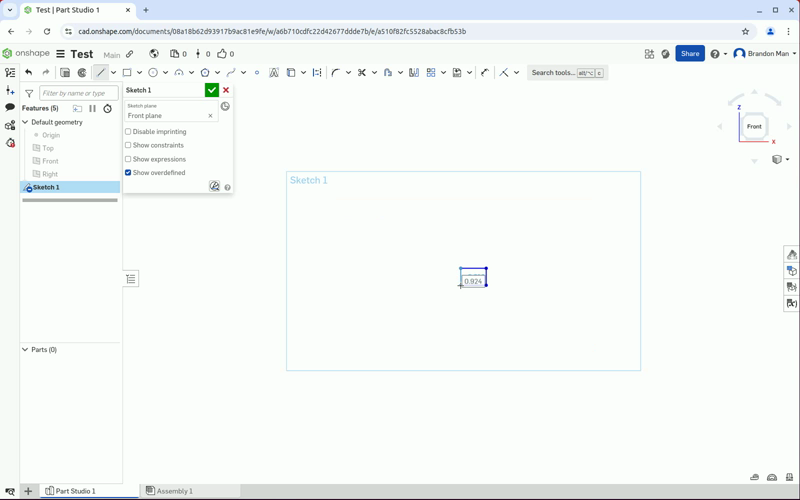
scroll(6)
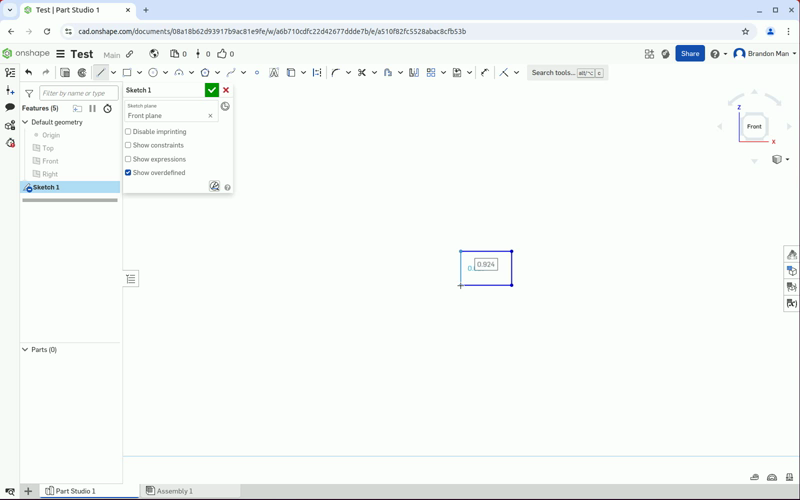
key_up(shift)
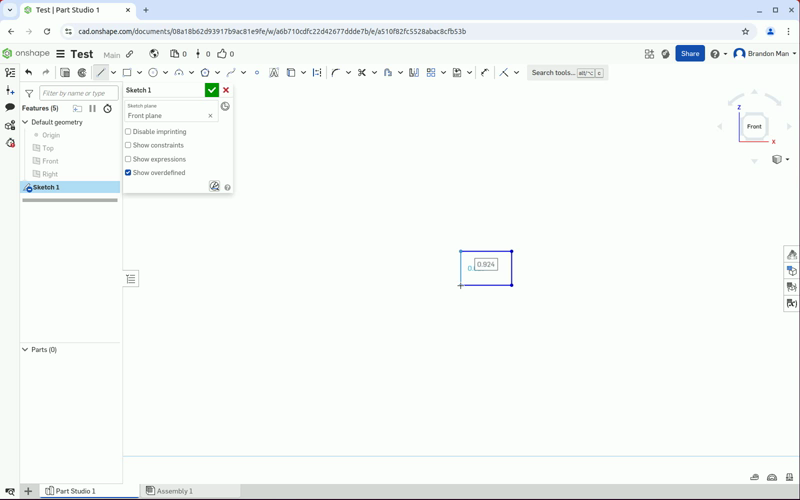
click(460, 285)
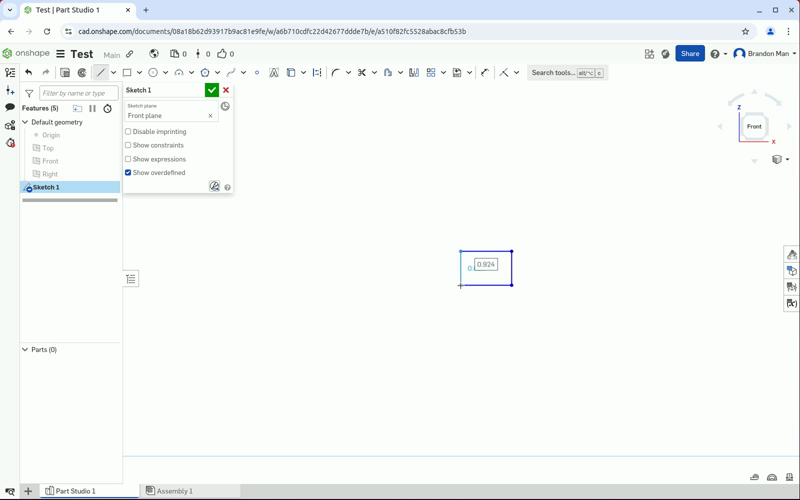
scroll(-6)
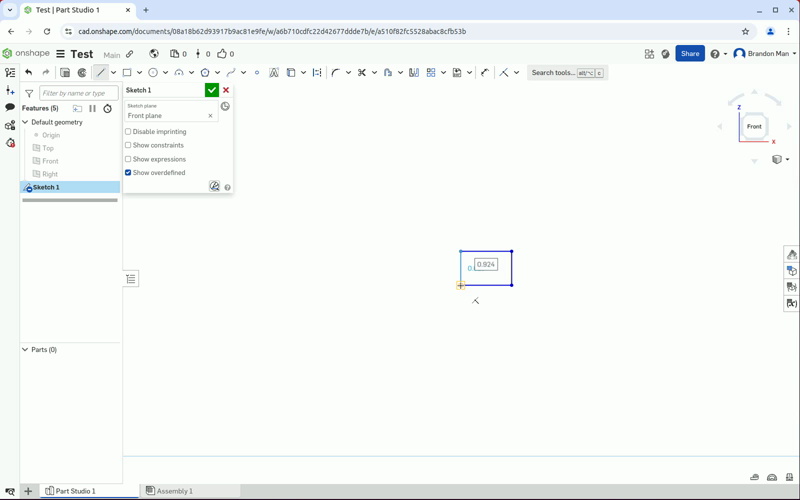
scroll(-6)
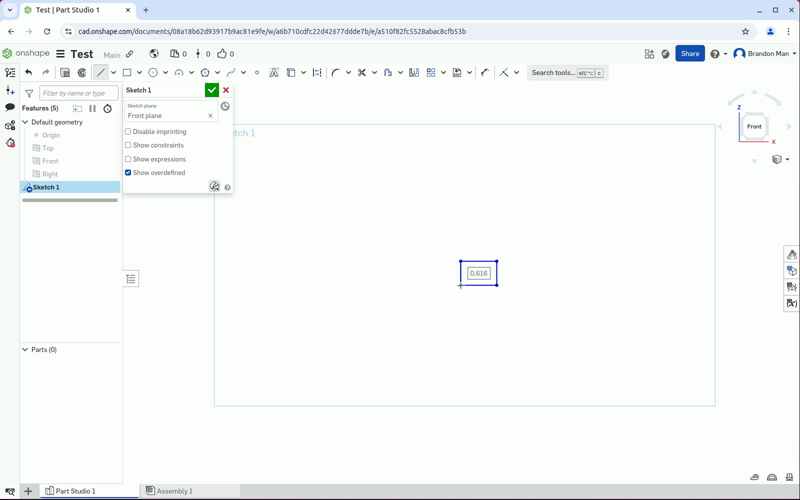
scroll(-6)
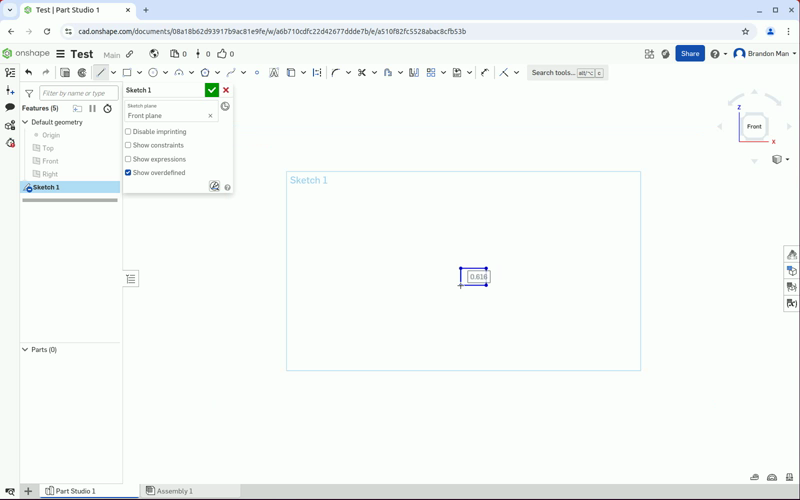
scroll(-6)
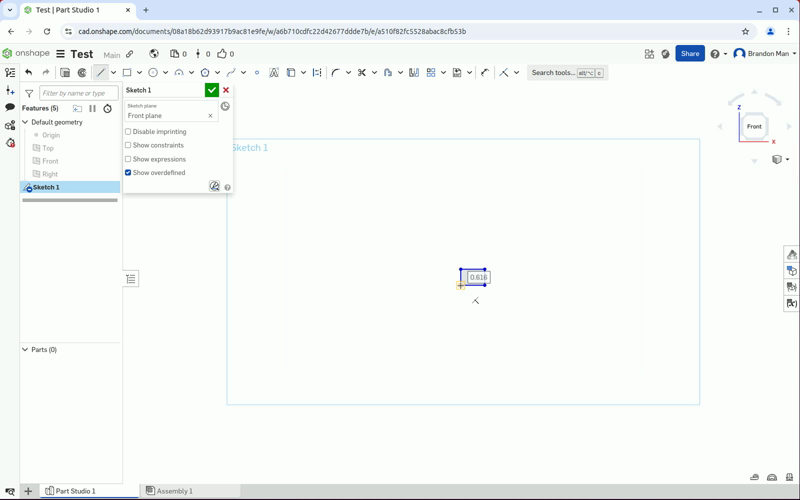
scroll(-6)
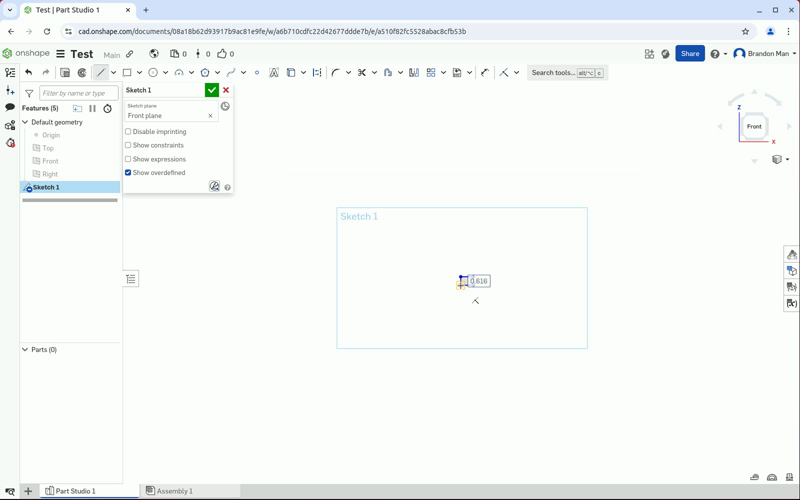
scroll(-6)
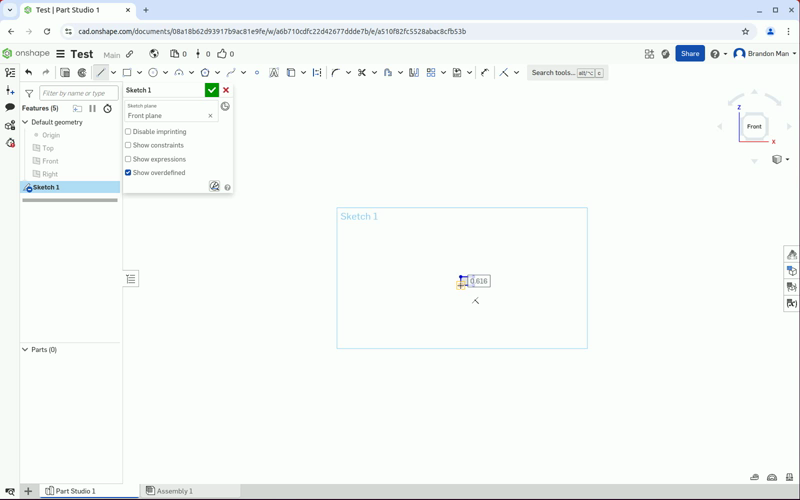
scroll(-6)
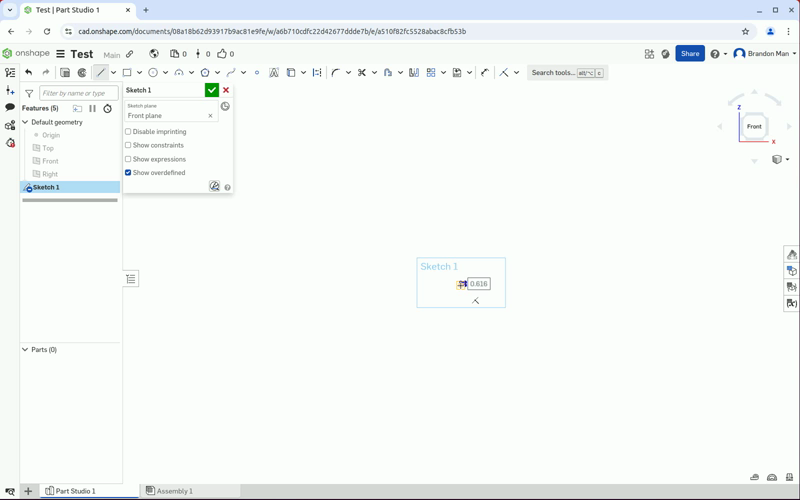
key(esc)
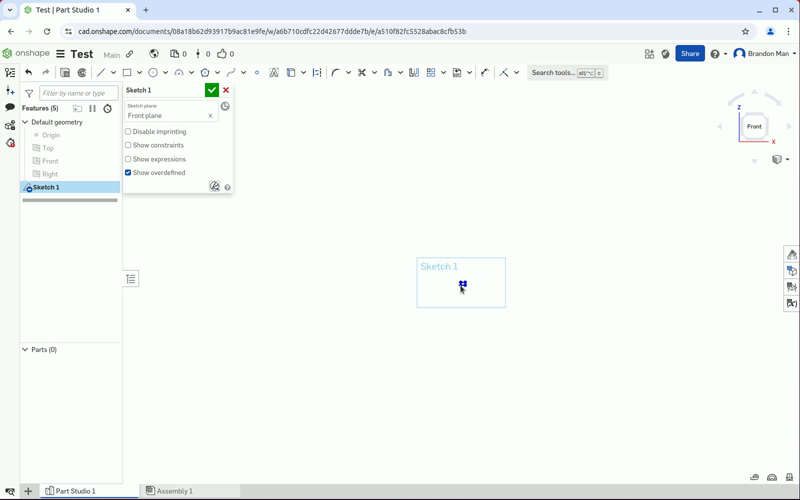
mouse_move(461, 283)
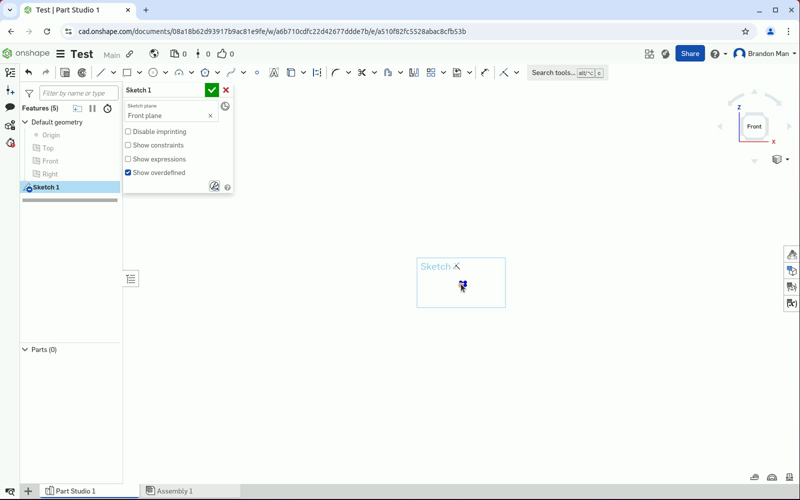
scroll(6)
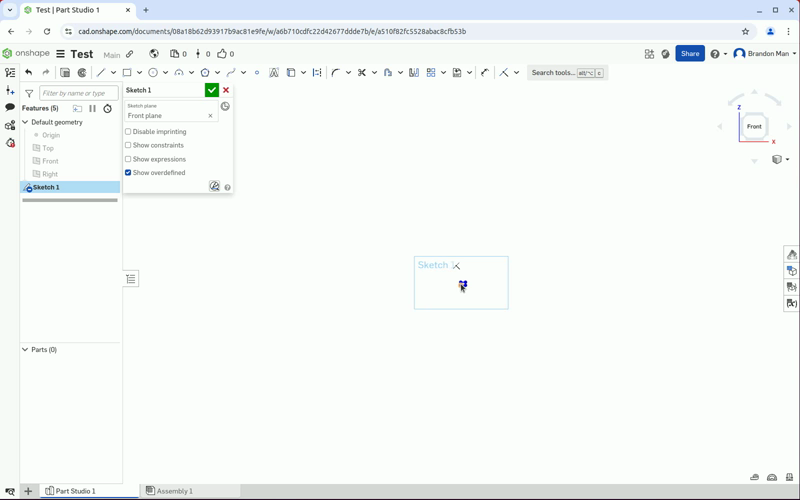
scroll(6)
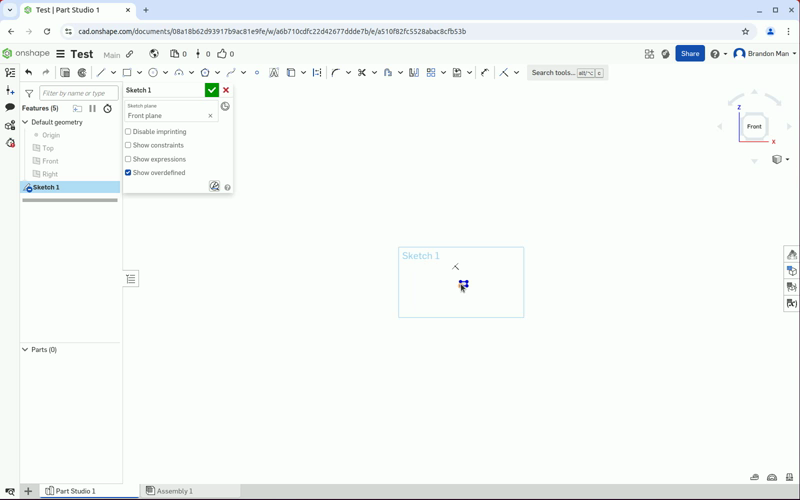
scroll(6)
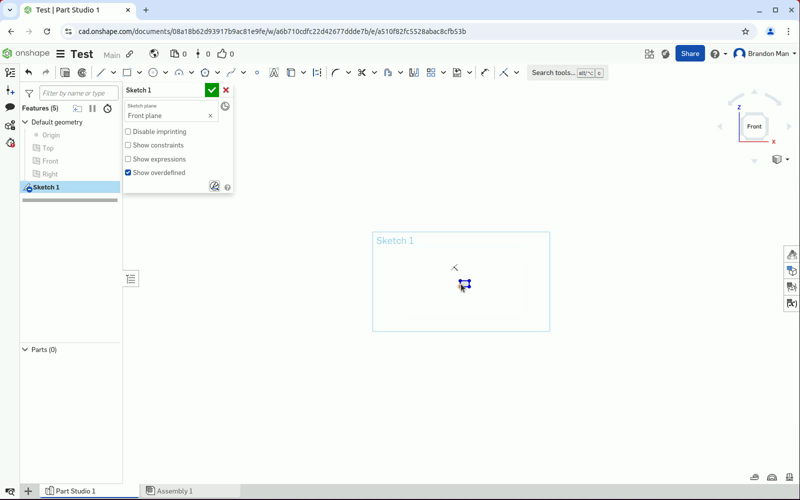
scroll(6)
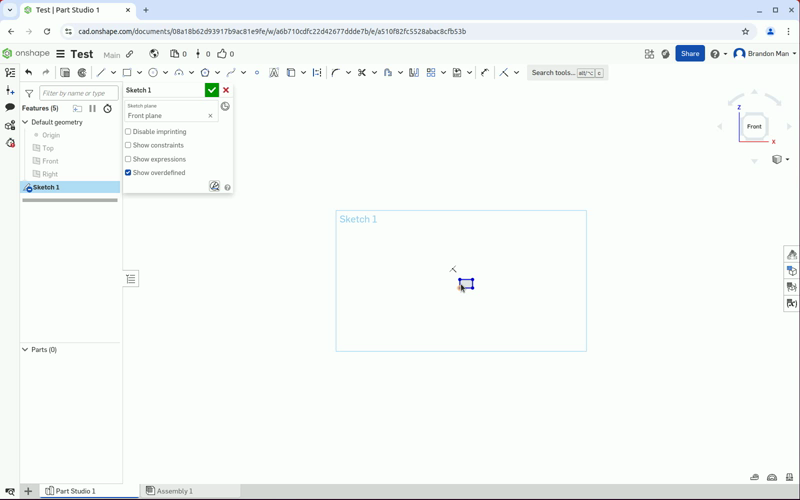
scroll(6)
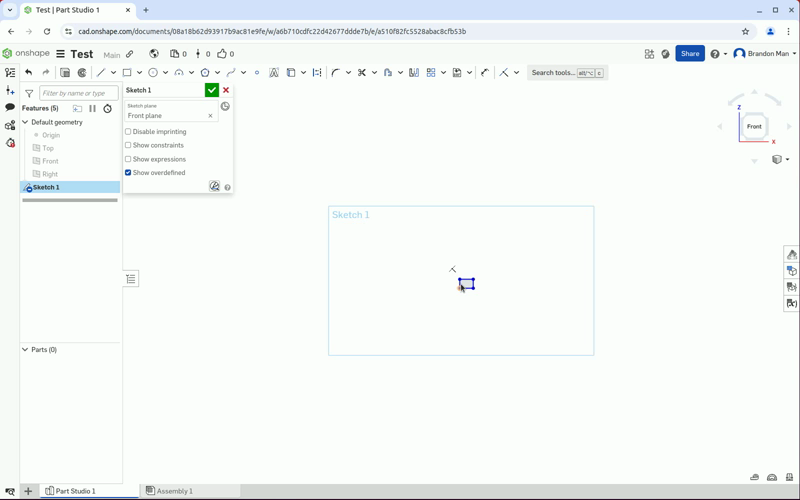
scroll(6)
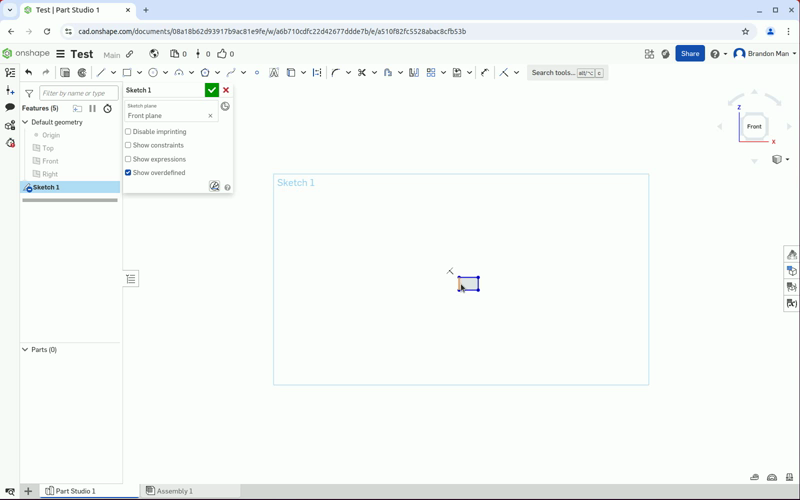
scroll(6)
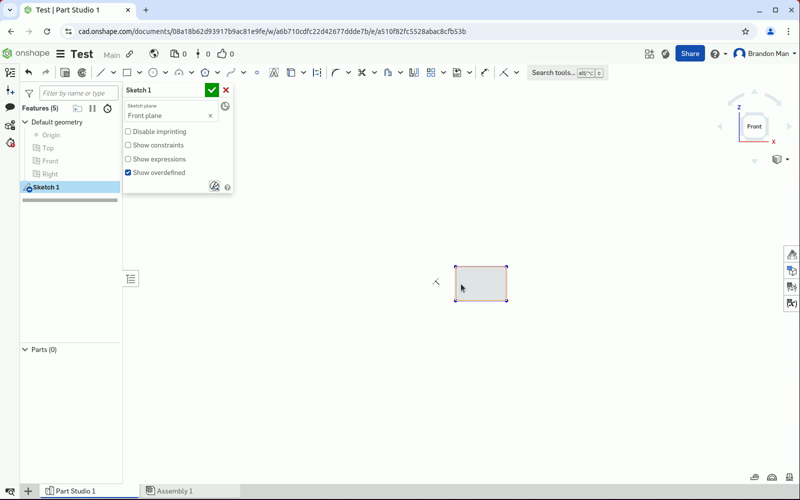
click(461, 283)
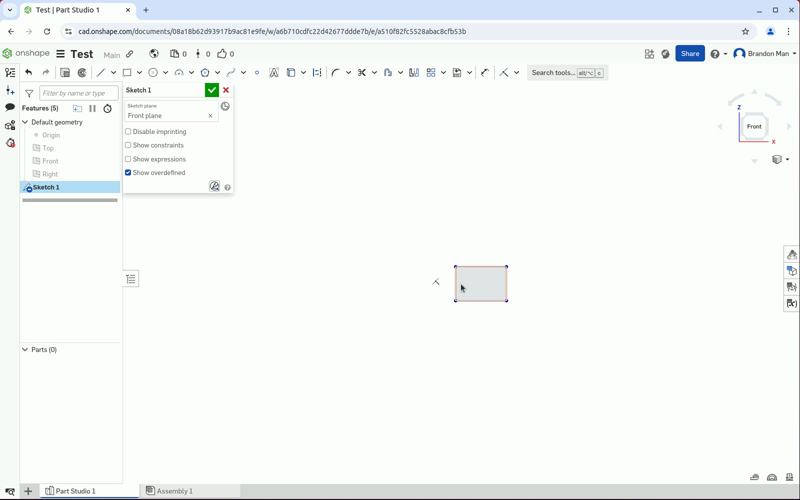
scroll(-6)
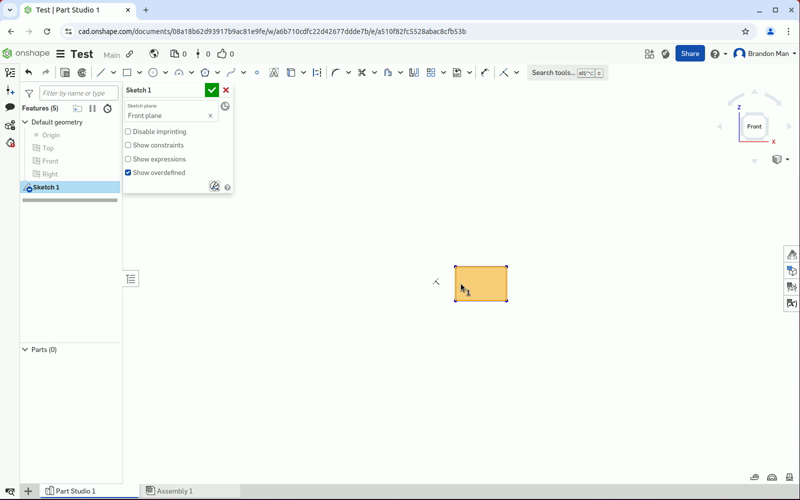
scroll(-6)
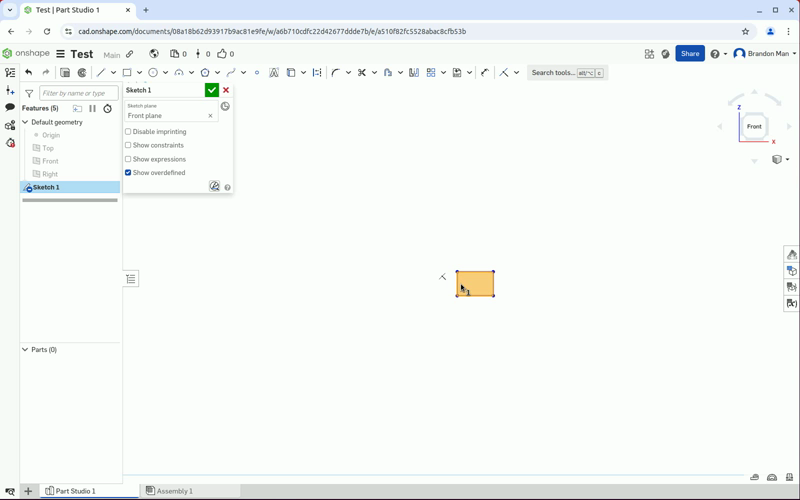
scroll(-6)
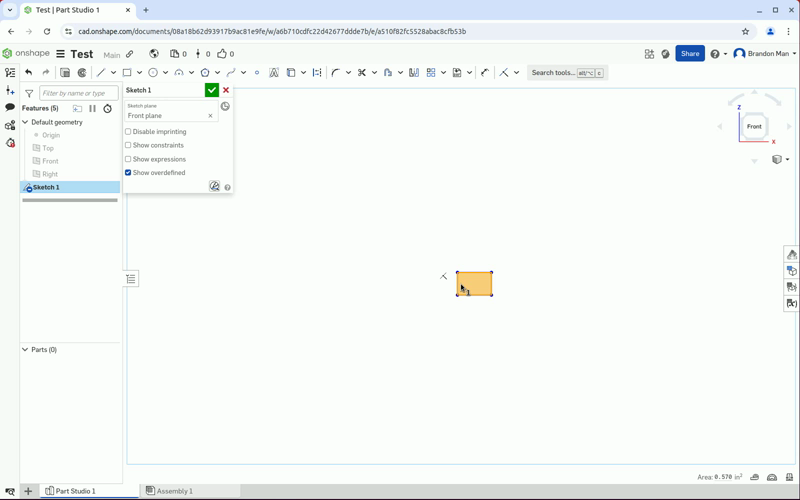
scroll(-6)
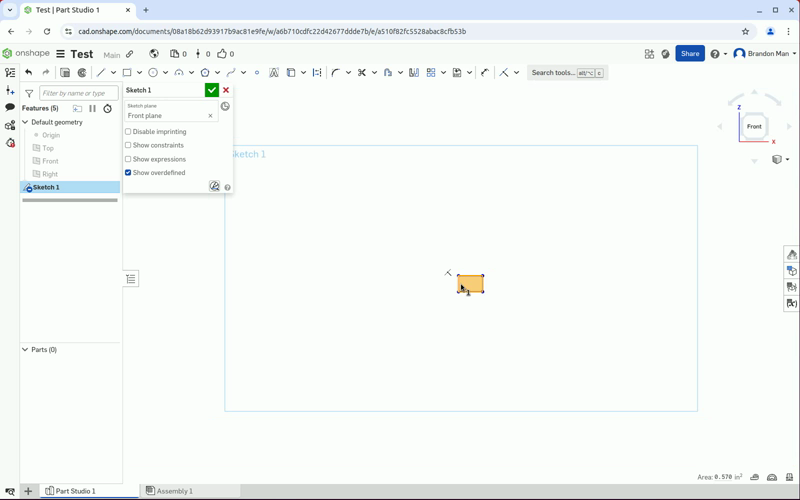
scroll(-6)
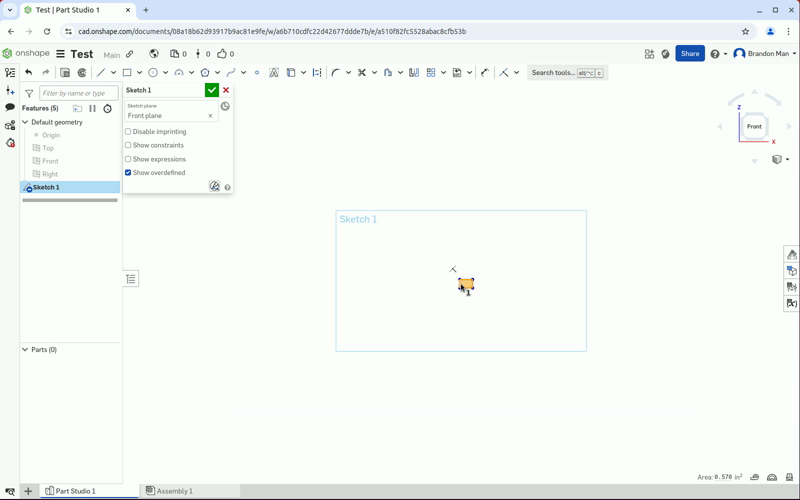
scroll(-6)
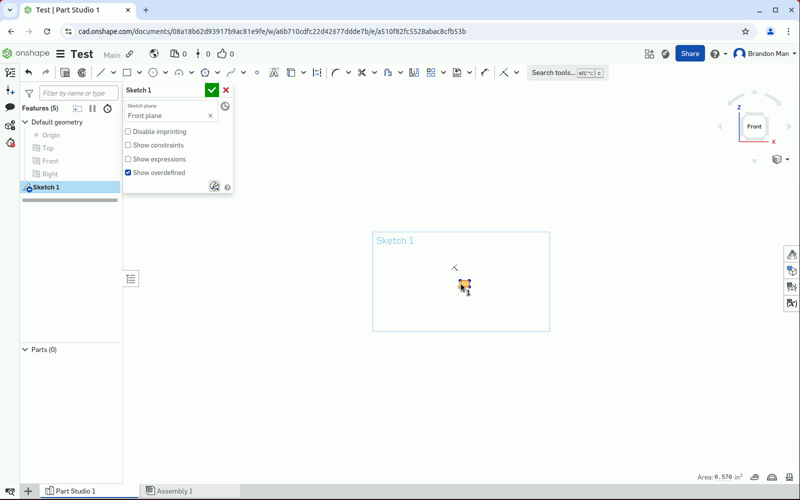
scroll(-6)
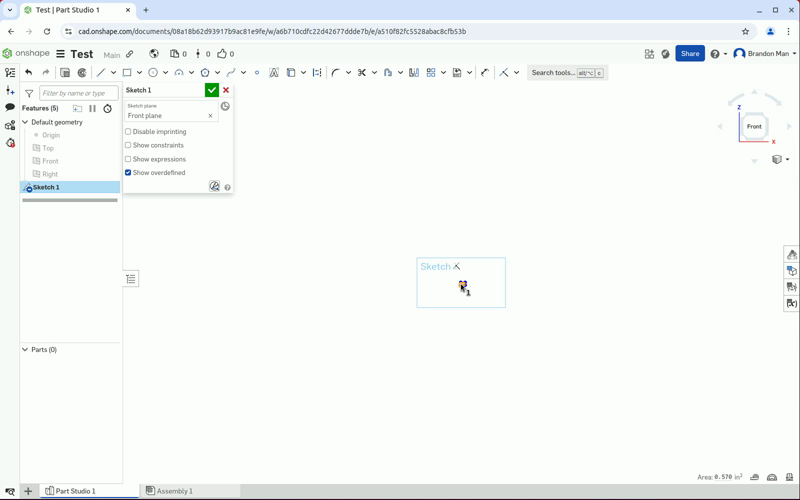
mouse_move(73, 352)
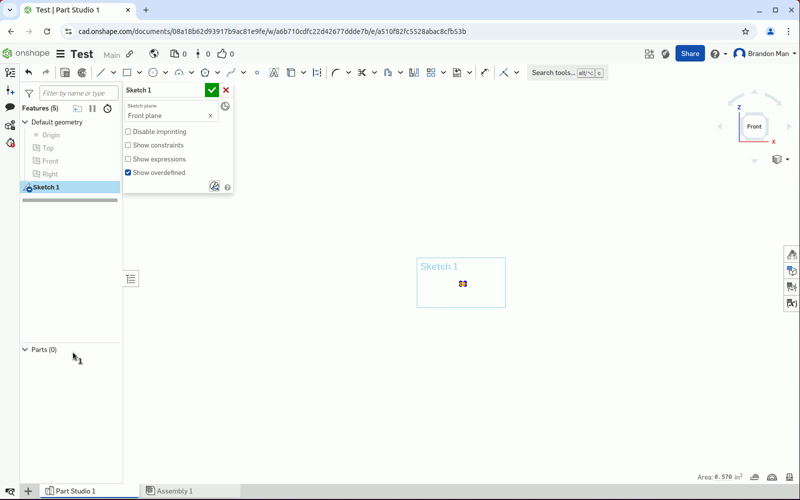
key(shift+y)
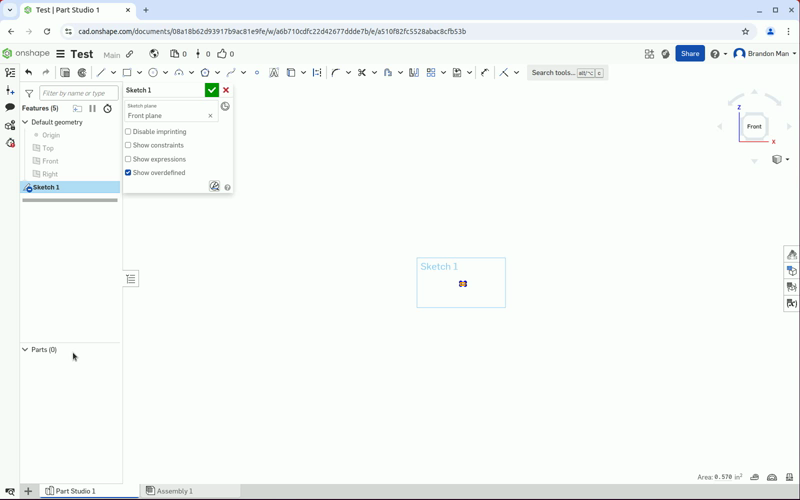
key(shift+e)
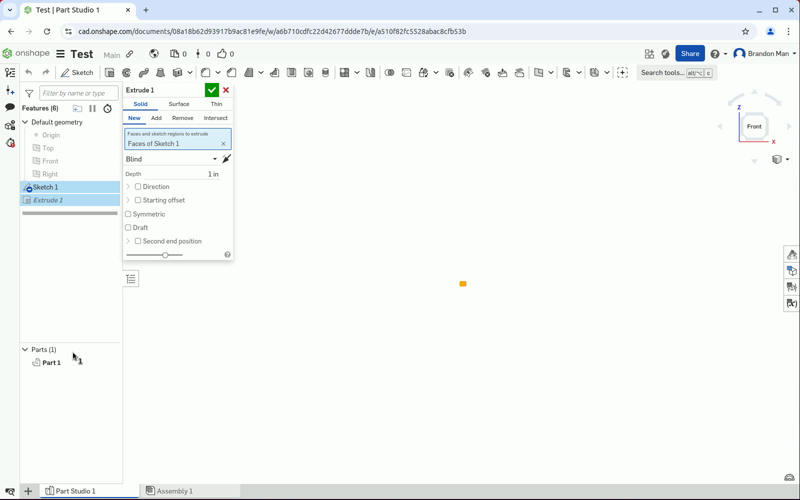
mouse_move(143, 106)
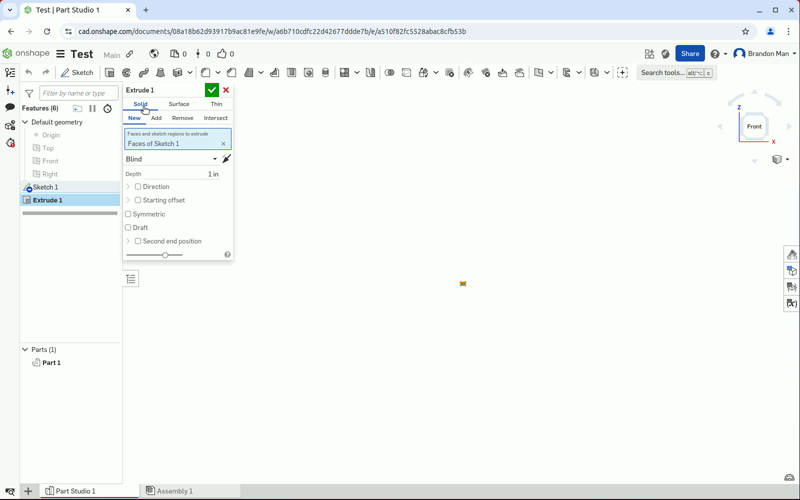
click(143, 106)
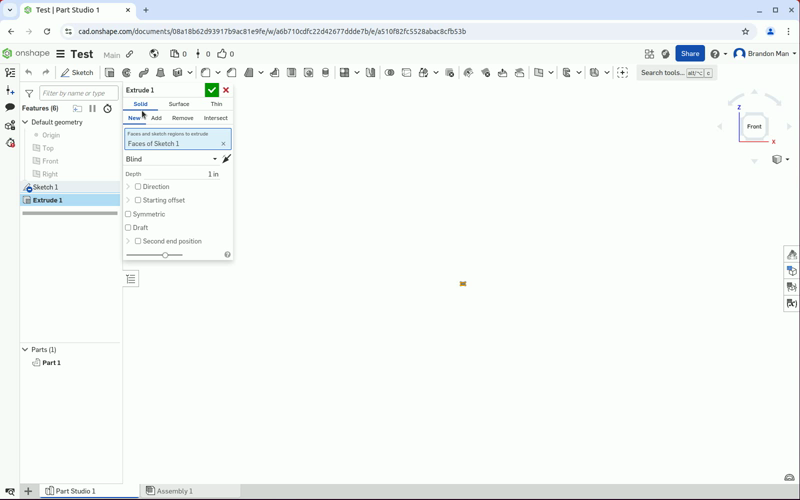
mouse_move(137, 120)
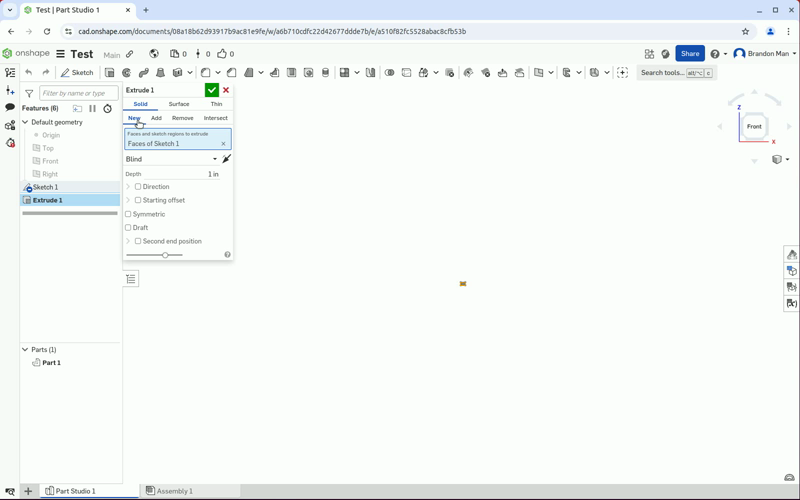
click(137, 120)
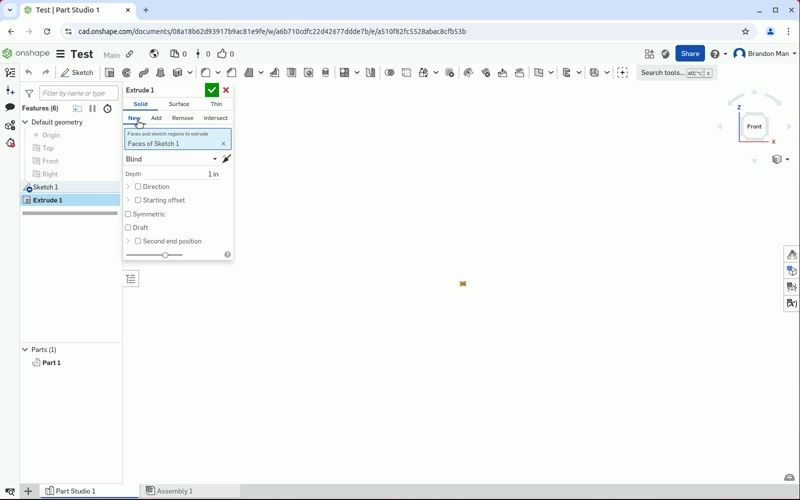
key(tab, 4)
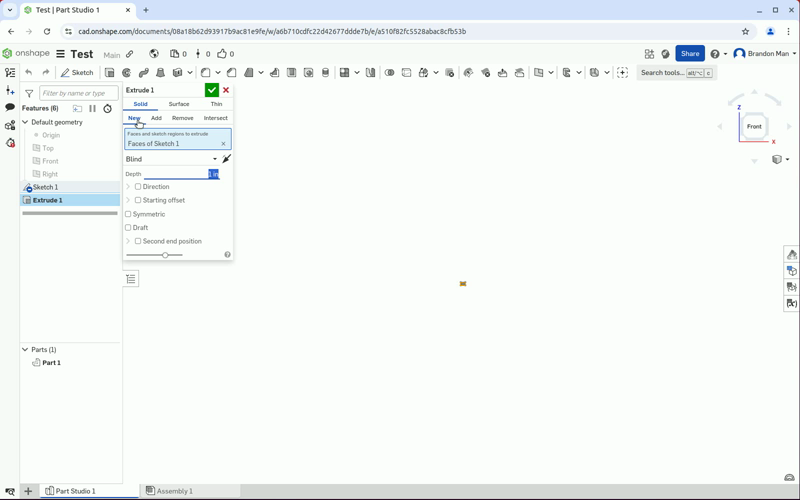
text(0.241)
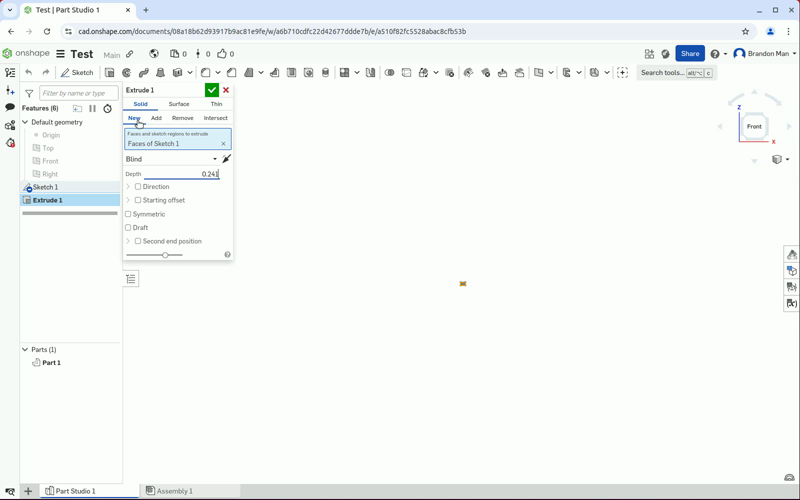
key(enter)
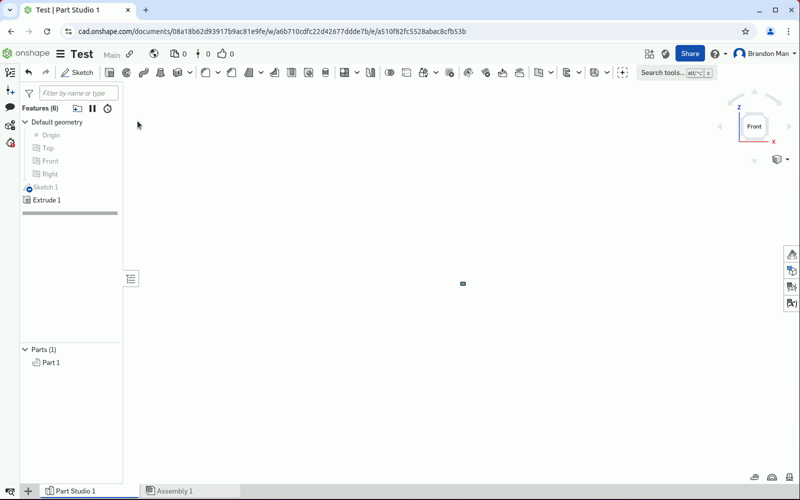
key(shift+h)
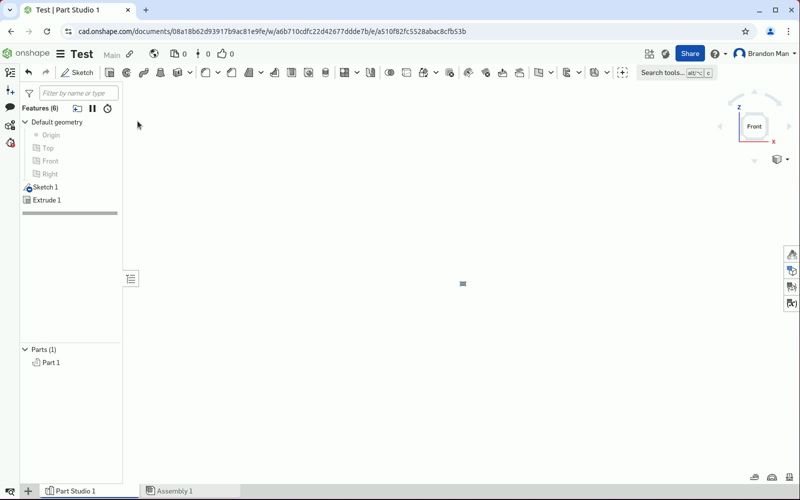
key(shift+h)
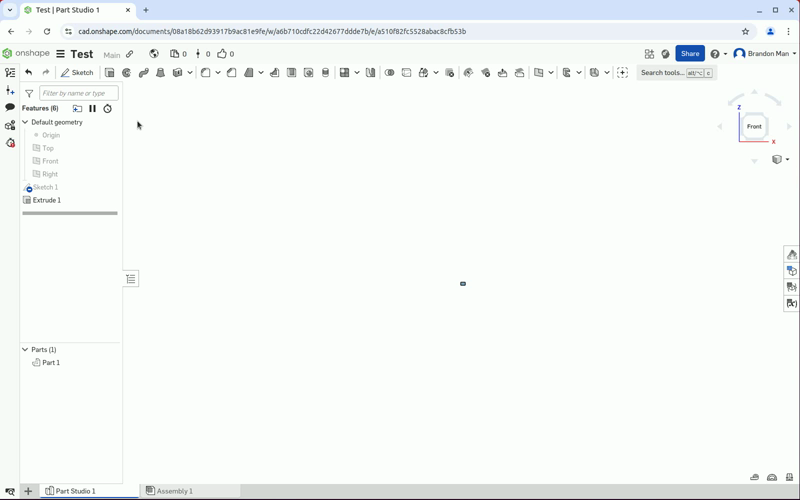
mouse_move(73, 189)
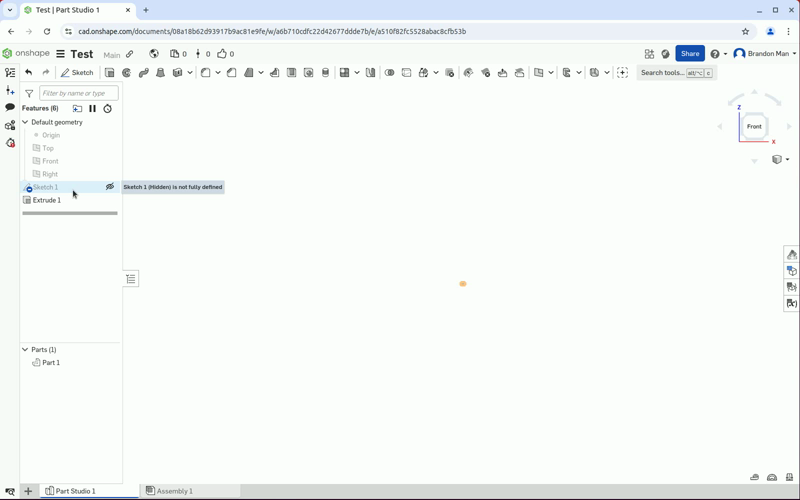
click(73, 189)
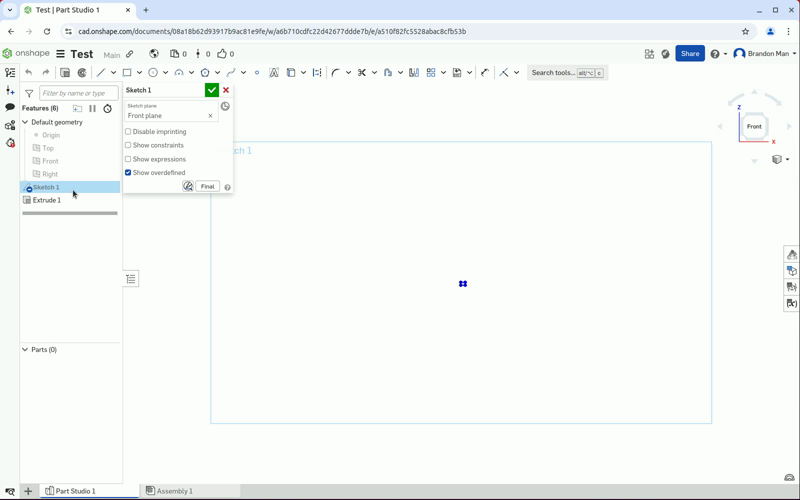
mouse_move(229, 92)
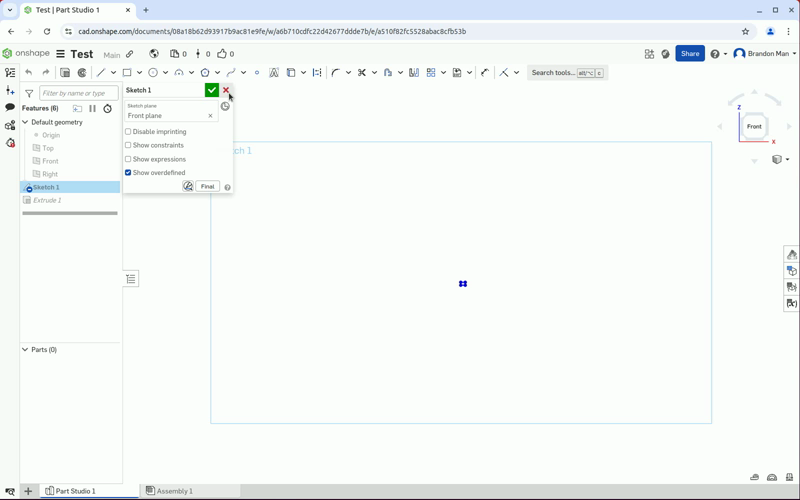
click(229, 92)
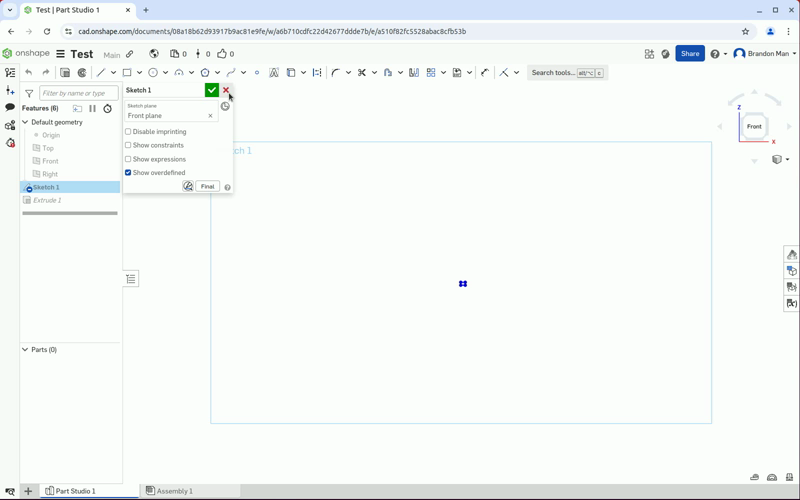
key(shift+s)
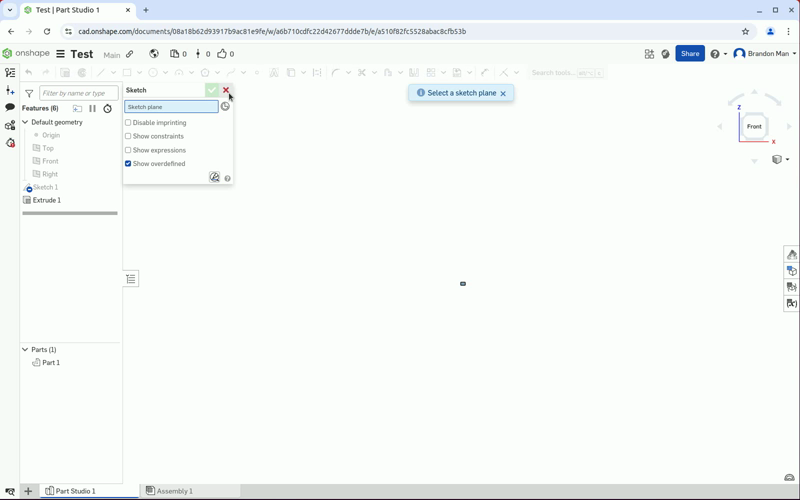
mouse_move(73, 163)
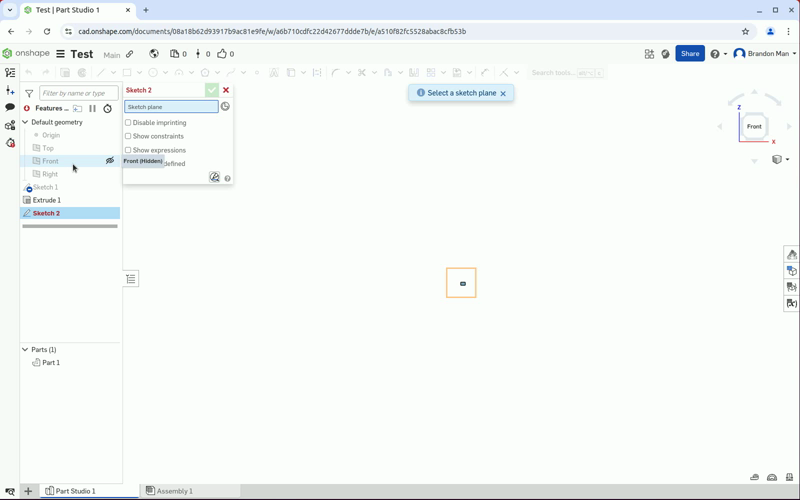
click(73, 163)
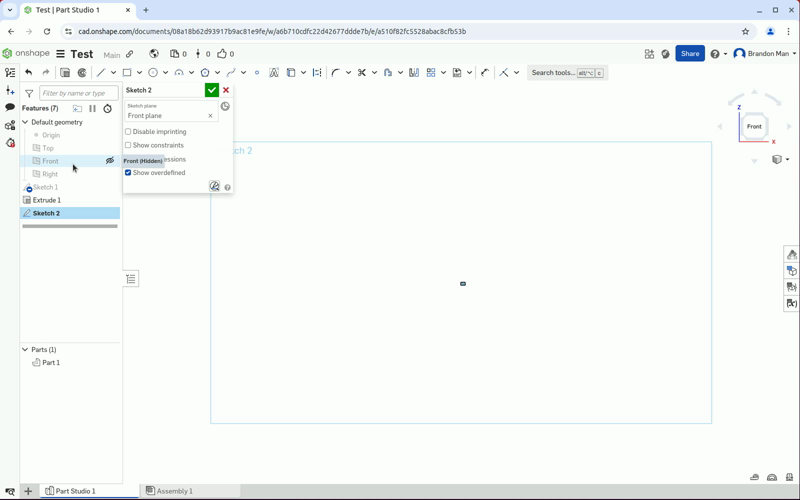
mouse_move(73, 352)
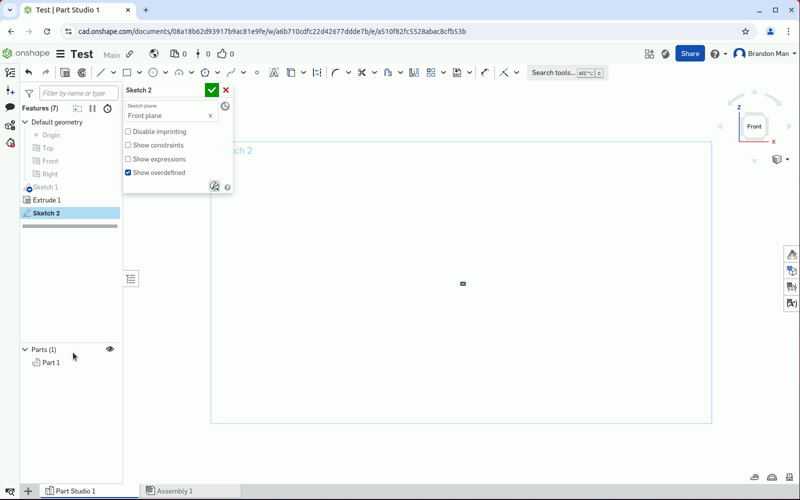
key(y)
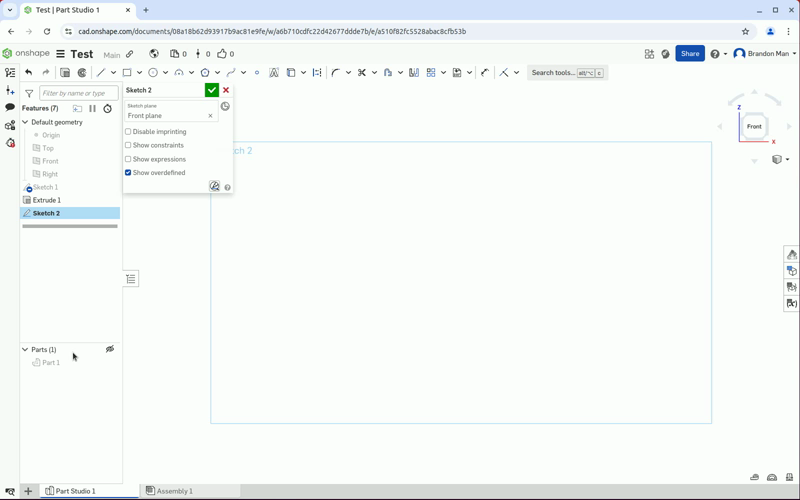
key(l)
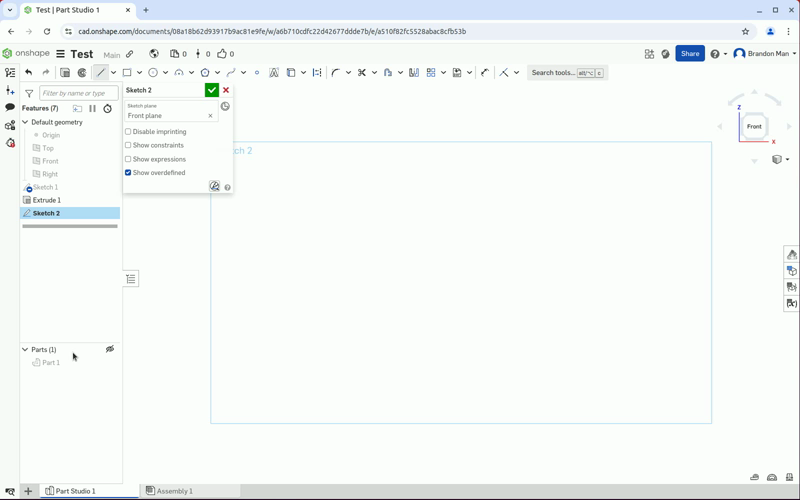
key_down(shift)
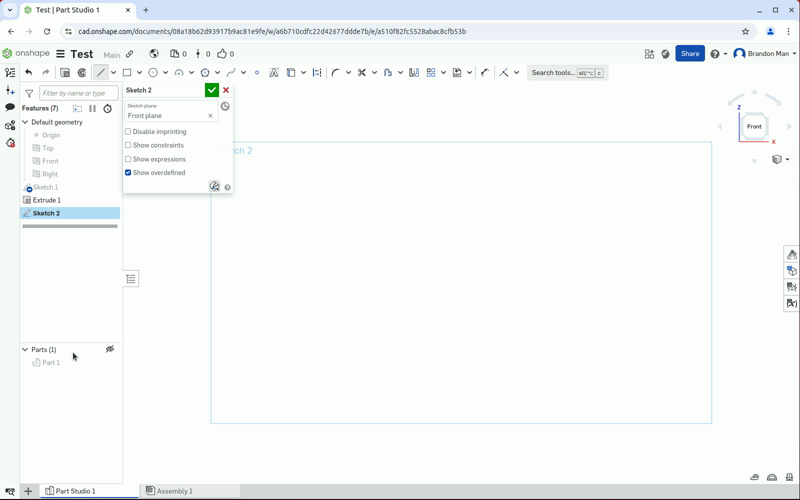
mouse_move(457, 282)
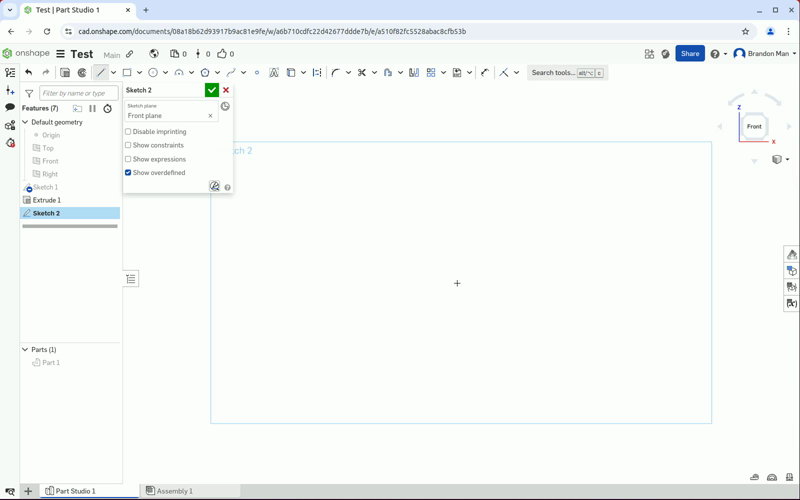
click(457, 282)
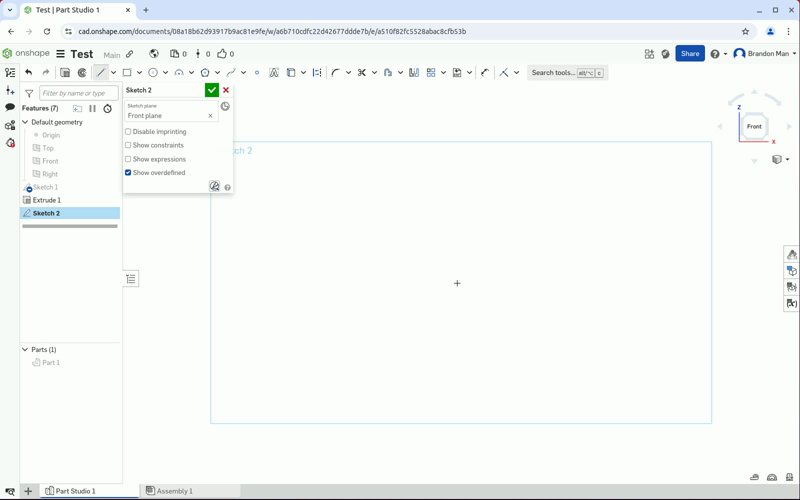
key_up(shift)
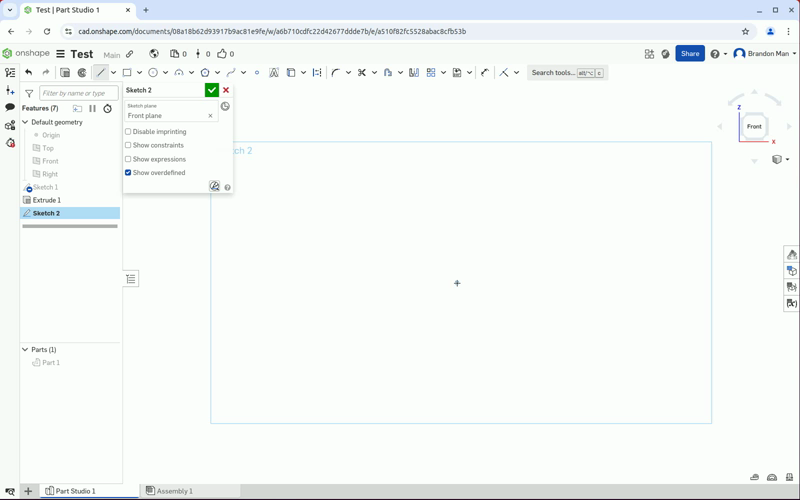
key_down(shift)
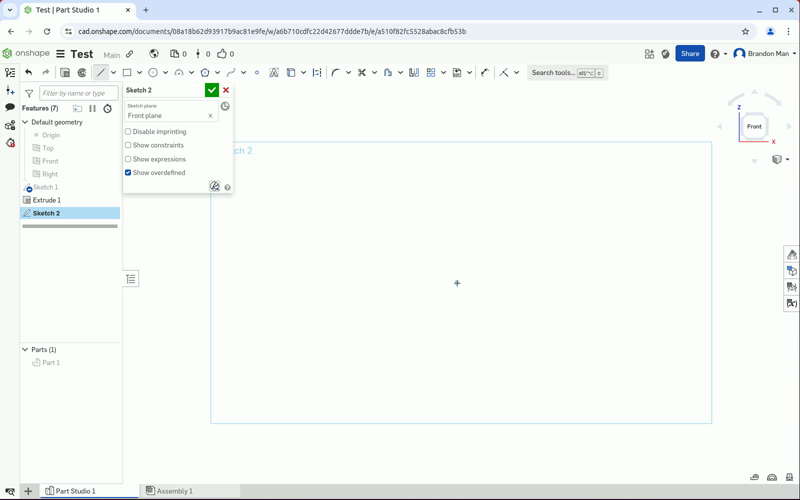
mouse_move(487, 282)
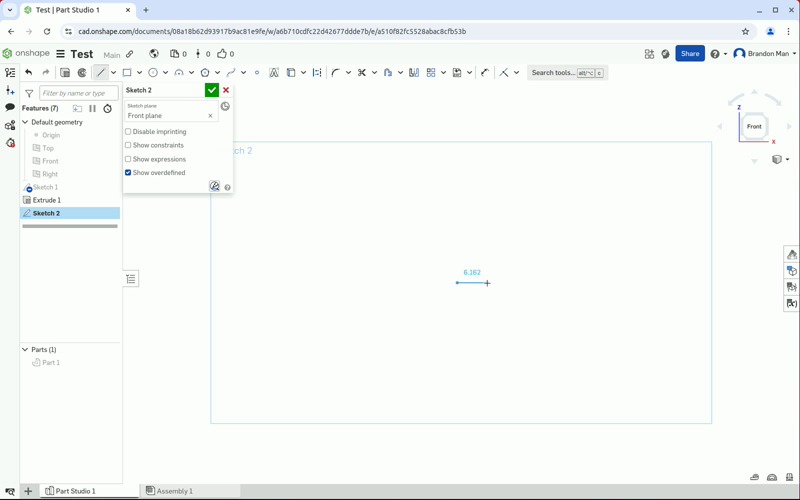
mouse_move(461, 282)
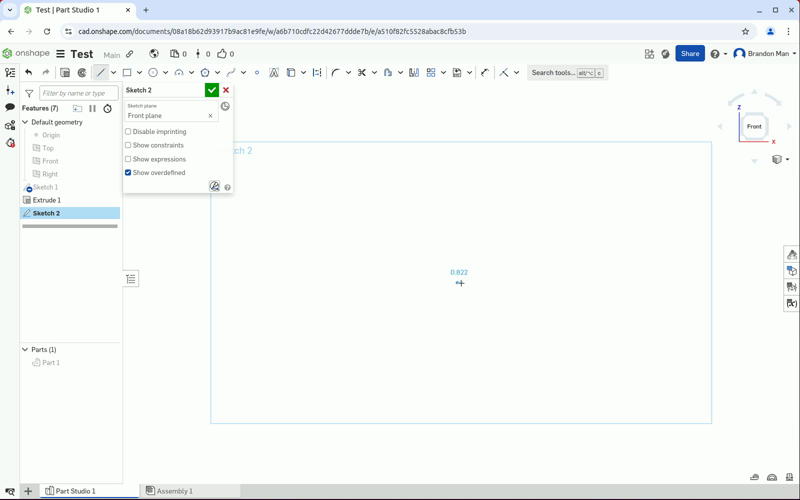
scroll(6)
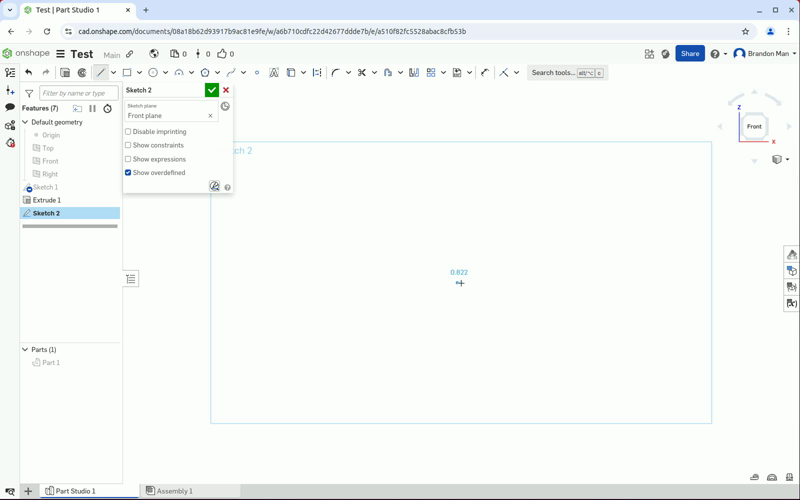
scroll(6)
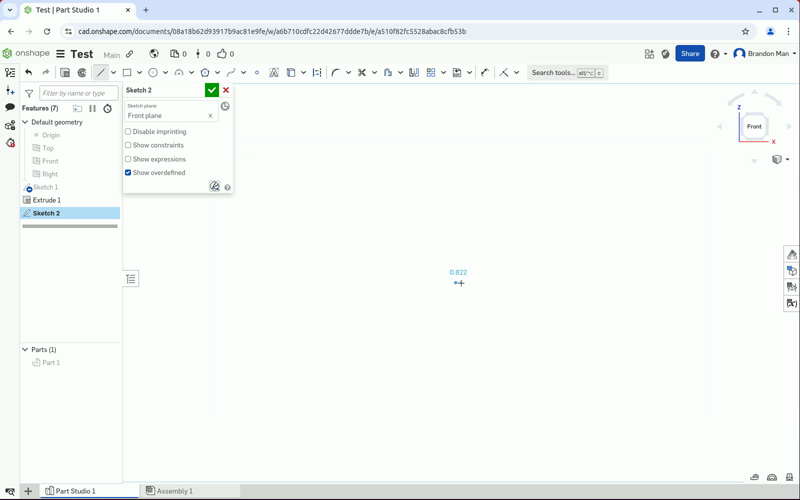
scroll(6)
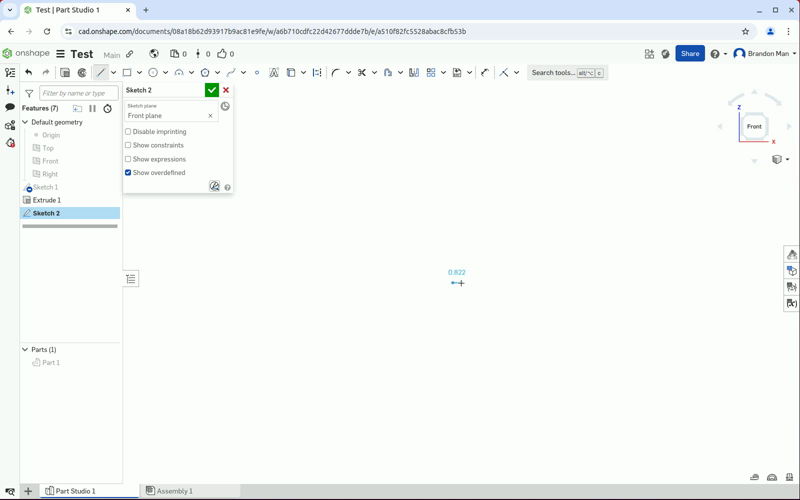
scroll(6)
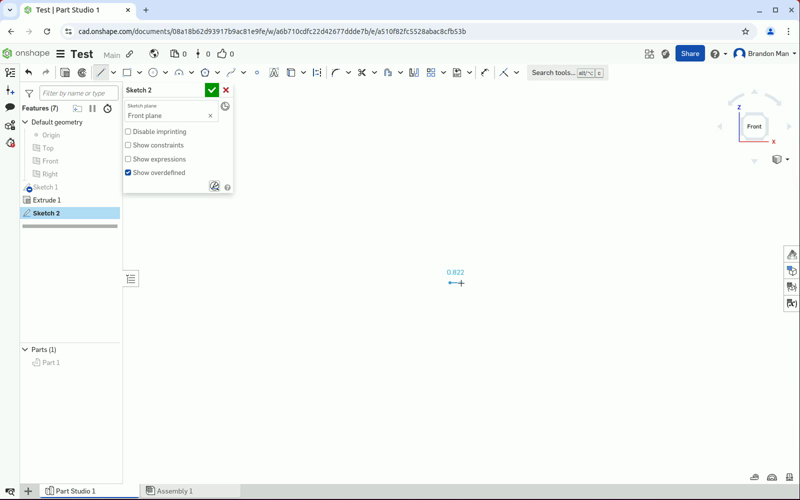
scroll(6)
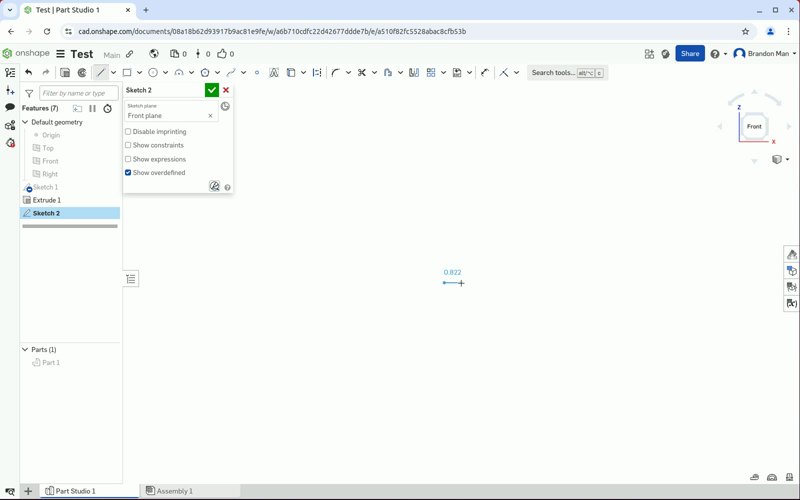
scroll(6)
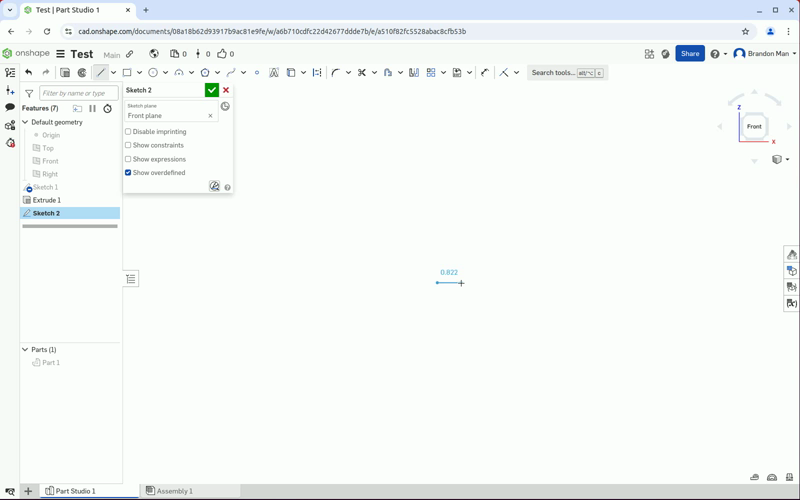
scroll(6)
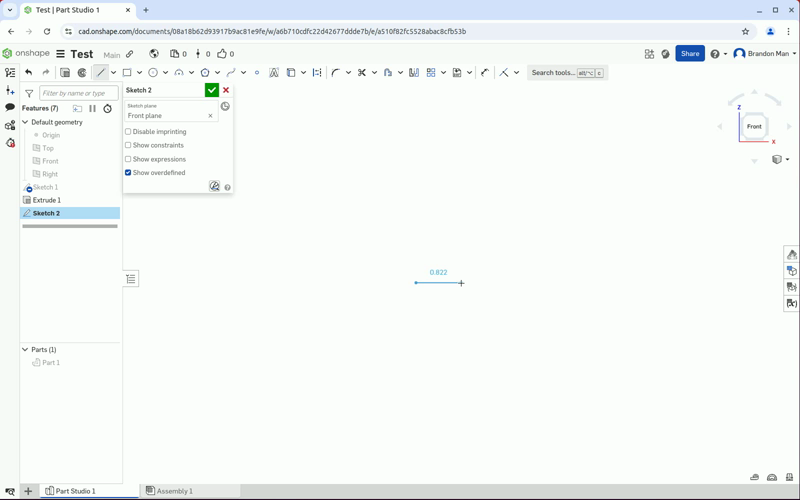
click(461, 282)
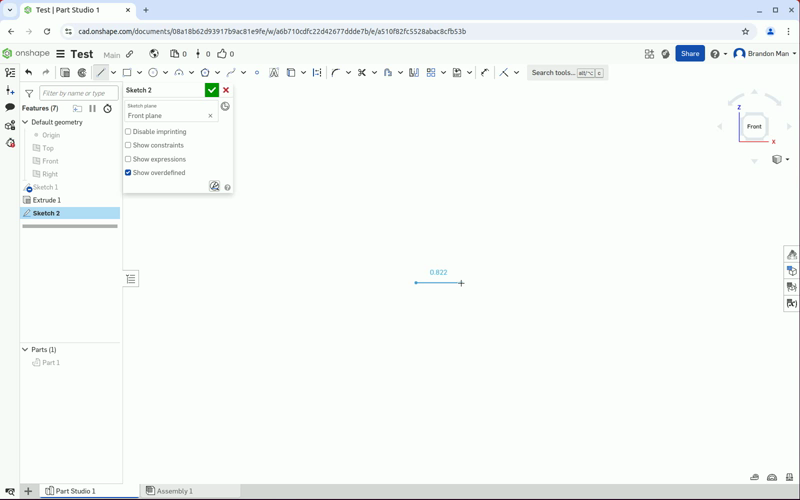
scroll(-6)
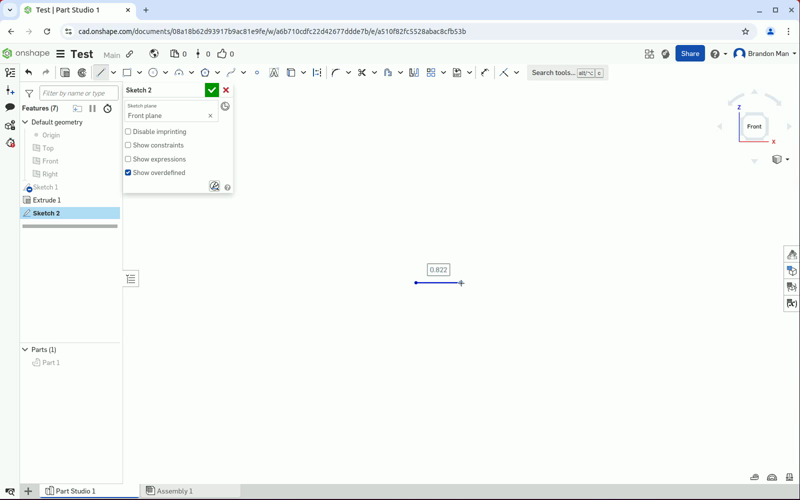
scroll(-6)
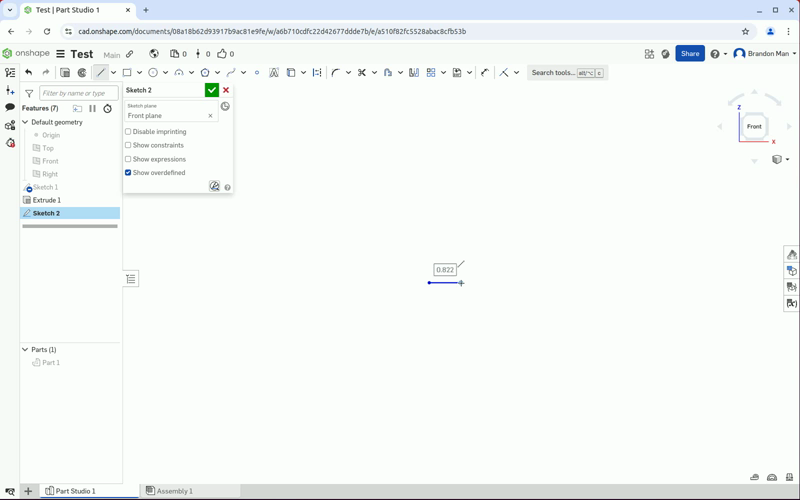
scroll(-6)
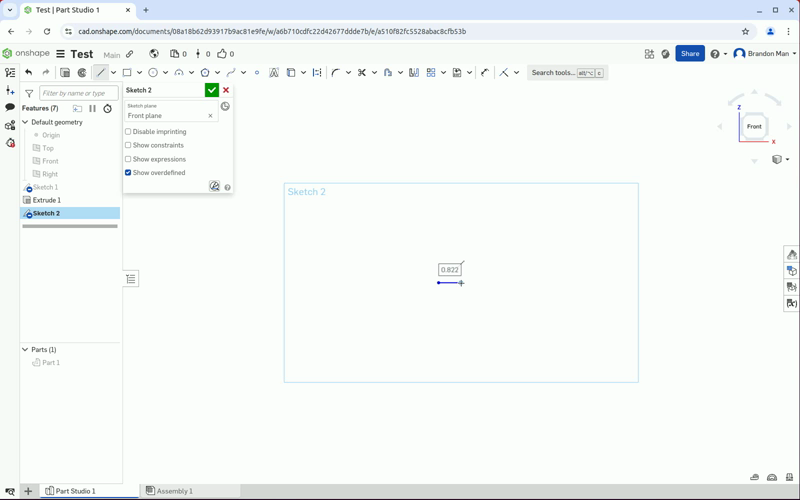
scroll(-6)
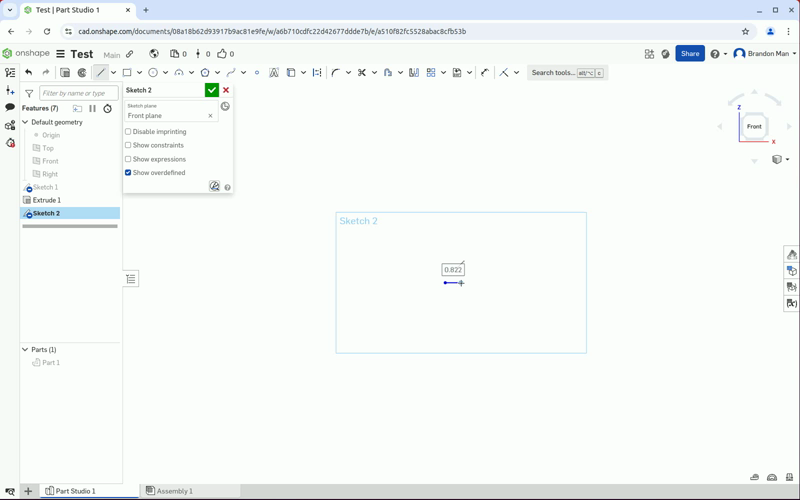
scroll(-6)
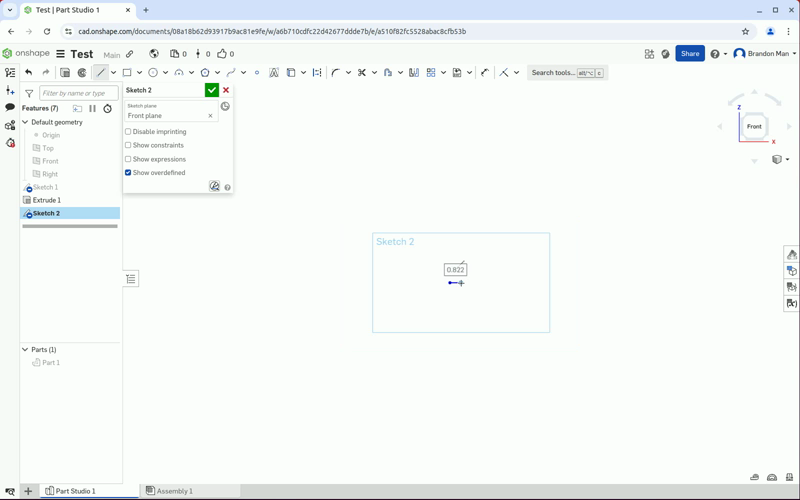
scroll(-6)
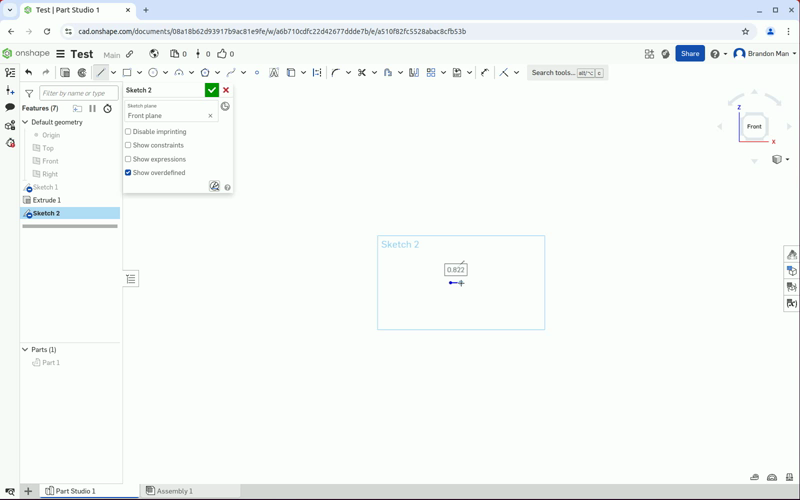
scroll(-6)
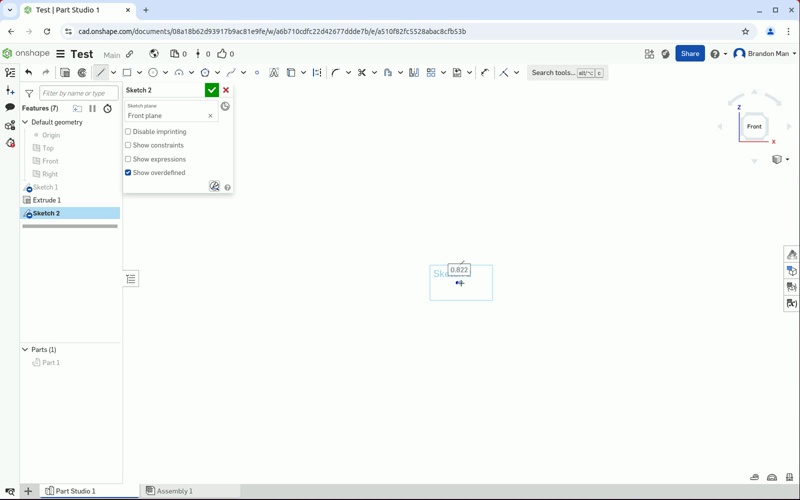
key_up(shift)
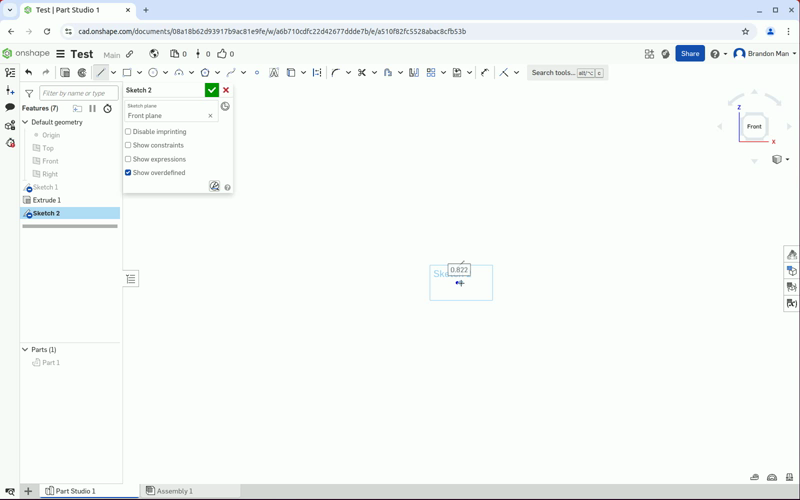
key_down(shift)
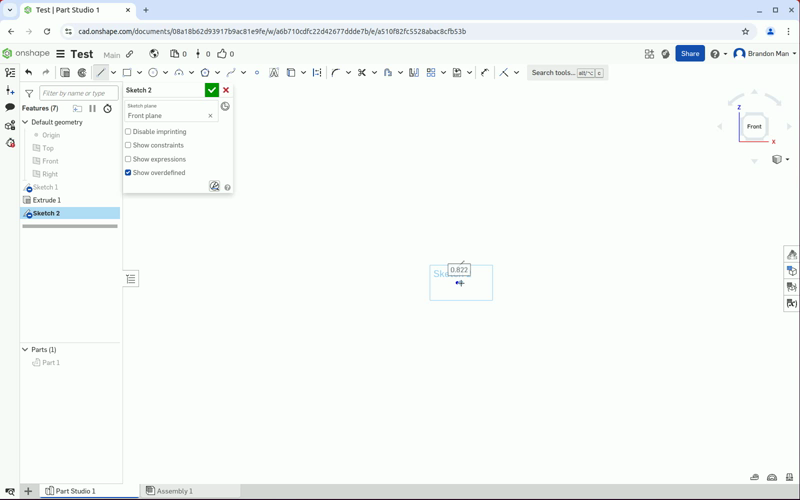
mouse_move(491, 282)
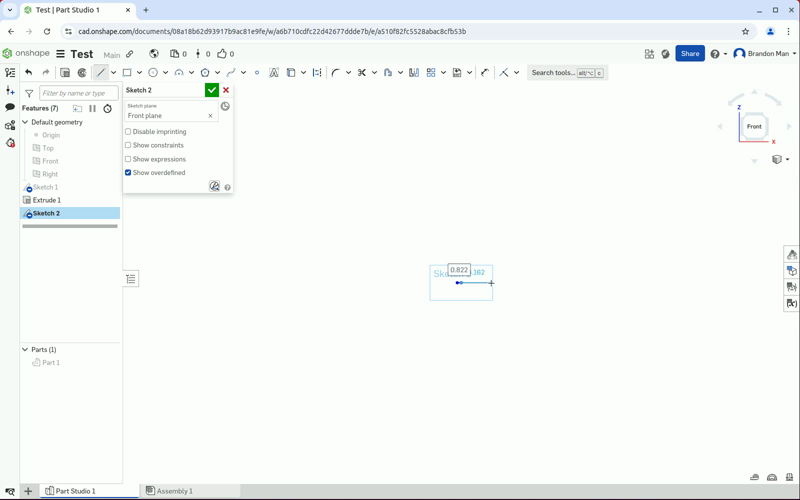
mouse_move(465, 282)
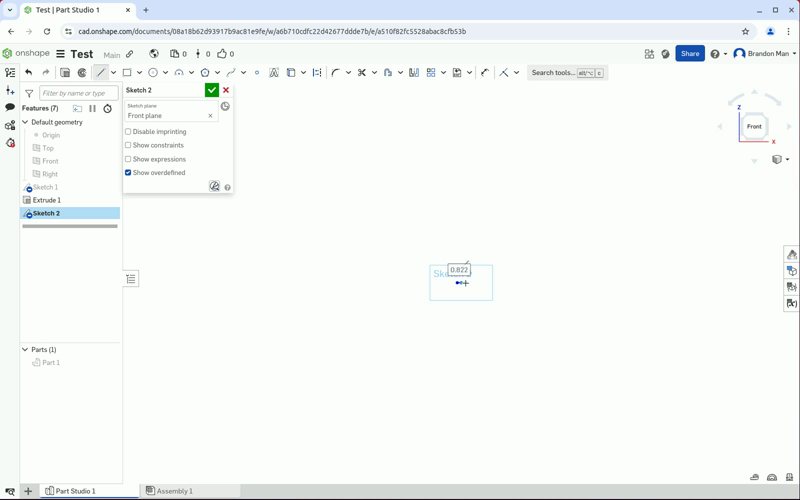
scroll(6)
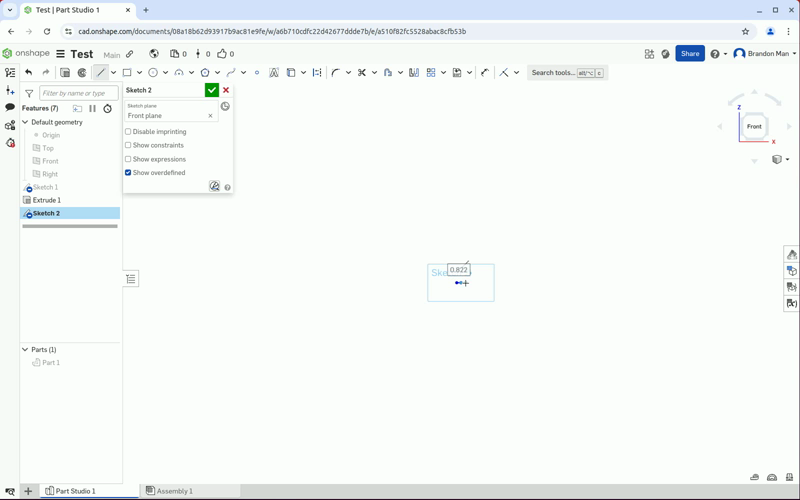
scroll(6)
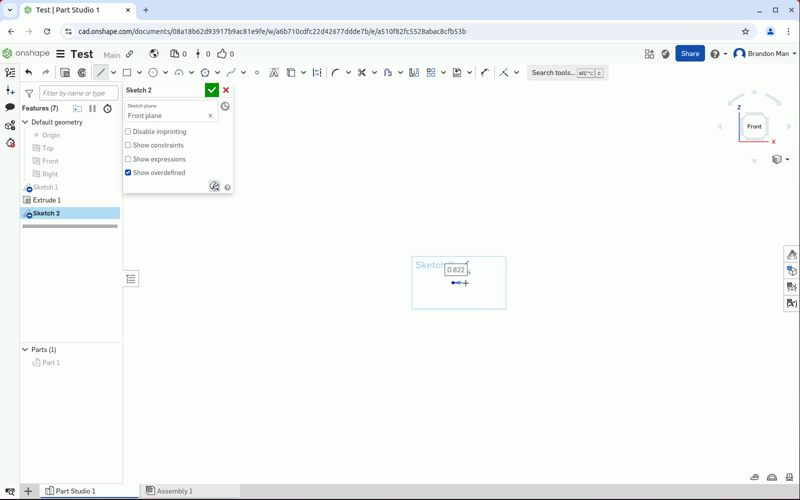
scroll(6)
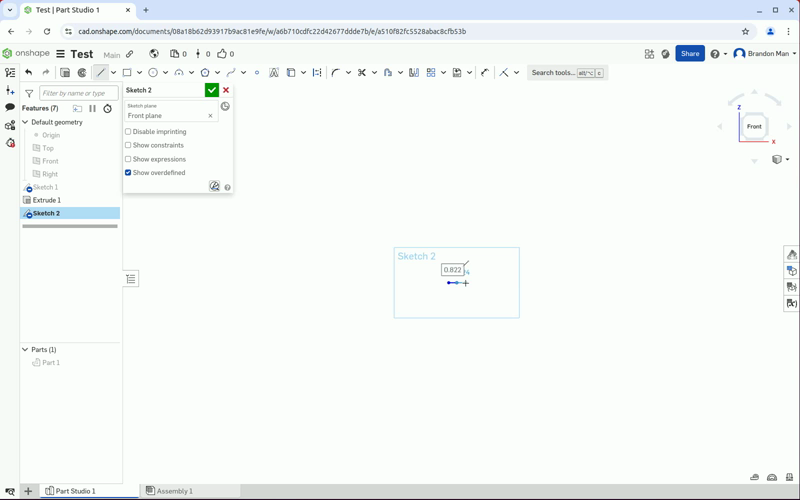
scroll(6)
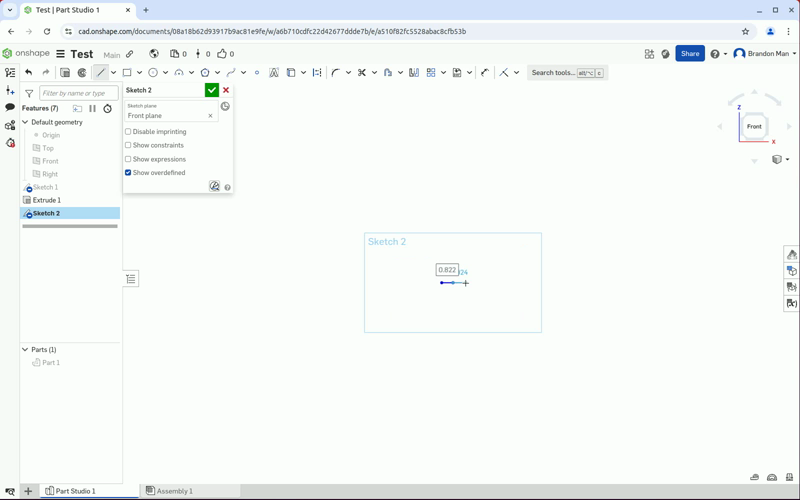
scroll(6)
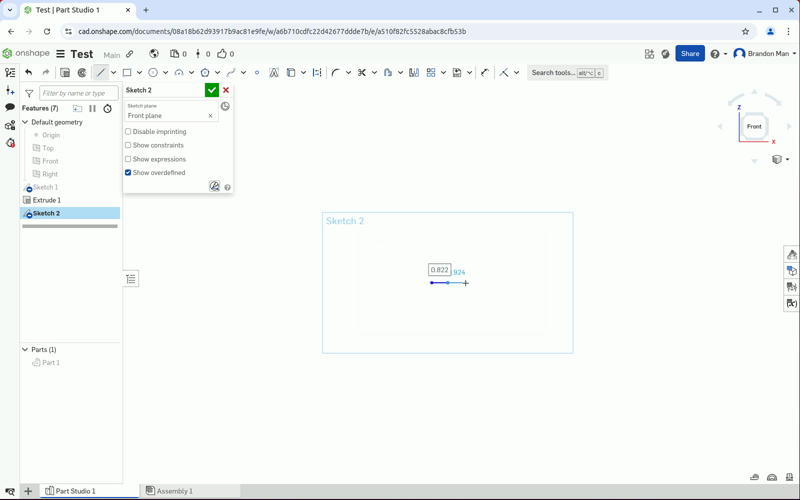
scroll(6)
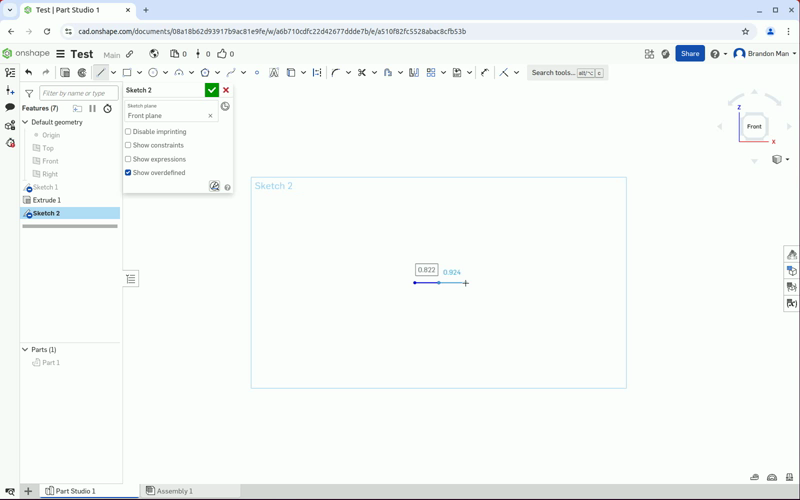
scroll(6)
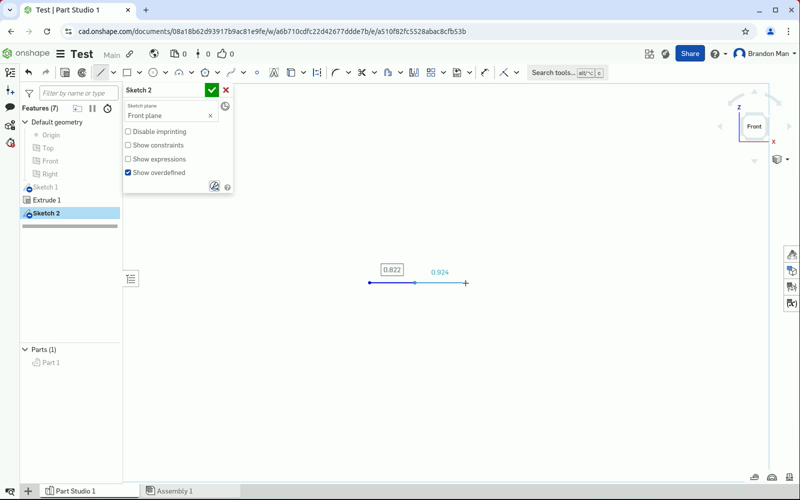
click(465, 282)
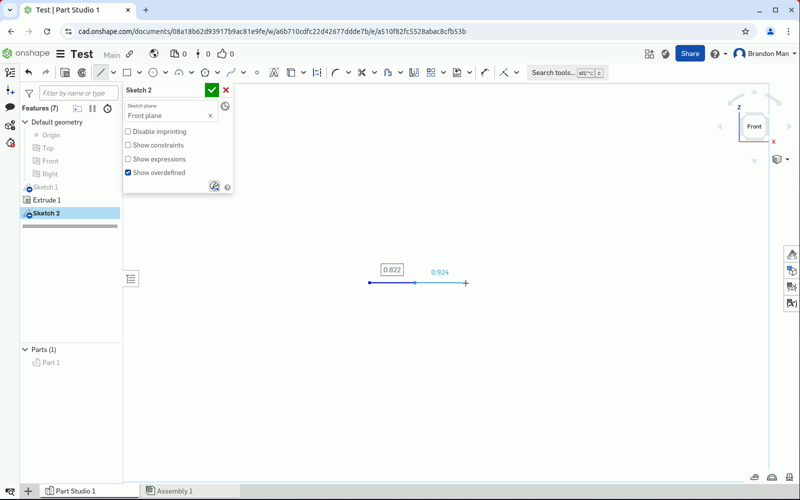
scroll(-6)
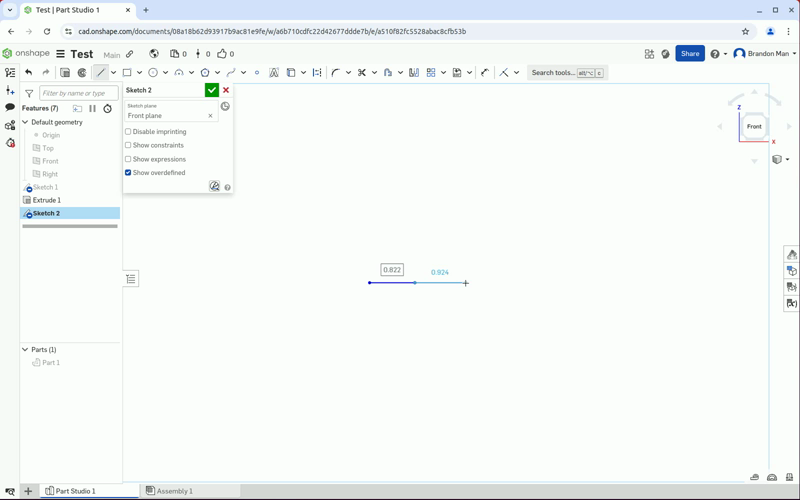
scroll(-6)
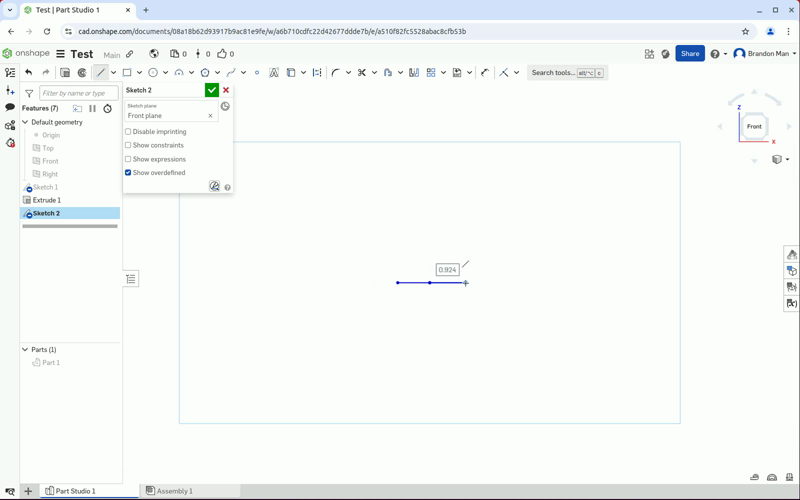
scroll(-6)
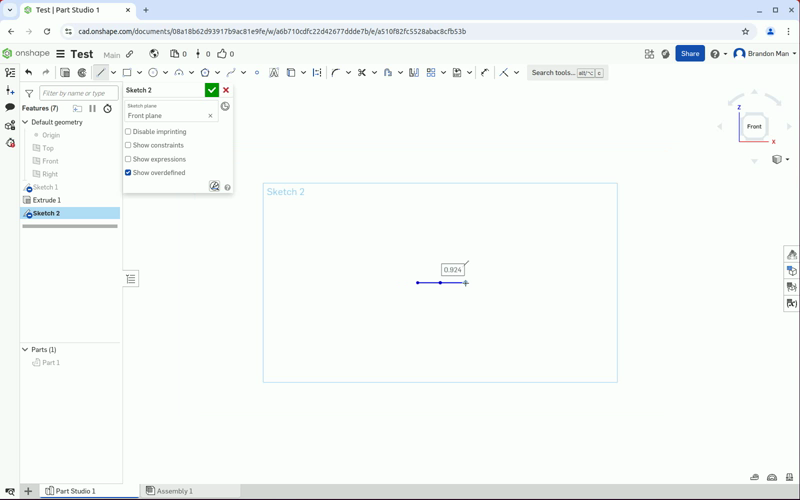
scroll(-6)
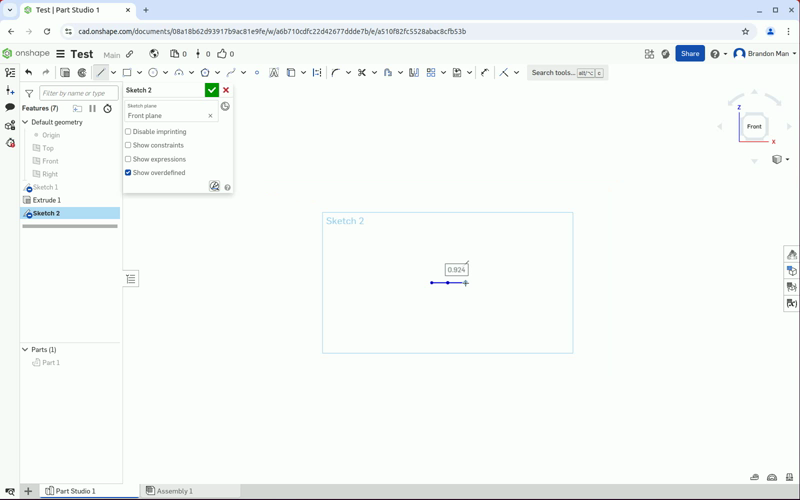
scroll(-6)
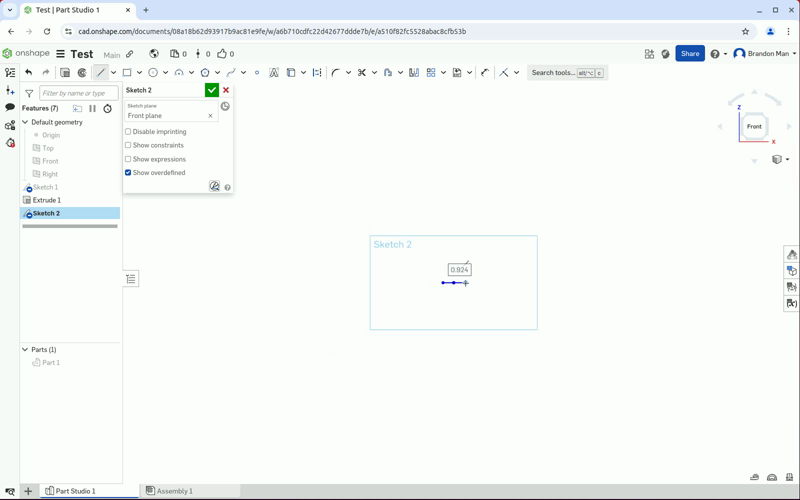
scroll(-6)
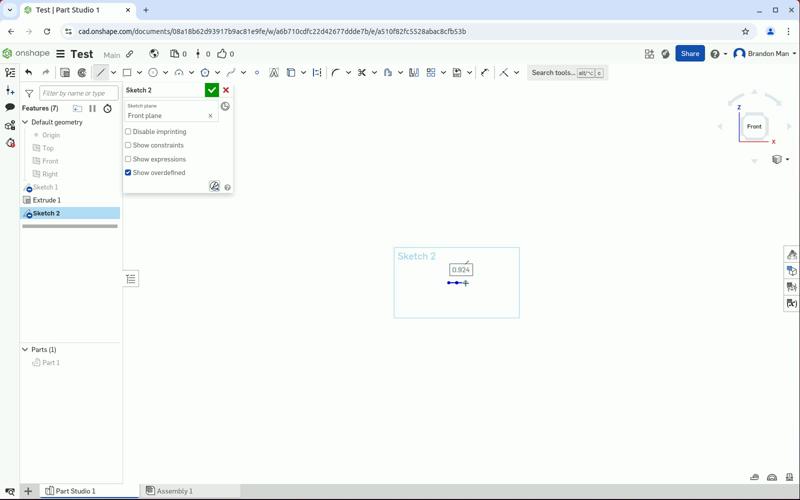
scroll(-6)
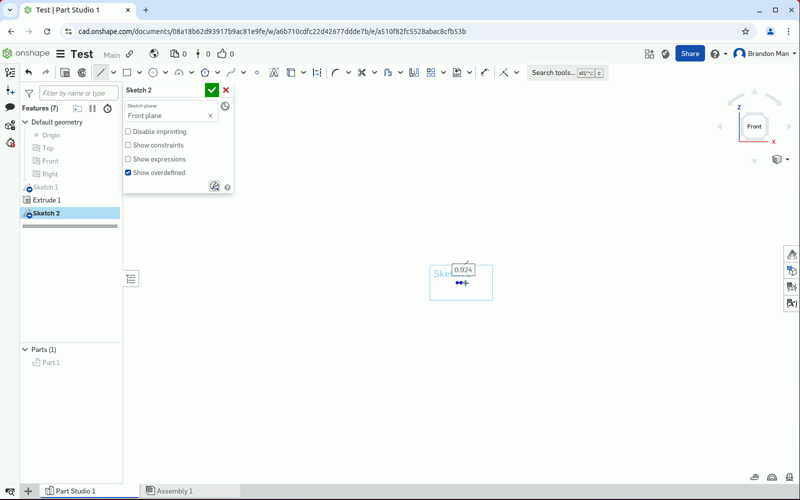
key_up(shift)
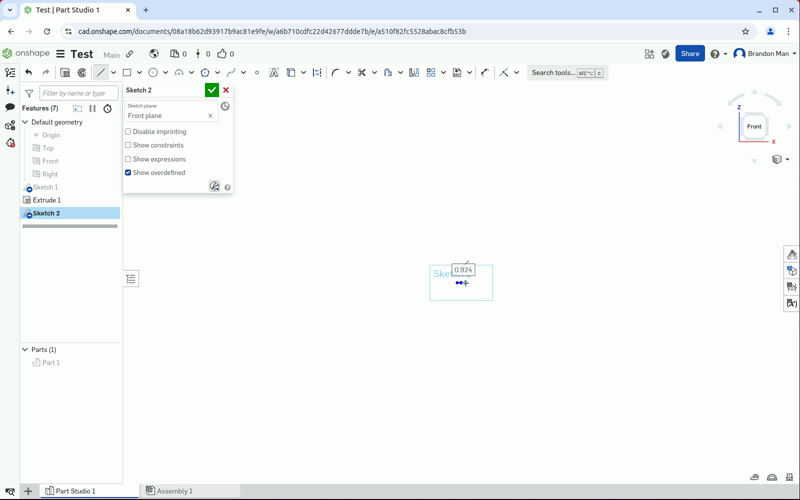
key_down(shift)
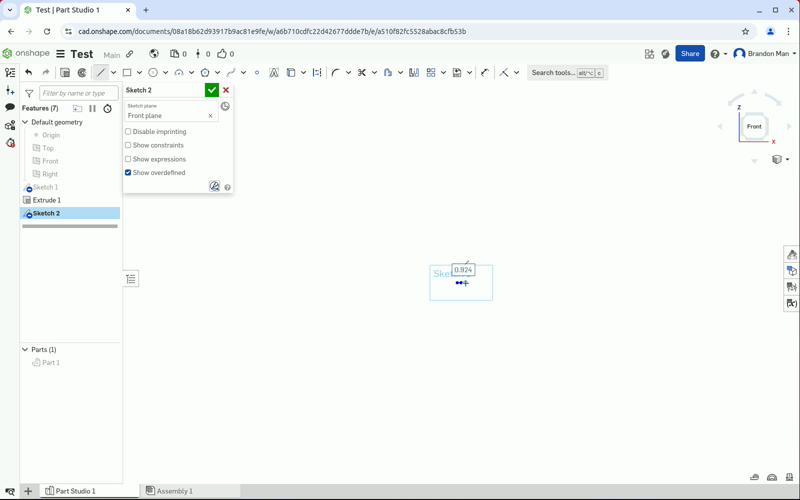
mouse_move(495, 282)
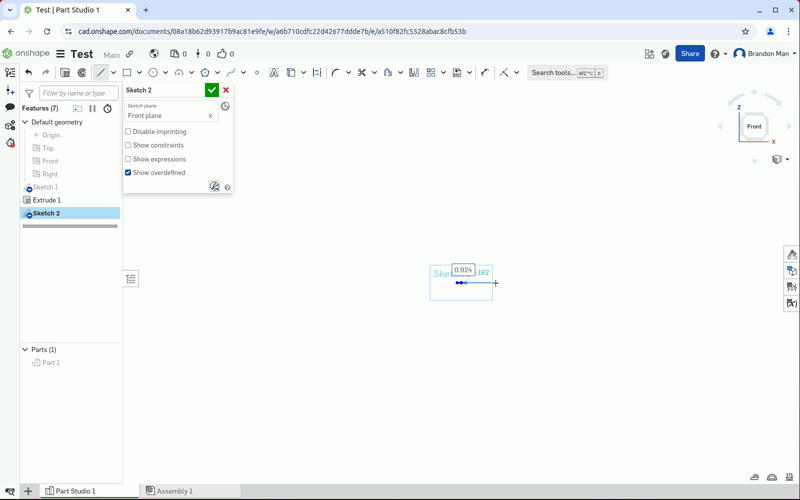
mouse_move(465, 280)
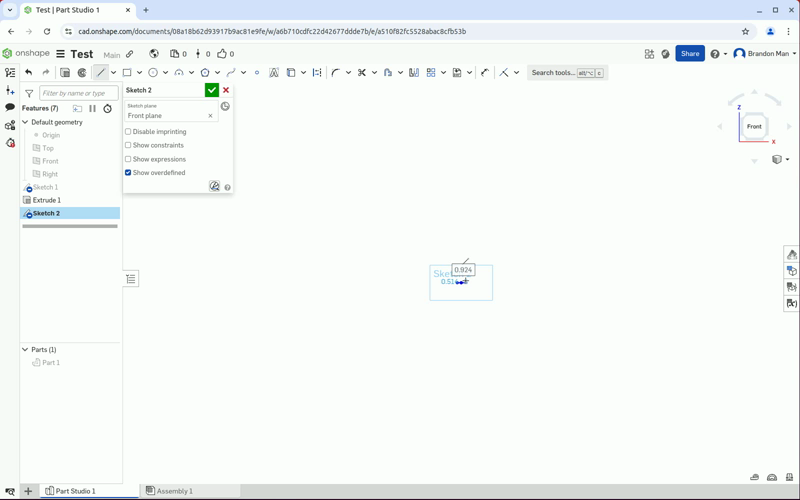
scroll(6)
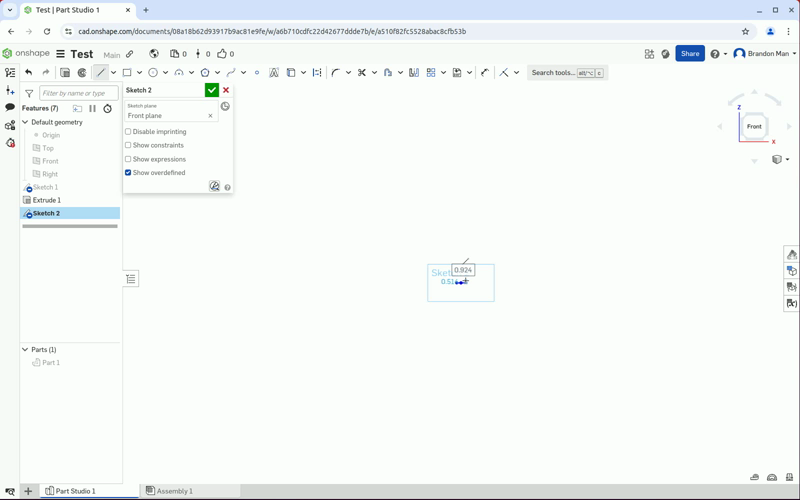
scroll(6)
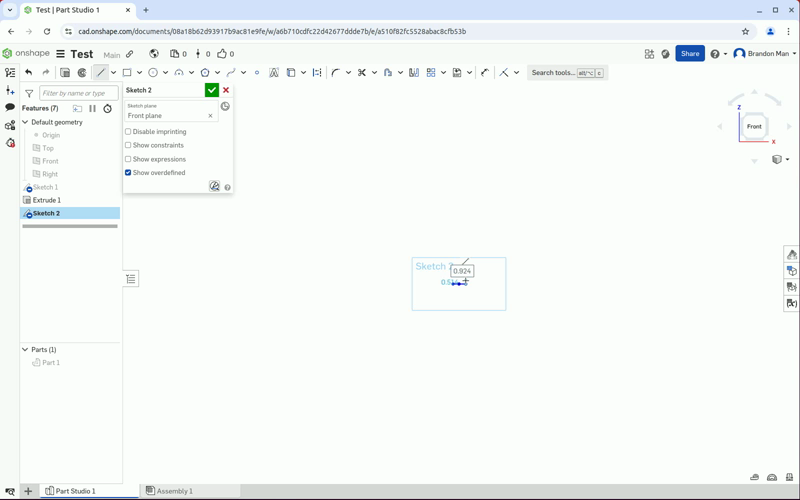
scroll(6)
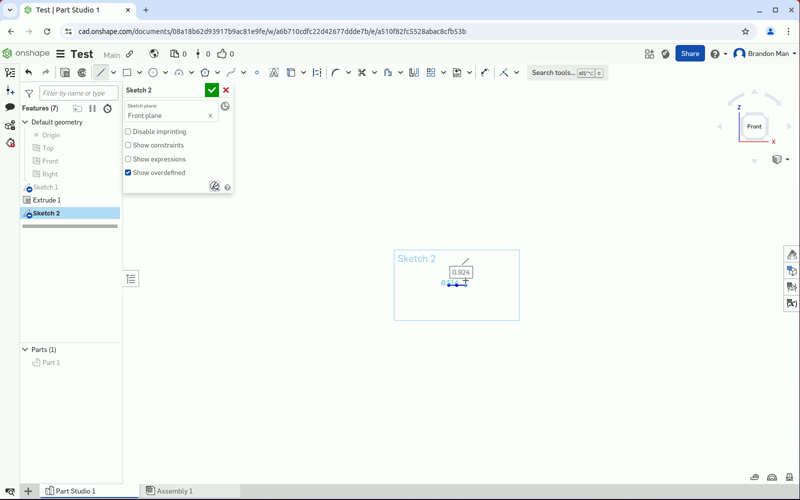
scroll(6)
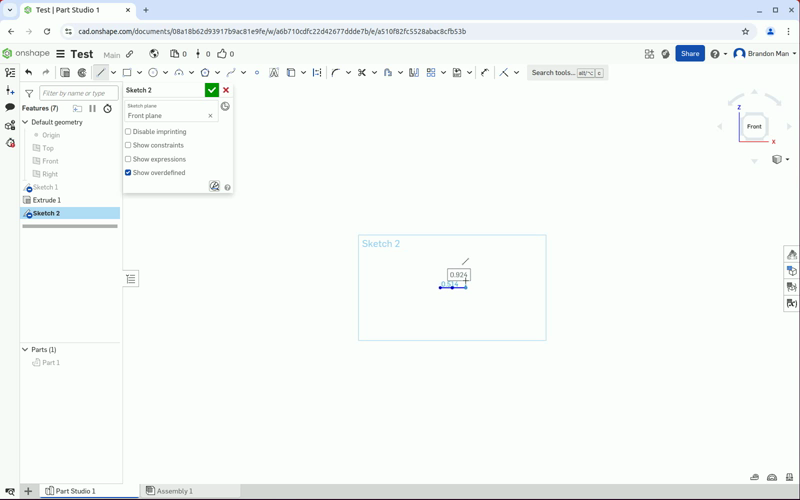
scroll(6)
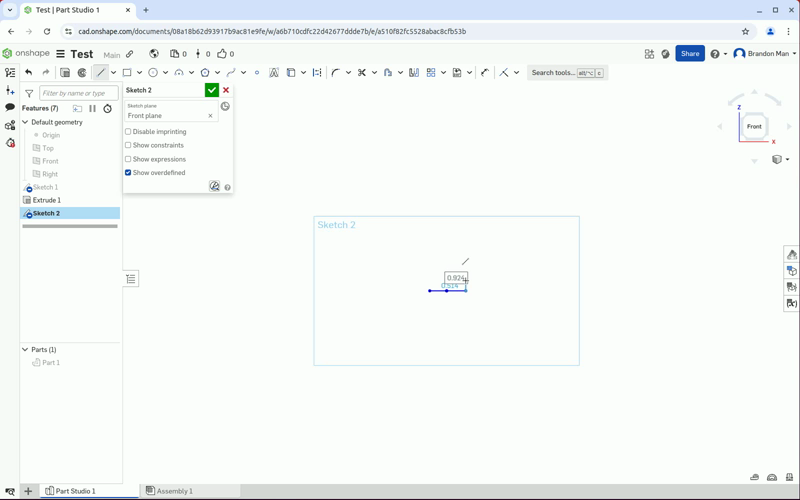
scroll(6)
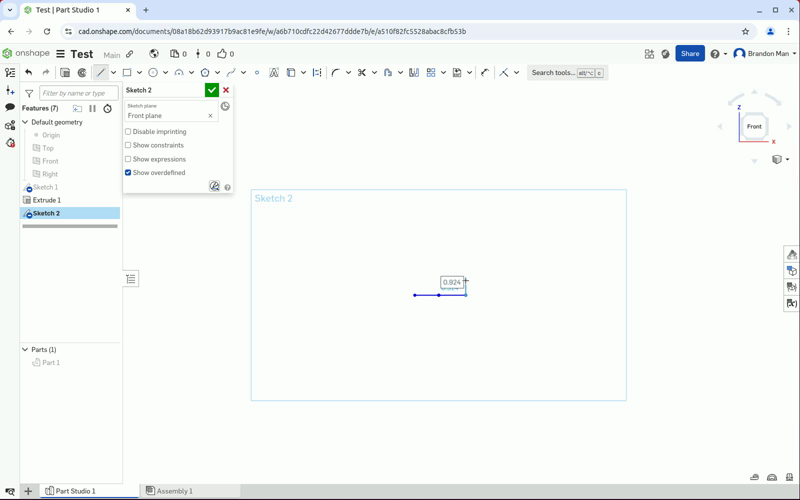
scroll(6)
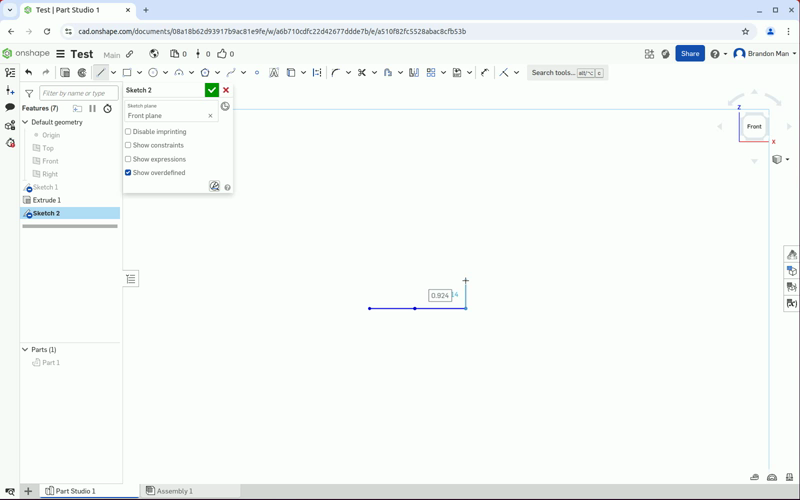
click(465, 280)
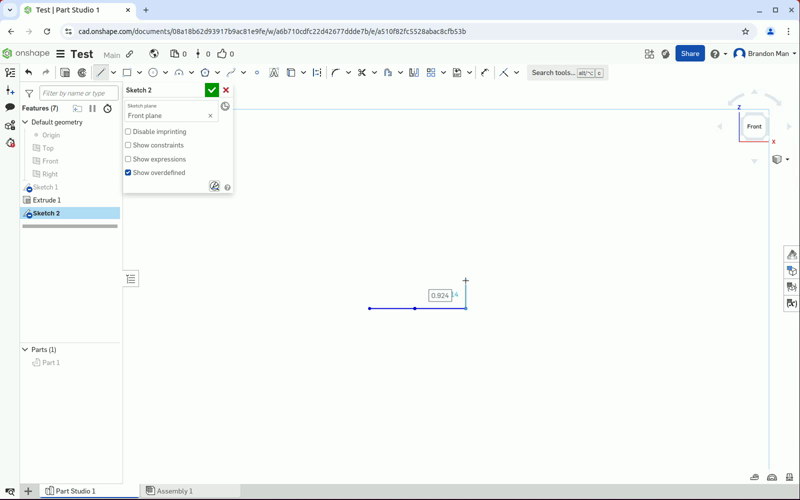
scroll(-6)
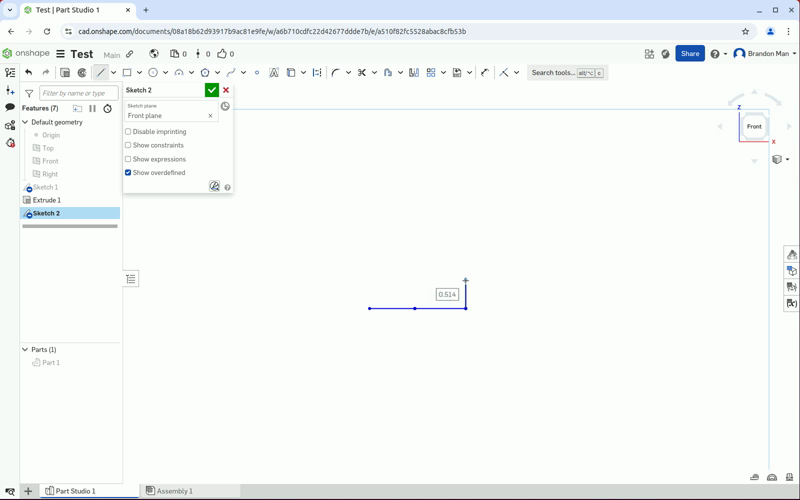
scroll(-6)
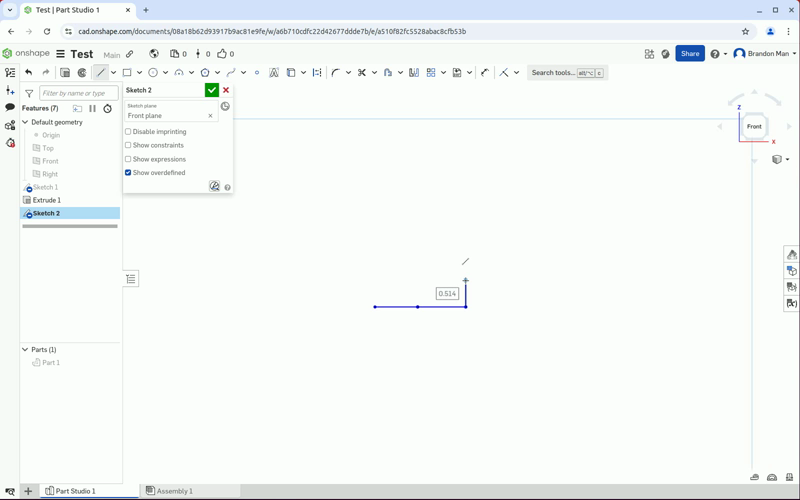
scroll(-6)
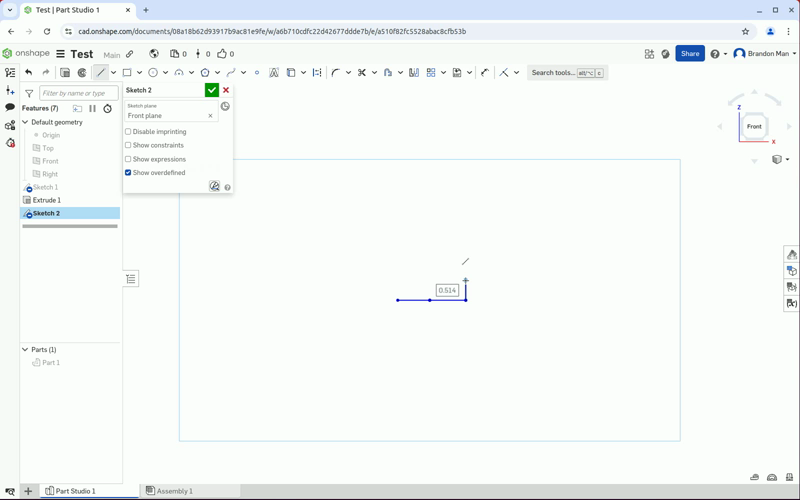
scroll(-6)
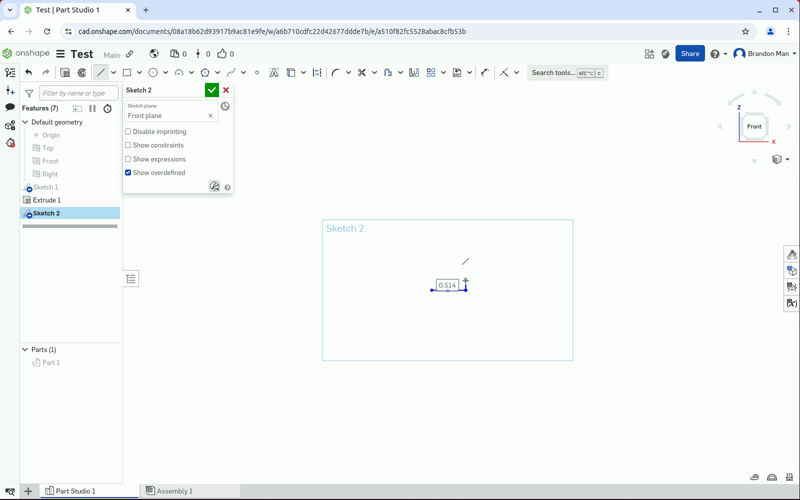
scroll(-6)
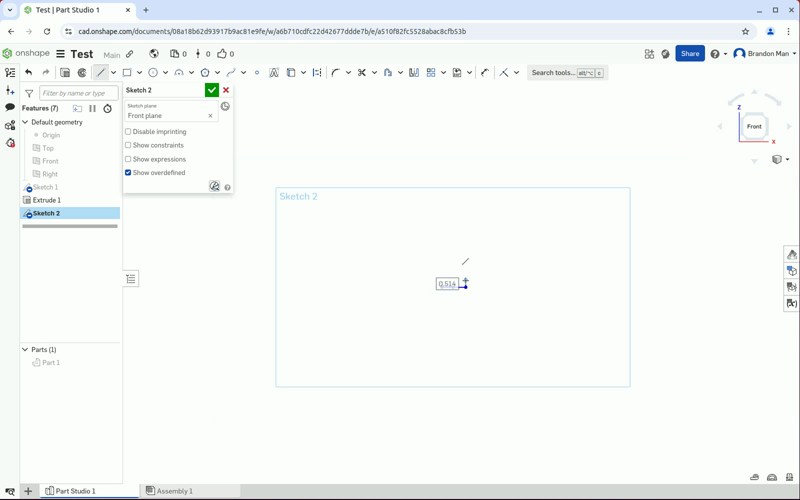
scroll(-6)
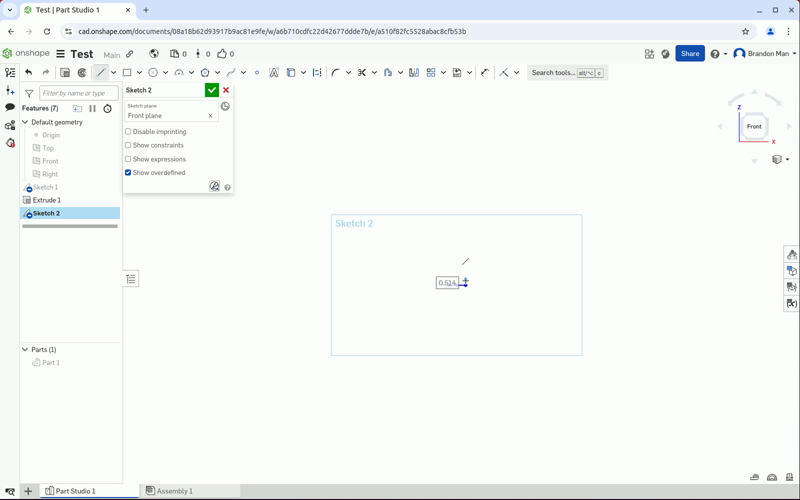
scroll(-6)
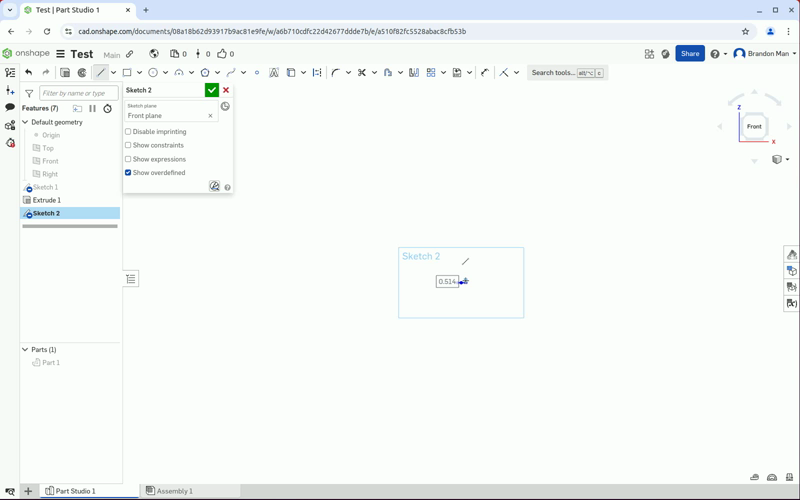
key_up(shift)
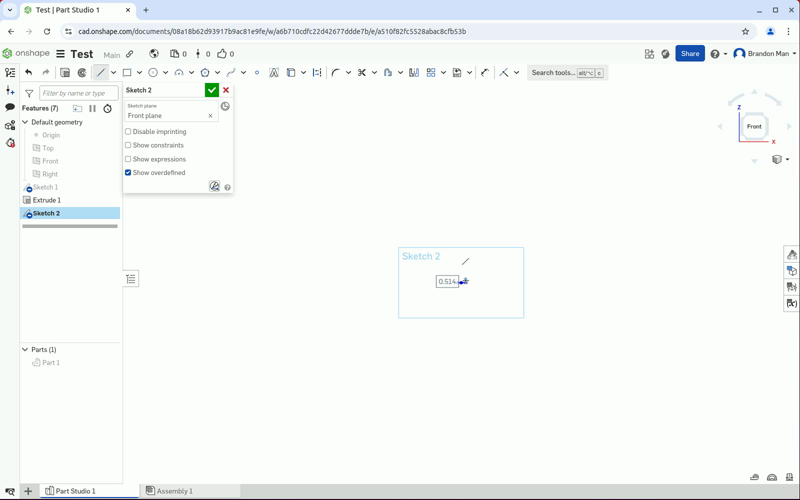
key_down(shift)
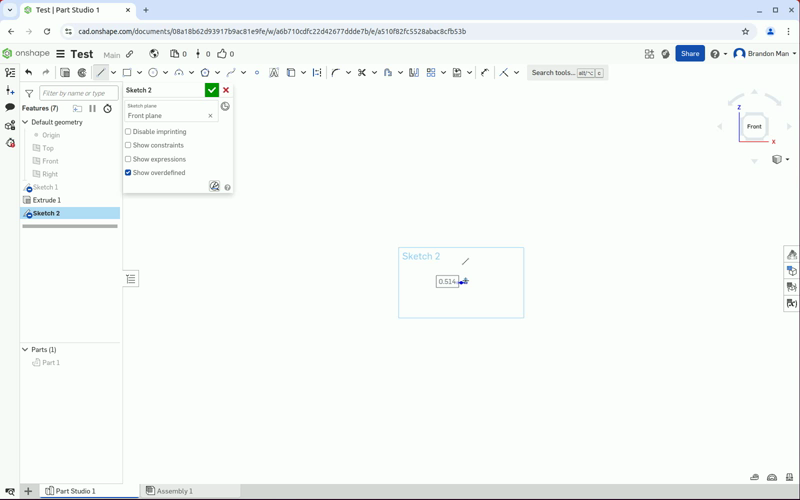
mouse_move(495, 280)
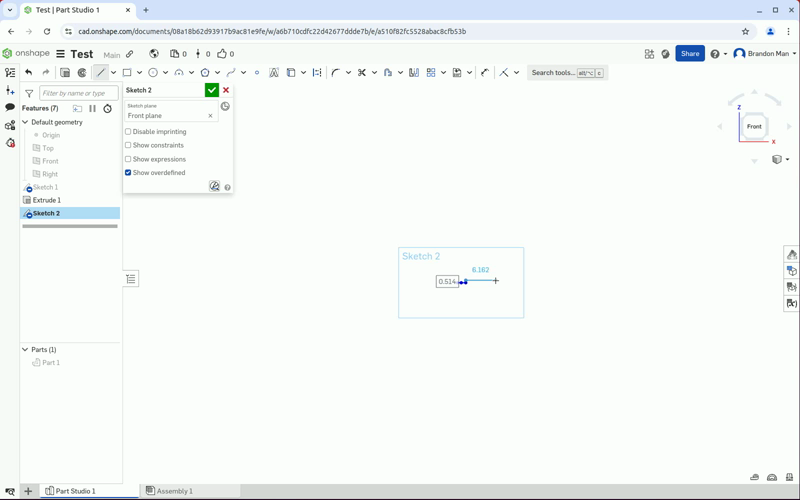
mouse_move(457, 280)
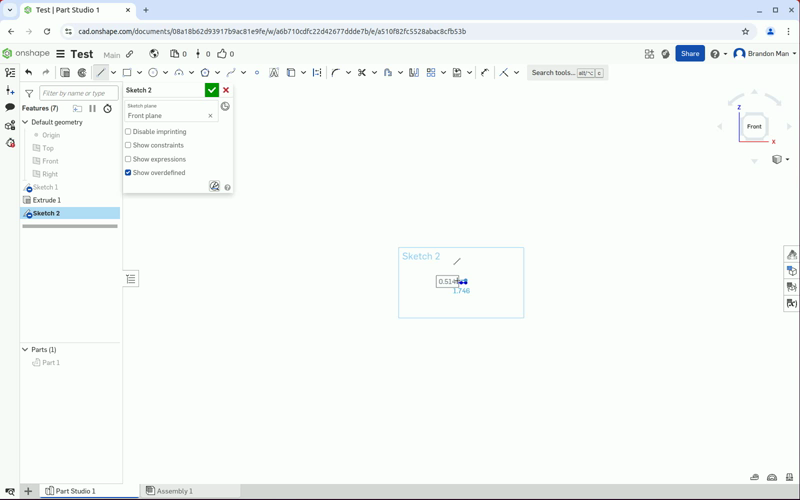
scroll(6)
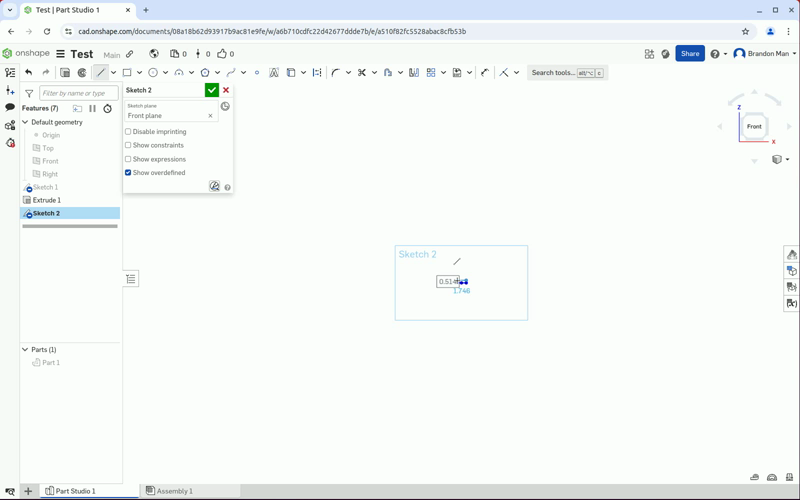
scroll(6)
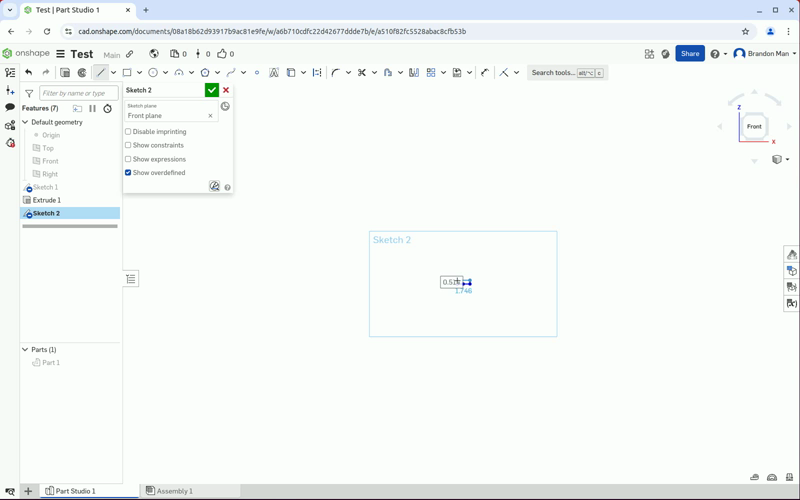
scroll(6)
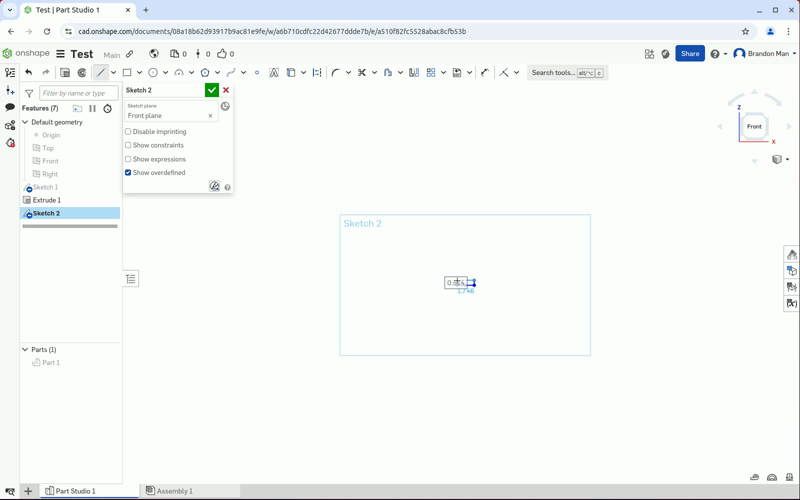
scroll(6)
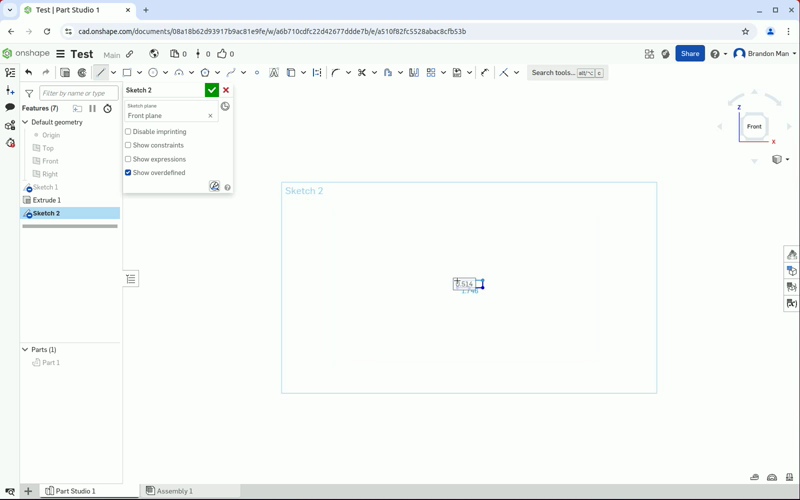
scroll(6)
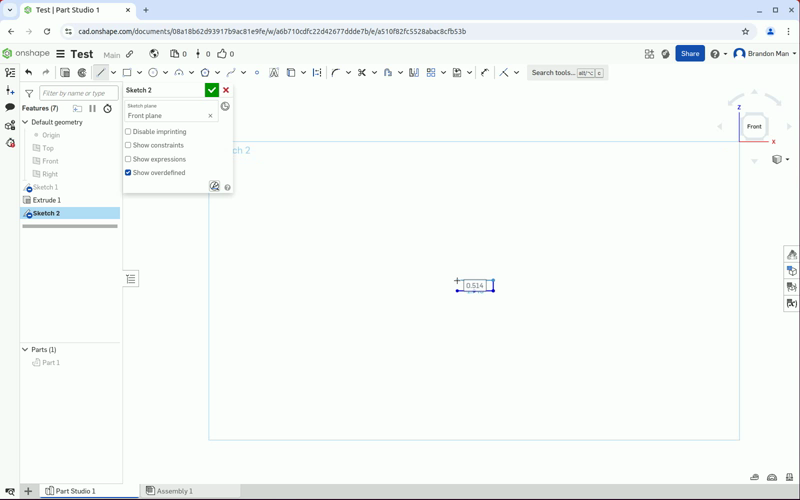
scroll(6)
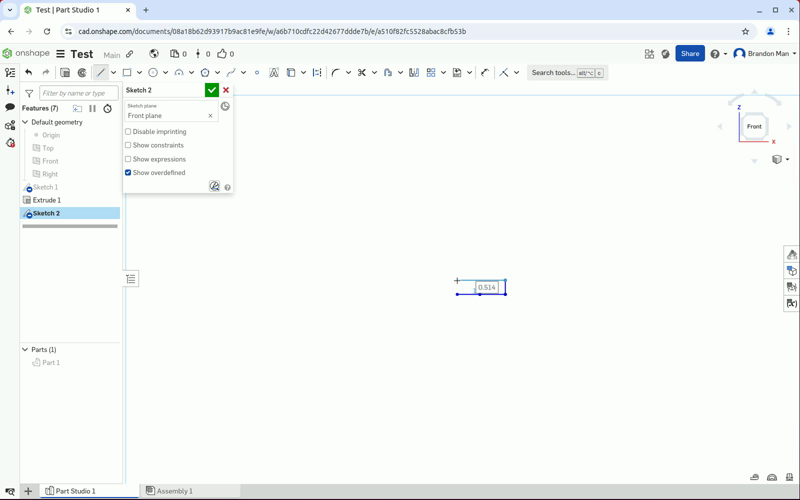
scroll(6)
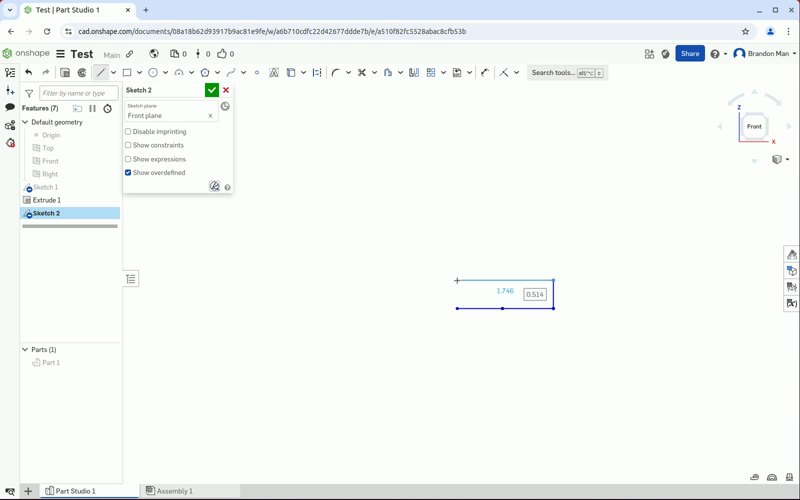
click(457, 280)
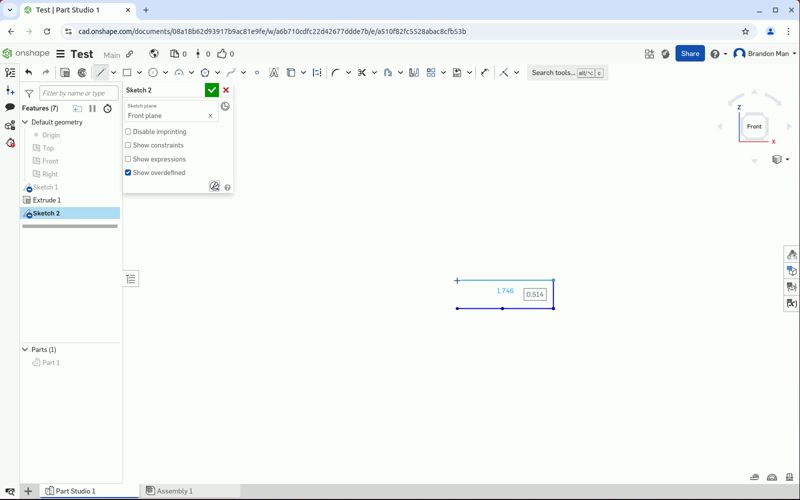
scroll(-6)
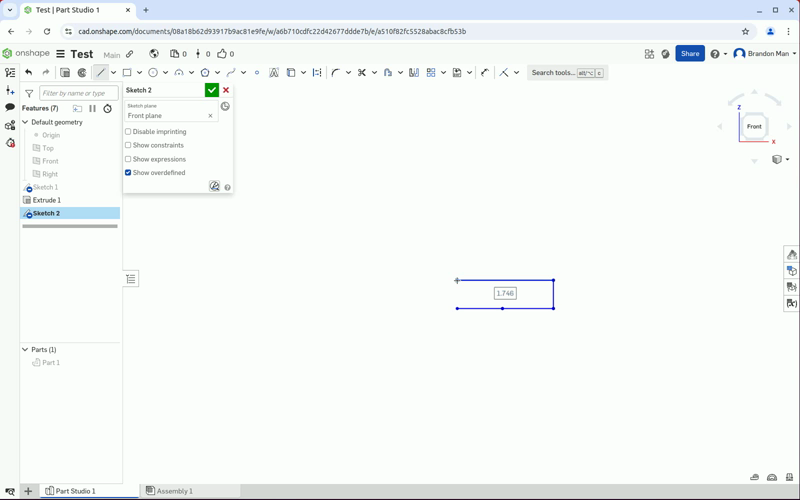
scroll(-6)
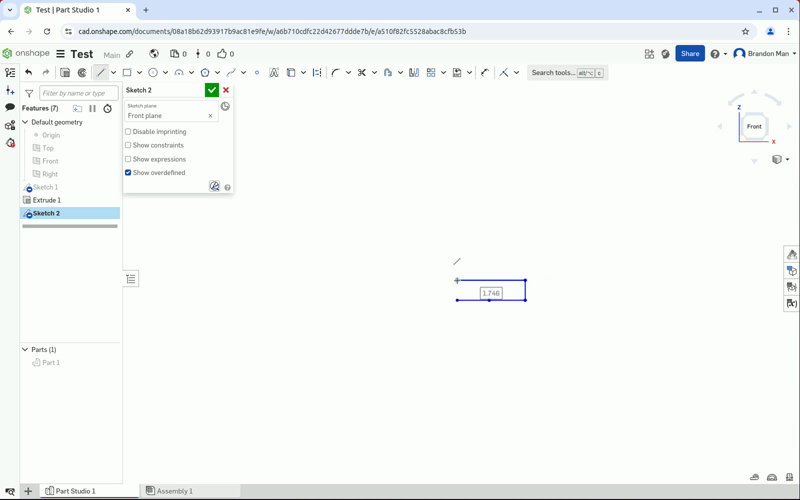
scroll(-6)
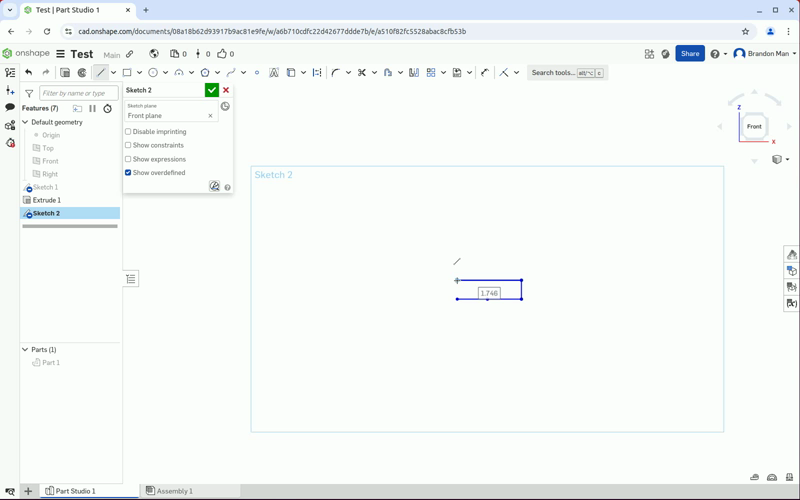
scroll(-6)
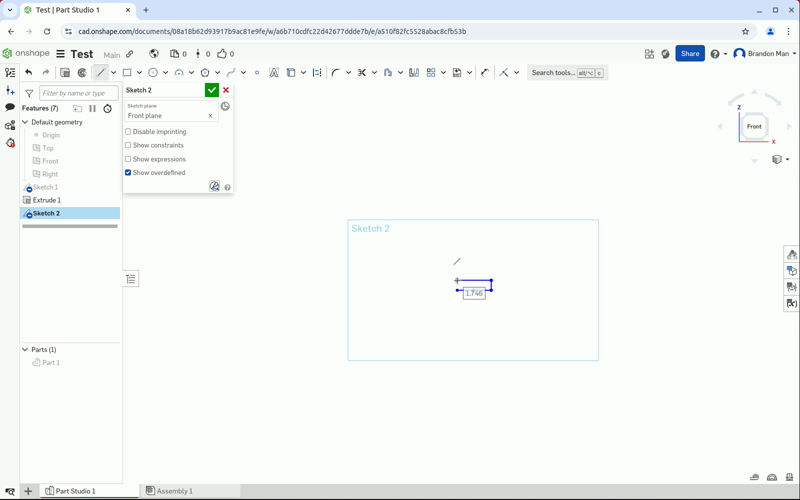
scroll(-6)
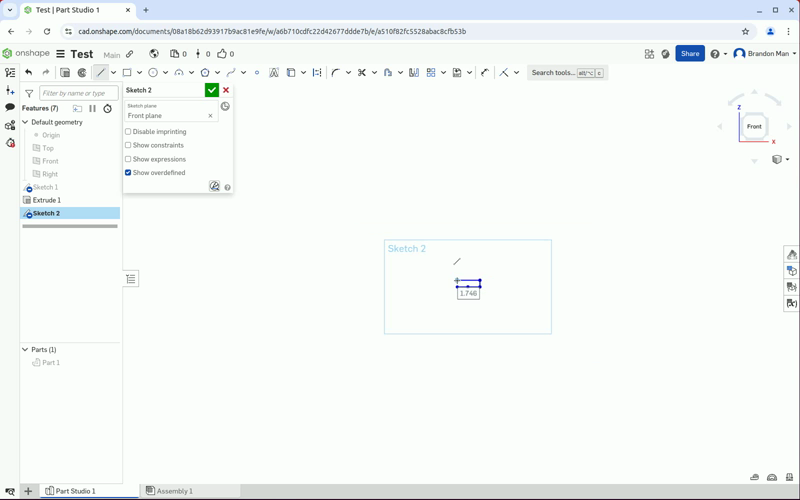
scroll(-6)
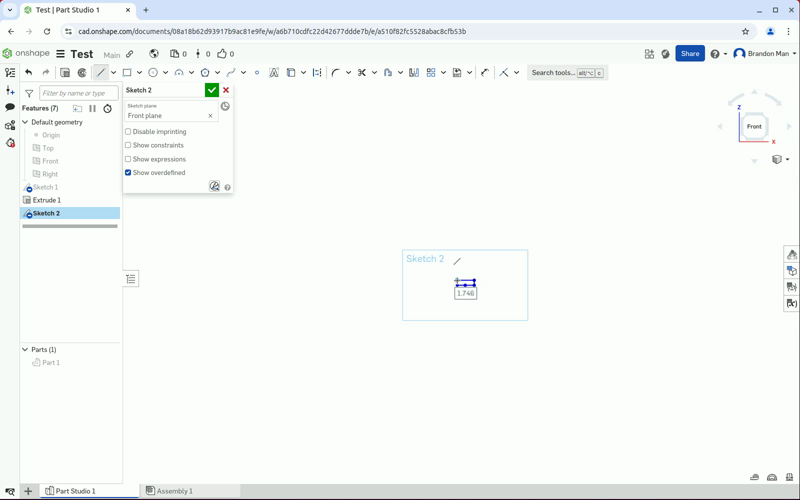
scroll(-6)
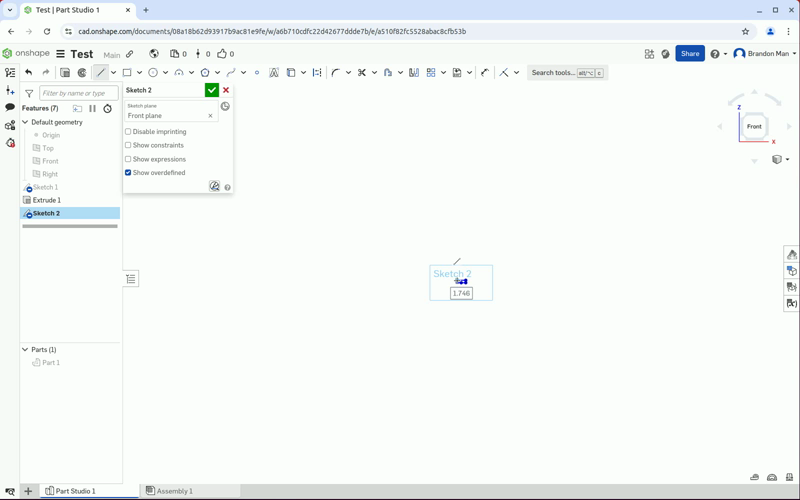
key_up(shift)
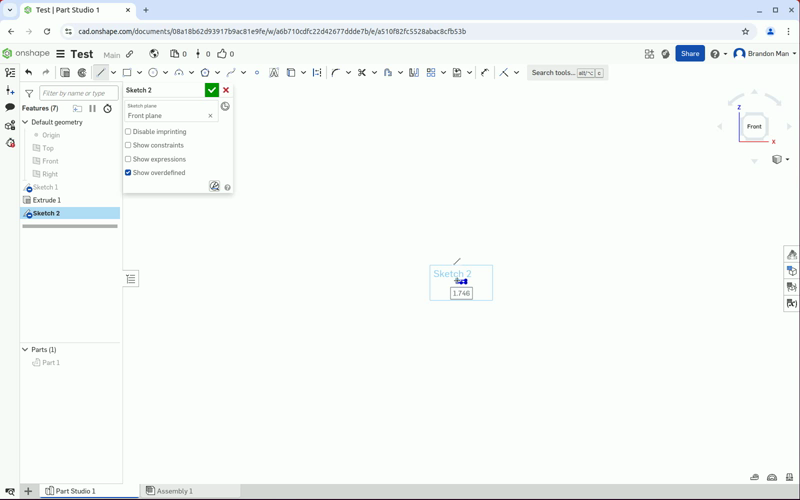
mouse_move(487, 280)
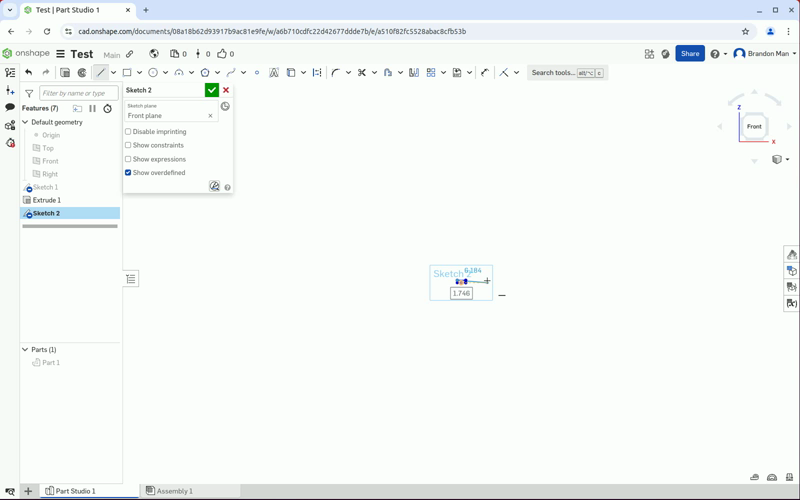
key_down(shift)
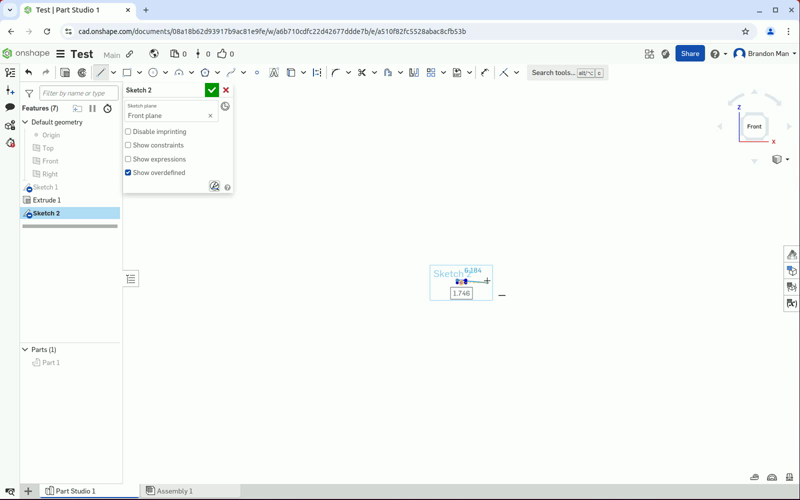
mouse_move(457, 282)
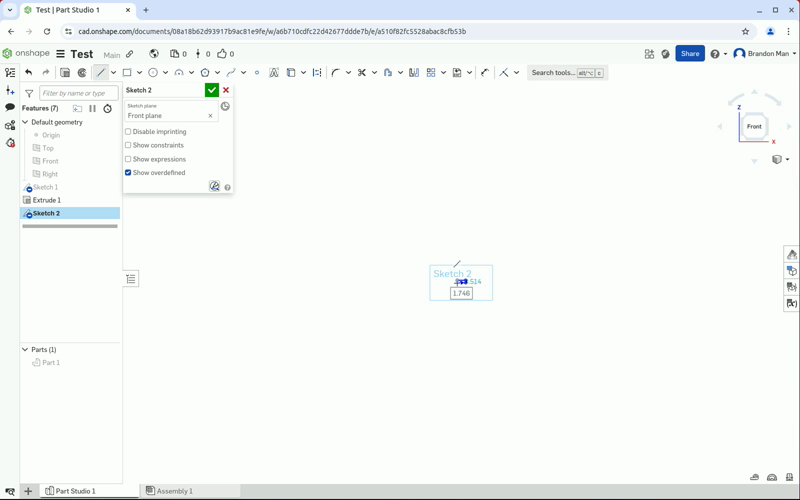
scroll(6)
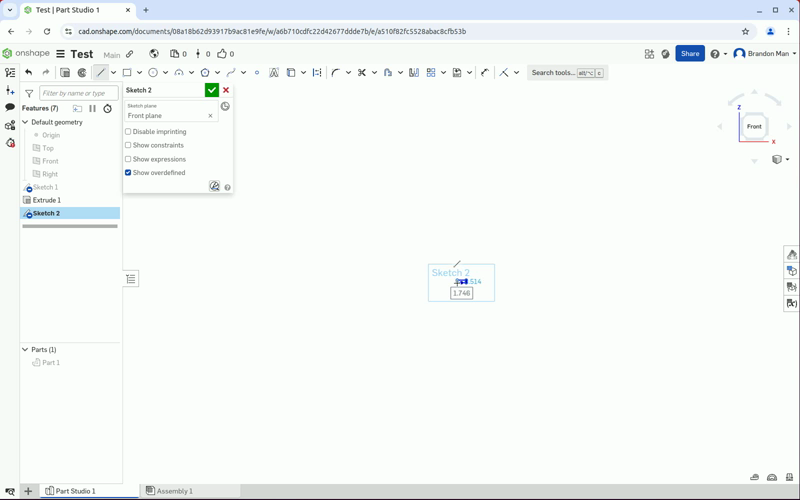
scroll(6)
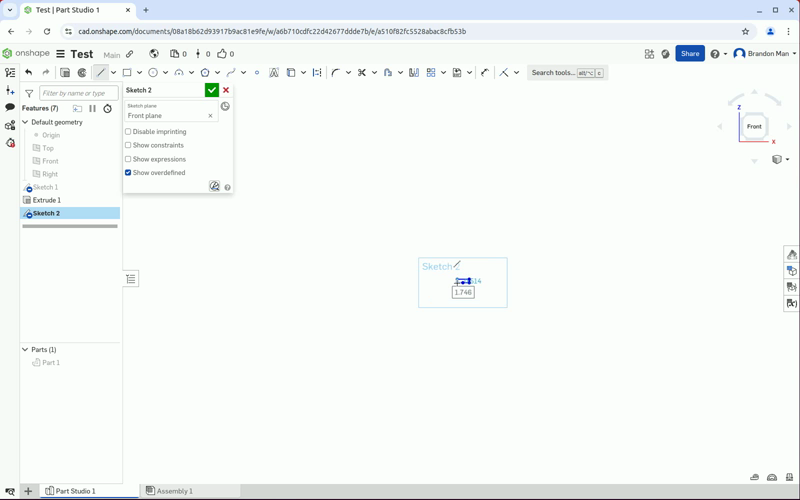
scroll(6)
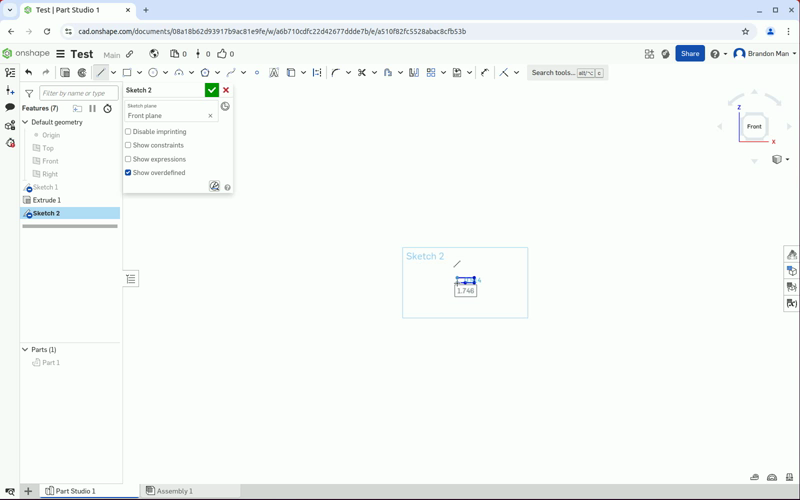
scroll(6)
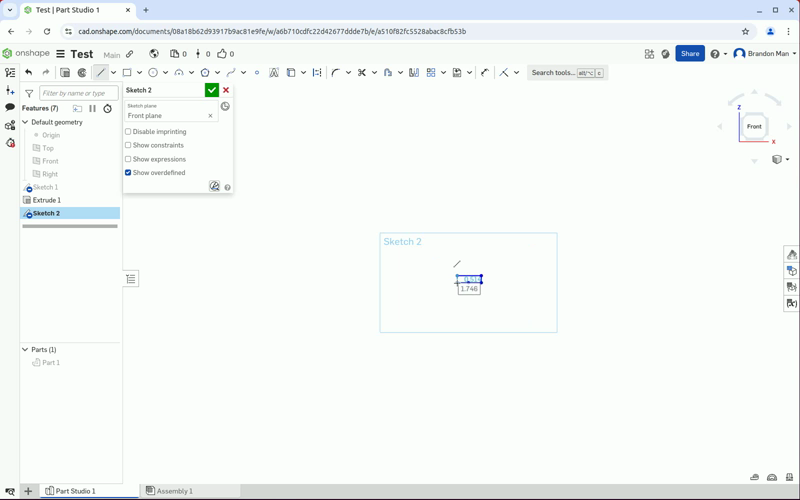
scroll(6)
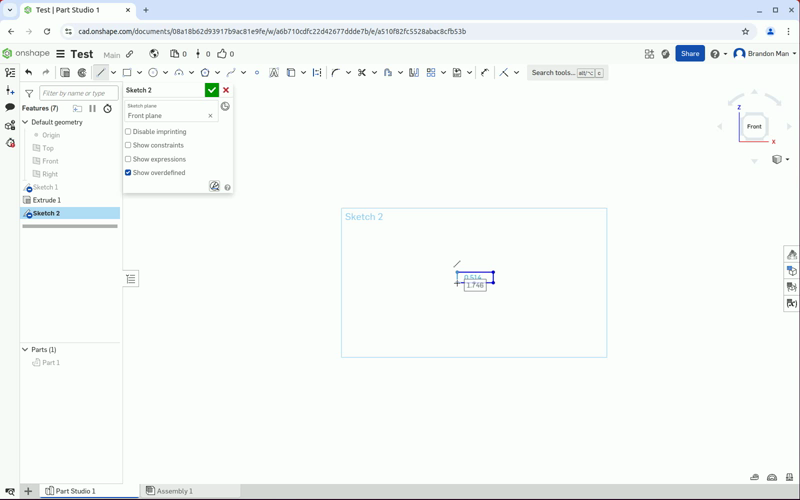
scroll(6)
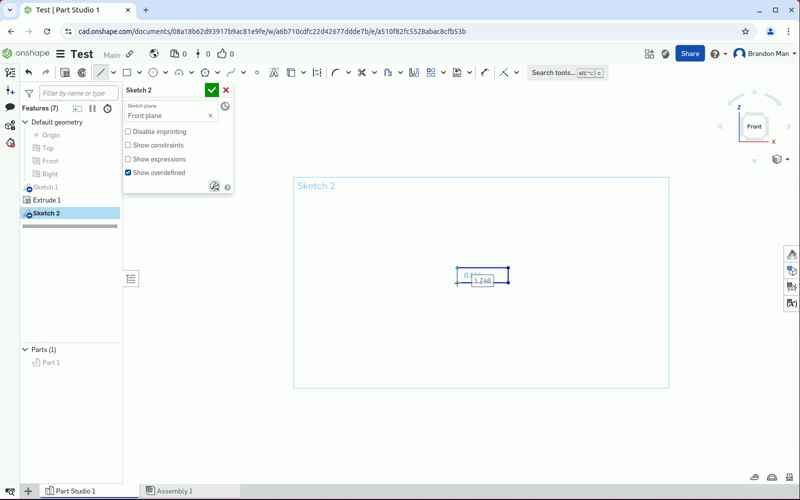
scroll(6)
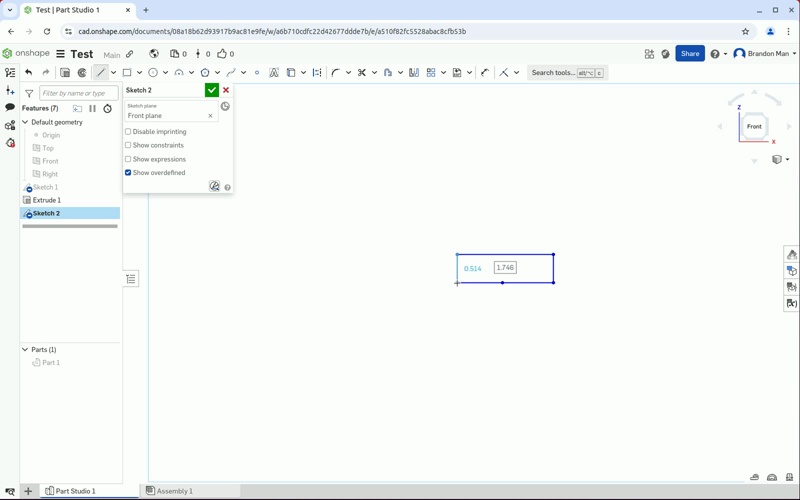
key_up(shift)
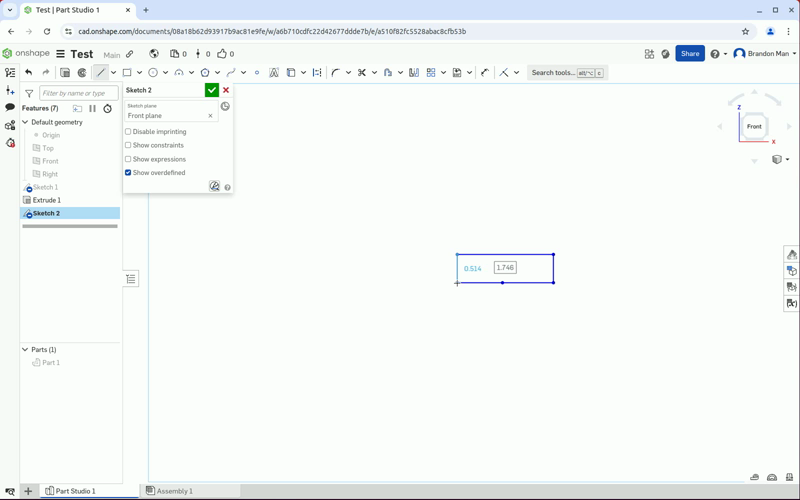
click(457, 282)
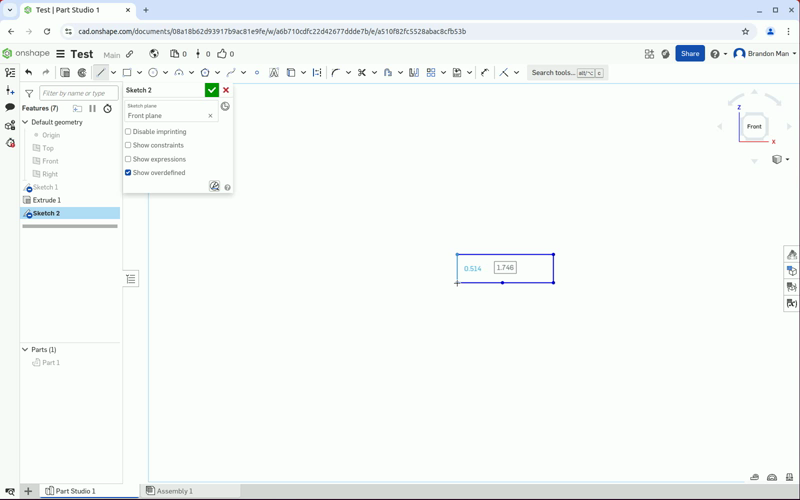
scroll(-6)
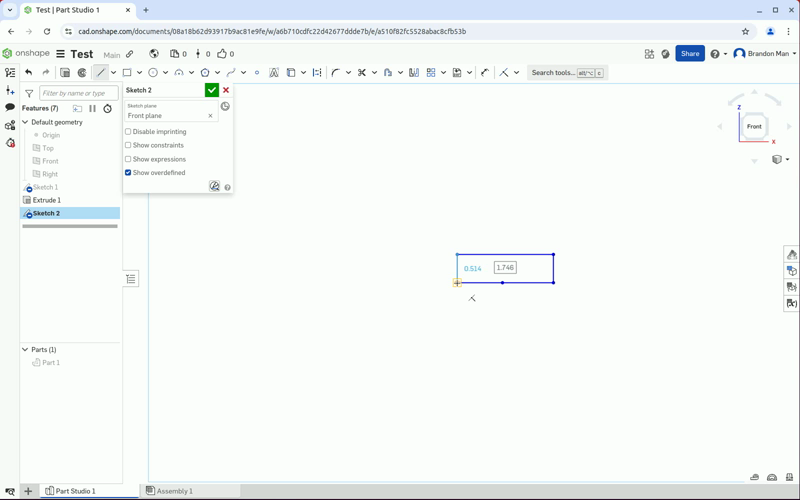
scroll(-6)
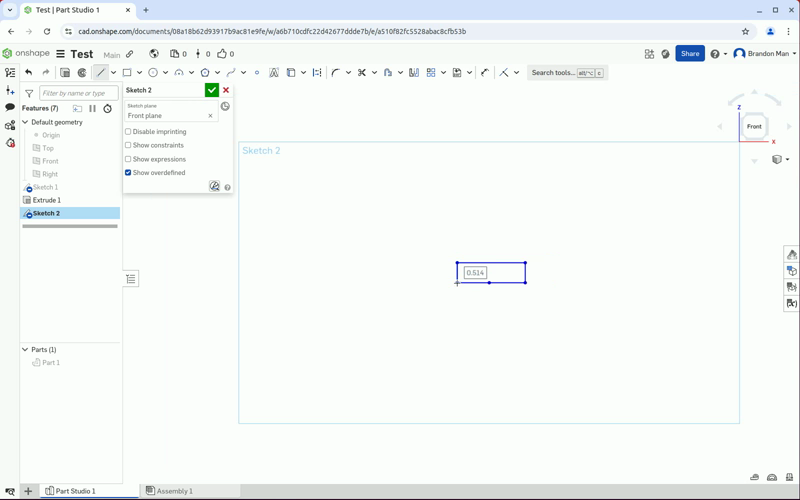
scroll(-6)
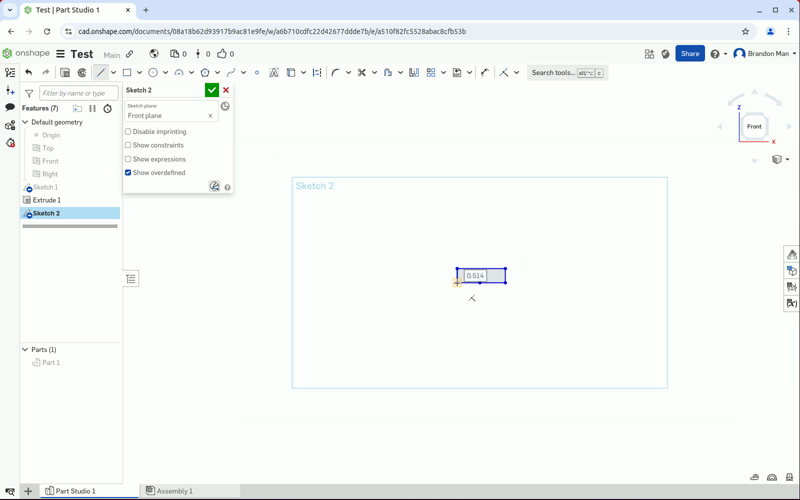
scroll(-6)
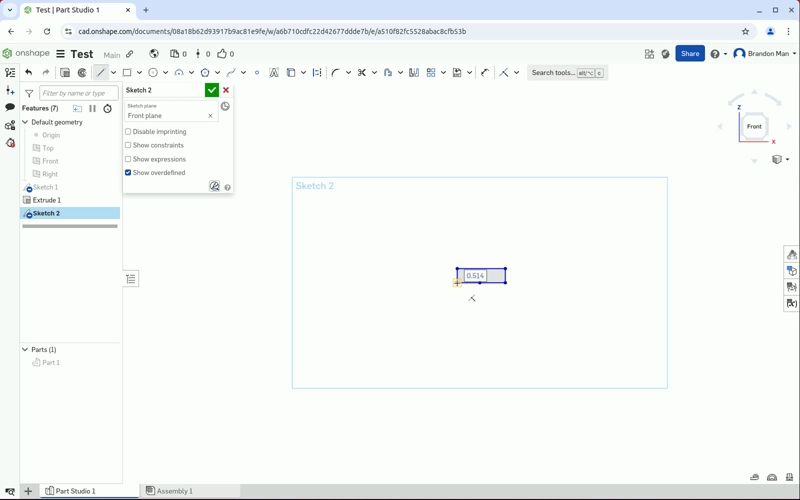
scroll(-6)
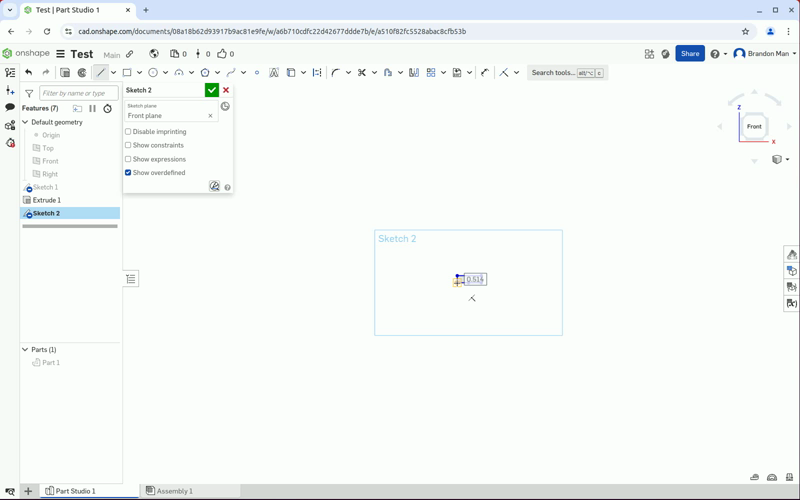
scroll(-6)
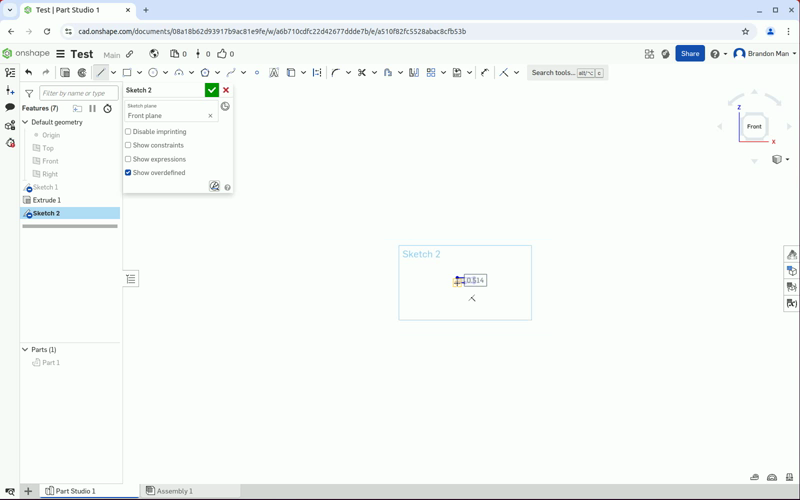
scroll(-6)
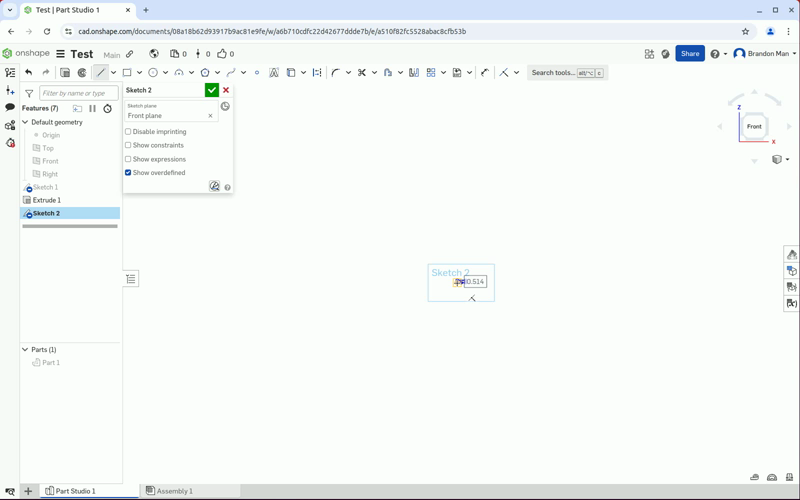
key(esc)
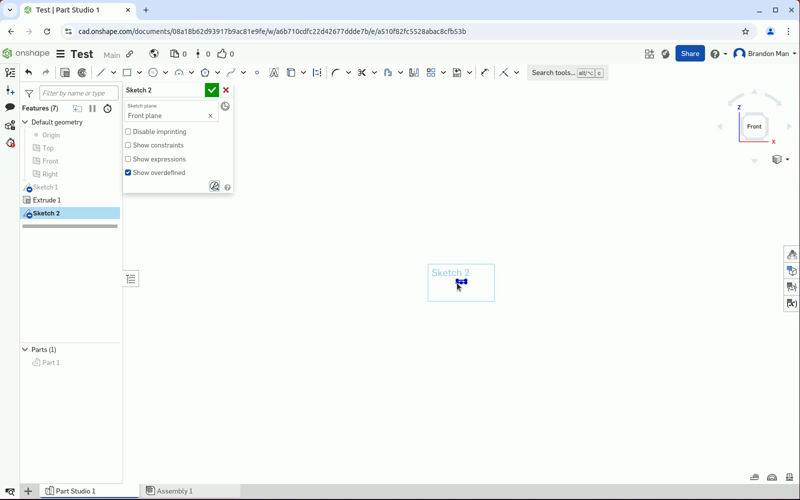
mouse_move(457, 282)
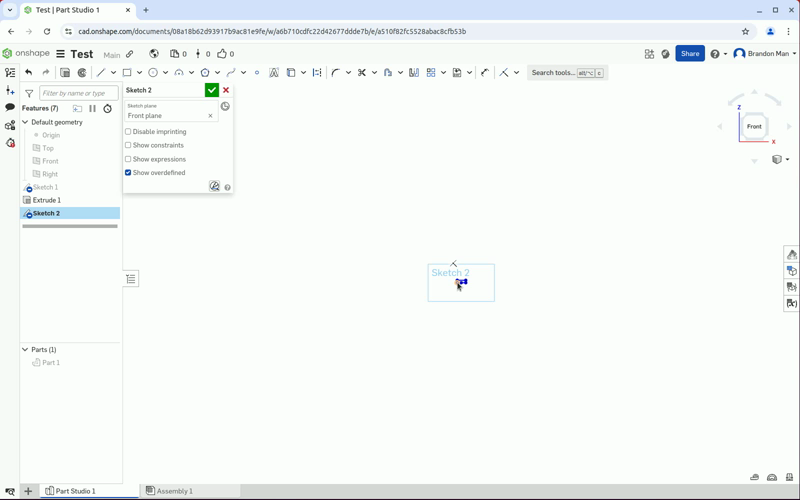
scroll(6)
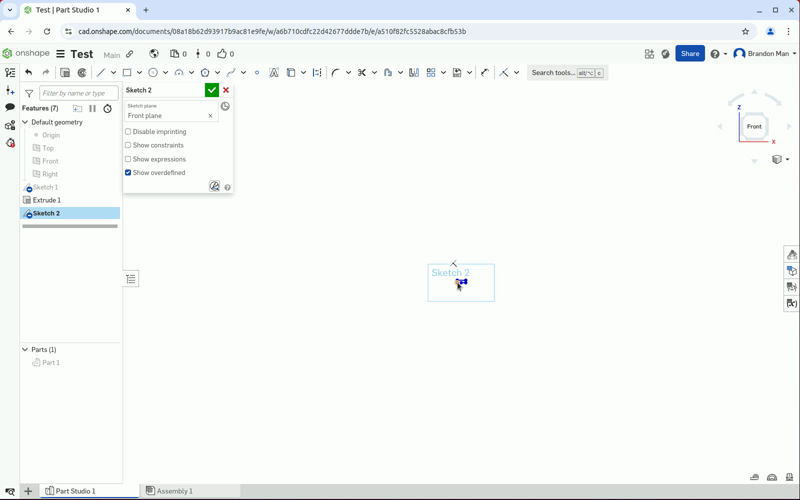
scroll(6)
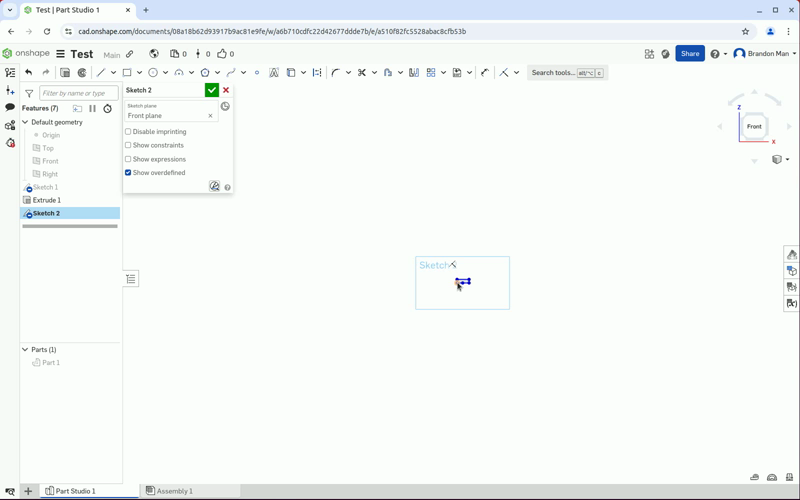
scroll(6)
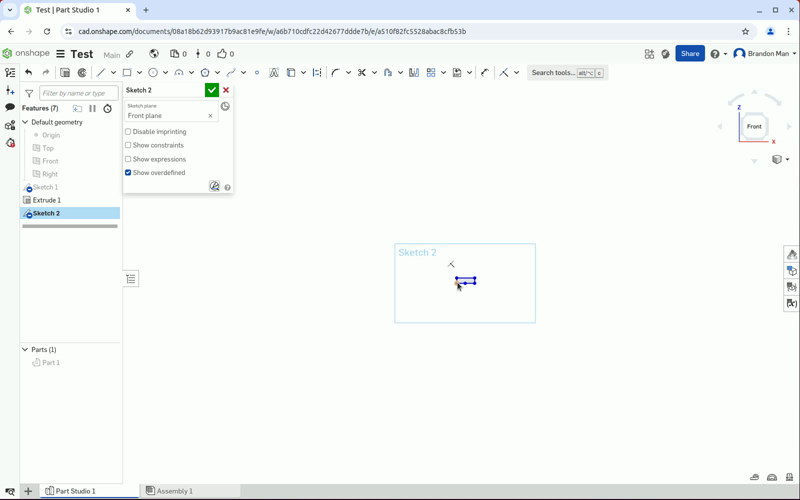
scroll(6)
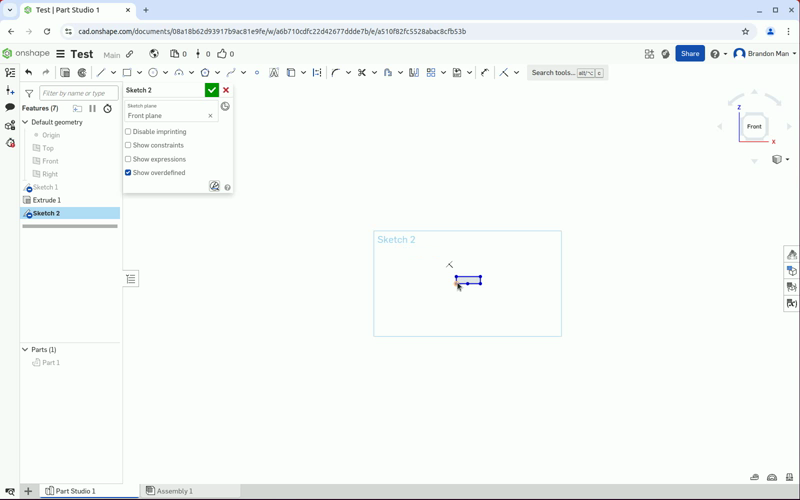
scroll(6)
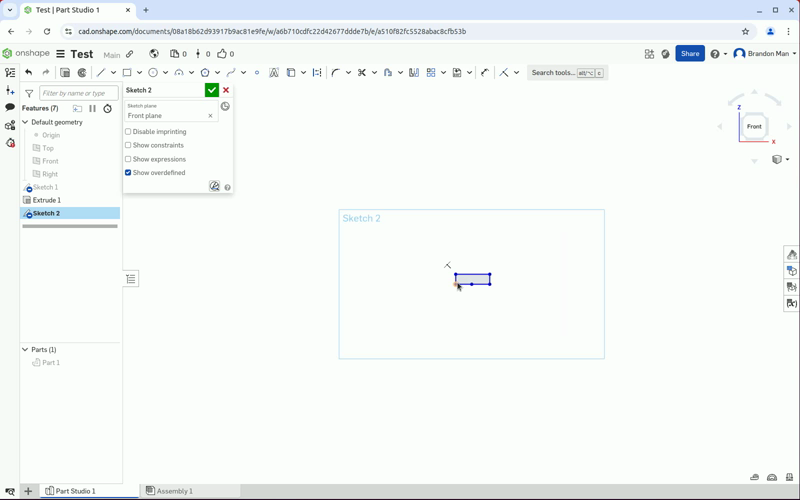
scroll(6)
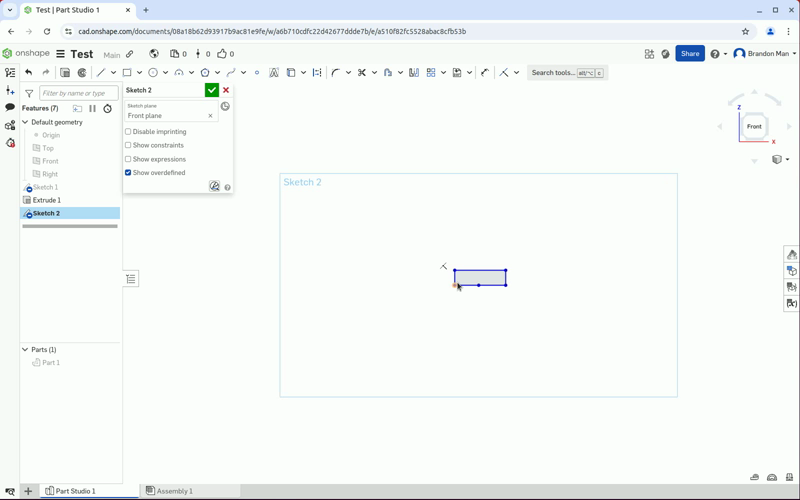
scroll(6)
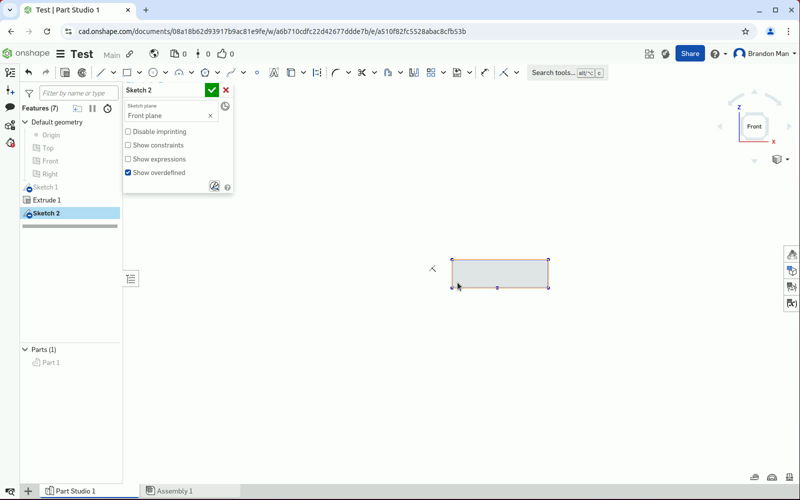
click(457, 282)
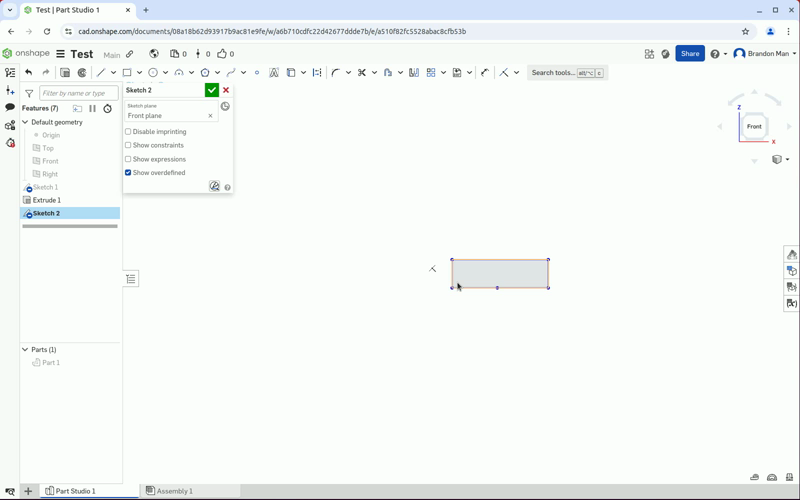
scroll(-6)
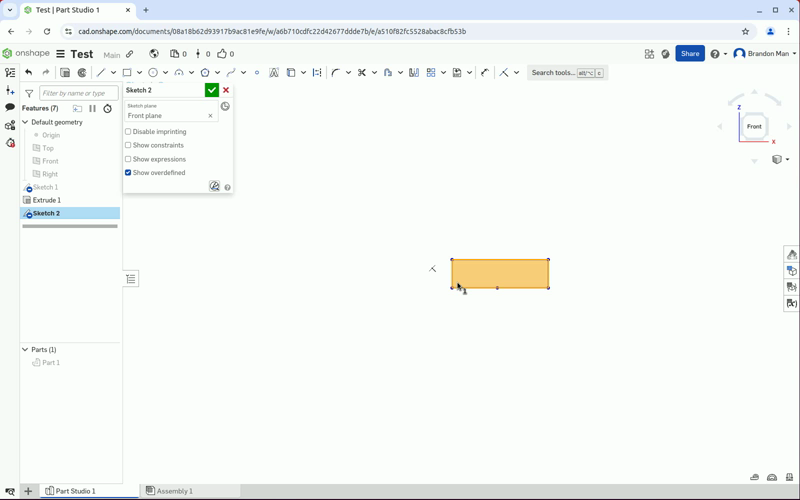
scroll(-6)
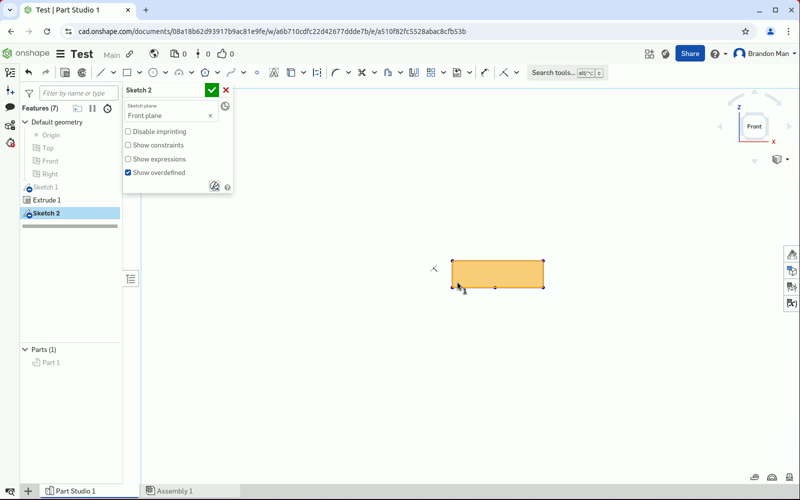
scroll(-6)
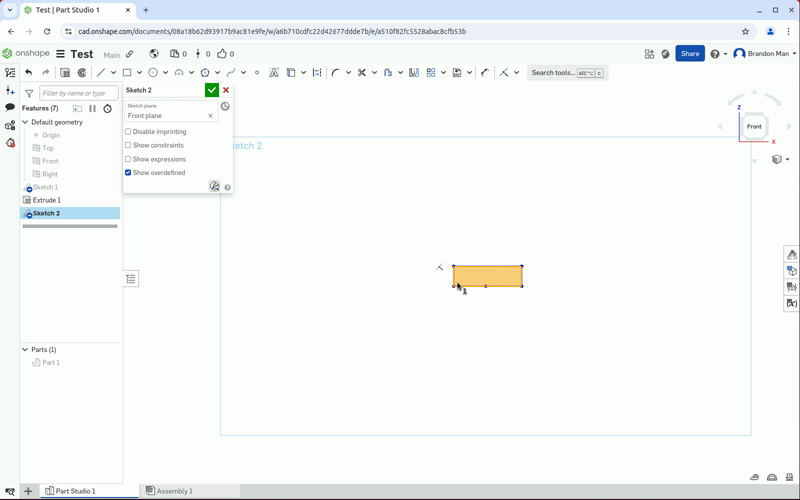
scroll(-6)
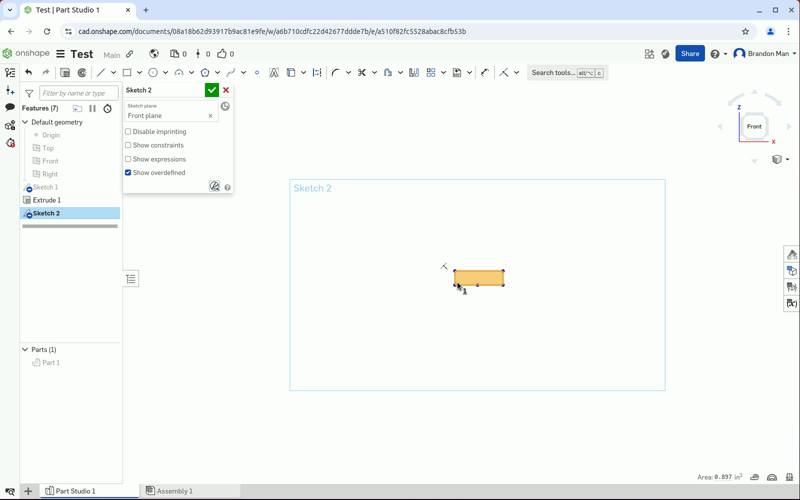
scroll(-6)
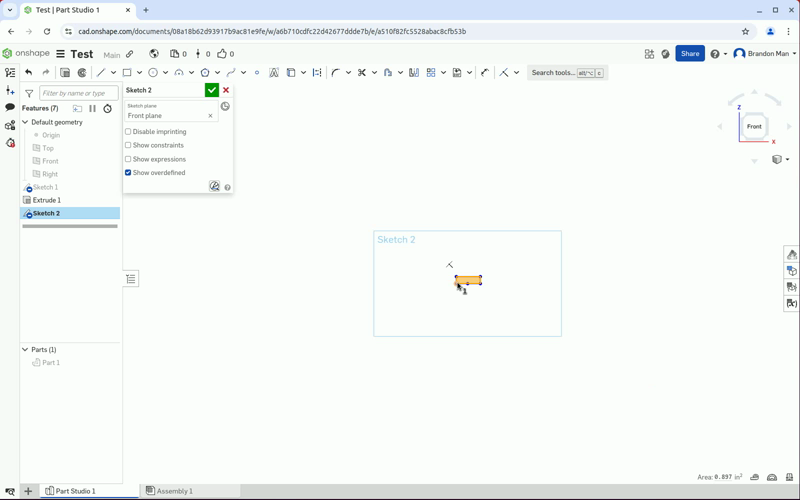
scroll(-6)
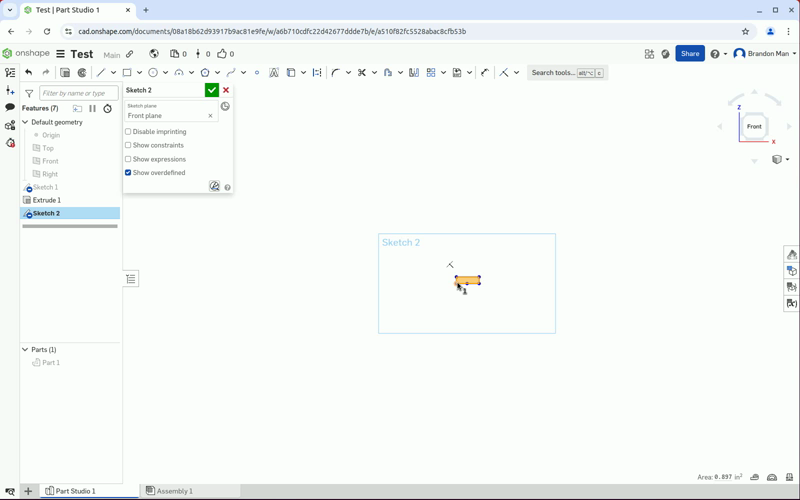
scroll(-6)
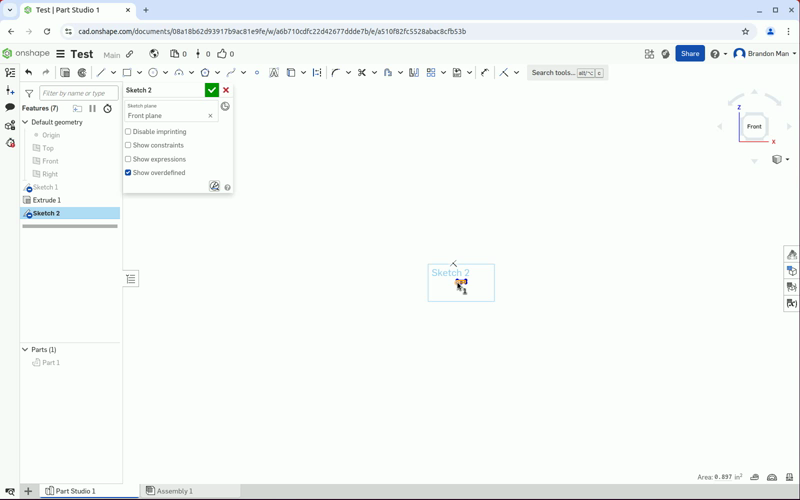
mouse_move(73, 352)
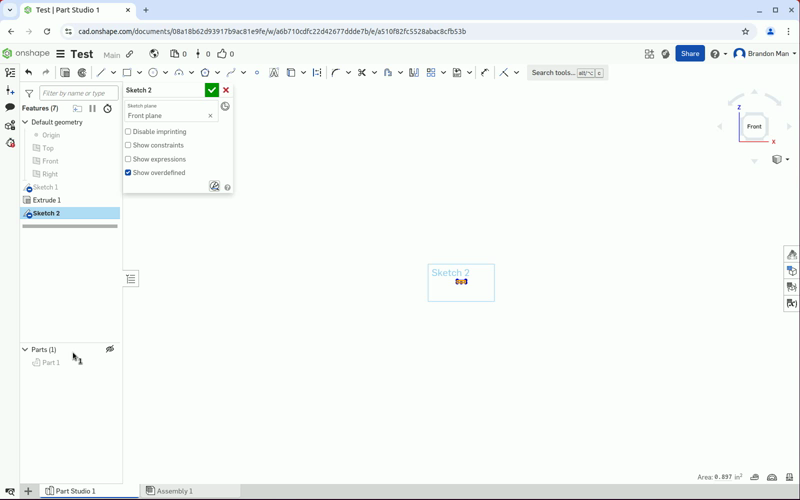
key(shift+y)
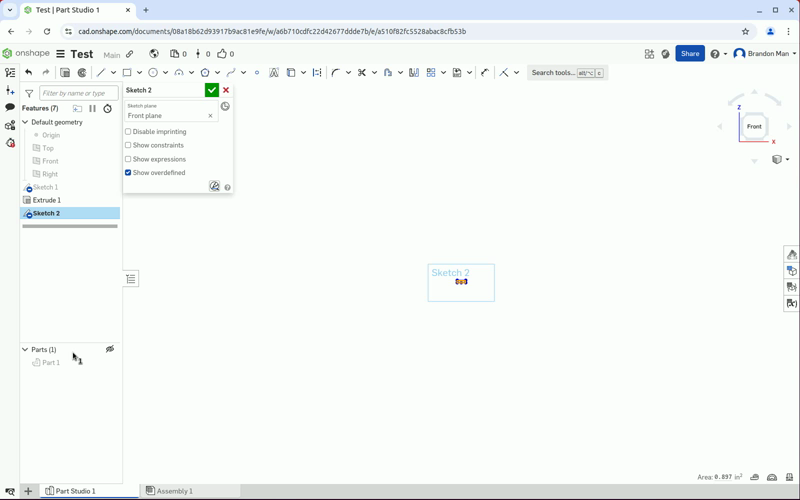
key(shift+e)
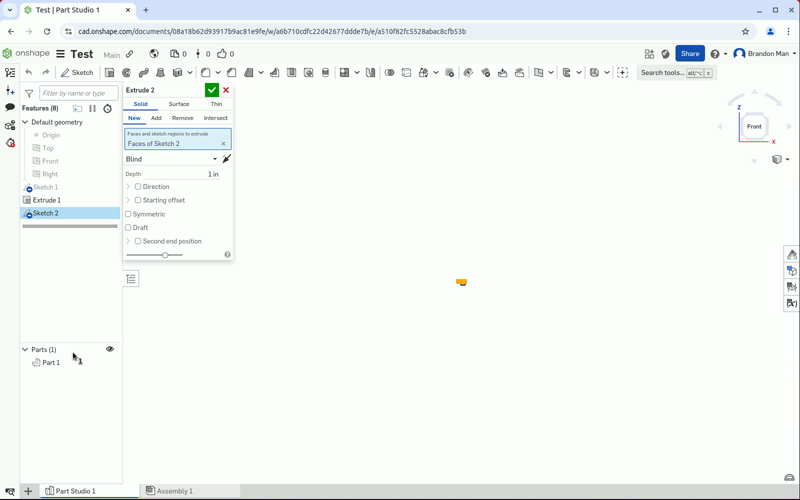
mouse_move(143, 106)
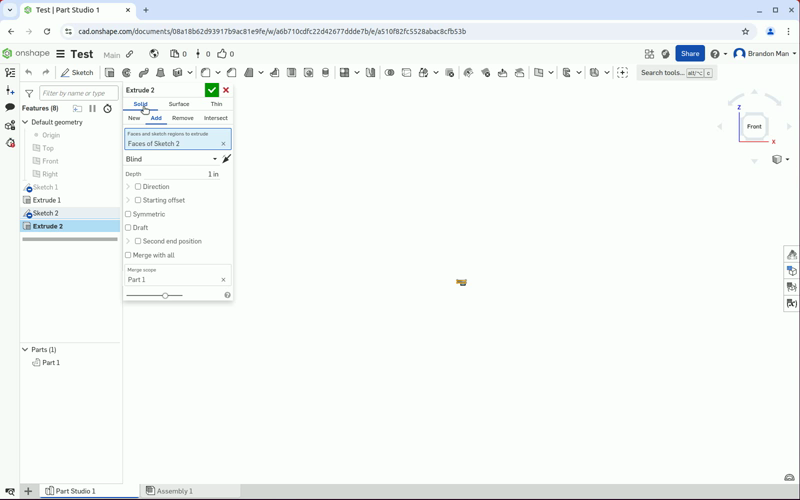
click(143, 106)
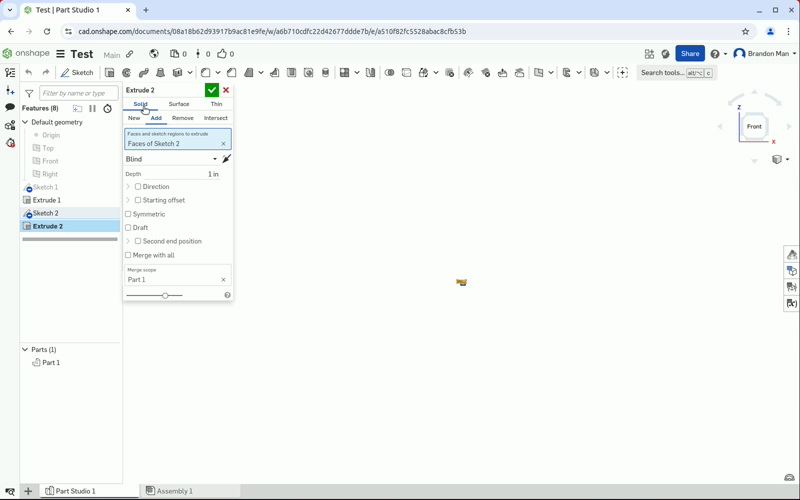
mouse_move(137, 120)
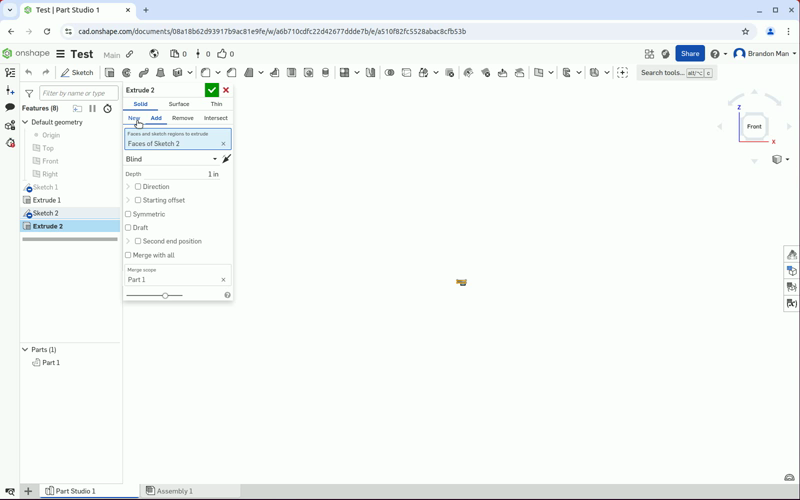
click(137, 120)
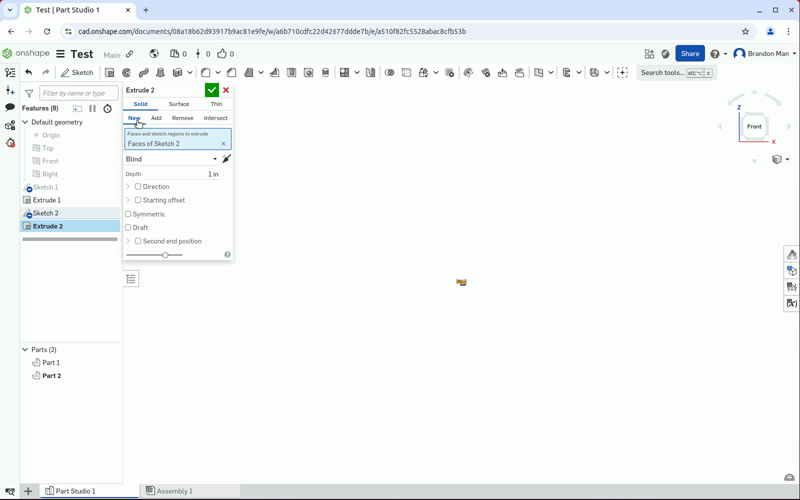
key(tab, 4)
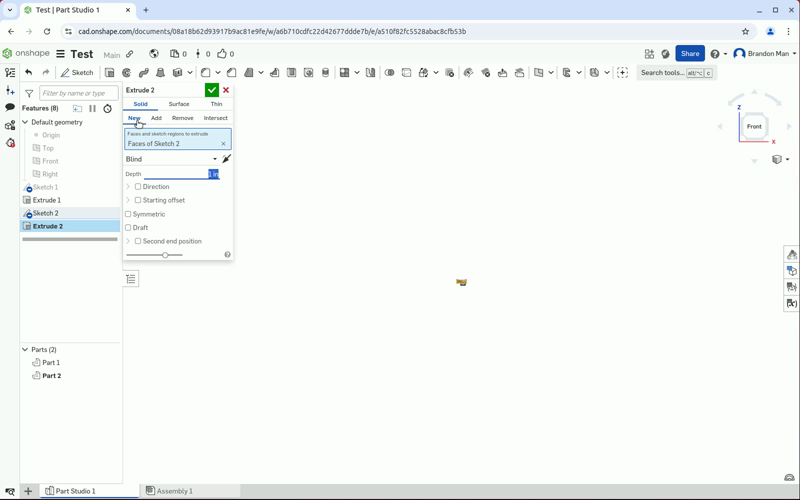
text(0.241)
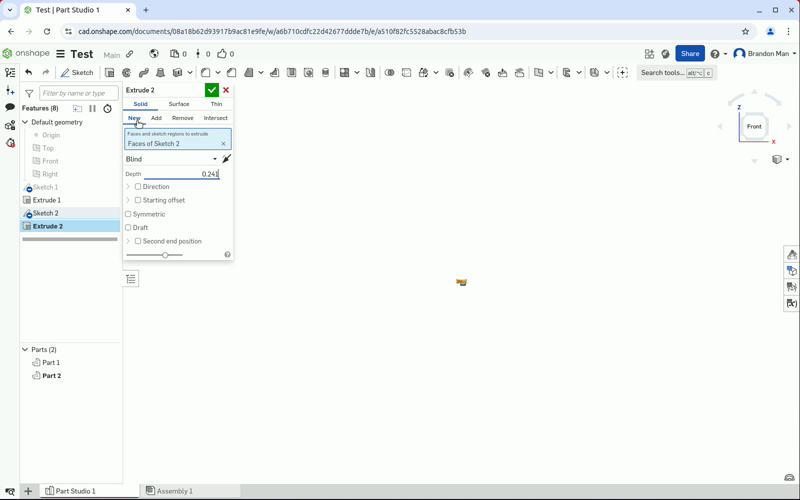
key(enter)
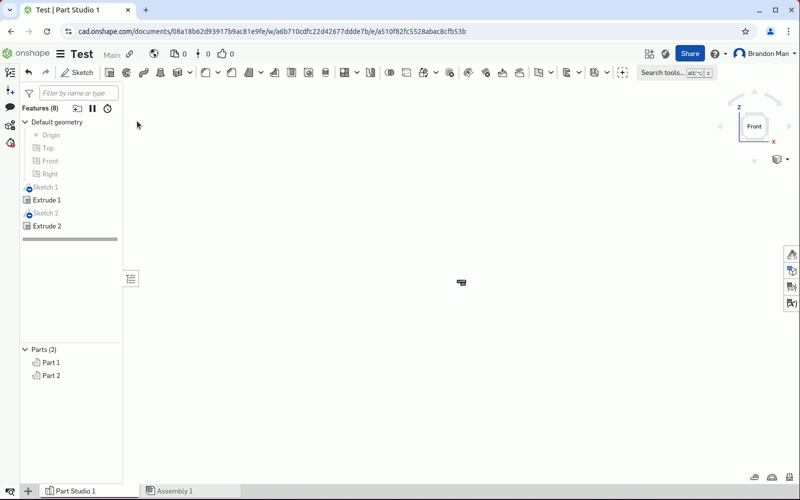
key(shift+h)
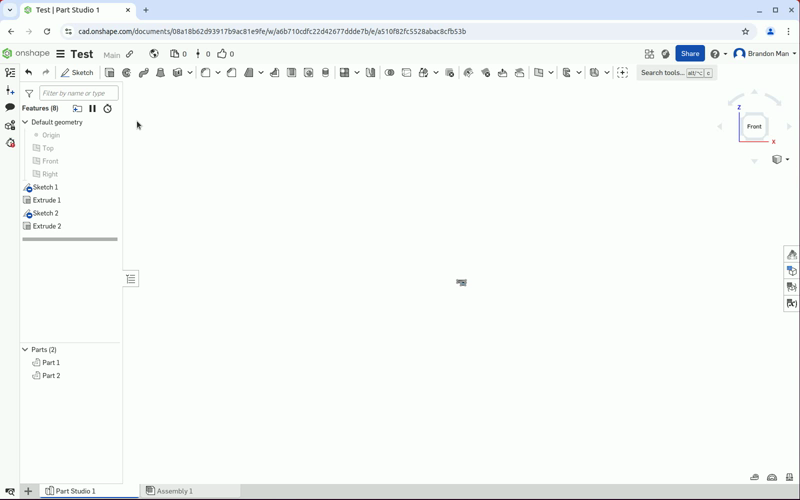
key(shift+h)
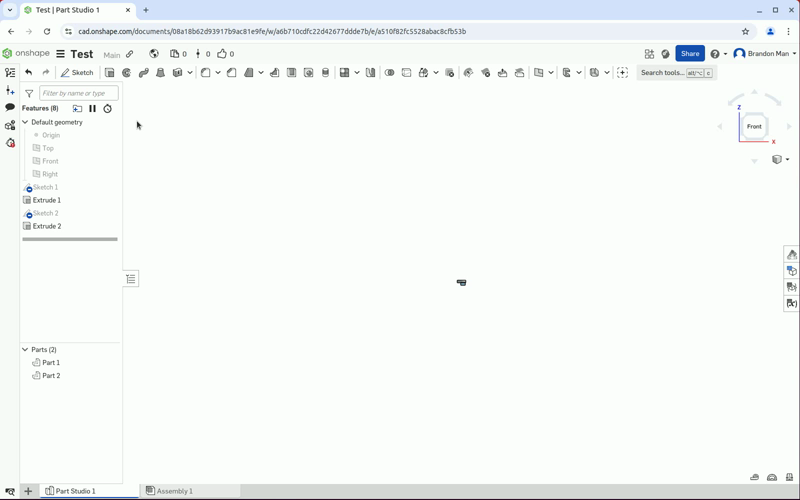
mouse_move(73, 189)
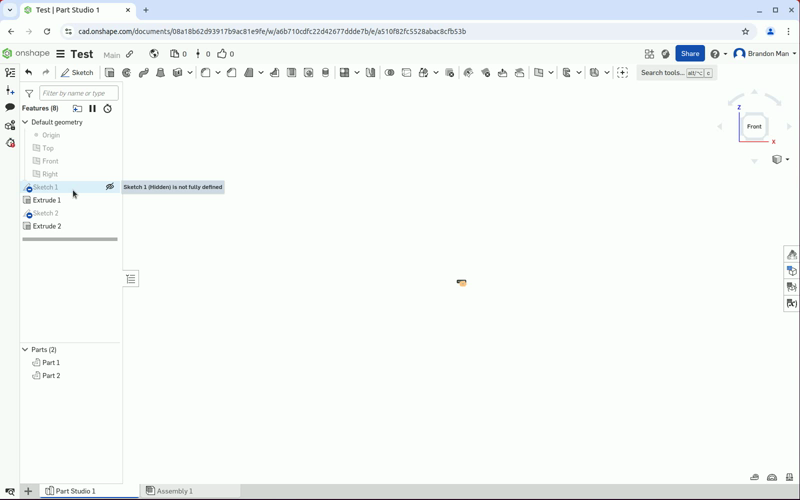
click(73, 189)
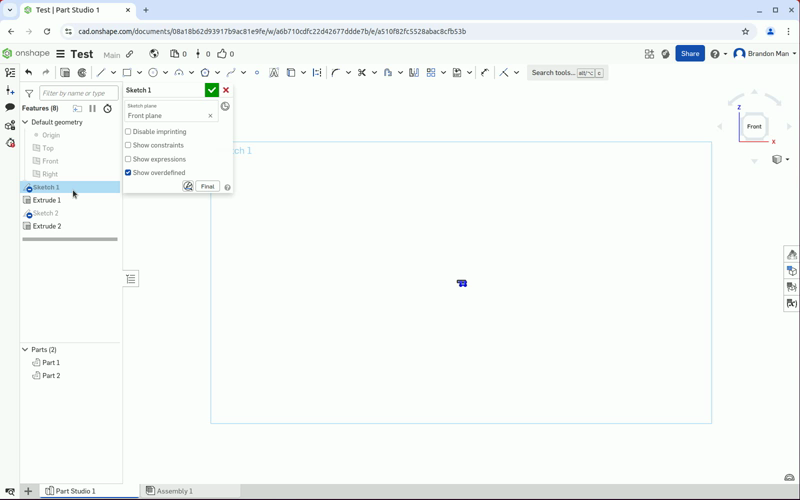
mouse_move(229, 92)
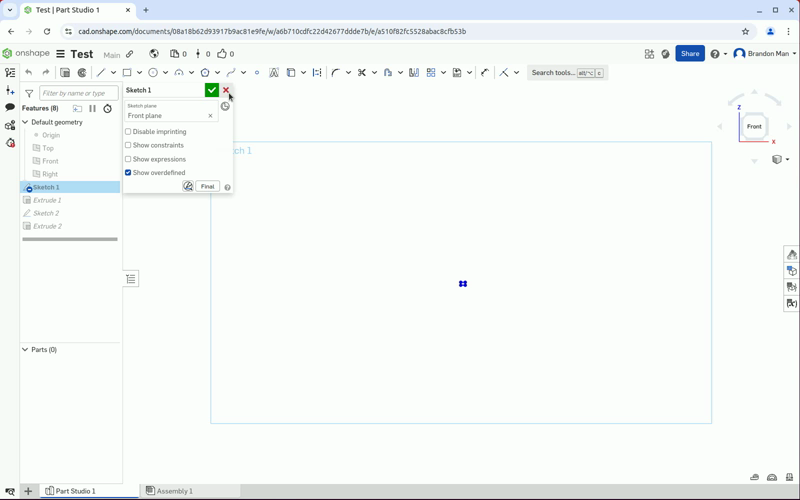
click(229, 92)
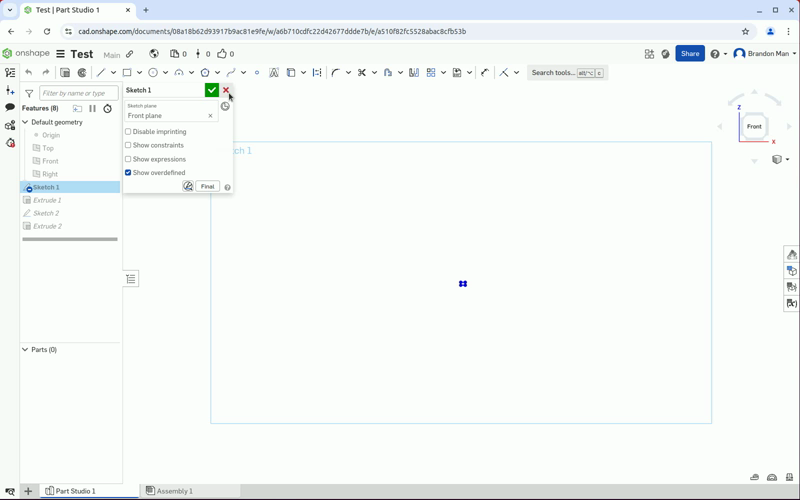
key(shift+s)
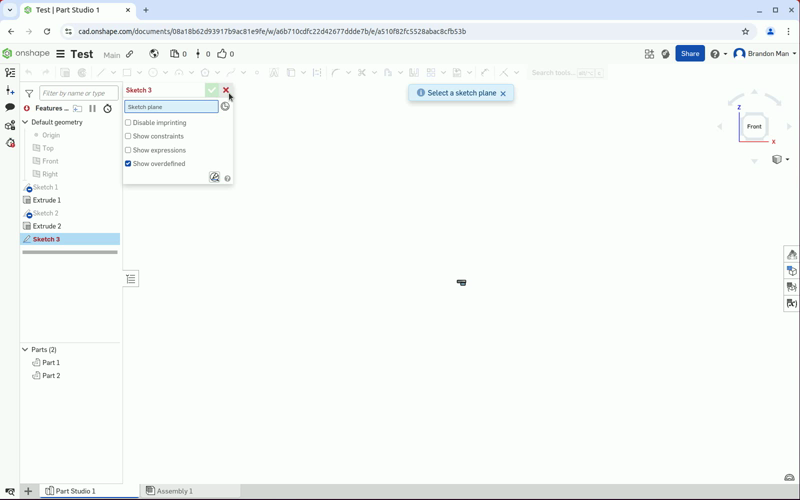
mouse_move(73, 163)
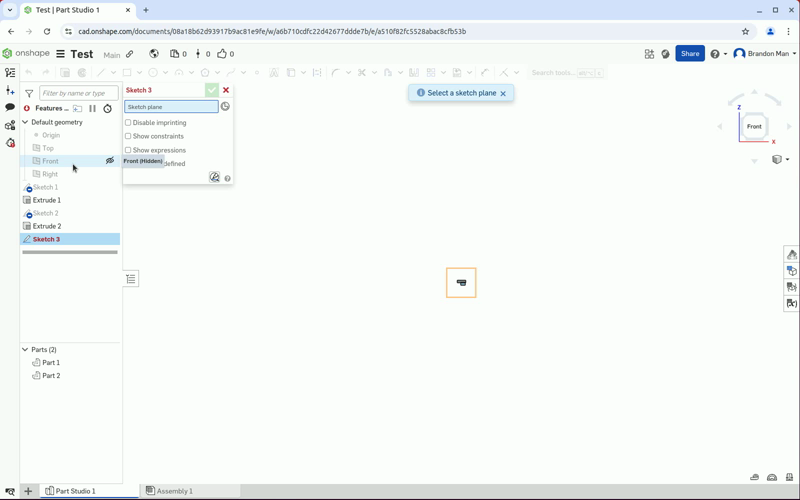
click(73, 163)
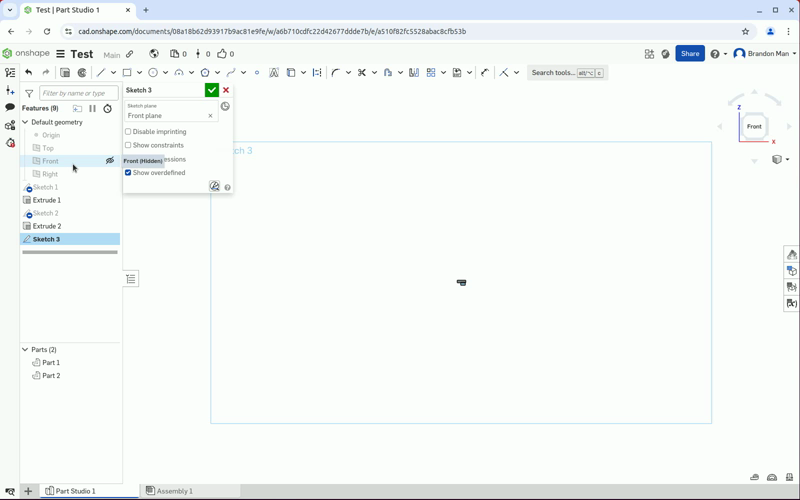
mouse_move(73, 352)
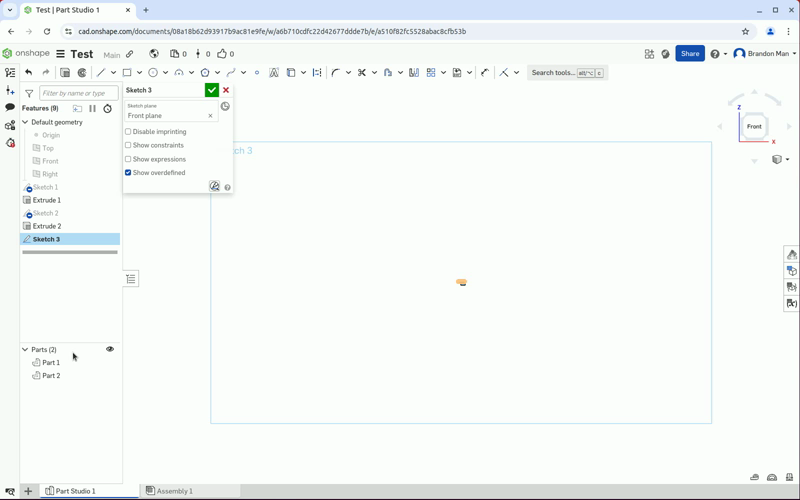
key(y)
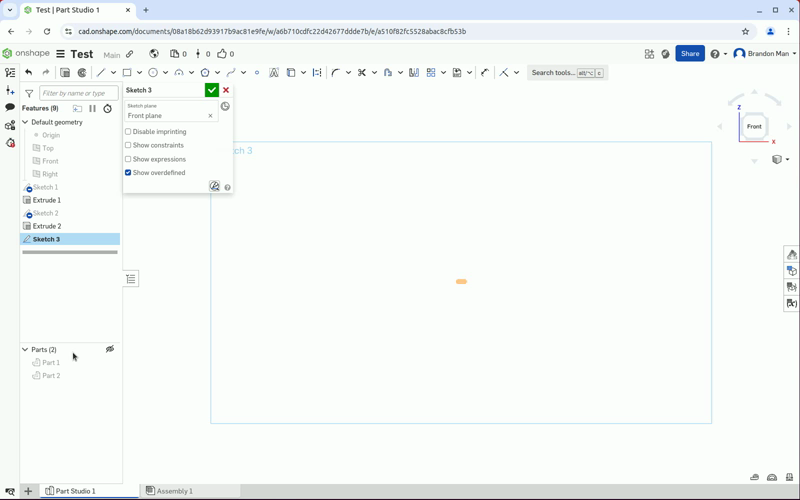
key(l)
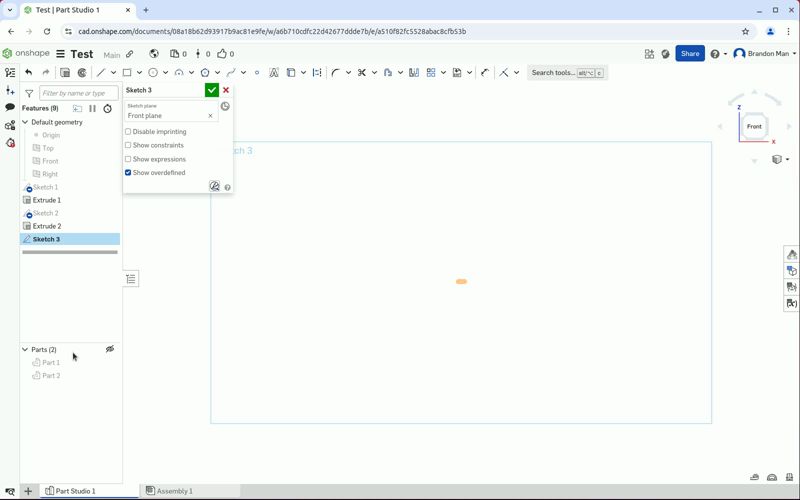
key_down(shift)
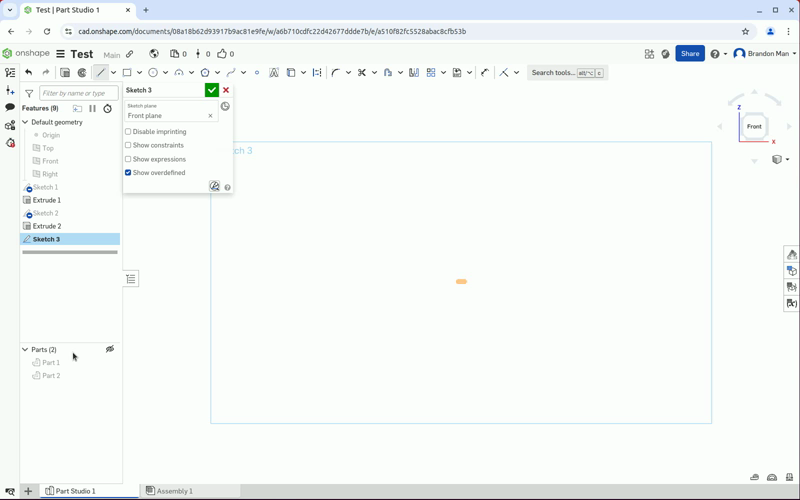
mouse_move(457, 285)
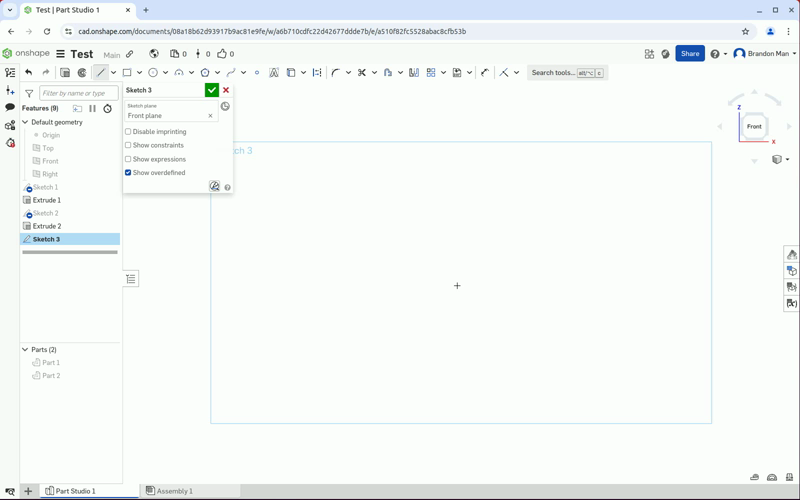
click(457, 285)
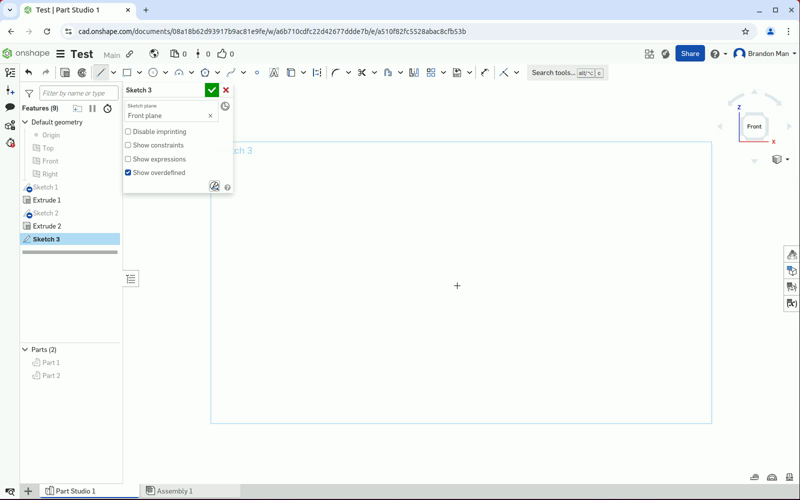
key_up(shift)
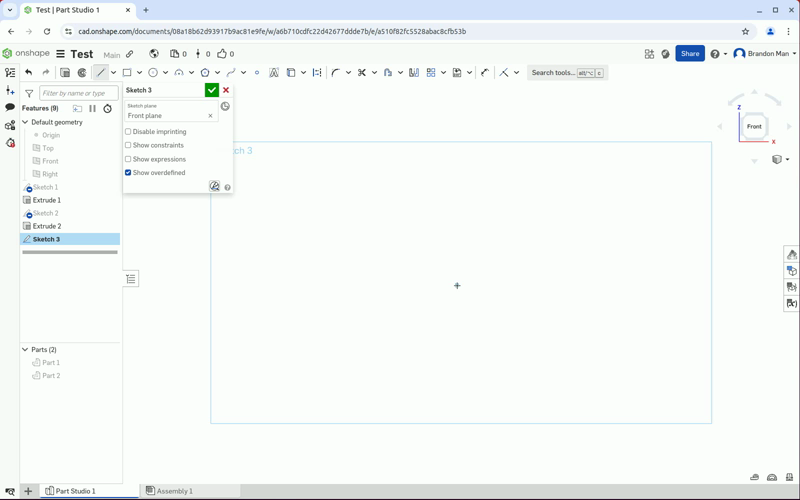
key_down(shift)
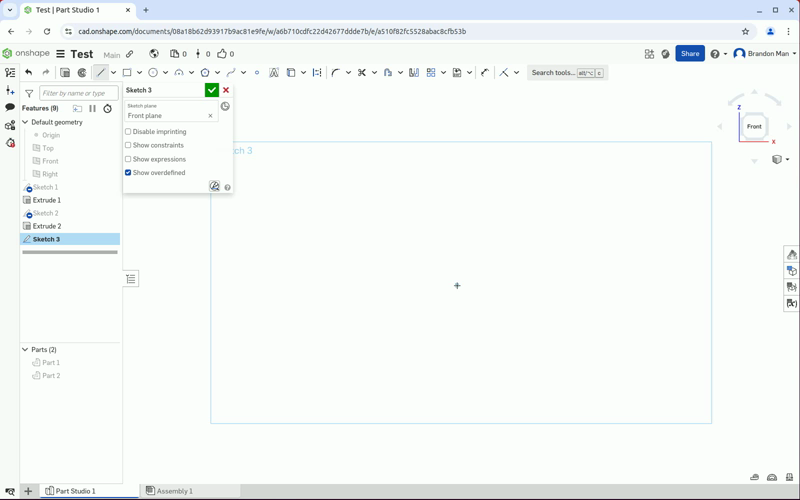
mouse_move(487, 285)
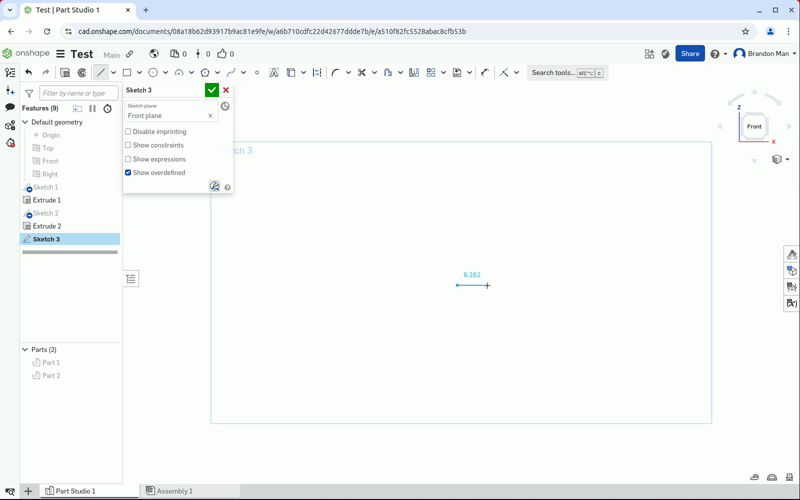
mouse_move(461, 285)
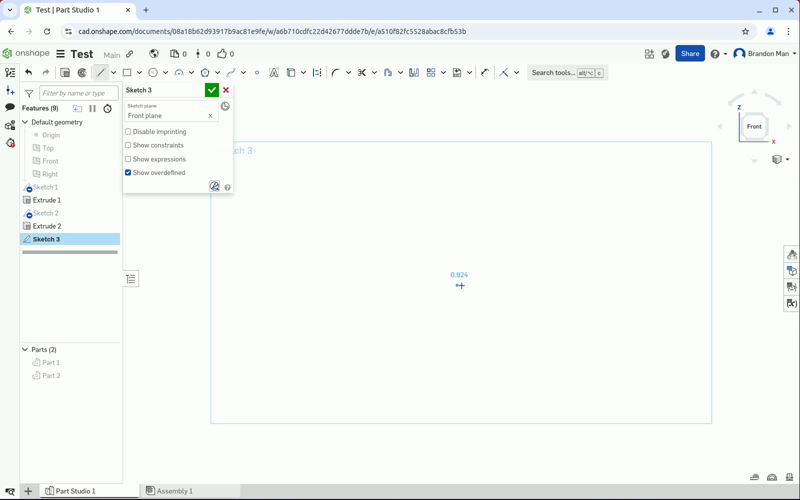
scroll(6)
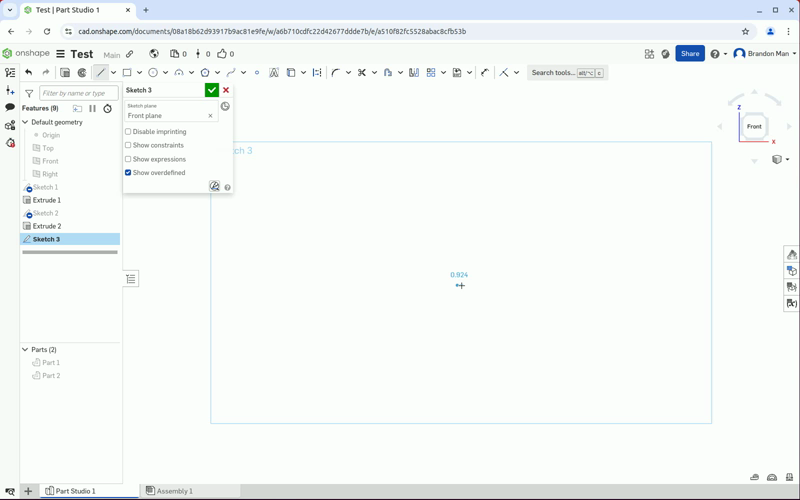
scroll(6)
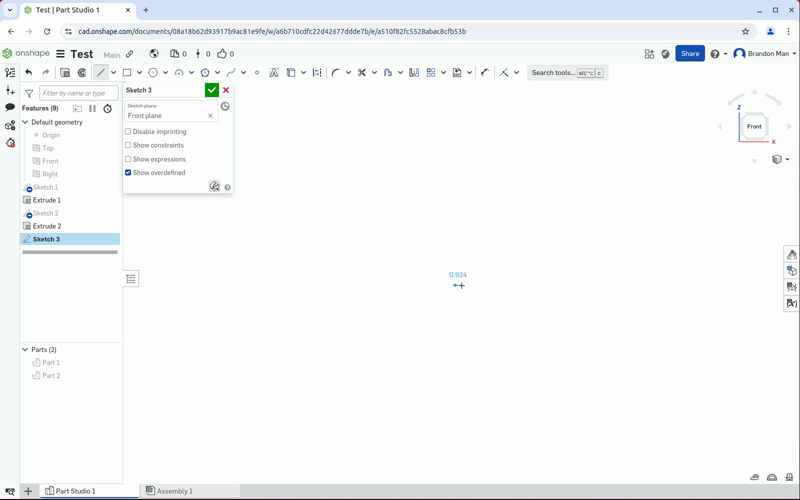
scroll(6)
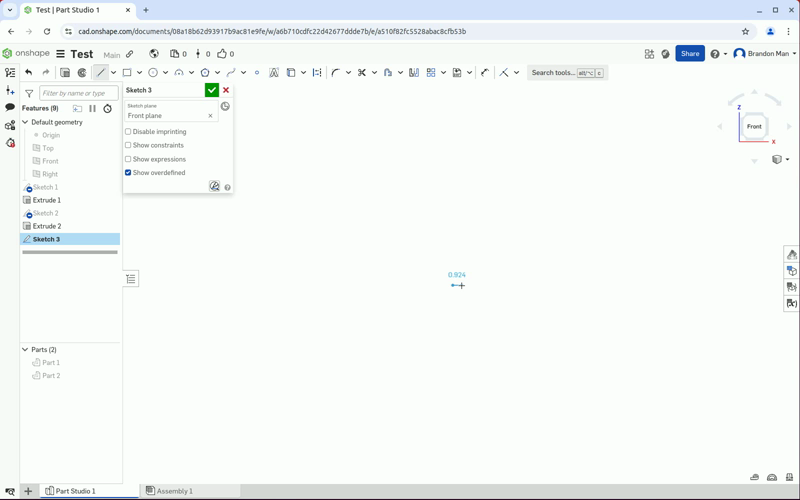
scroll(6)
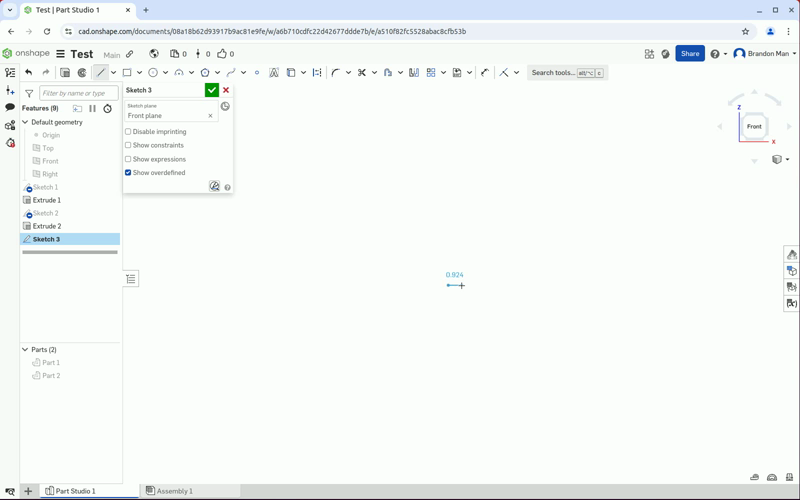
scroll(6)
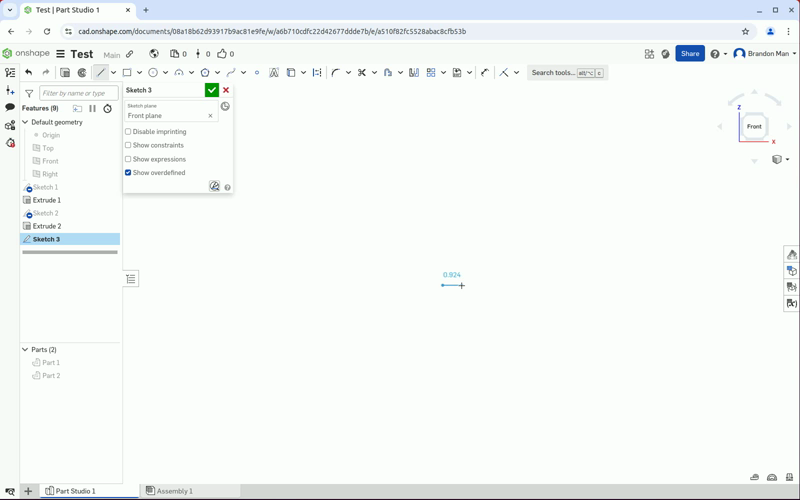
scroll(6)
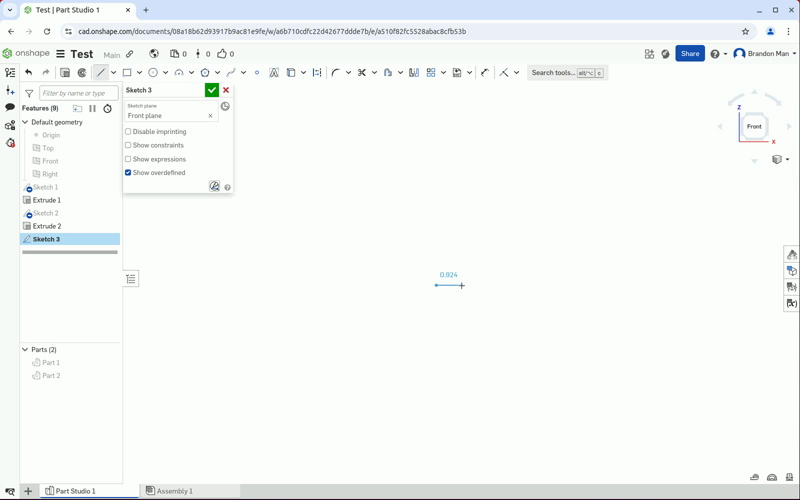
scroll(6)
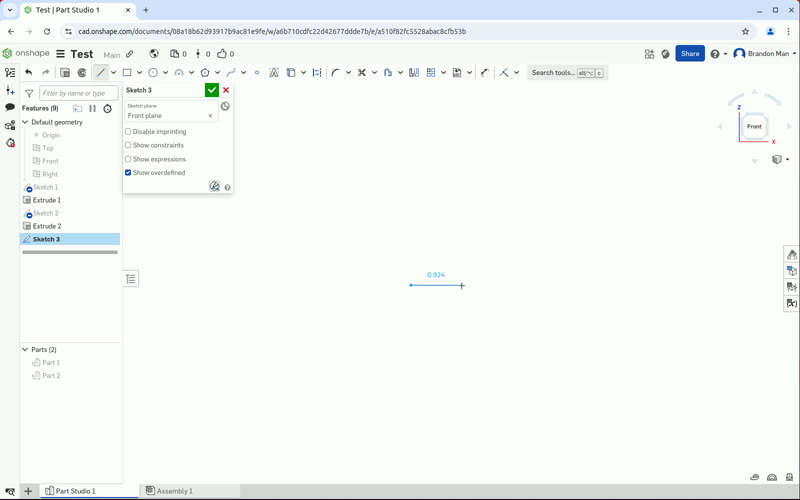
click(461, 285)
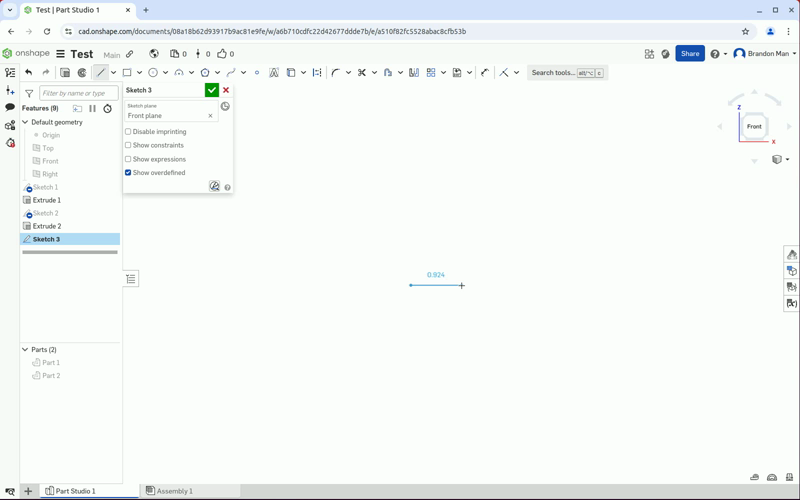
scroll(-6)
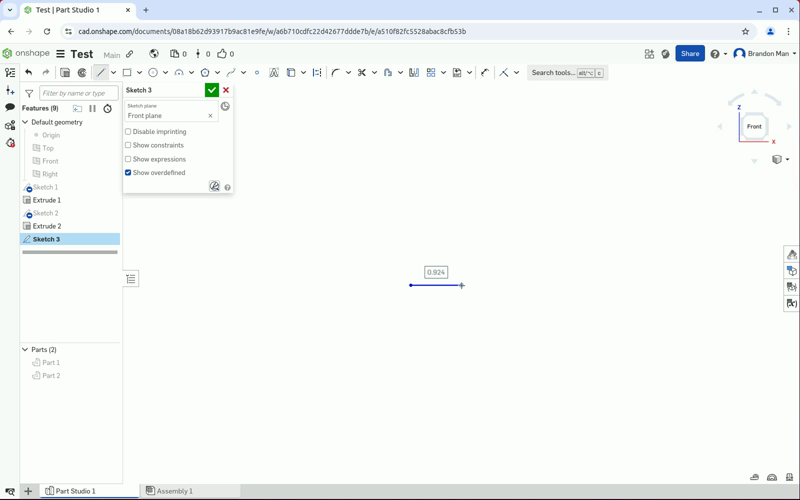
scroll(-6)
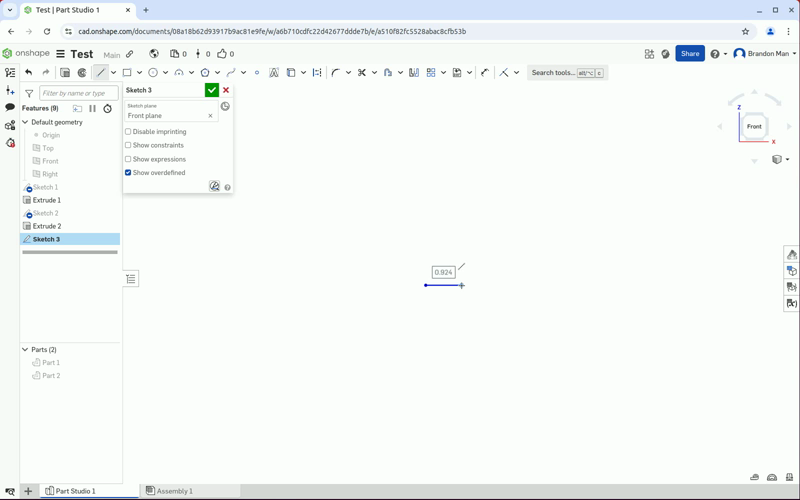
scroll(-6)
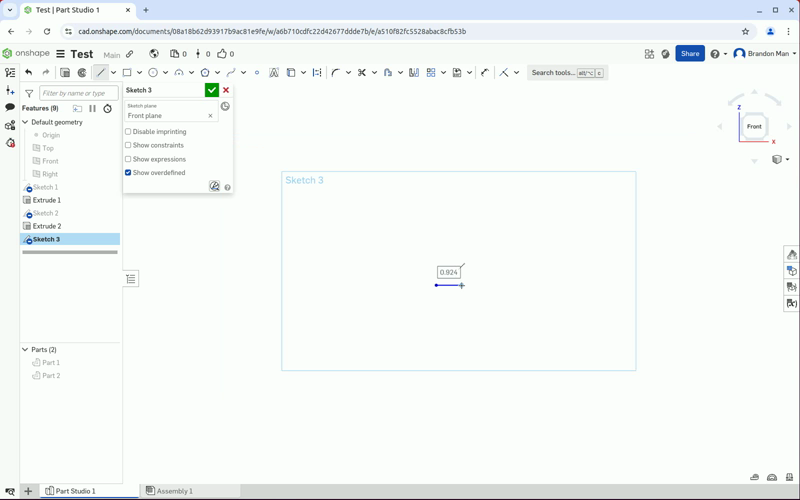
scroll(-6)
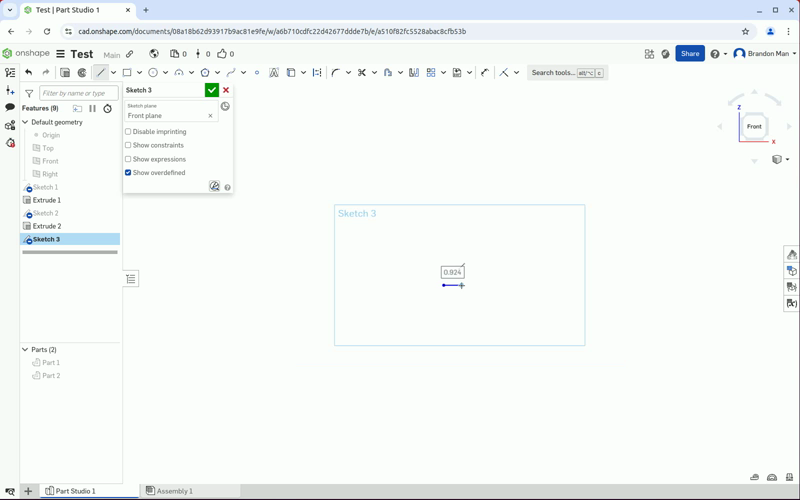
scroll(-6)
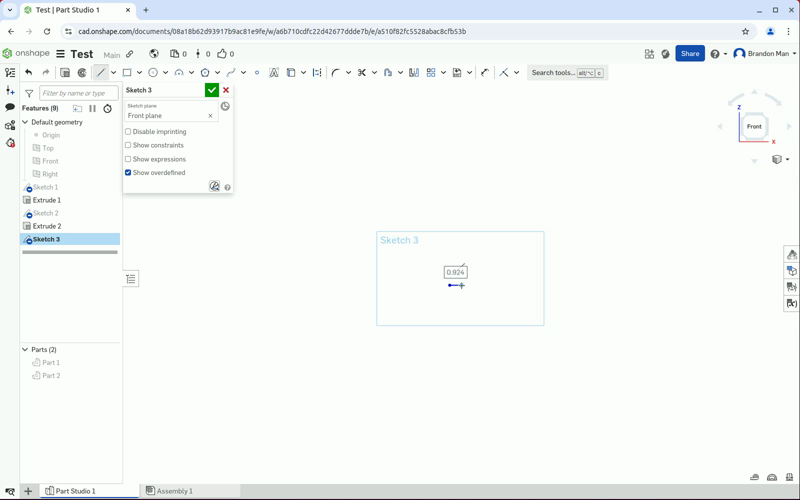
scroll(-6)
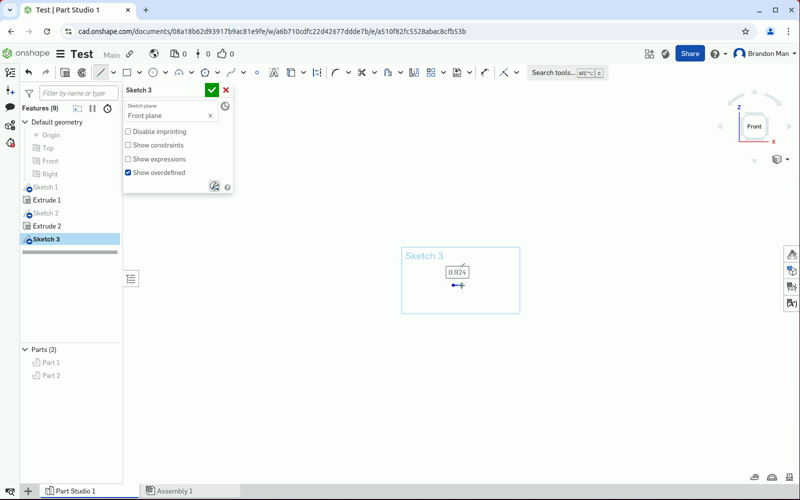
scroll(-6)
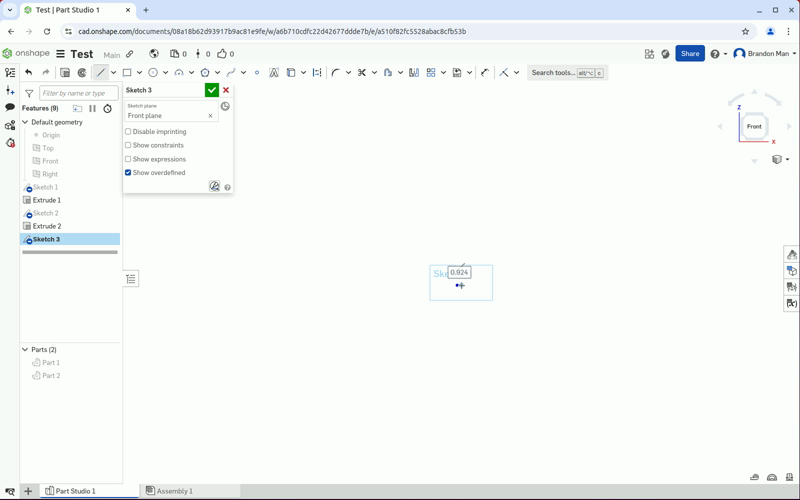
key_up(shift)
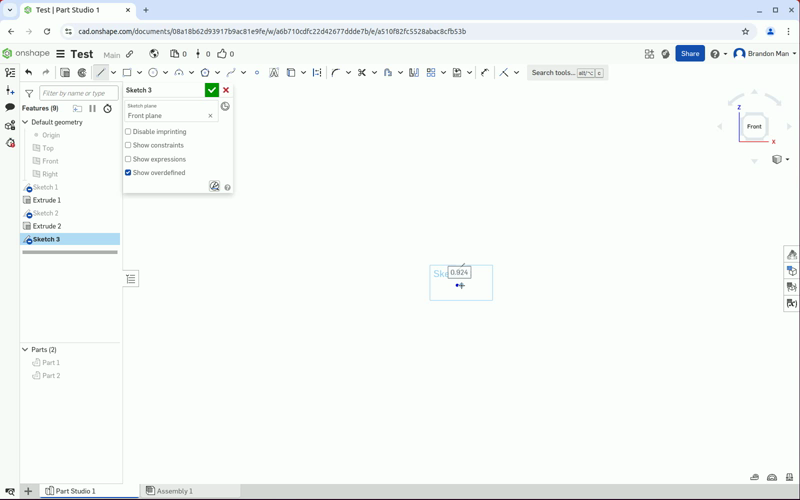
key_down(shift)
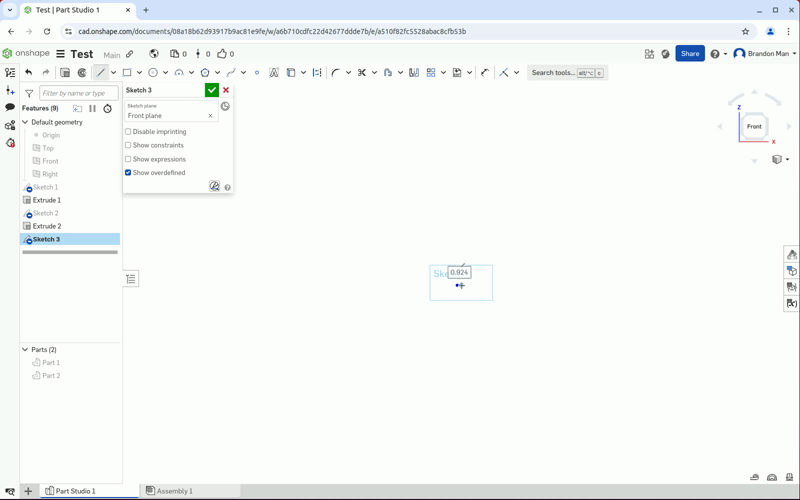
mouse_move(492, 285)
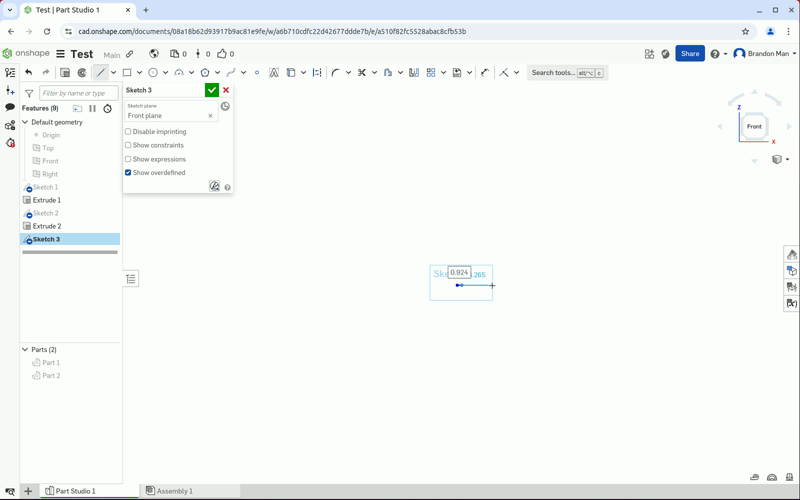
mouse_move(461, 282)
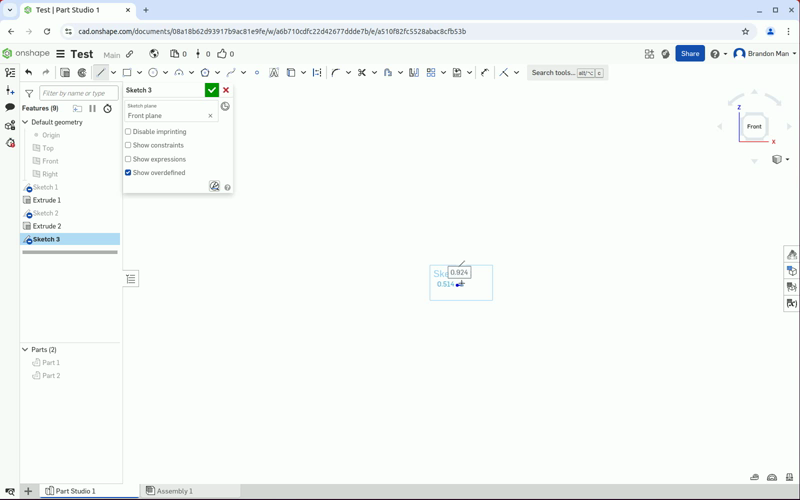
scroll(6)
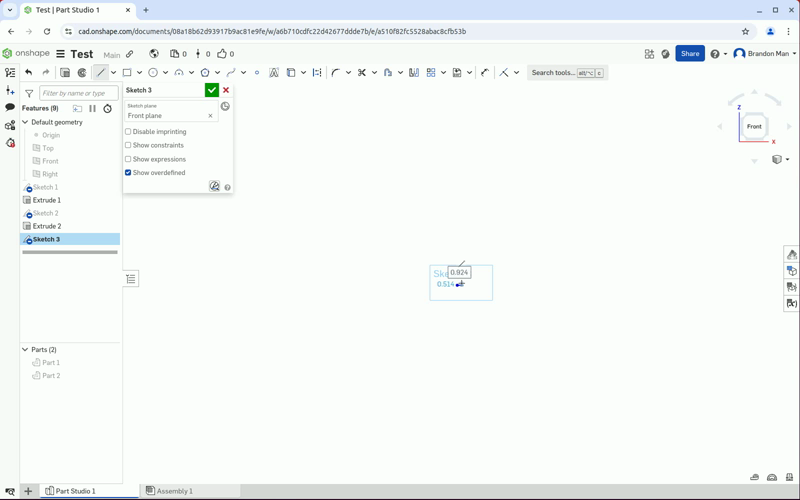
scroll(6)
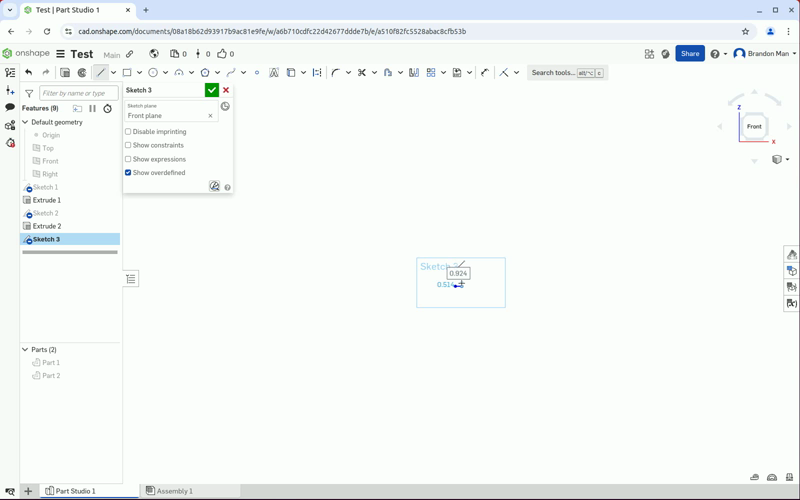
scroll(6)
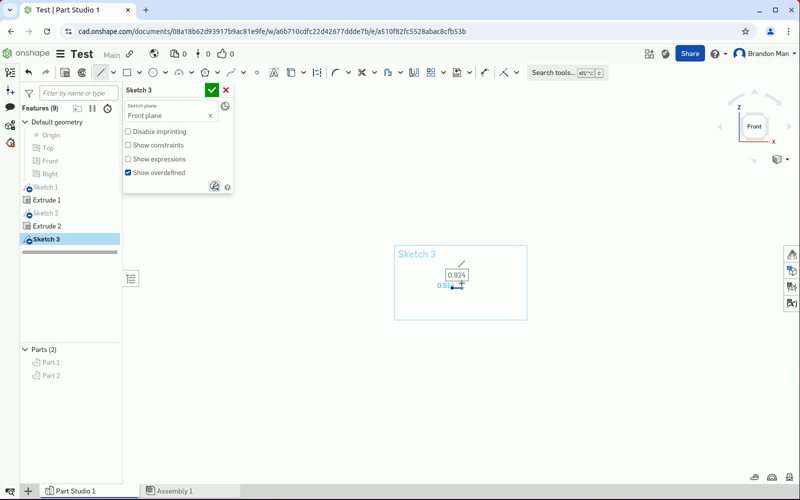
scroll(6)
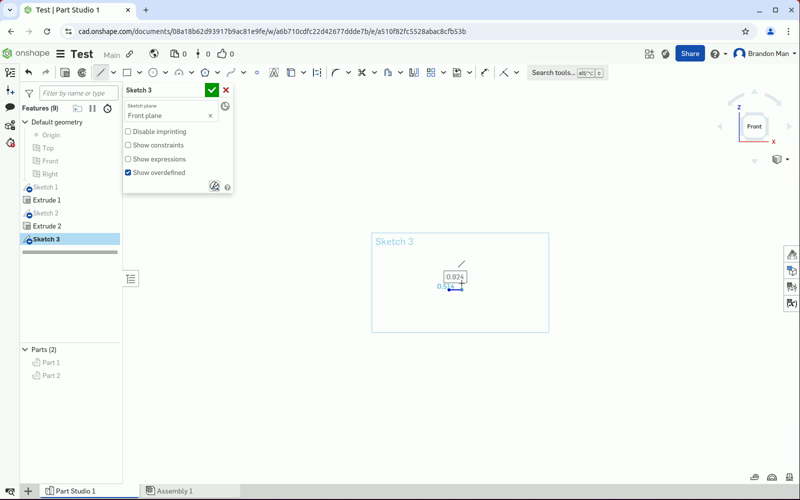
scroll(6)
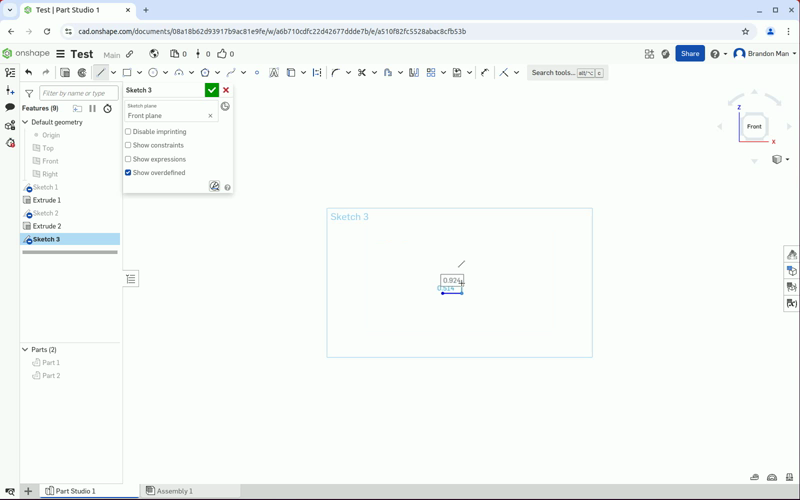
scroll(6)
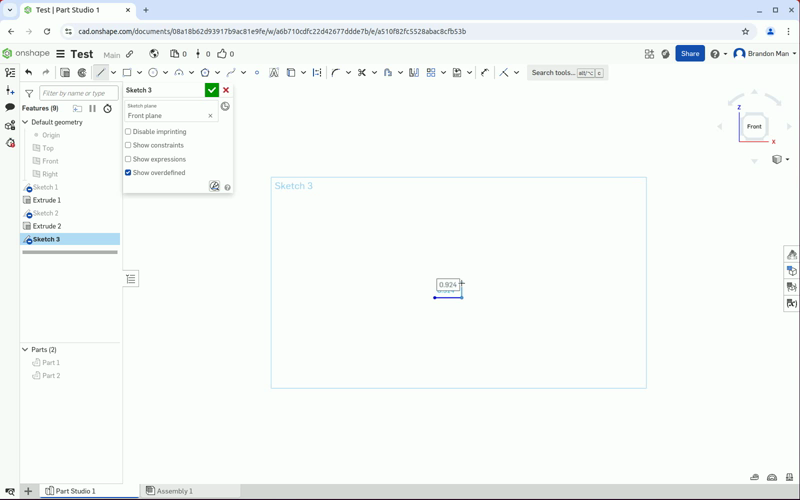
scroll(6)
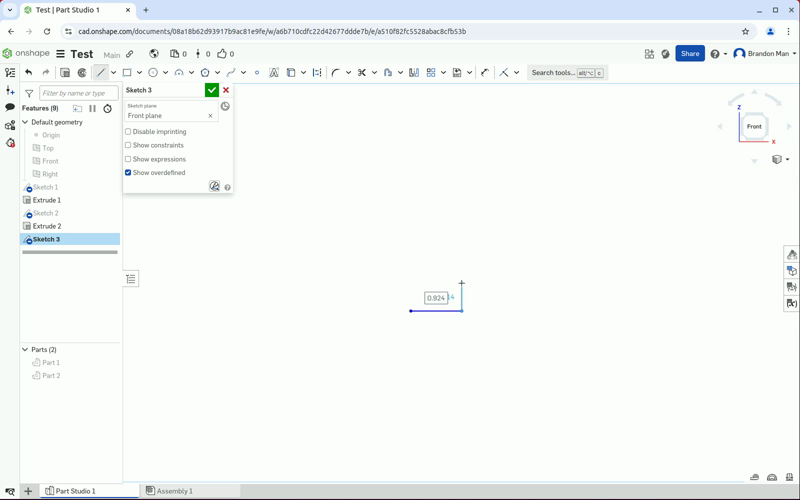
click(461, 282)
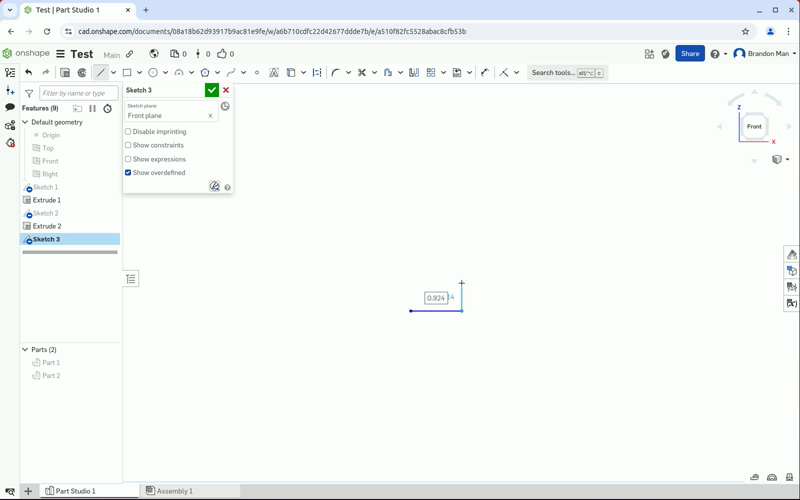
scroll(-6)
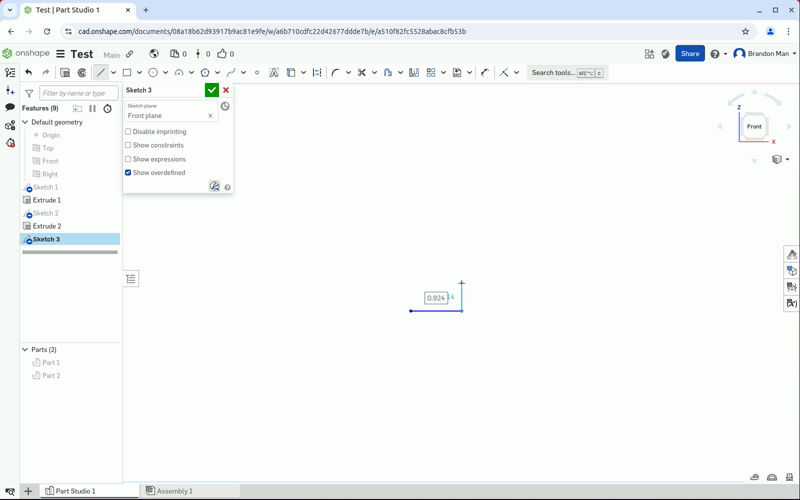
scroll(-6)
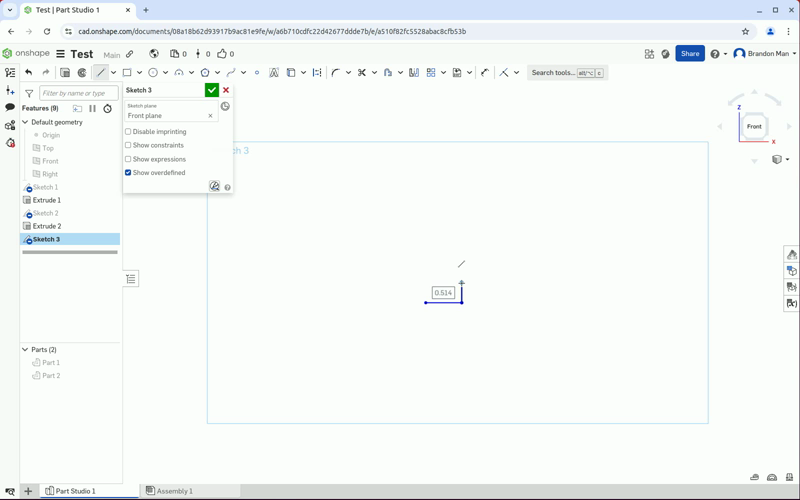
scroll(-6)
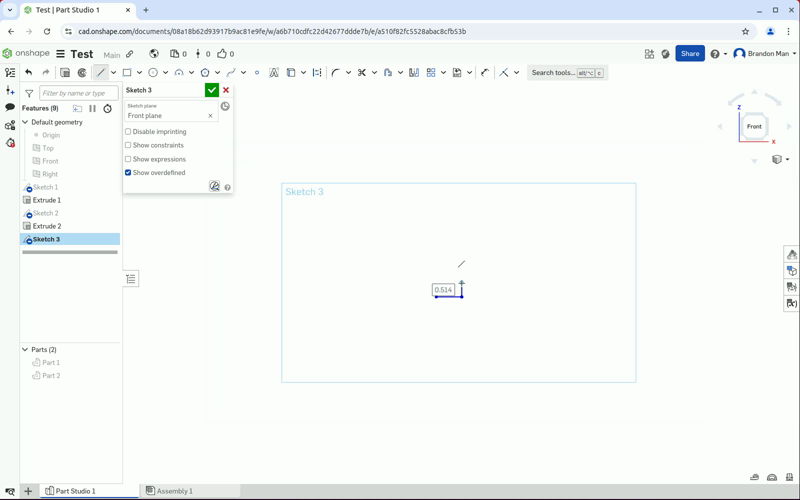
scroll(-6)
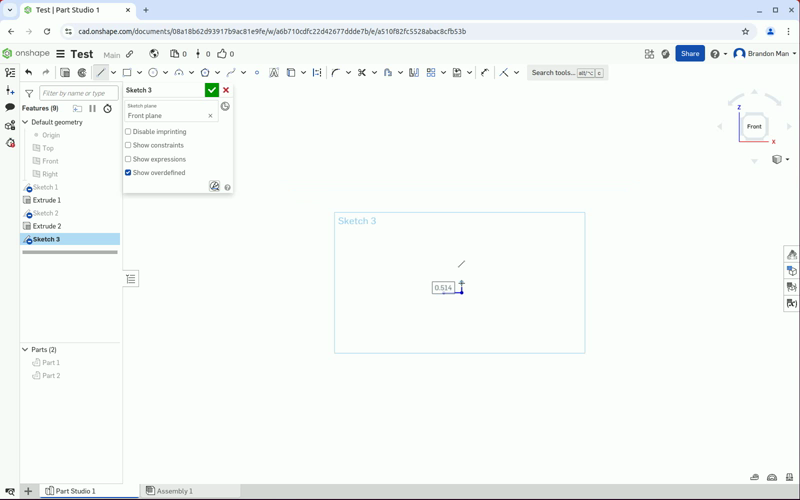
scroll(-6)
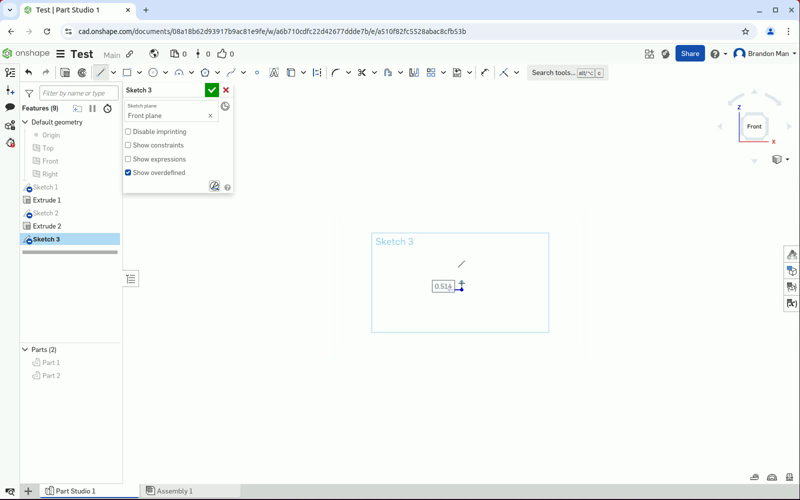
scroll(-6)
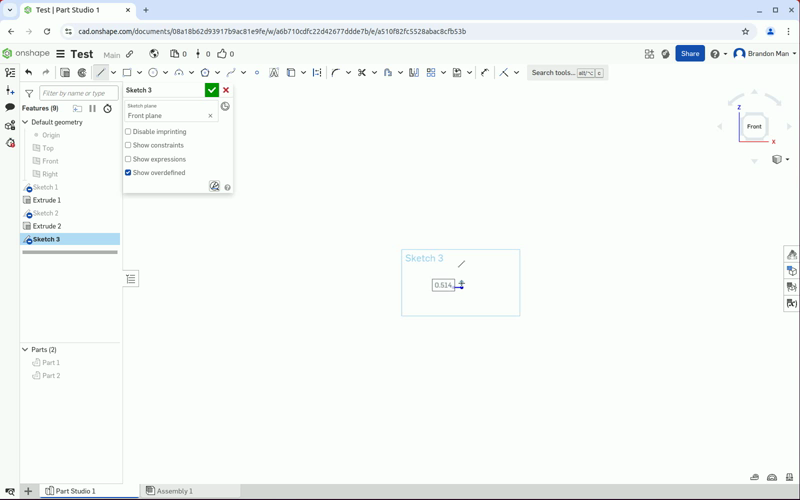
scroll(-6)
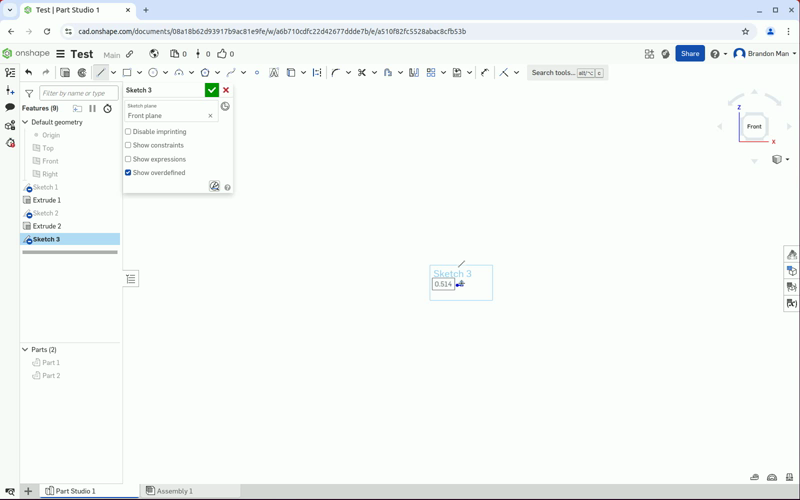
key_up(shift)
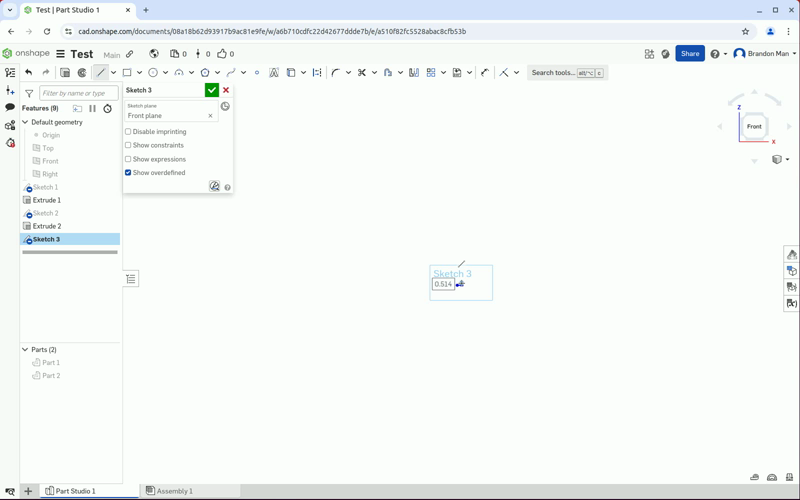
key_down(shift)
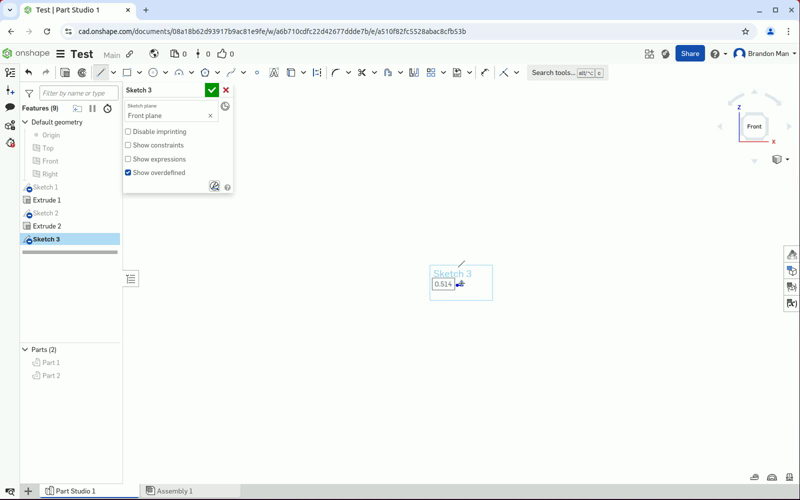
mouse_move(492, 282)
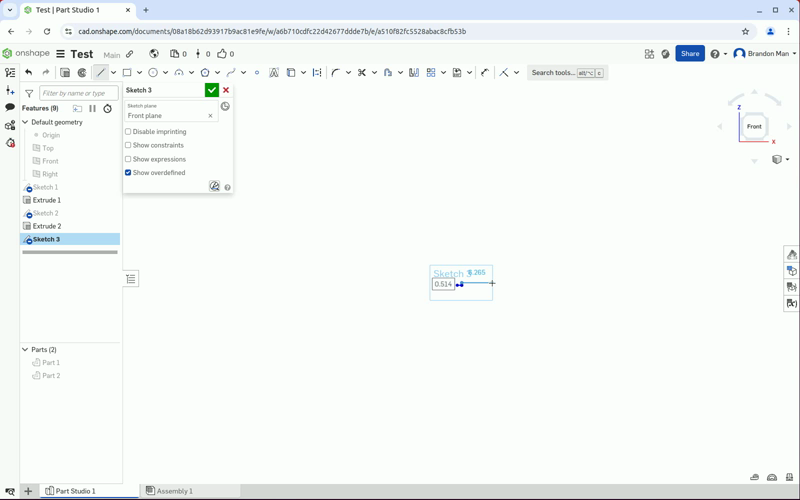
mouse_move(457, 282)
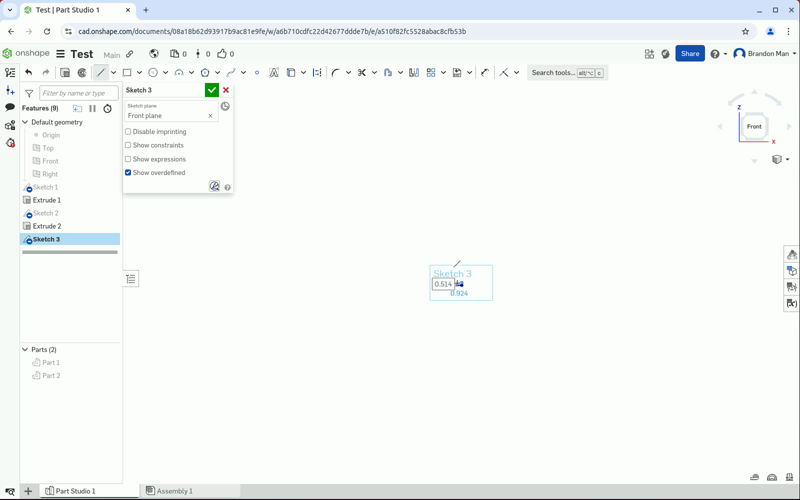
scroll(6)
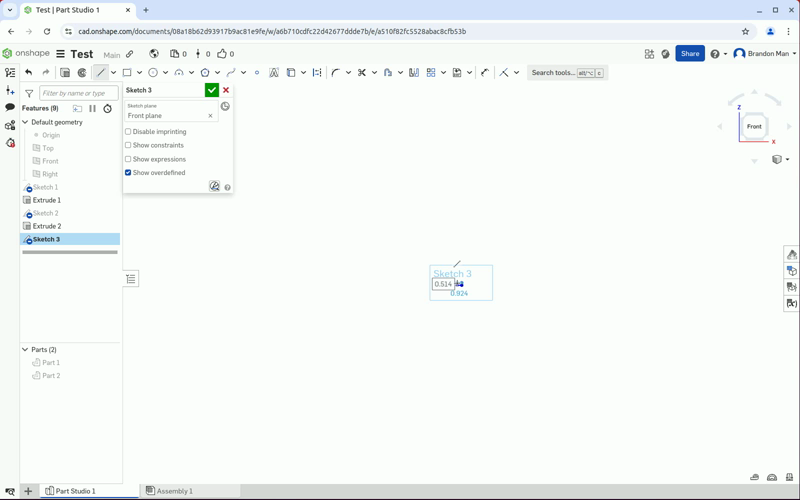
scroll(6)
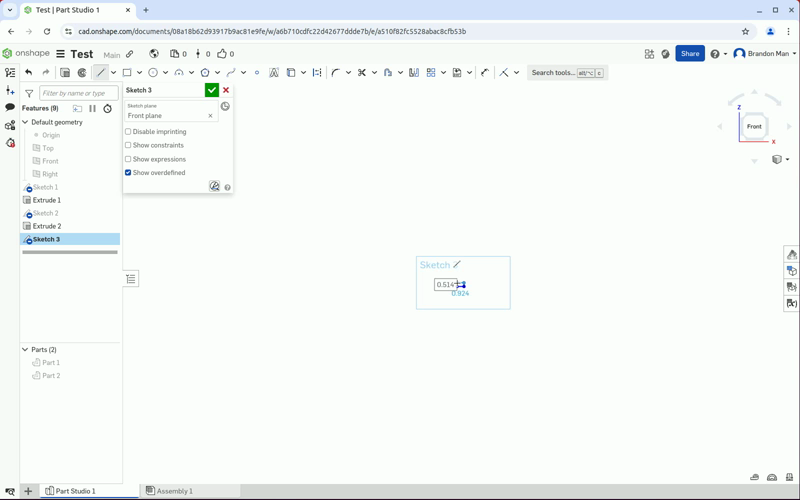
scroll(6)
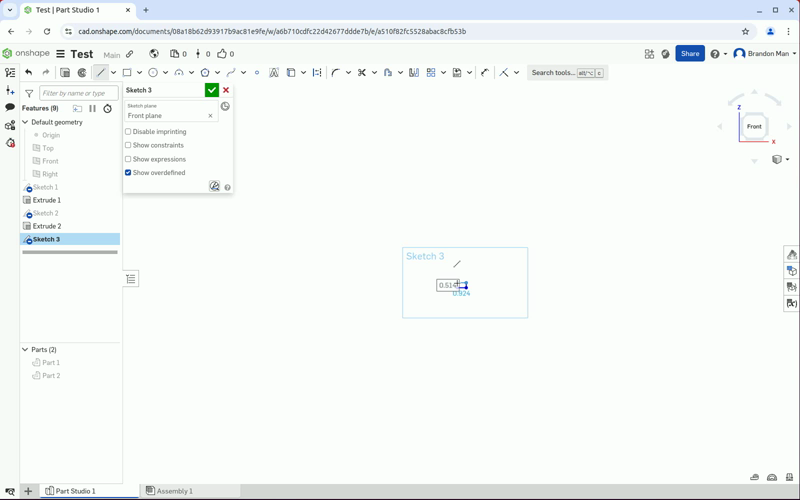
scroll(6)
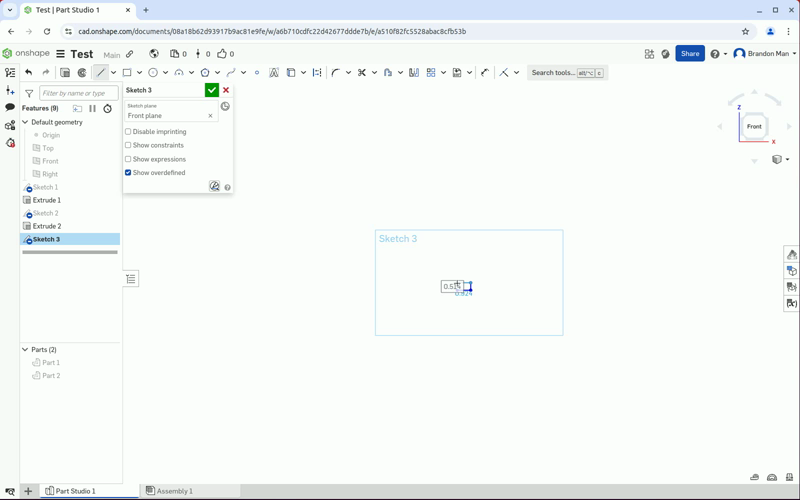
scroll(6)
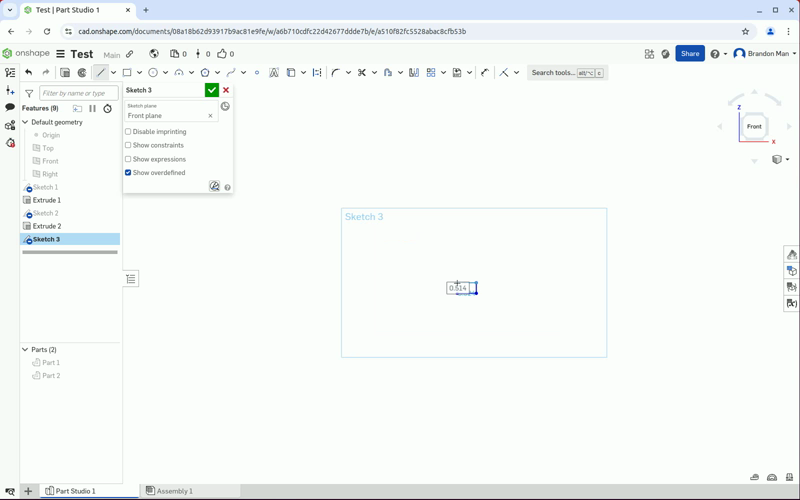
scroll(6)
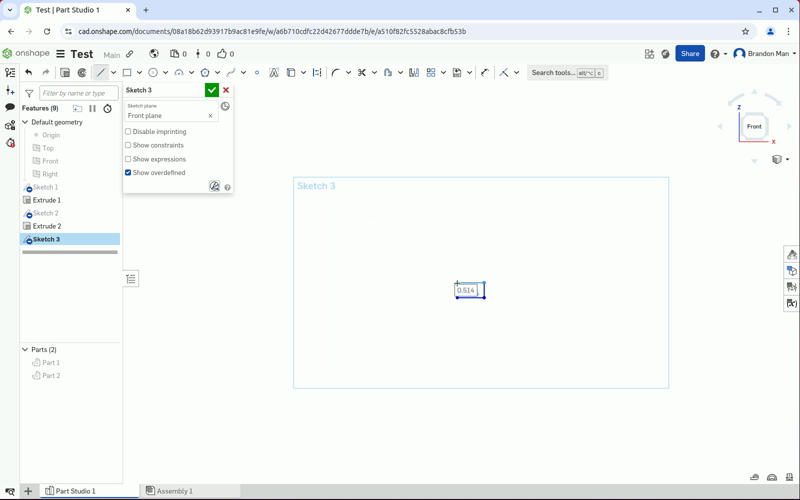
scroll(6)
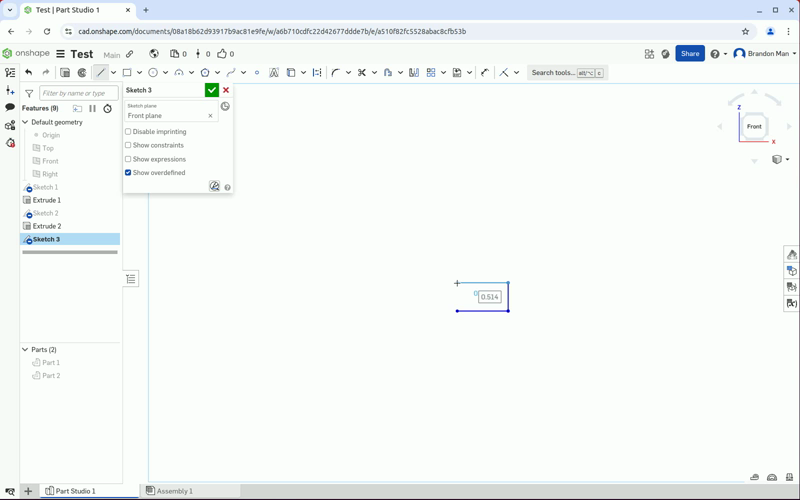
click(457, 282)
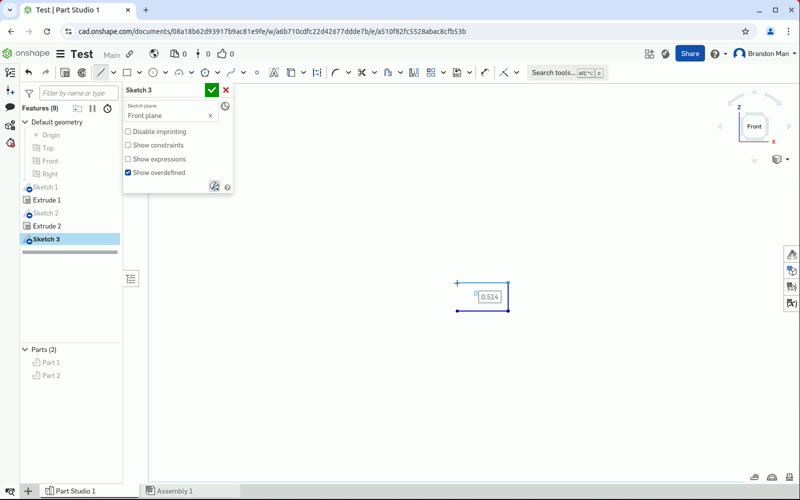
scroll(-6)
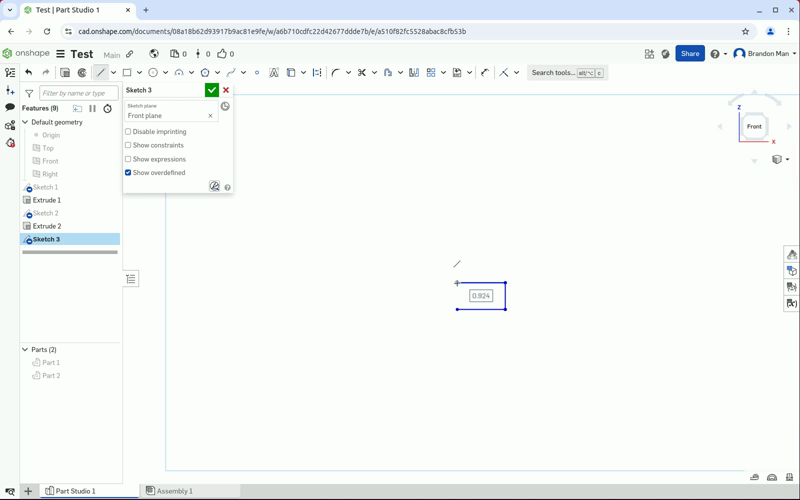
scroll(-6)
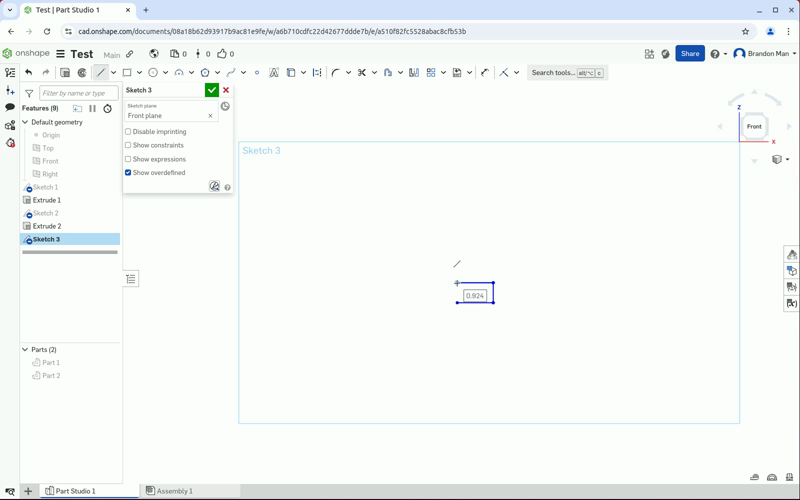
scroll(-6)
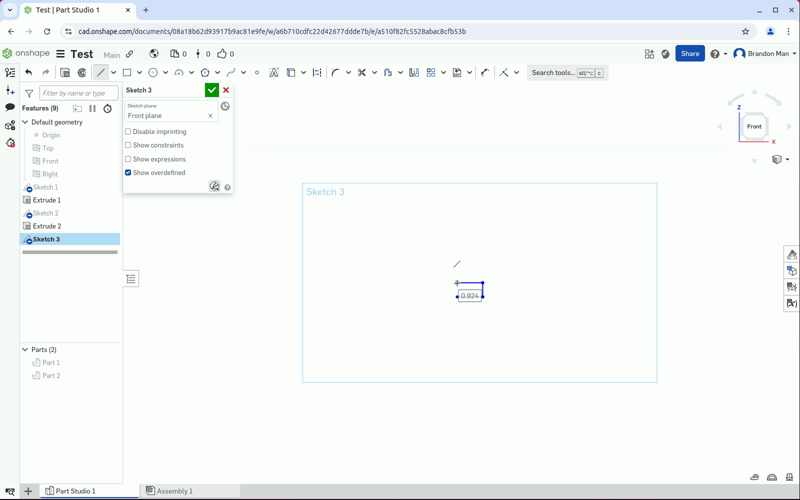
scroll(-6)
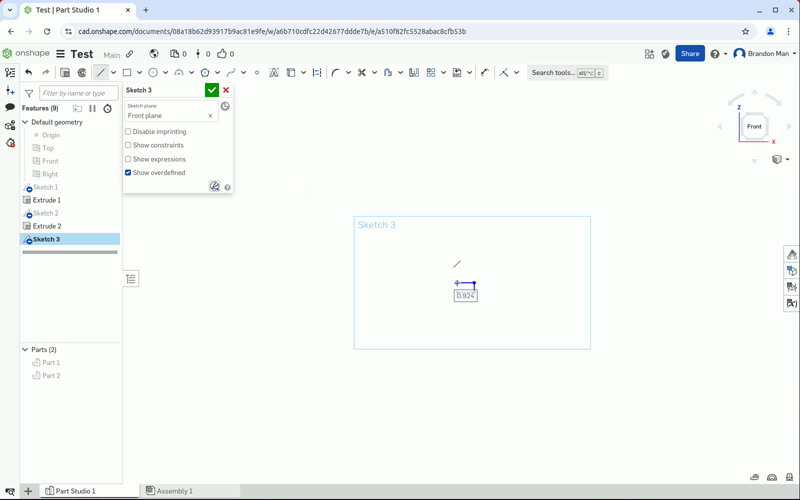
scroll(-6)
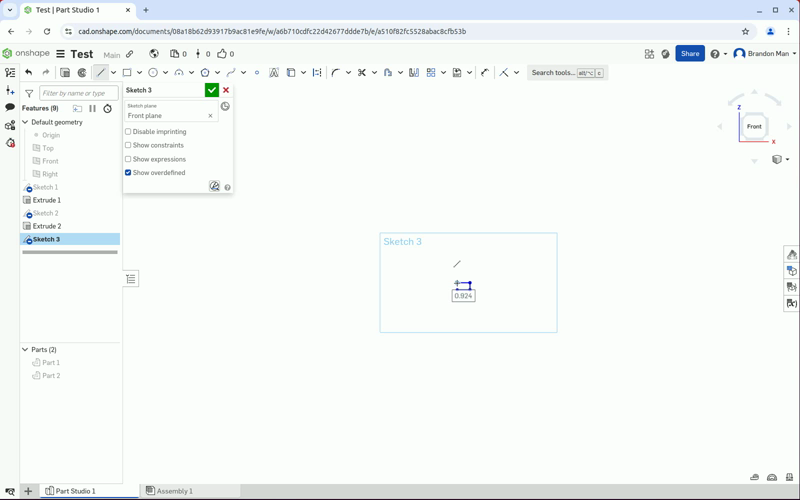
scroll(-6)
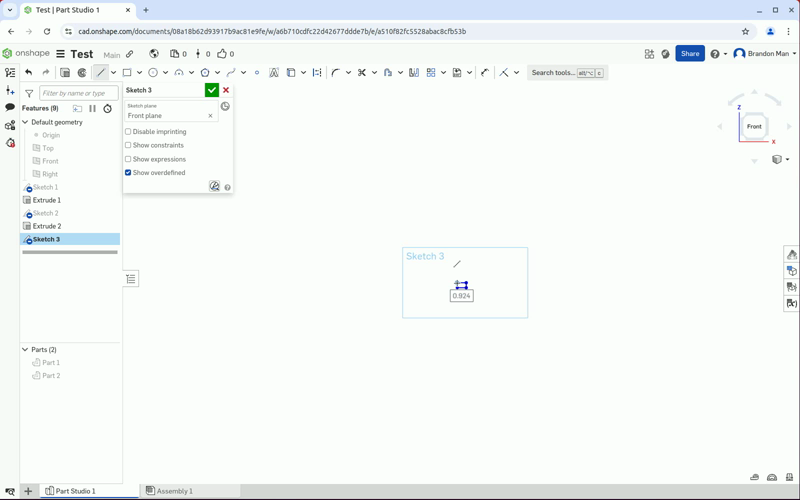
scroll(-6)
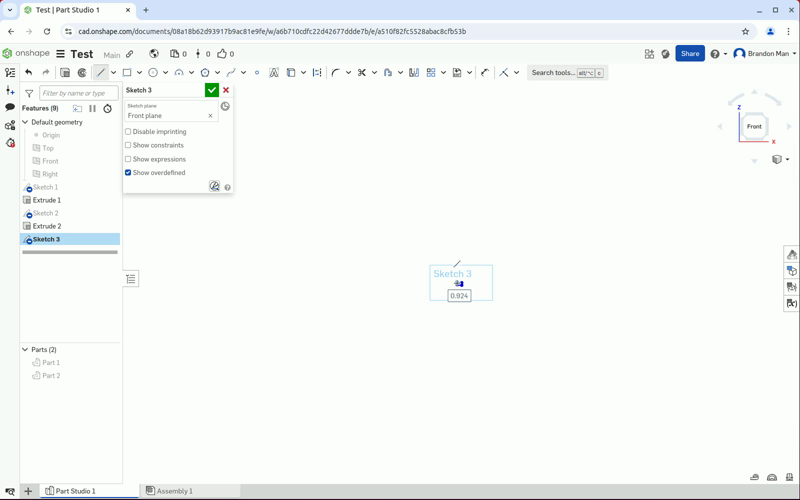
key_up(shift)
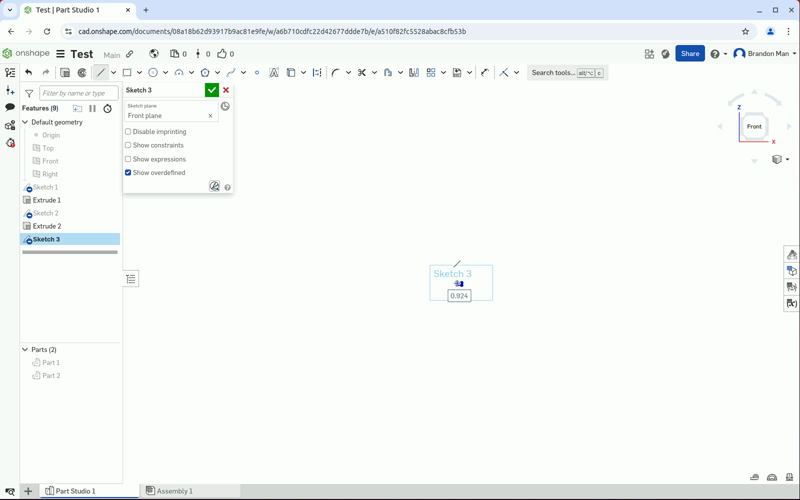
mouse_move(487, 282)
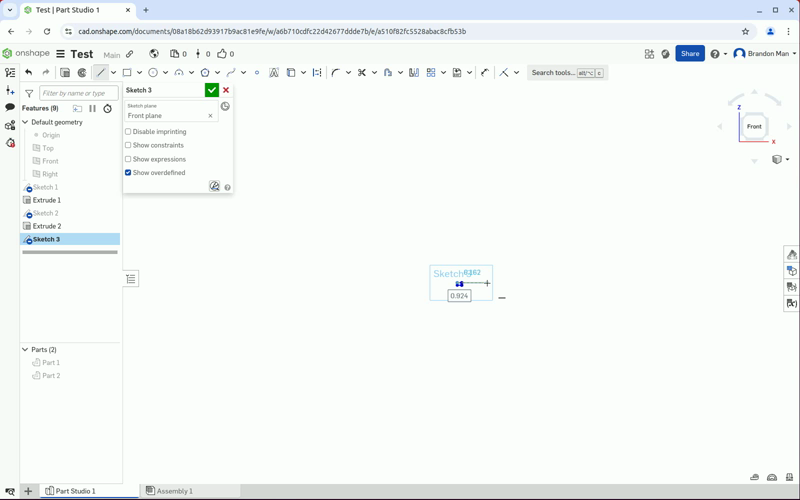
key_down(shift)
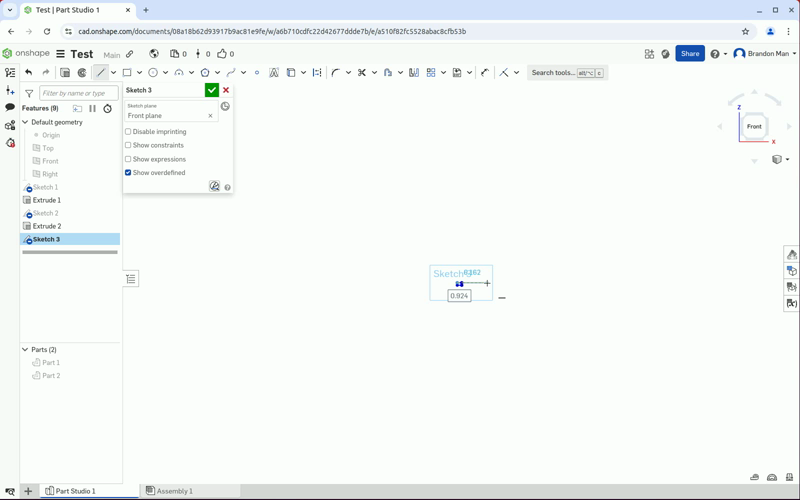
mouse_move(457, 285)
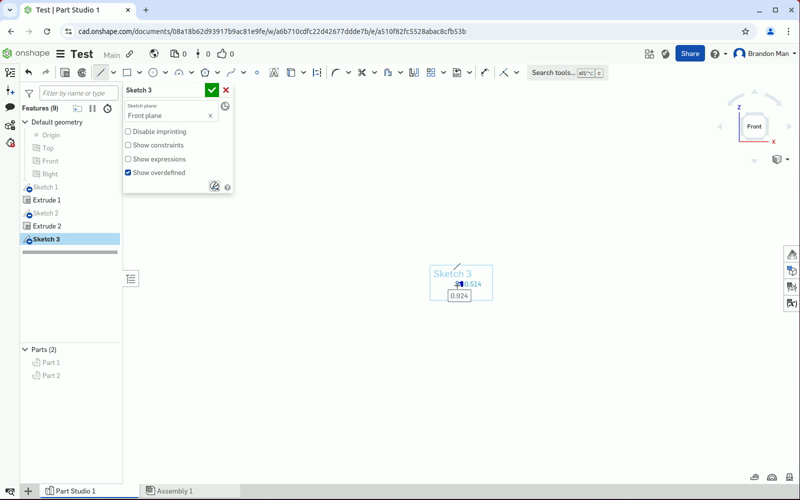
scroll(6)
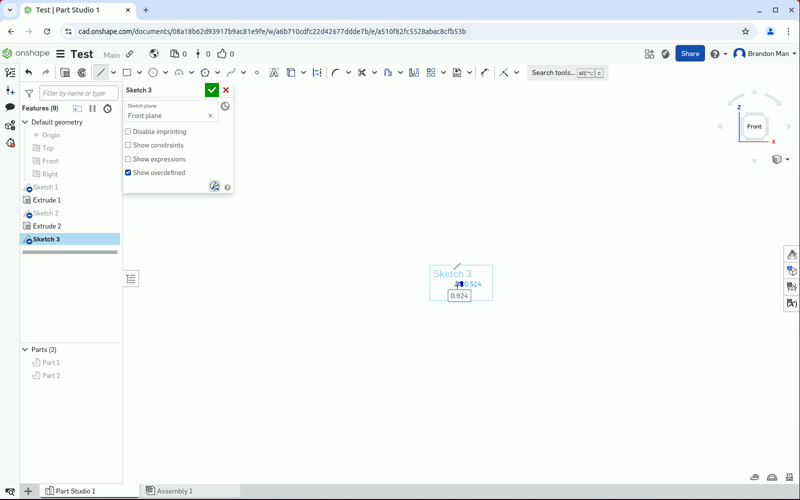
scroll(6)
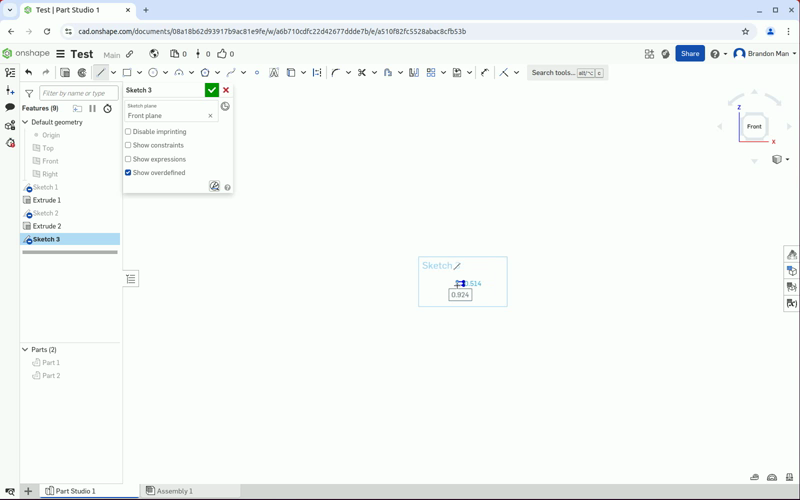
scroll(6)
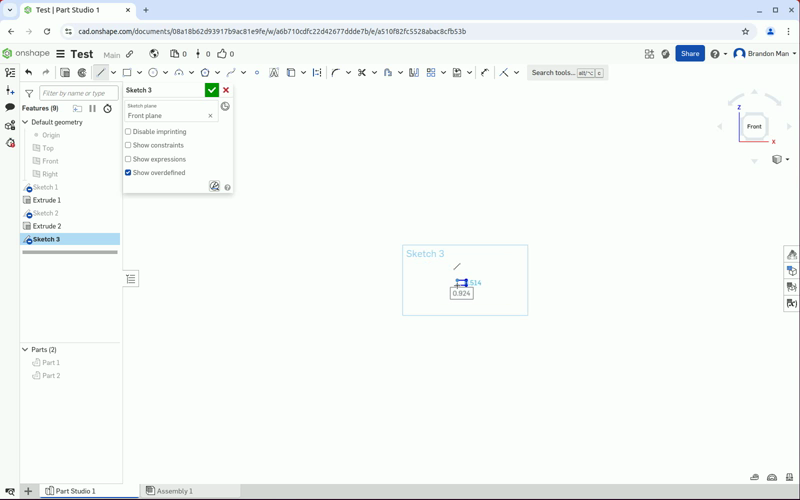
scroll(6)
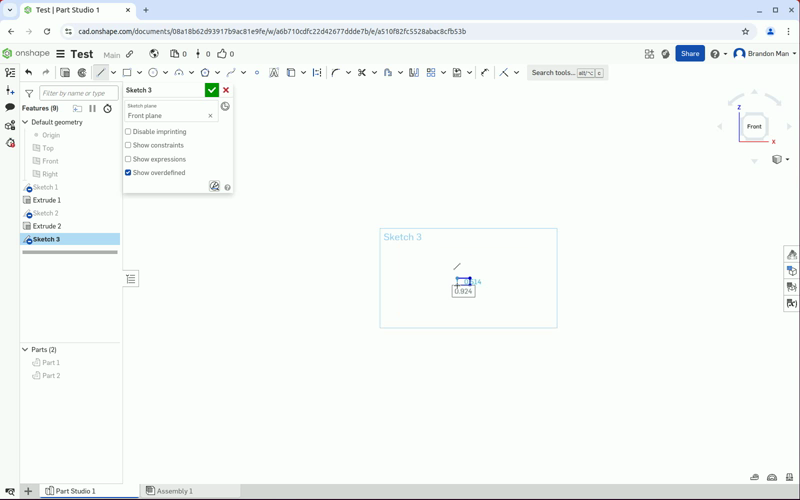
scroll(6)
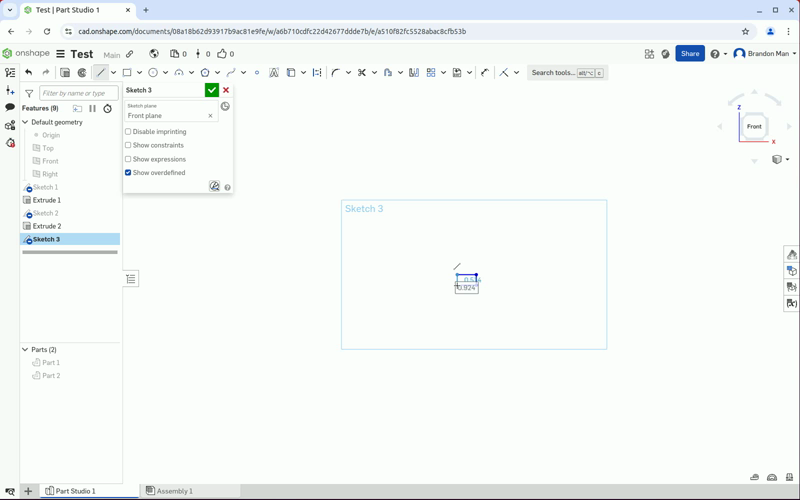
scroll(6)
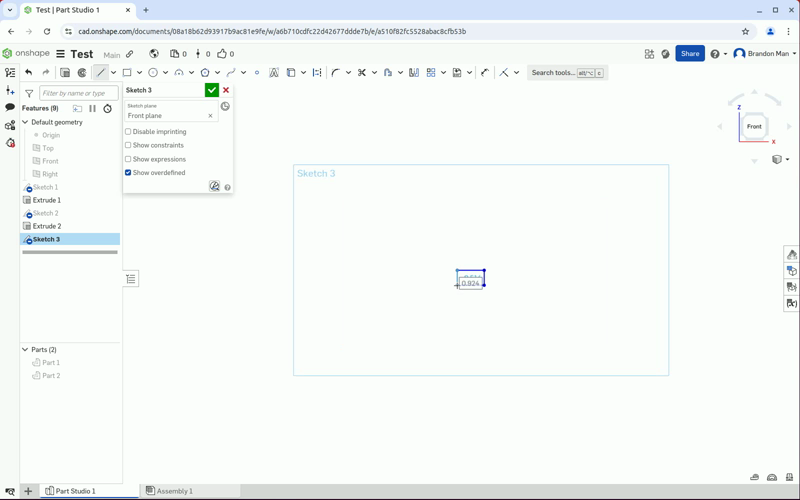
scroll(6)
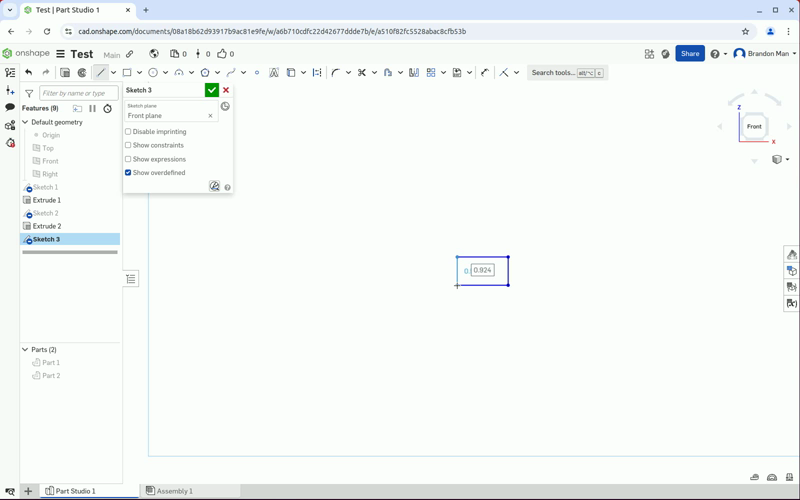
key_up(shift)
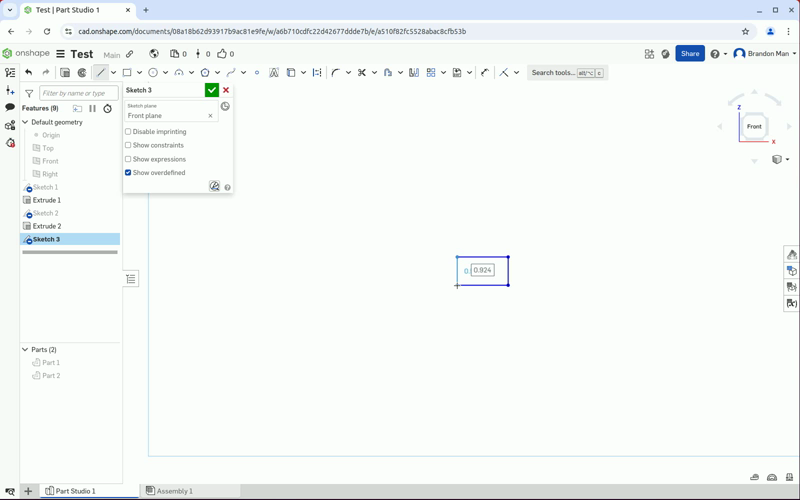
click(457, 285)
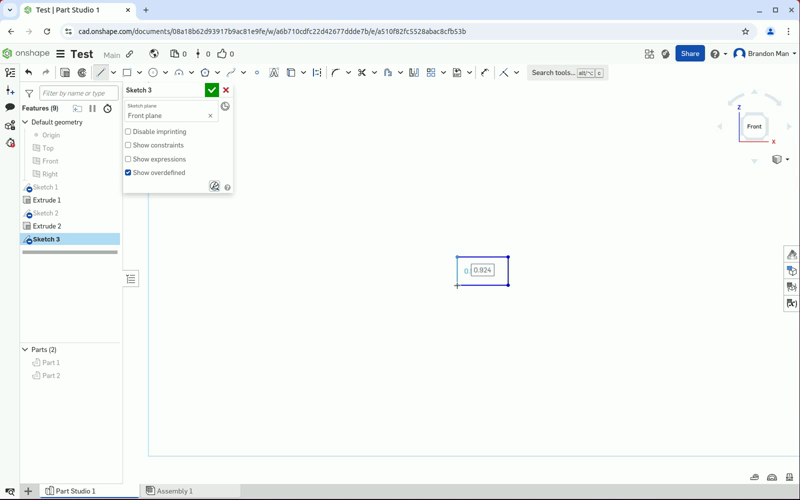
scroll(-6)
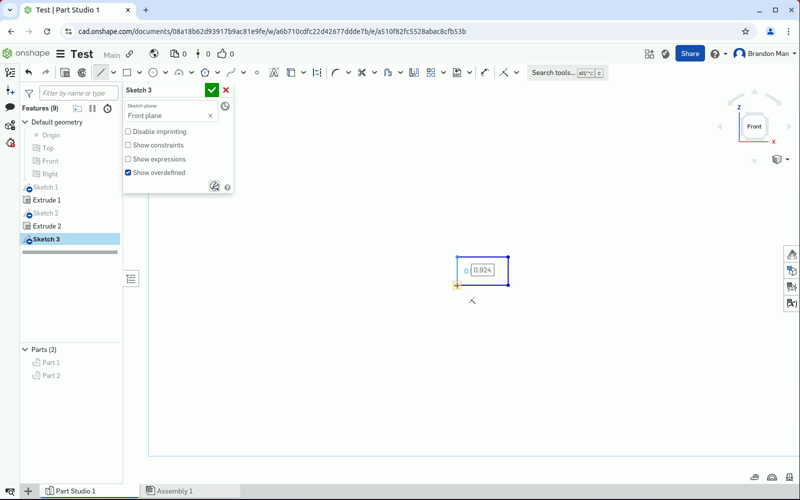
scroll(-6)
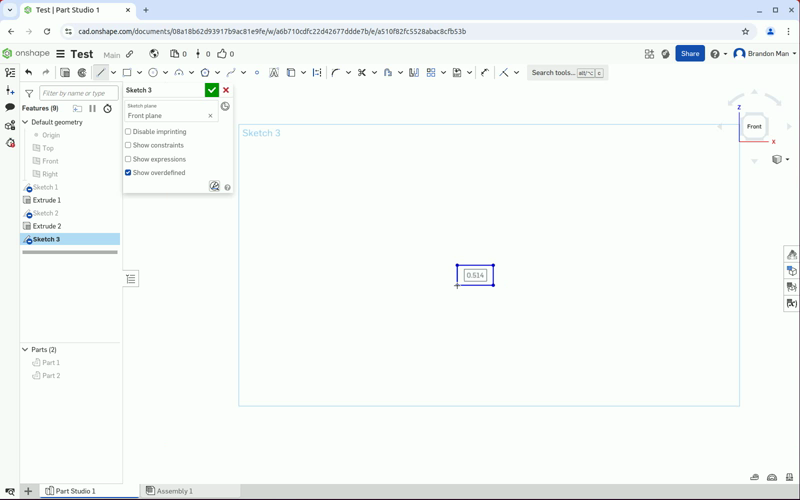
scroll(-6)
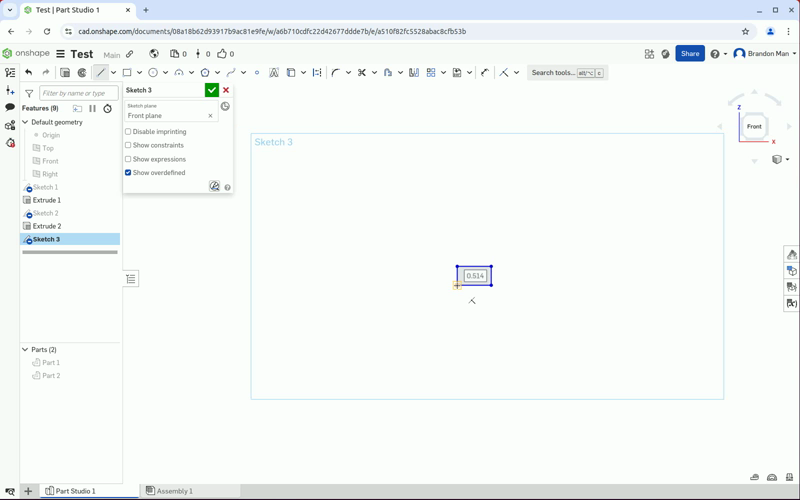
scroll(-6)
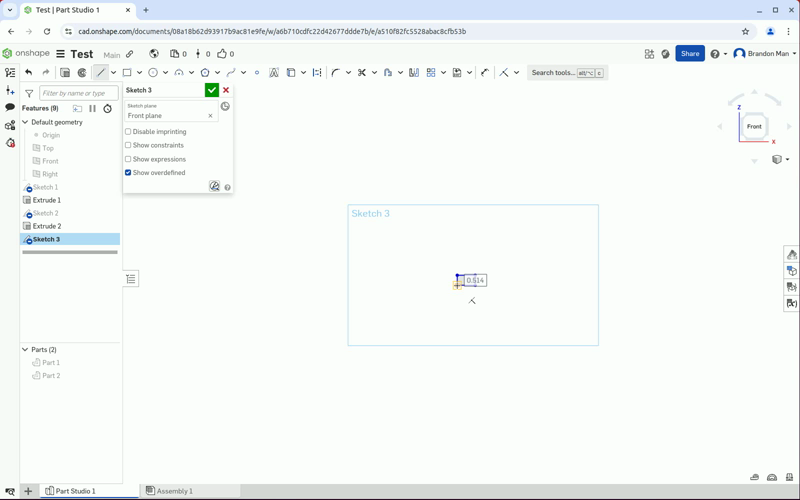
scroll(-6)
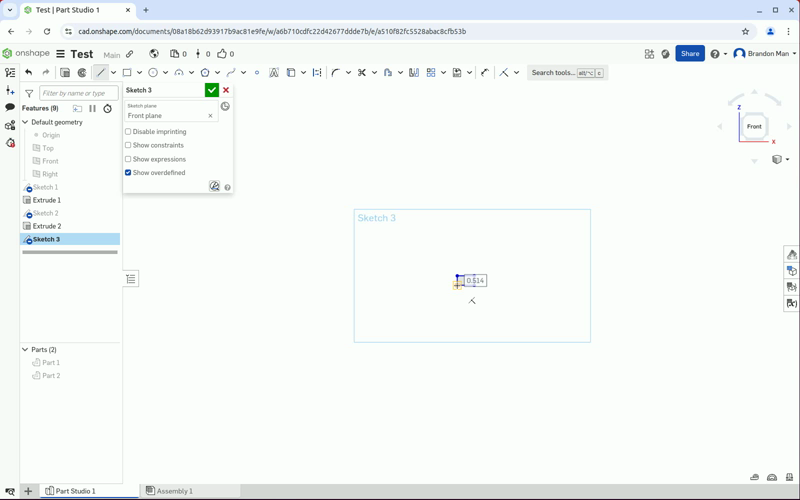
scroll(-6)
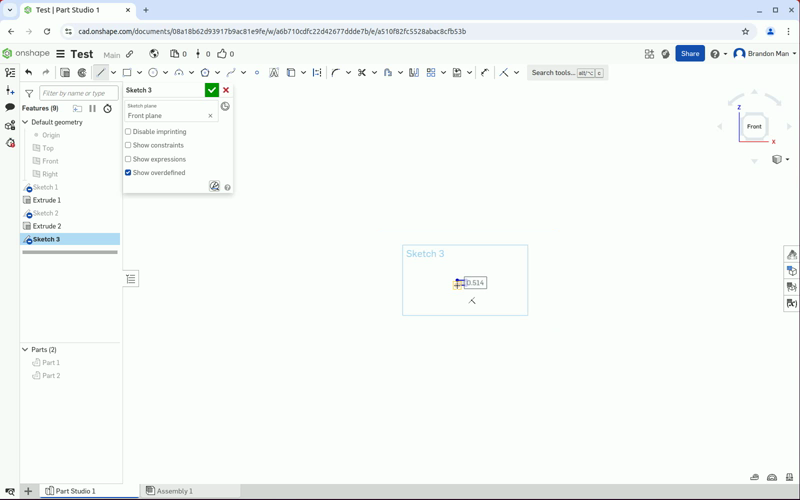
scroll(-6)
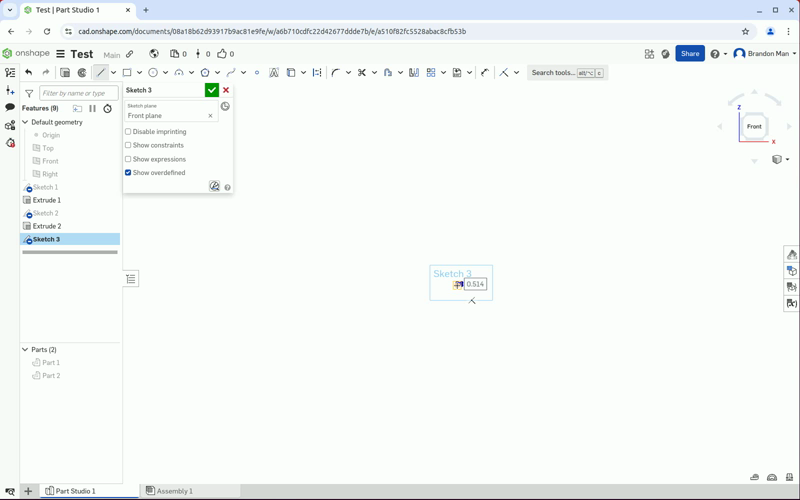
key(esc)
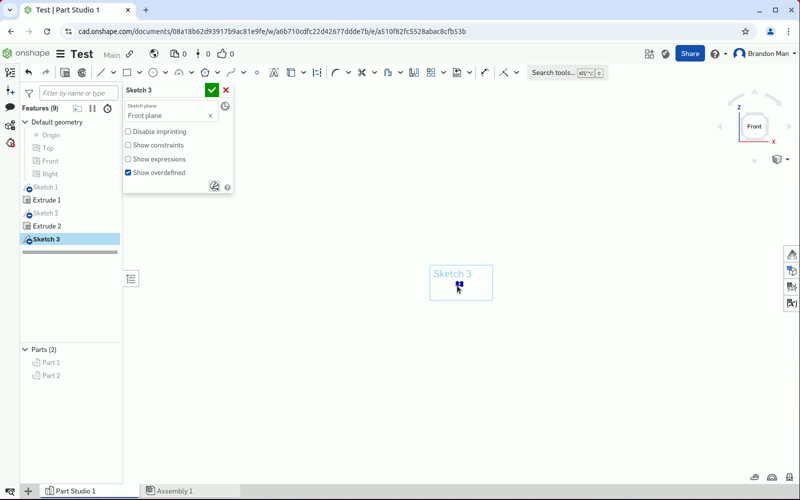
mouse_move(459, 283)
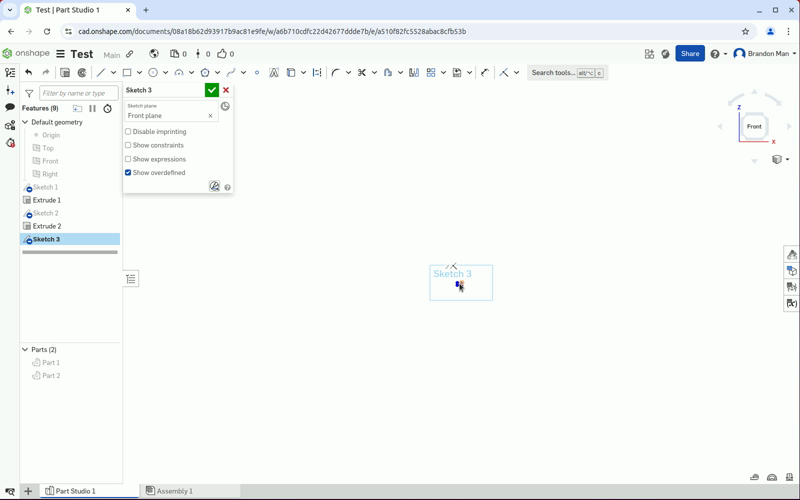
scroll(6)
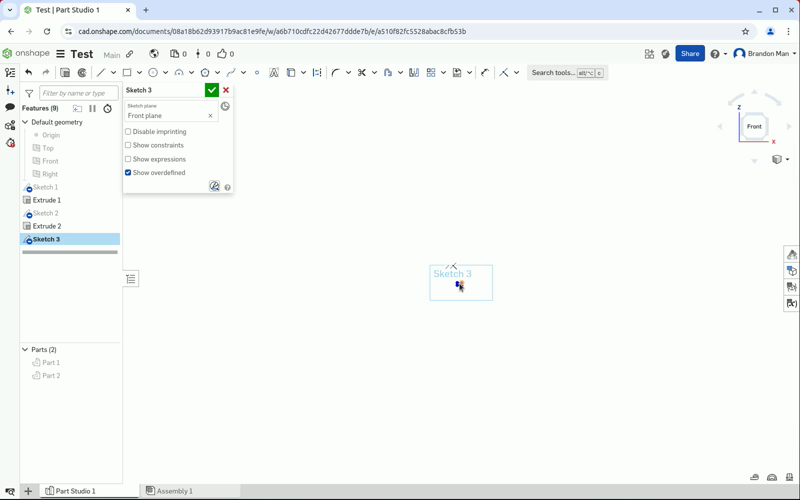
scroll(6)
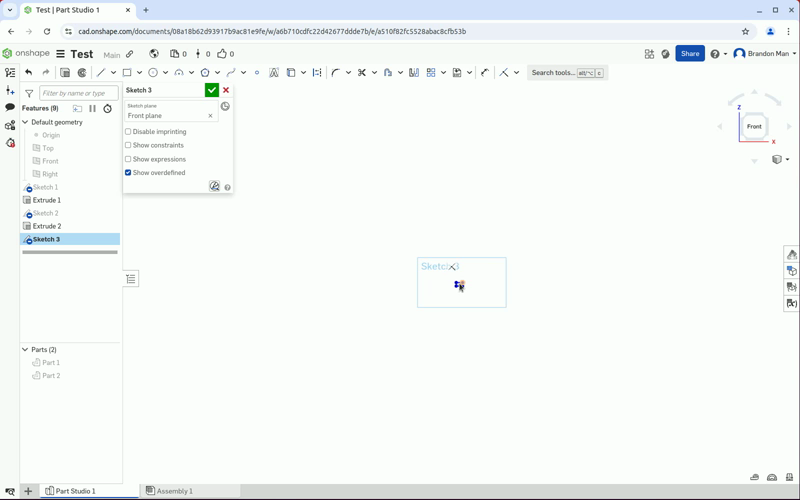
scroll(6)
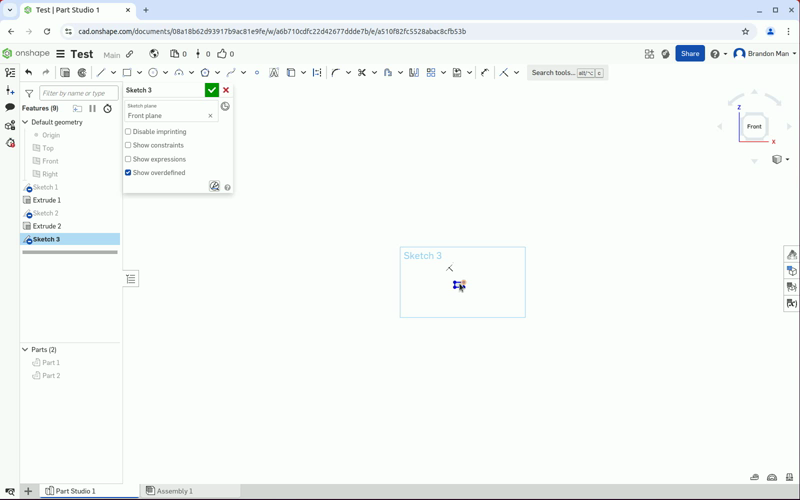
scroll(6)
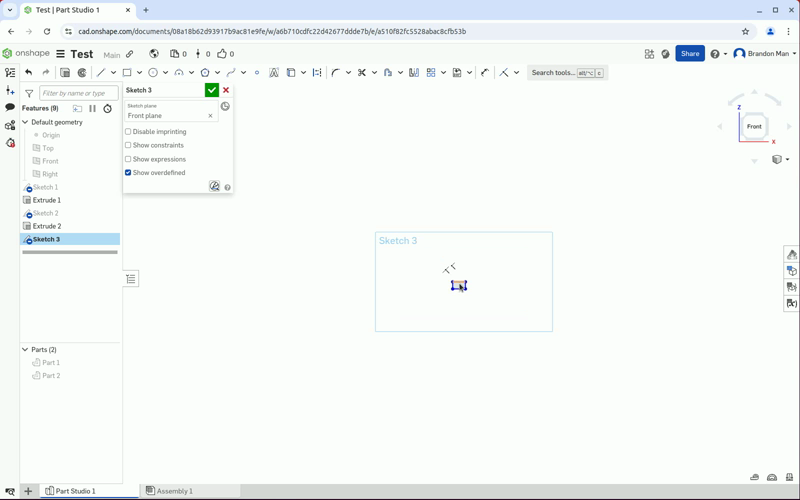
scroll(6)
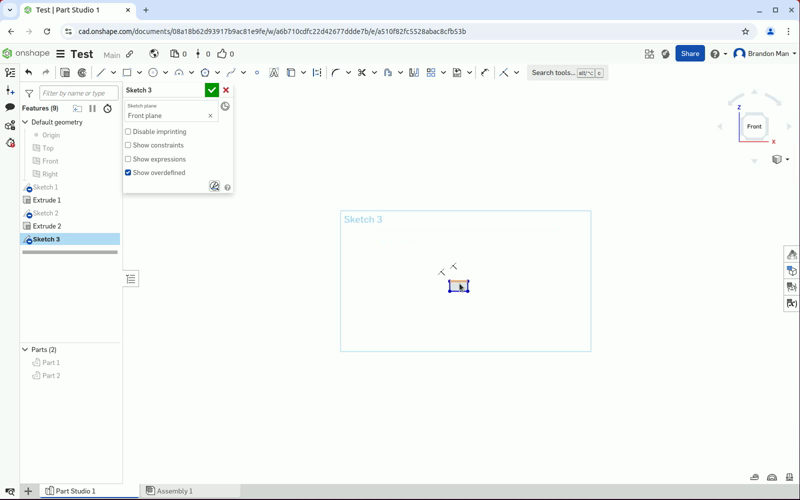
scroll(6)
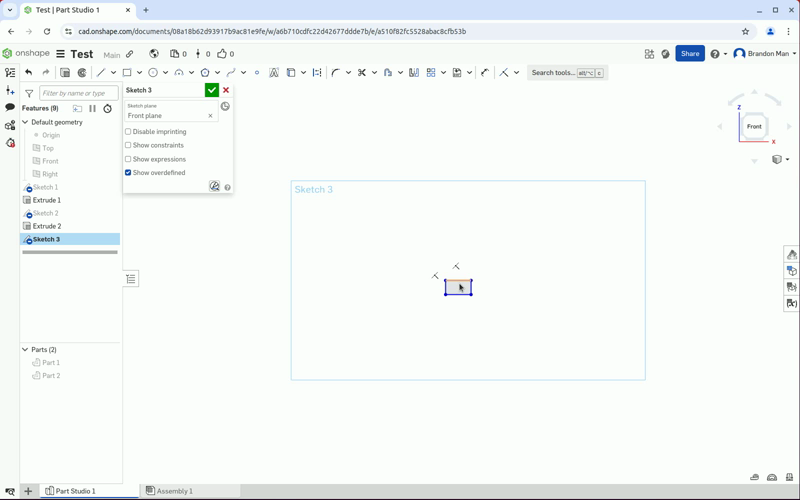
scroll(6)
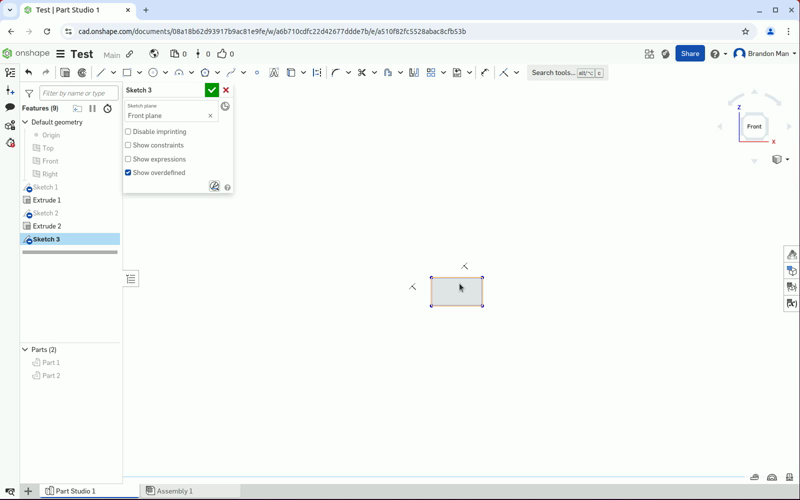
click(459, 283)
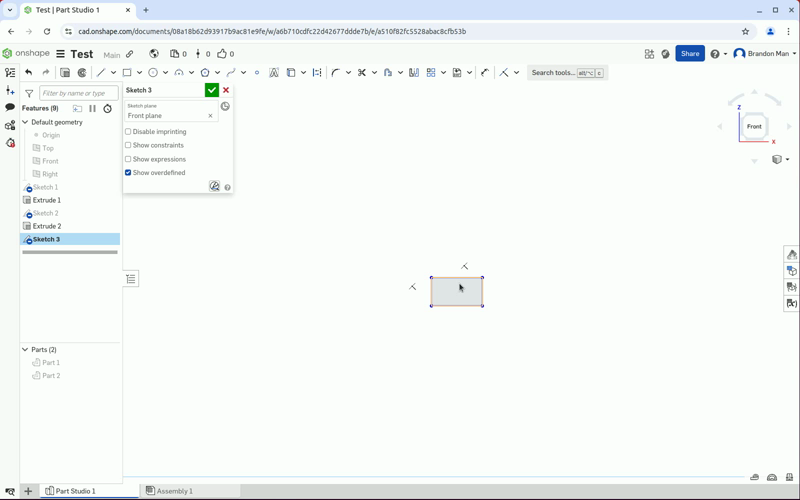
scroll(-6)
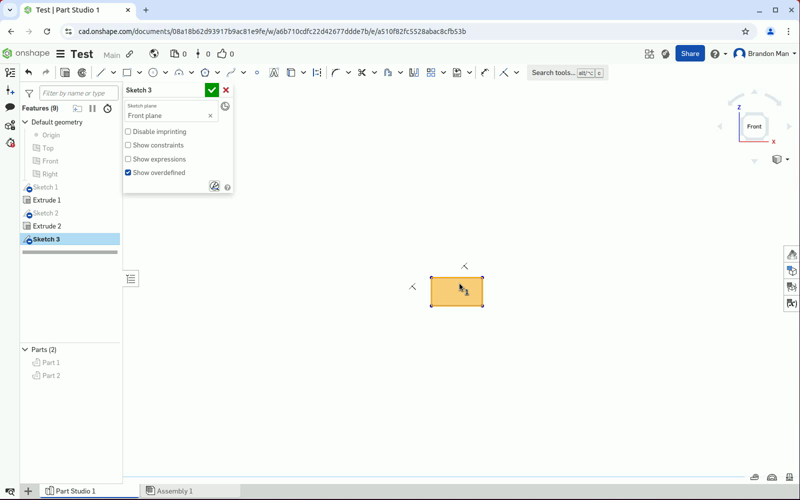
scroll(-6)
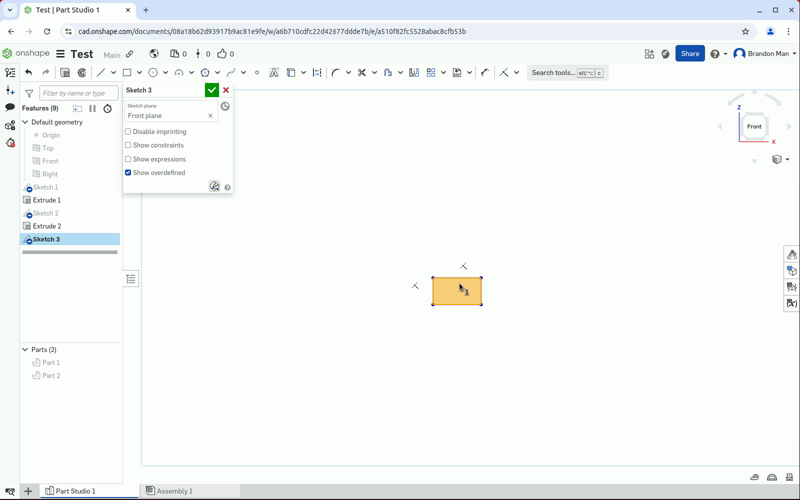
scroll(-6)
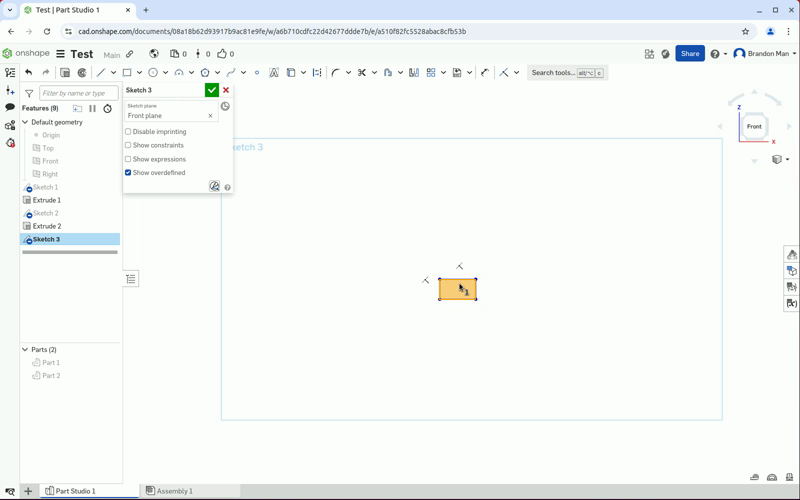
scroll(-6)
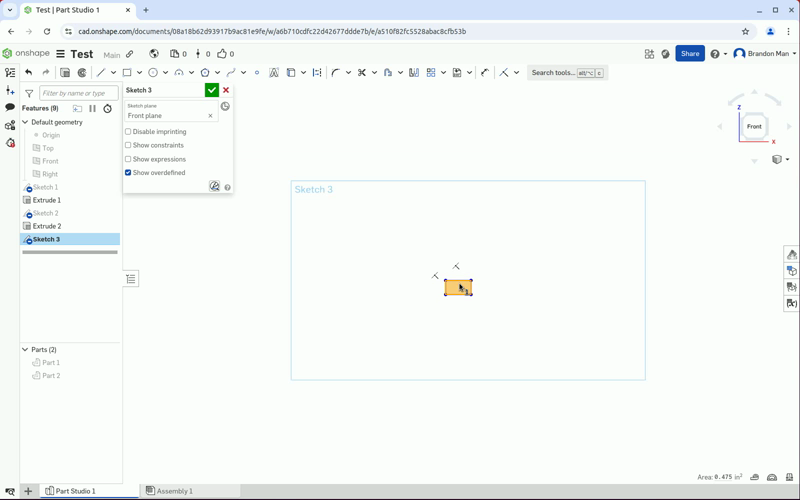
scroll(-6)
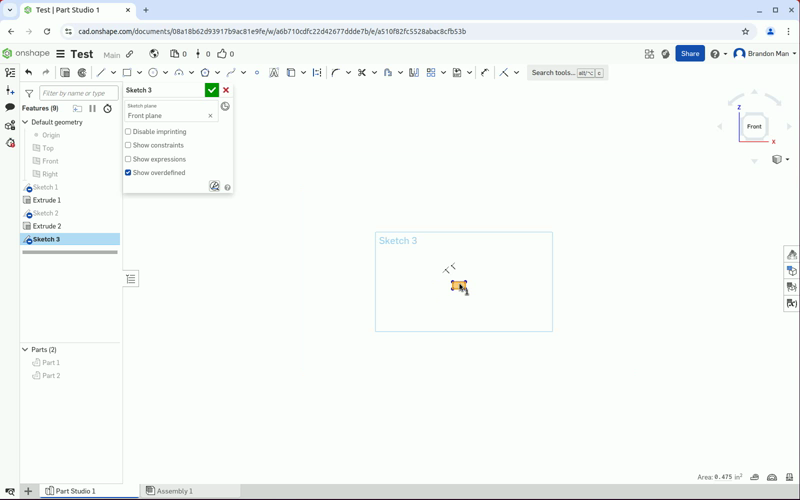
scroll(-6)
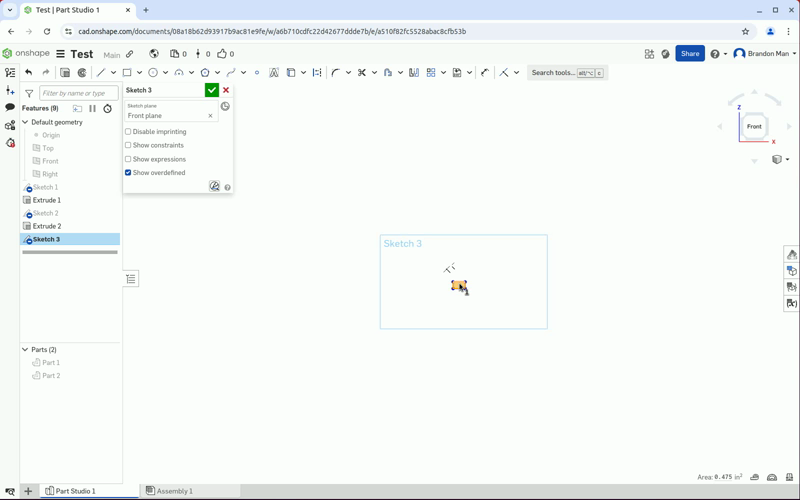
scroll(-6)
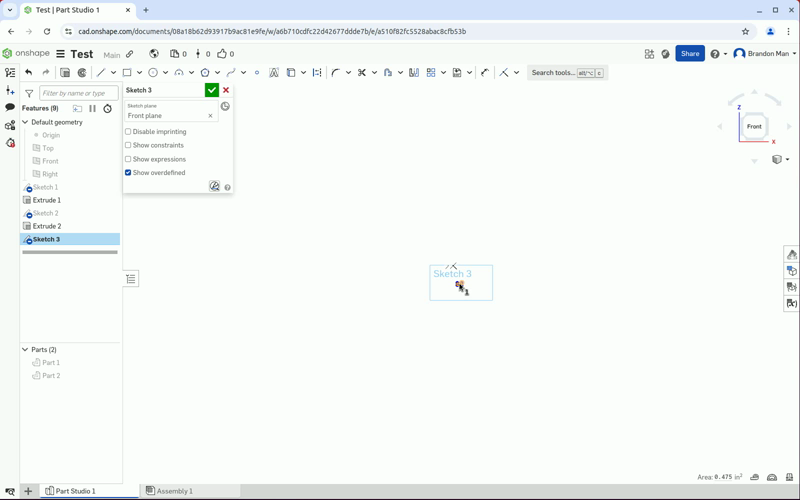
mouse_move(73, 352)
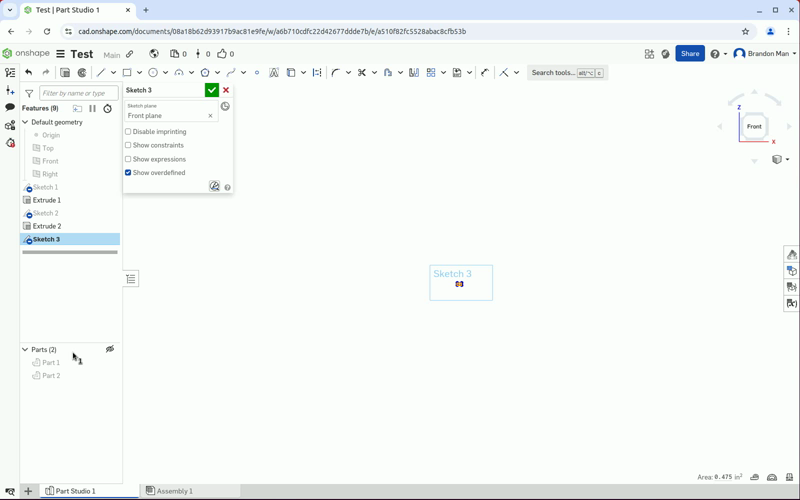
key(shift+y)
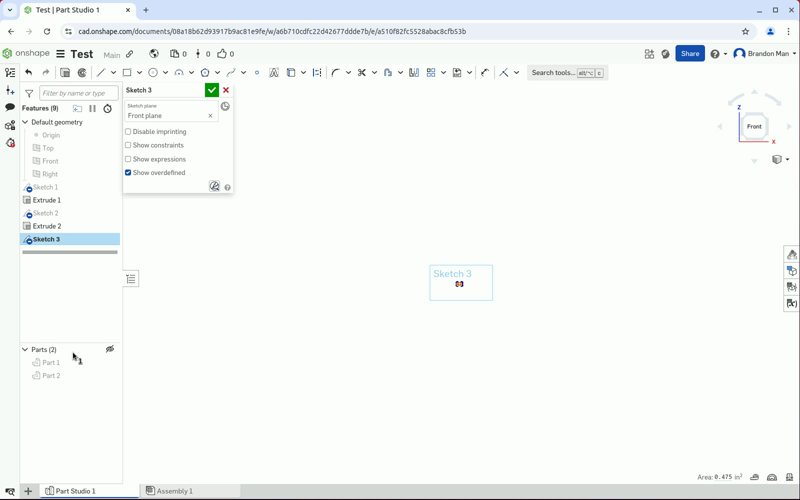
key(shift+e)
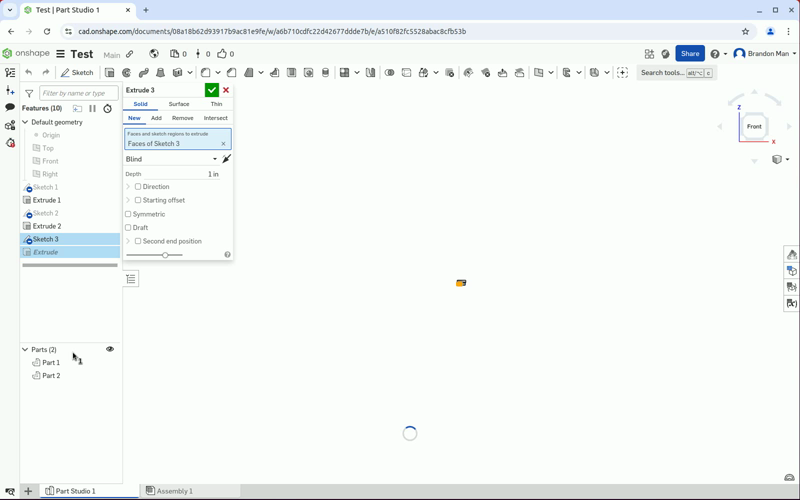
mouse_move(143, 106)
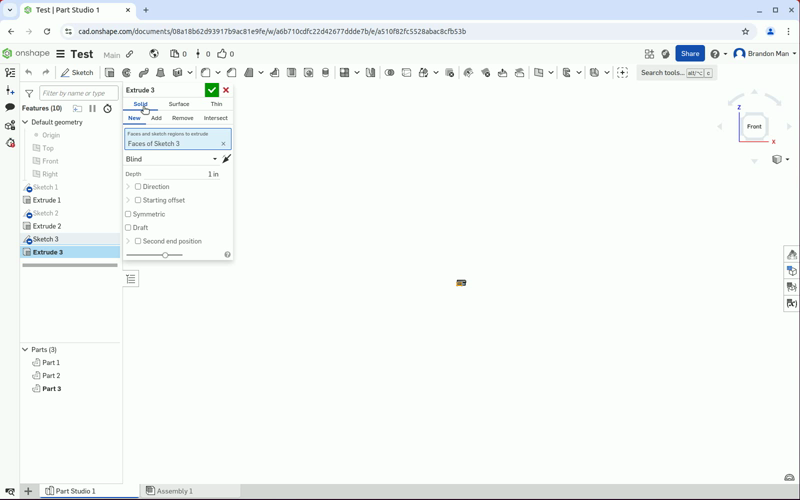
click(143, 106)
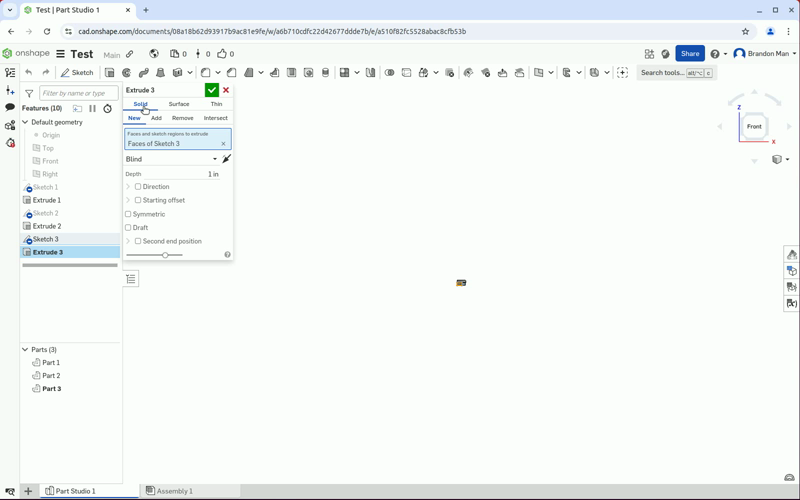
mouse_move(137, 120)
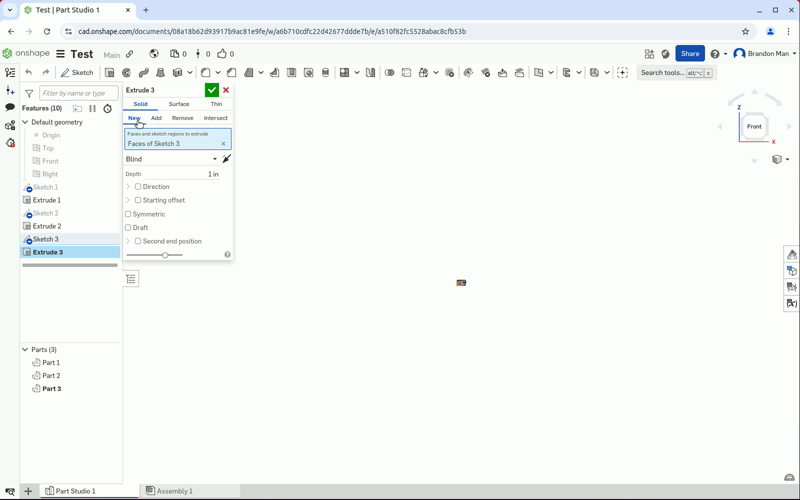
click(137, 120)
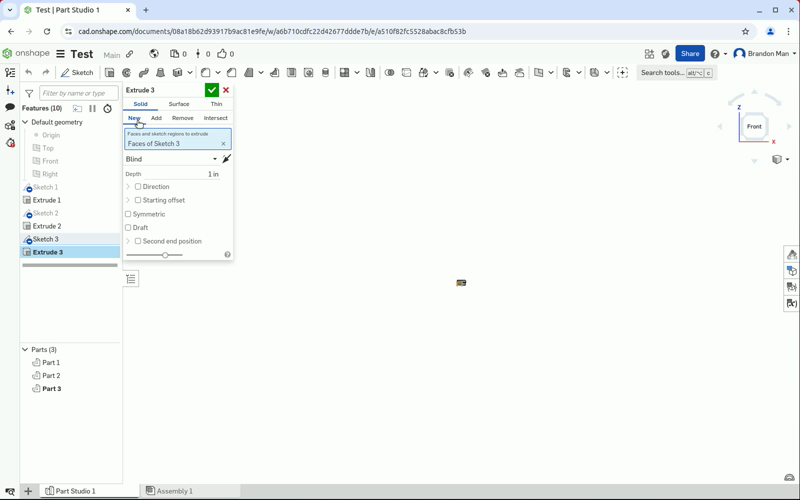
key(tab, 4)
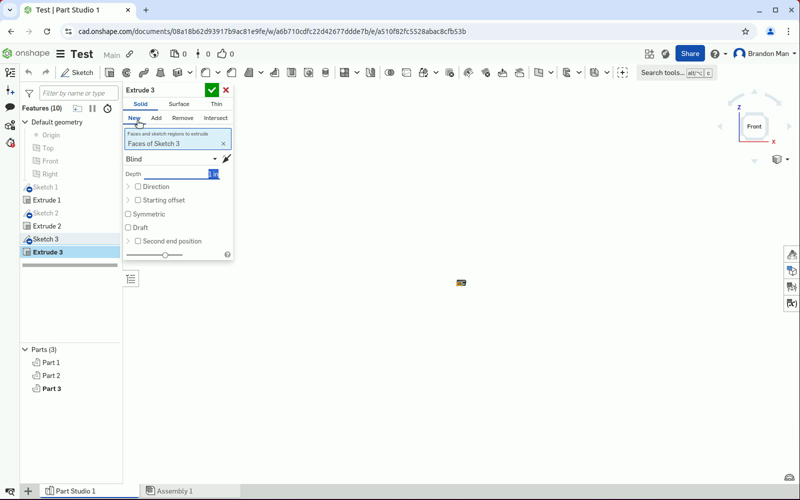
text(0.241)
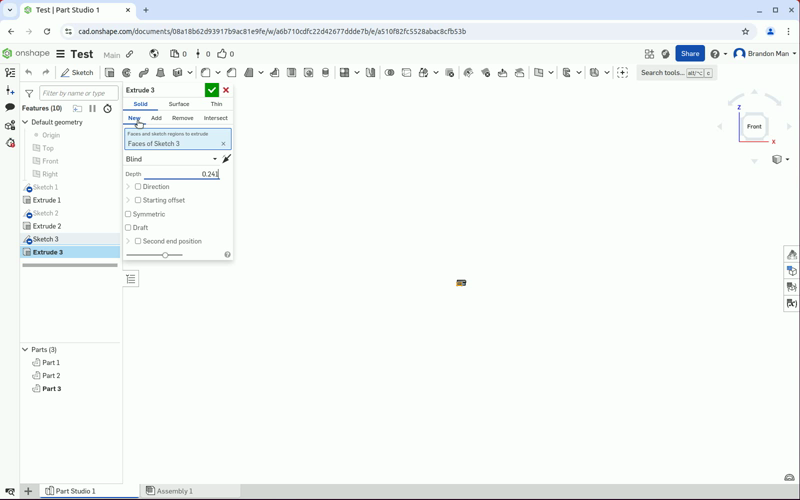
key(enter)
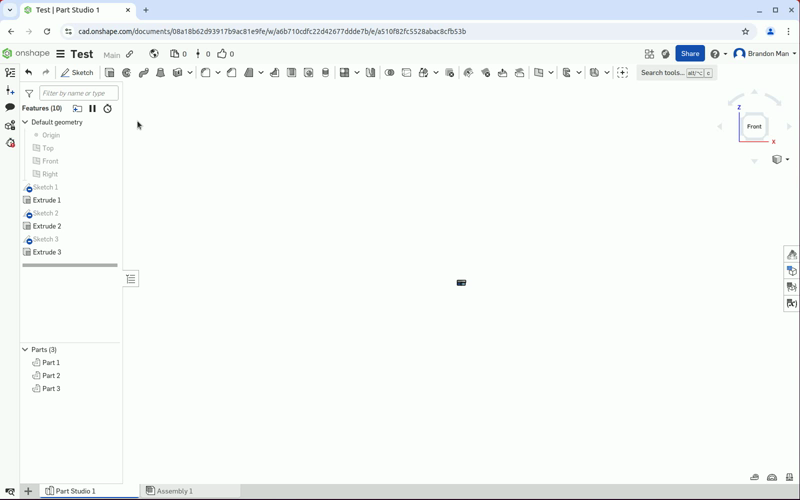
key(shift+h)
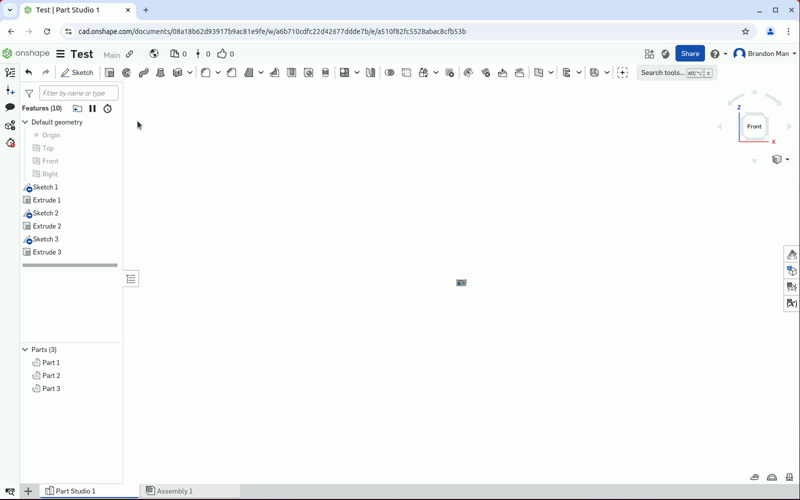
key(shift+h)
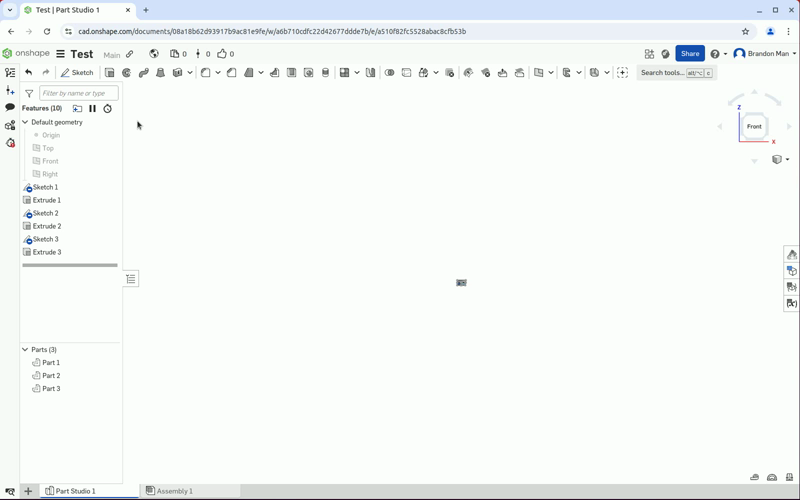
key(shift+7)
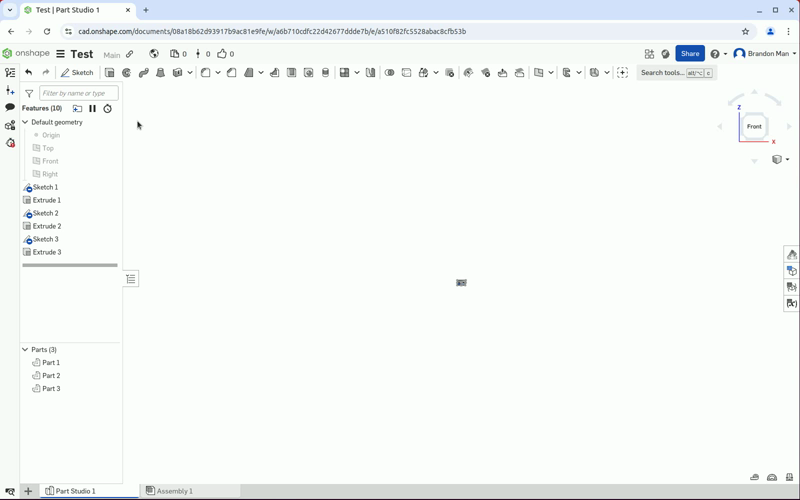
key(left, 2)
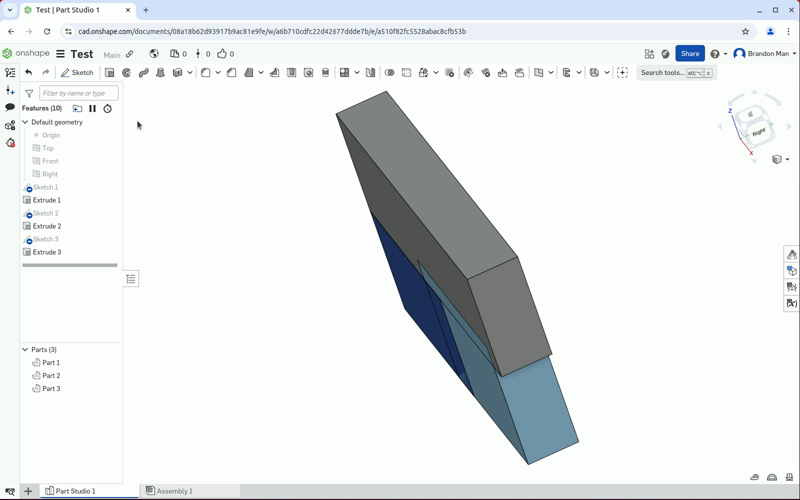
key(down, 2)
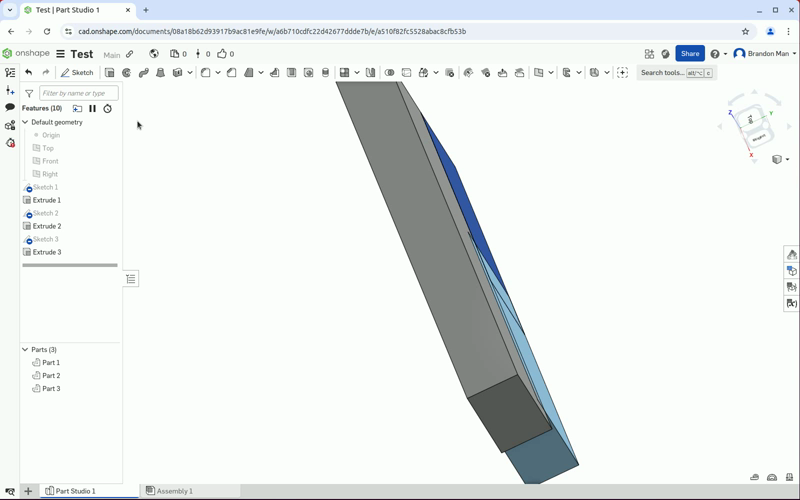
key(up, 2)
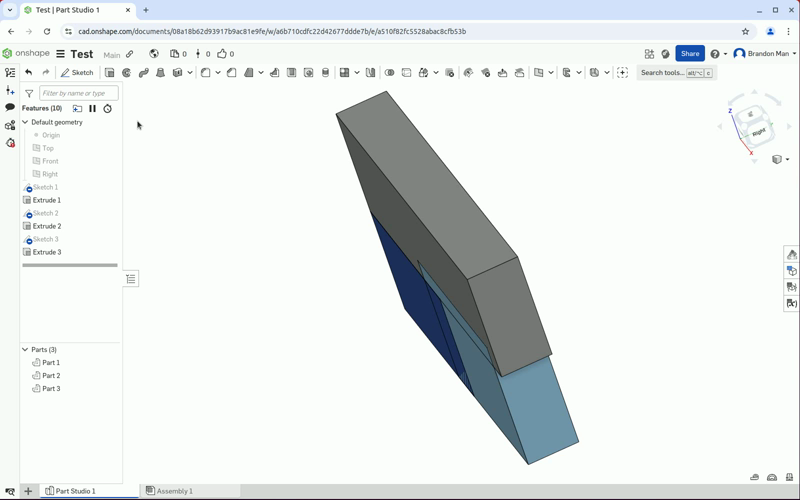
key(right, 2)
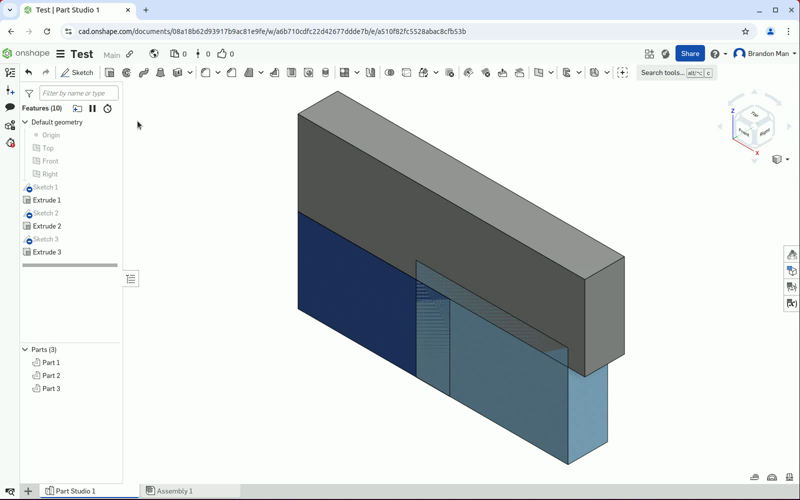
mouse_move(73, 189)
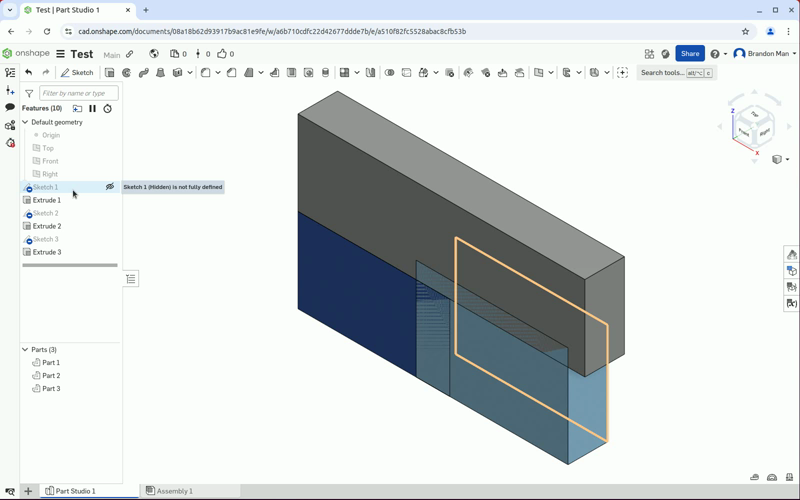
click(73, 189)